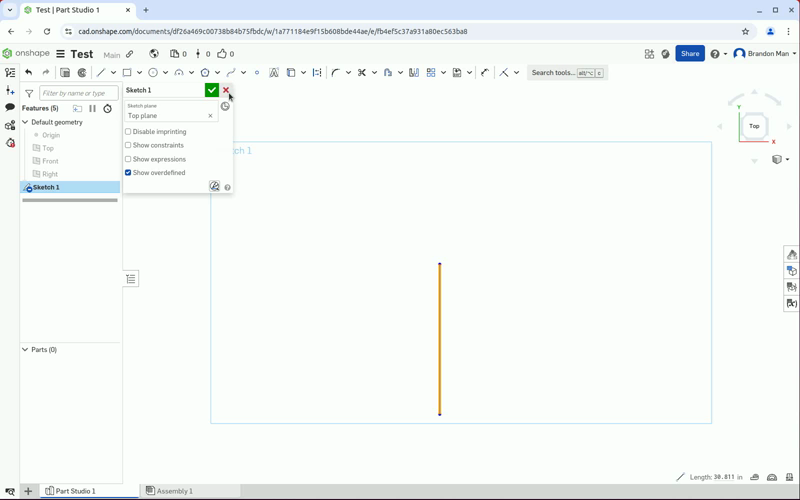
key(shift+h)
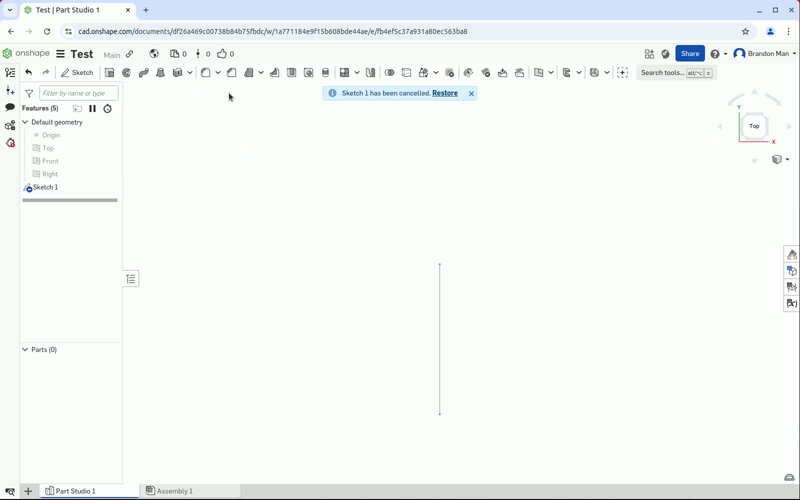
key(shift+s)
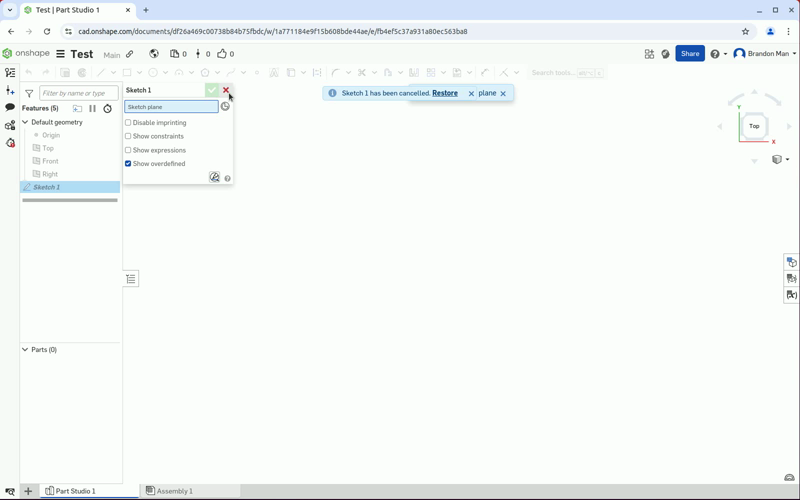
mouse_move(73, 150)
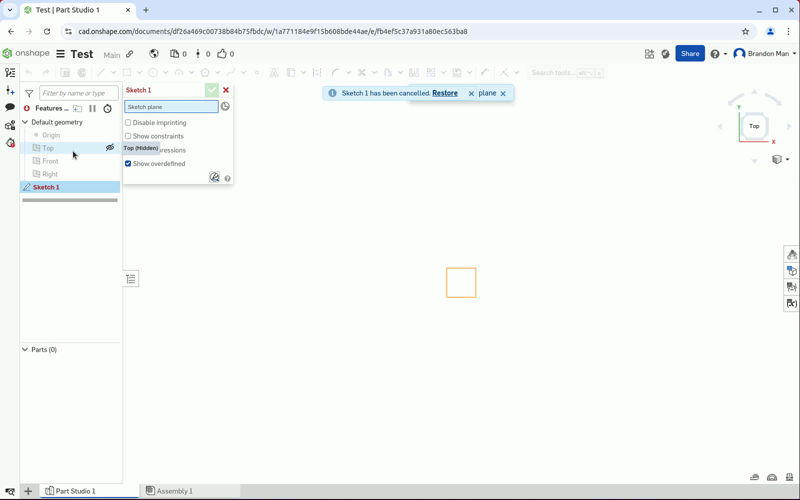
click(73, 150)
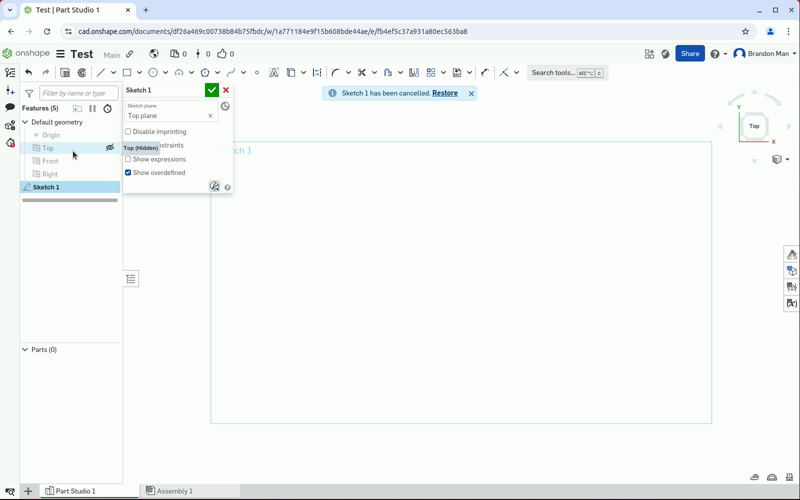
mouse_move(73, 352)
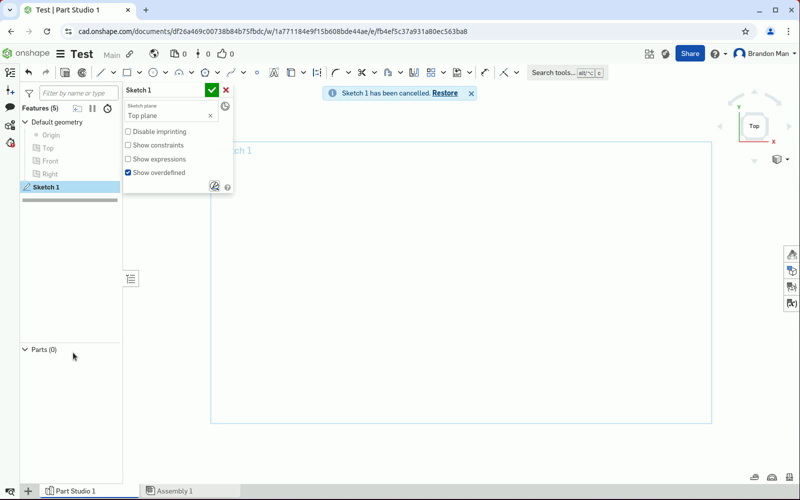
key(y)
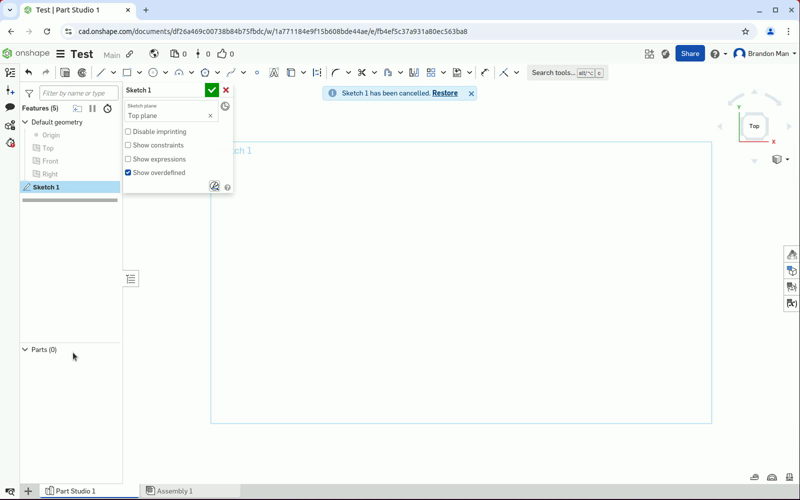
key(l)
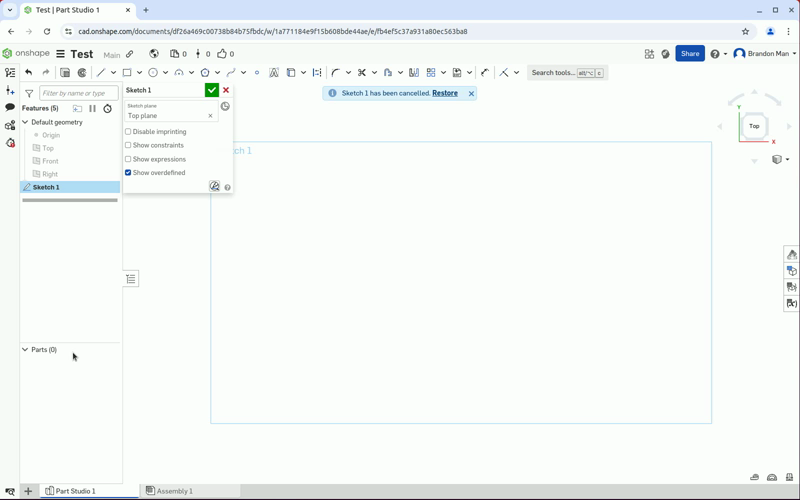
key_down(shift)
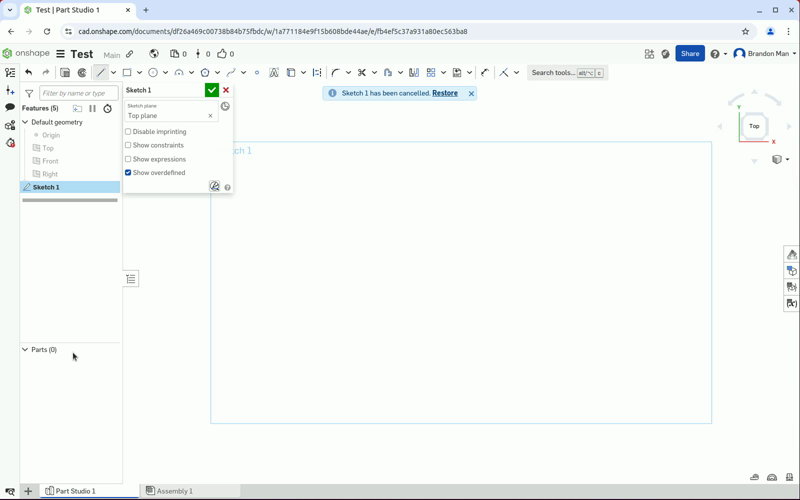
mouse_move(351, 335)
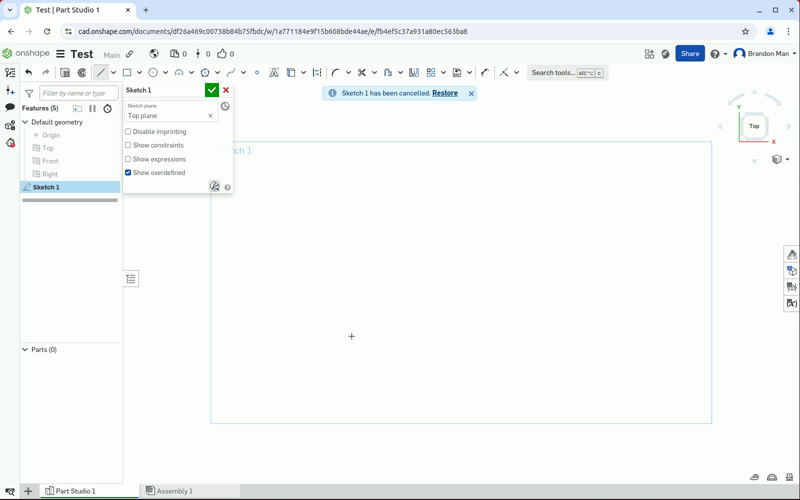
click(351, 335)
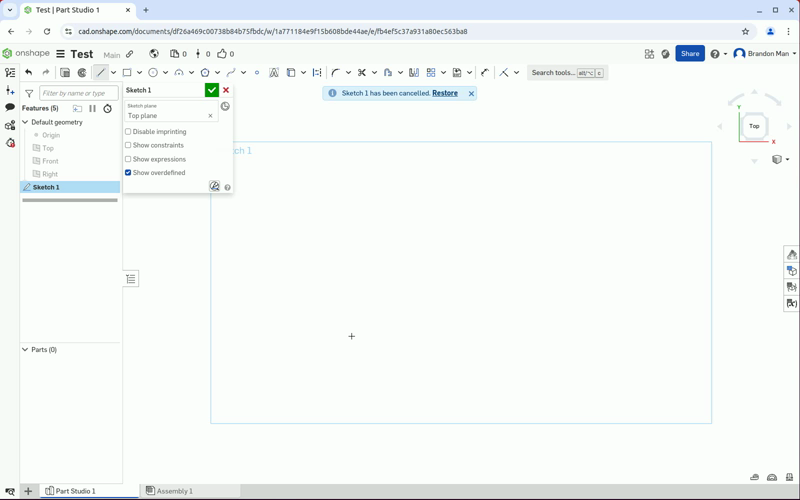
key_up(shift)
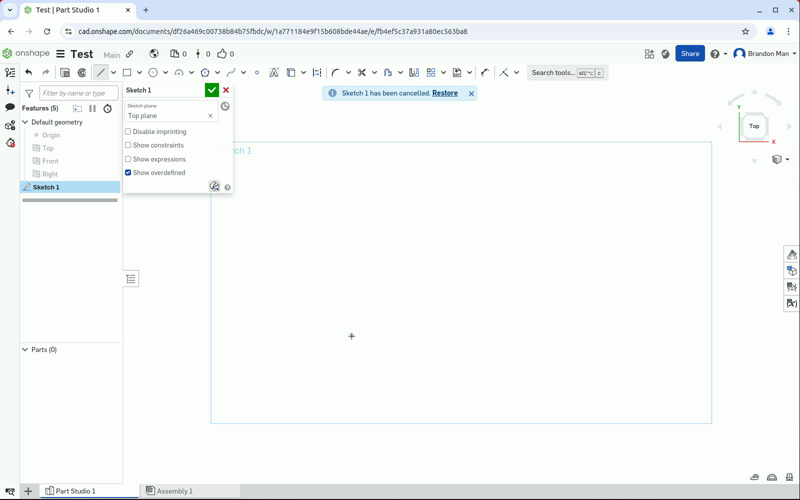
key_down(shift)
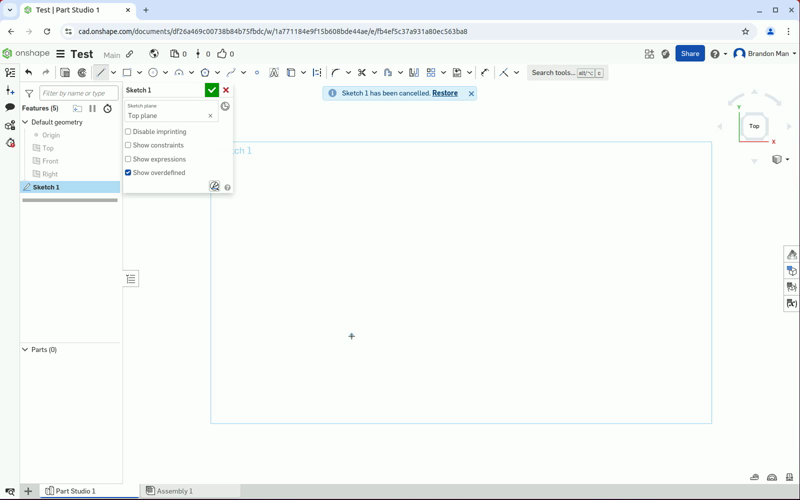
mouse_move(569, 335)
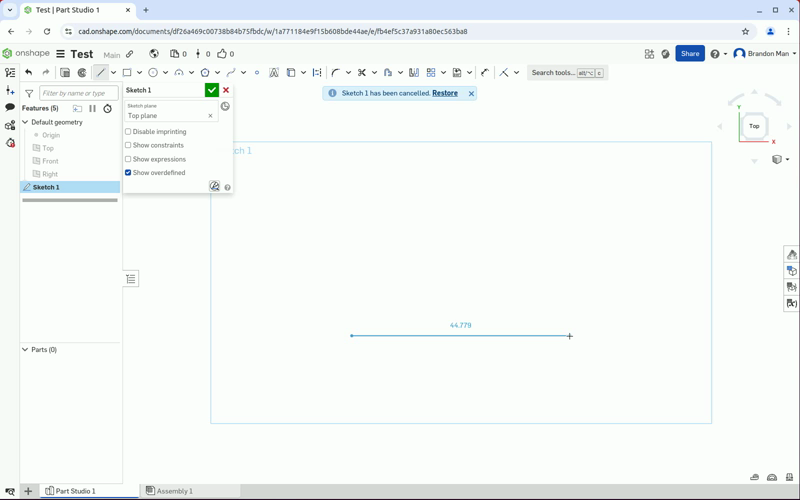
click(569, 335)
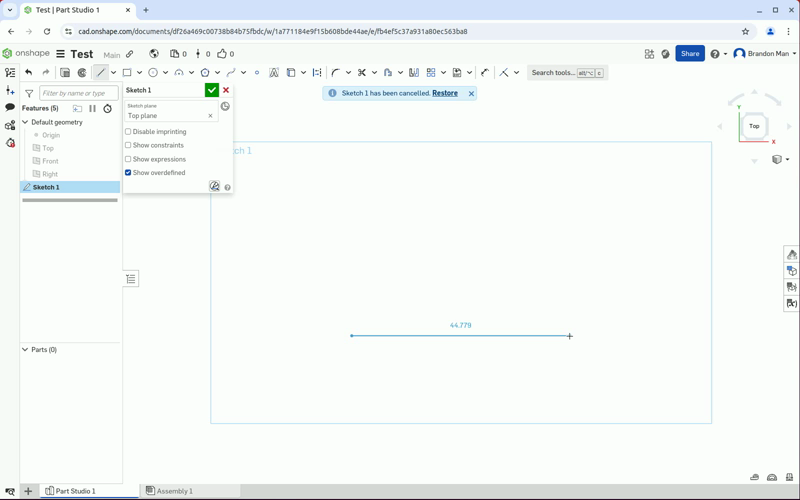
key_up(shift)
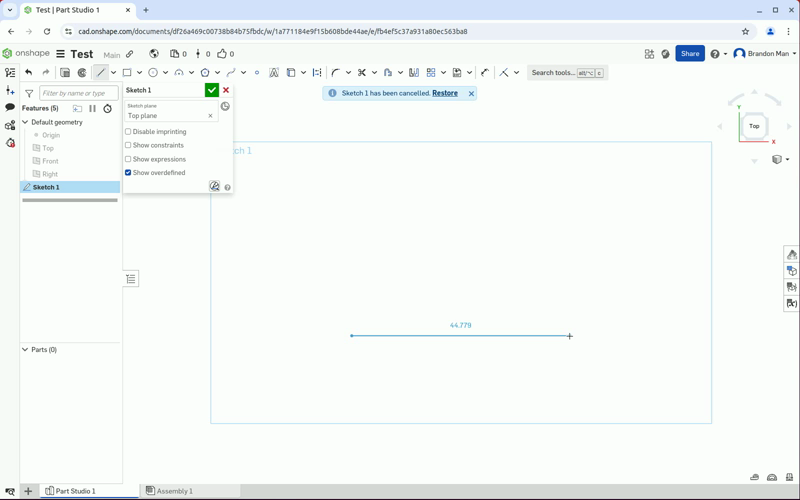
key_down(shift)
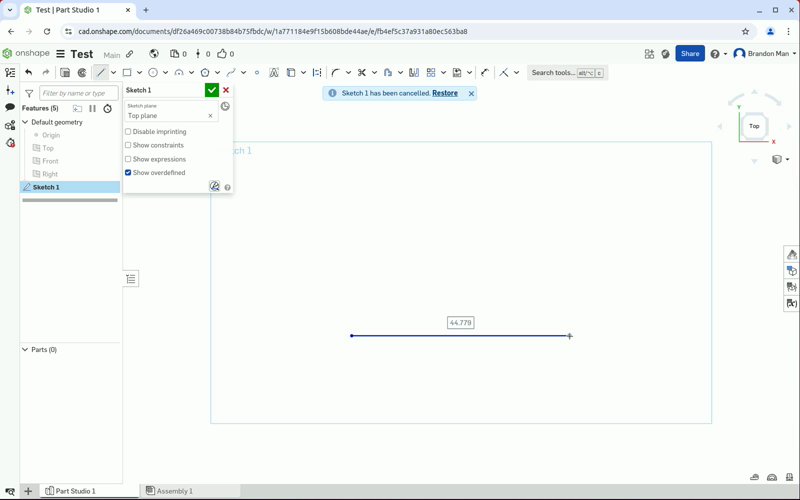
mouse_move(569, 230)
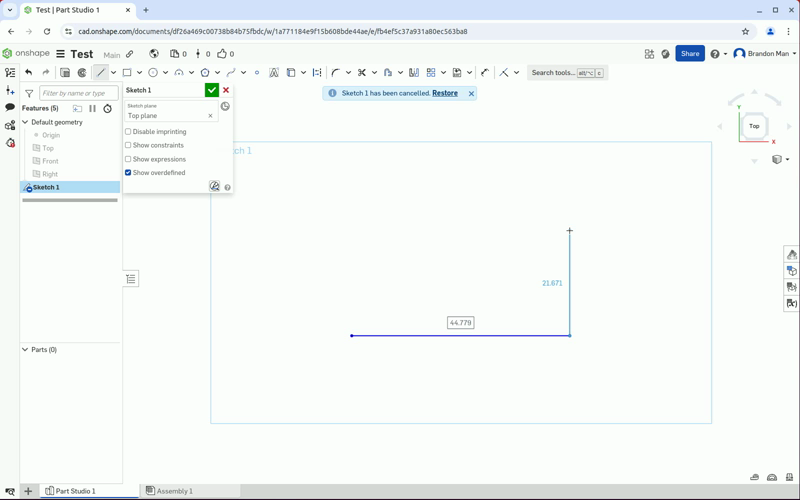
click(569, 230)
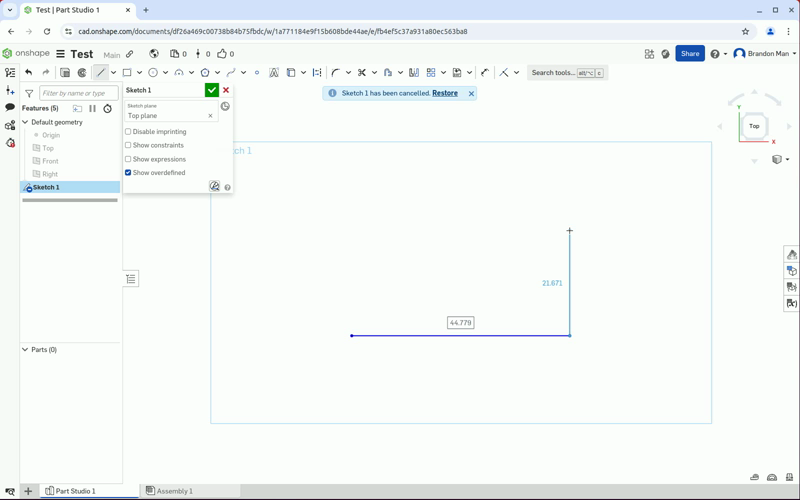
key_up(shift)
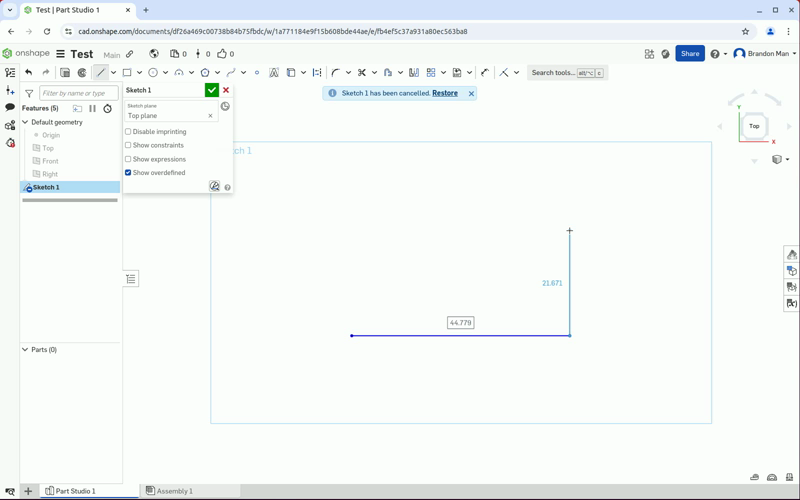
key_down(shift)
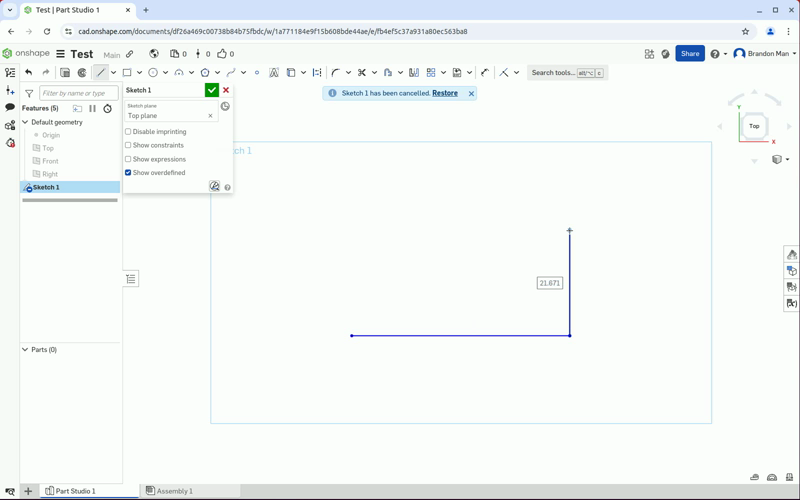
mouse_move(351, 230)
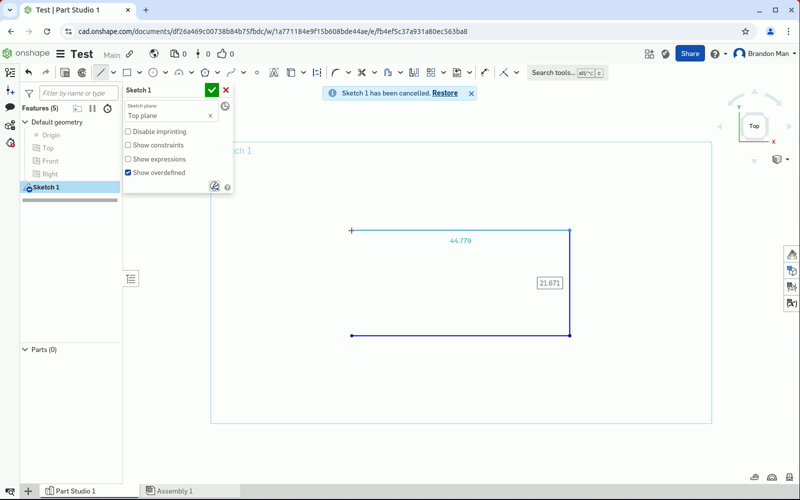
click(351, 230)
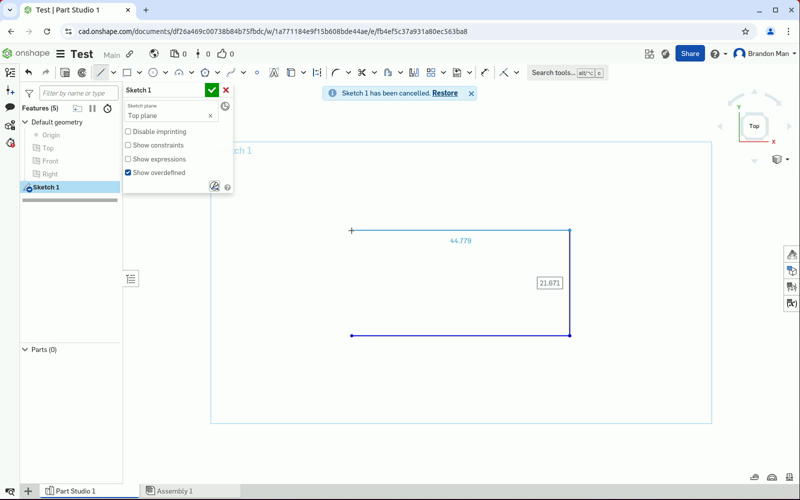
key_up(shift)
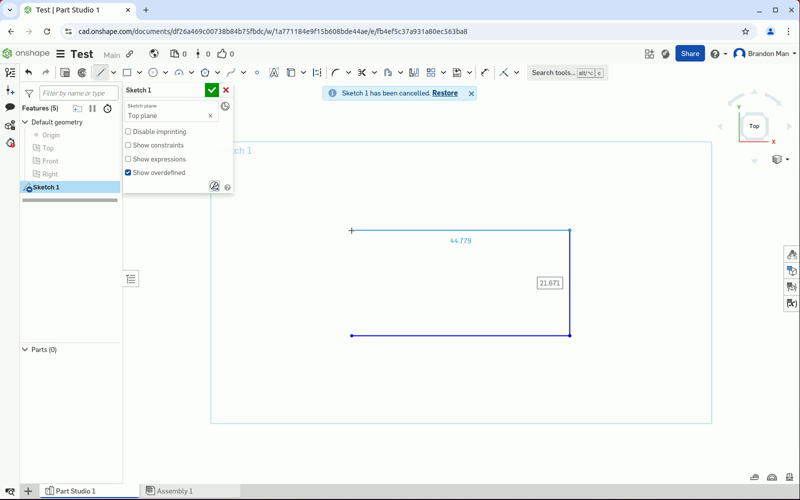
key_down(shift)
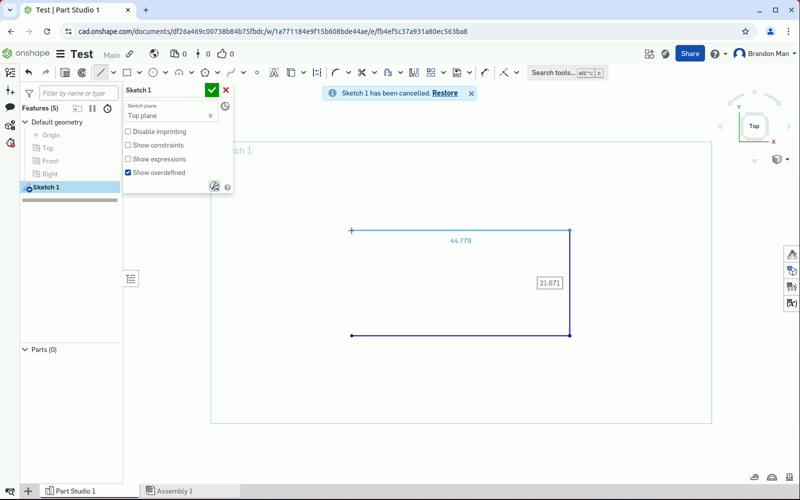
mouse_move(351, 335)
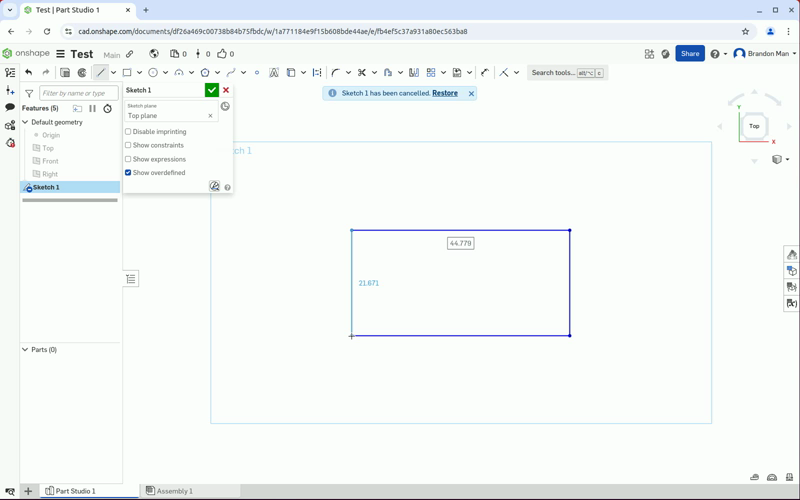
key_up(shift)
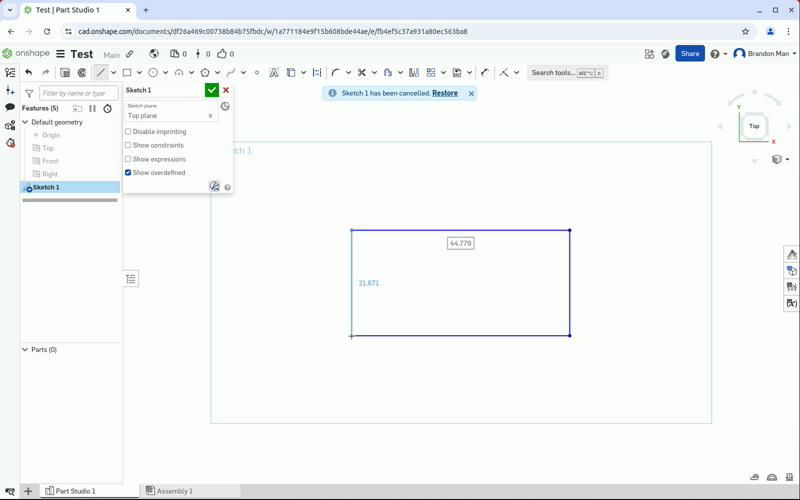
click(351, 335)
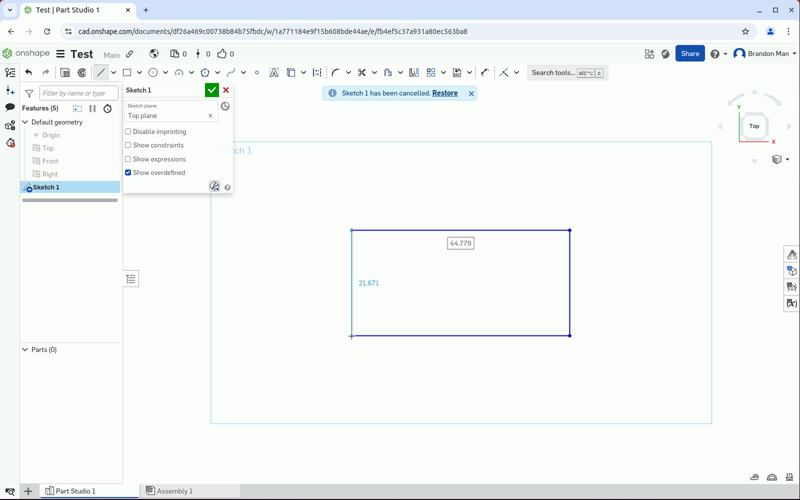
key(esc)
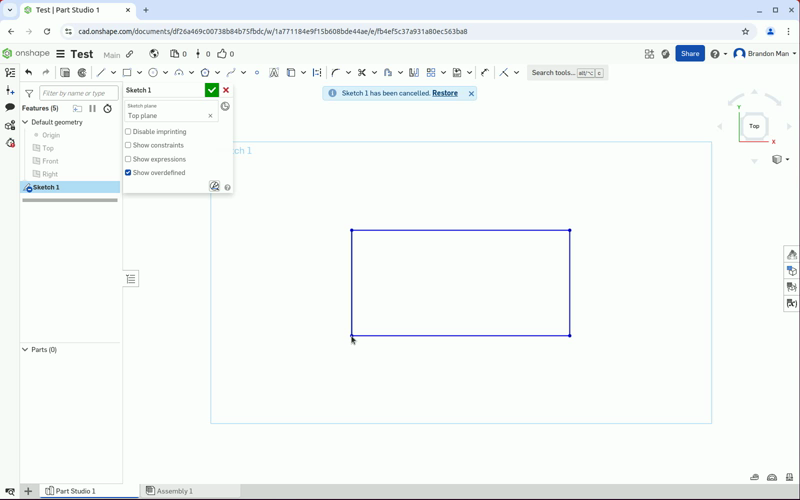
mouse_move(422, 276)
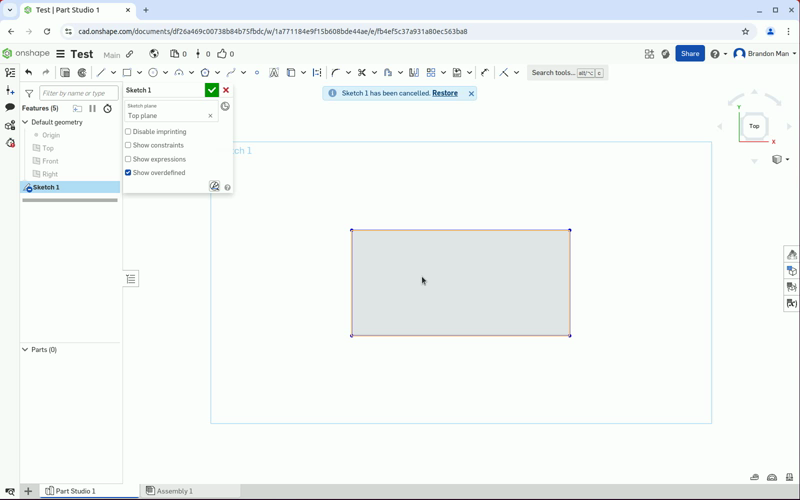
click(422, 276)
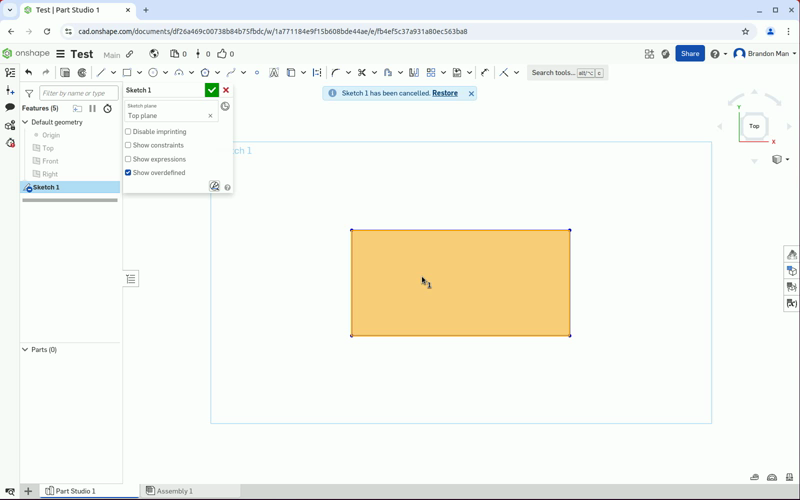
mouse_move(73, 352)
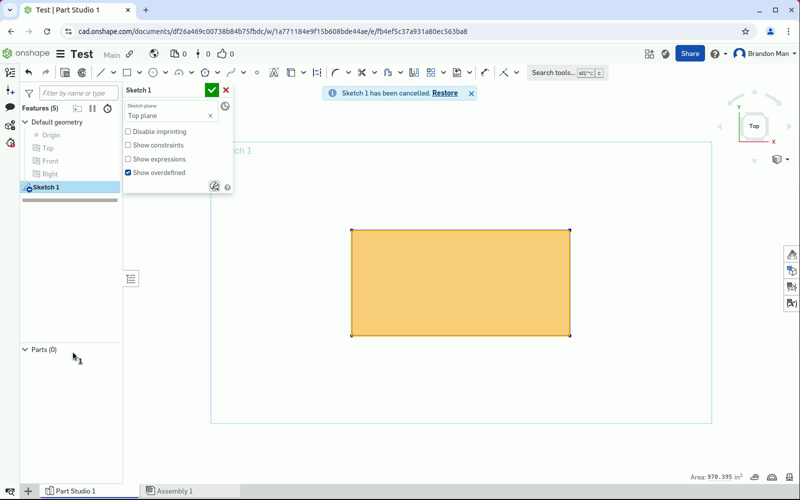
key(shift+y)
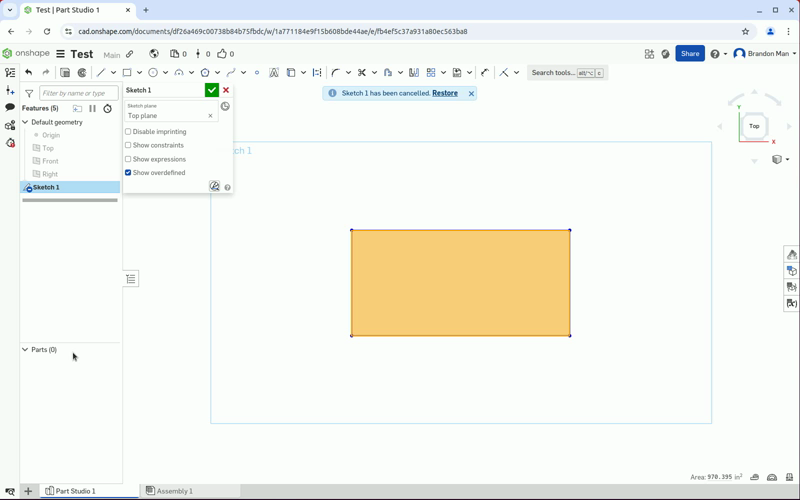
key(shift+e)
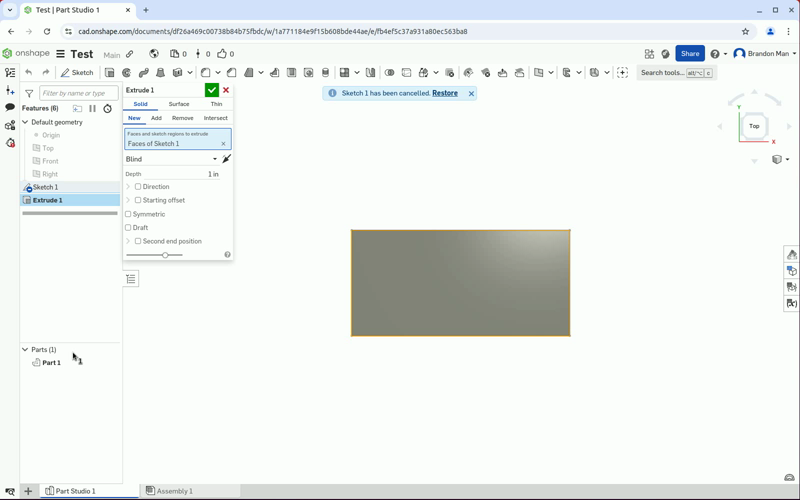
mouse_move(143, 106)
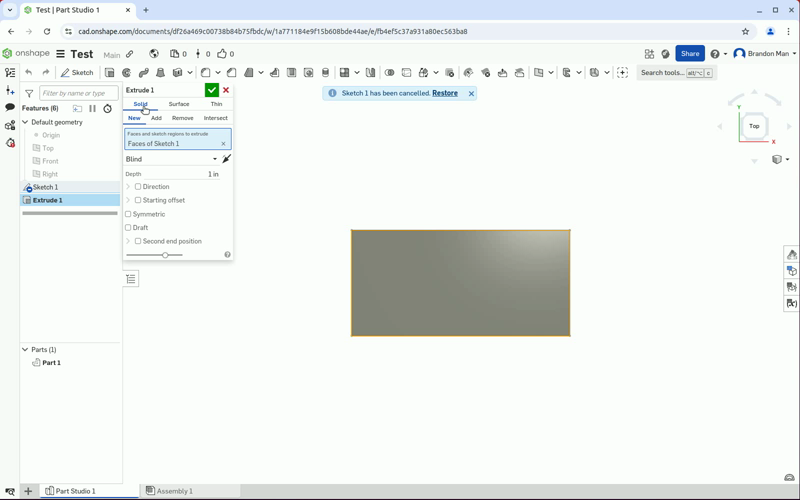
click(143, 106)
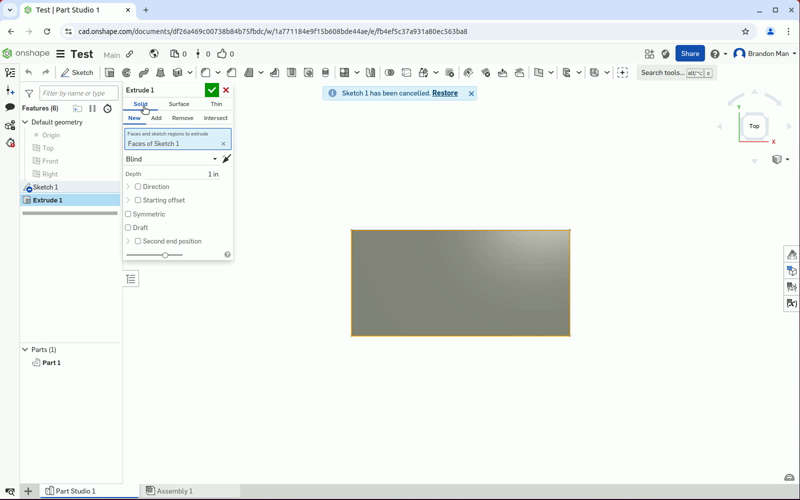
mouse_move(137, 120)
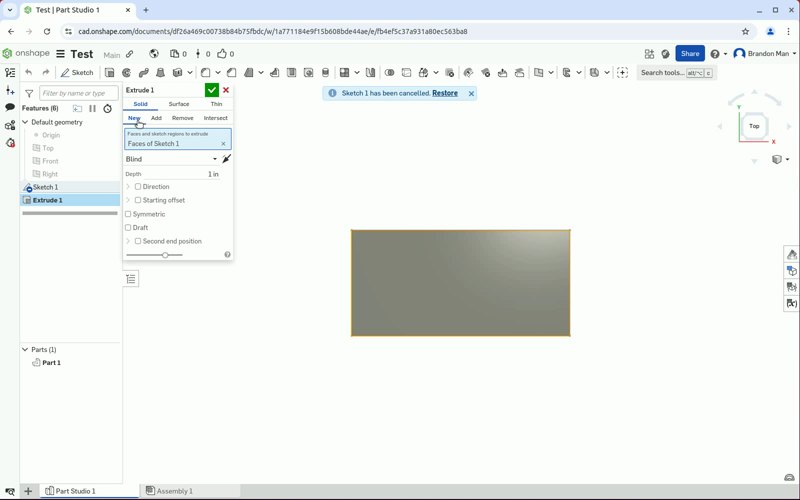
click(137, 120)
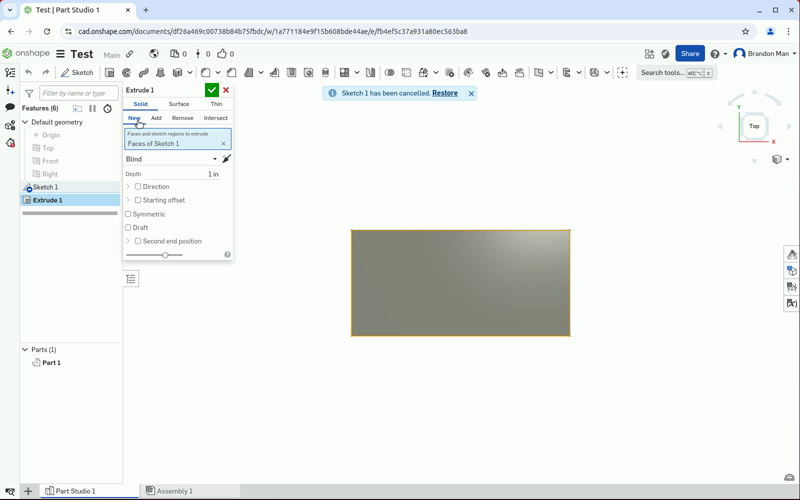
key(tab, 4)
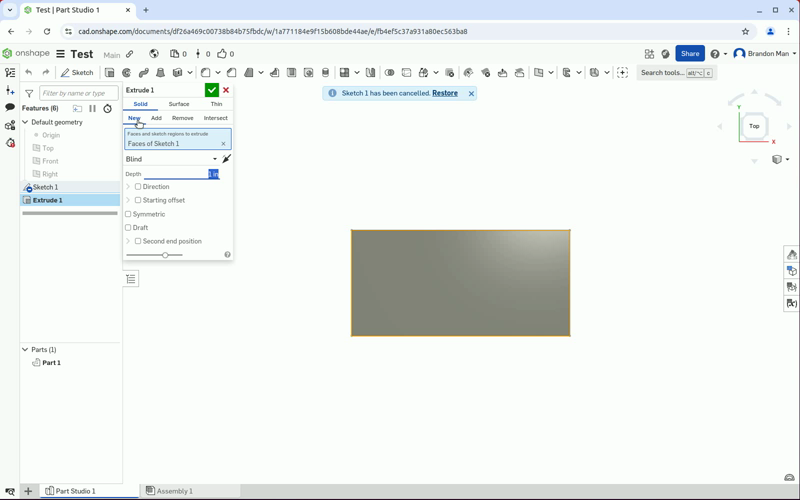
text(4.574)
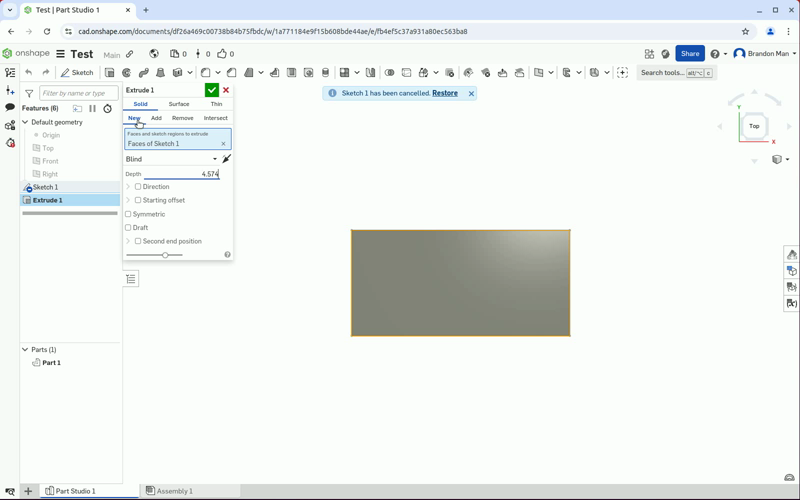
key(enter)
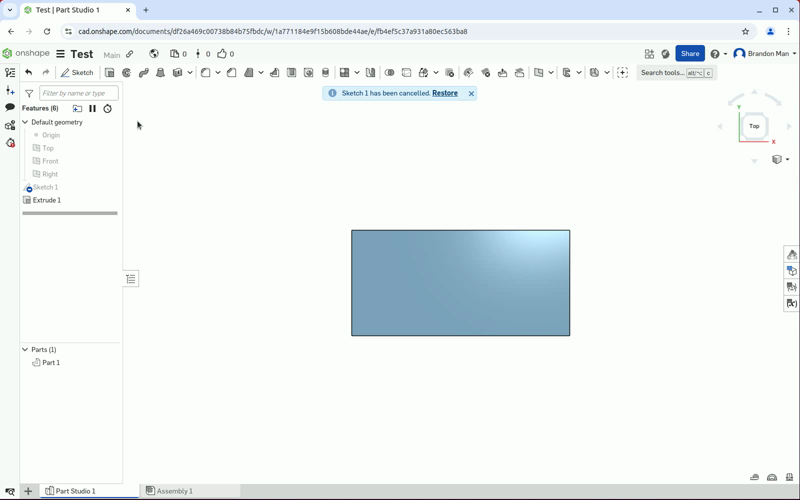
key(shift+h)
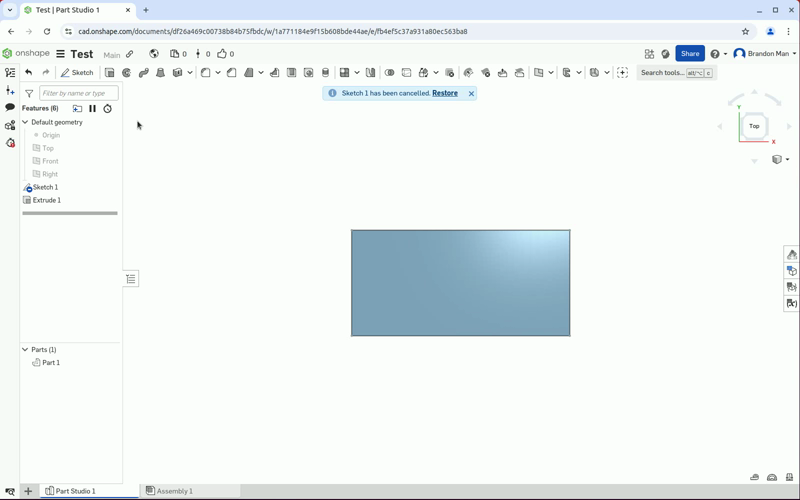
key(shift+h)
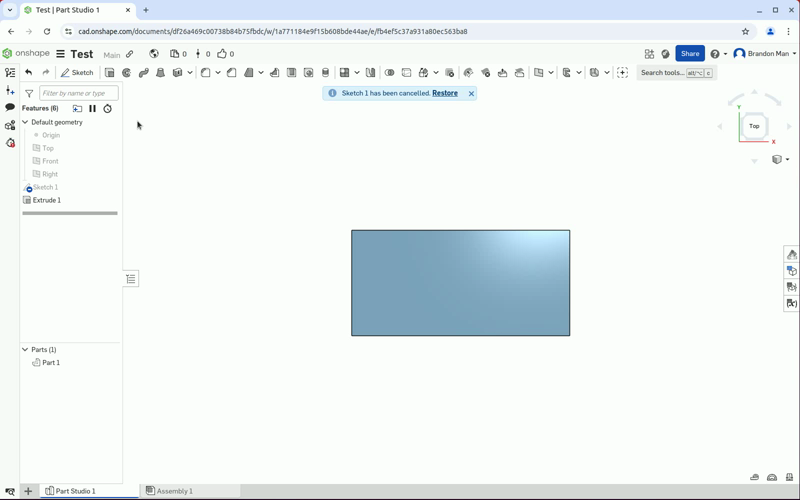
mouse_move(73, 189)
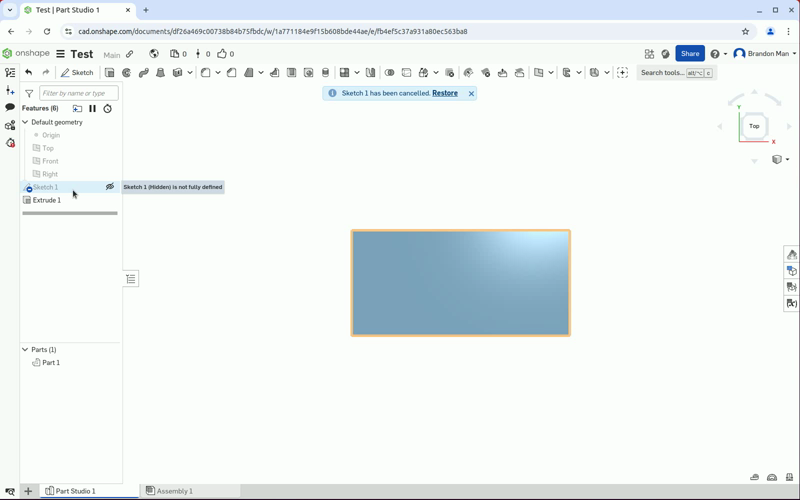
click(73, 189)
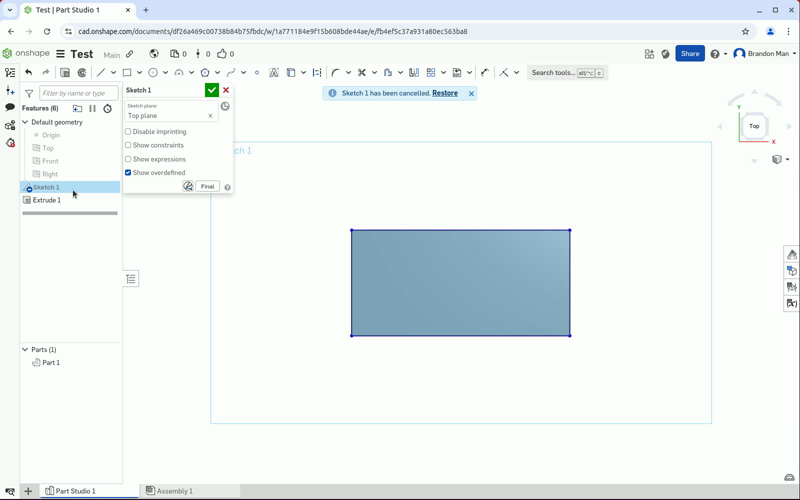
mouse_move(229, 92)
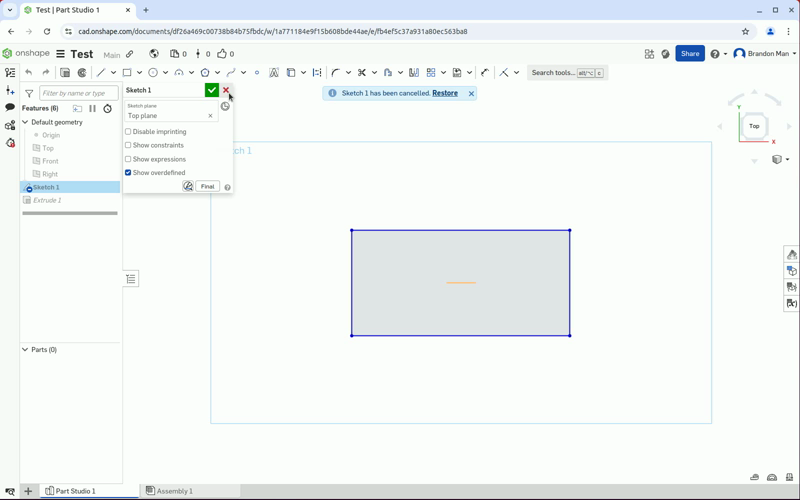
click(229, 92)
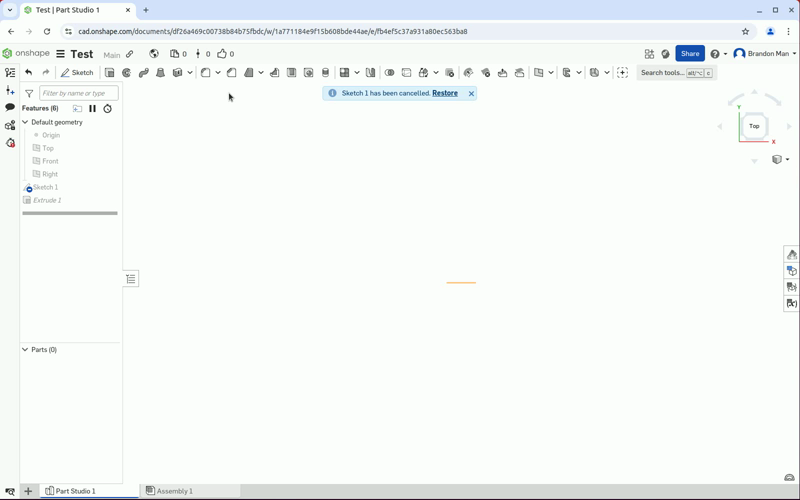
mouse_move(73, 352)
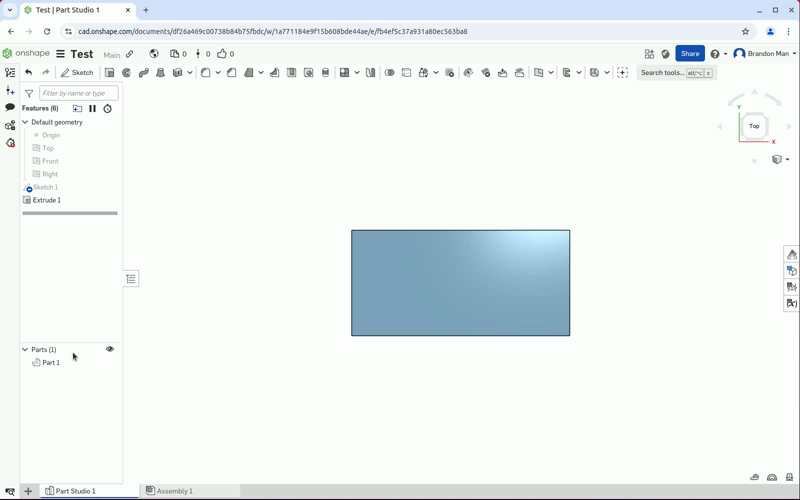
key(y)
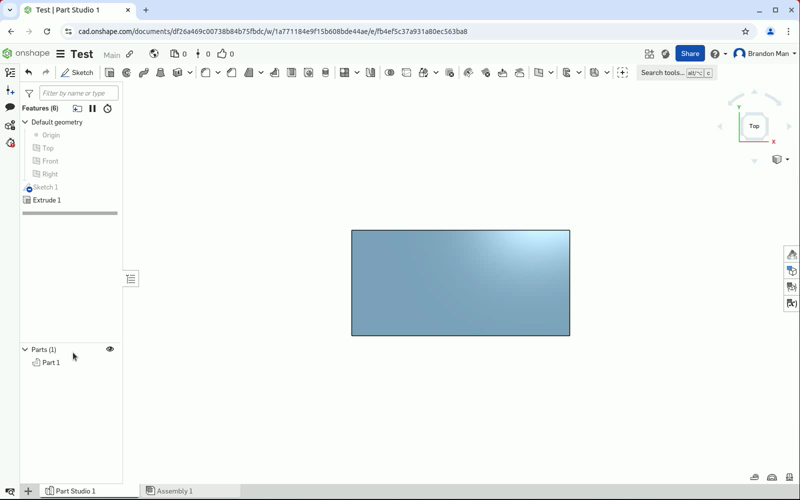
key(shift+p)
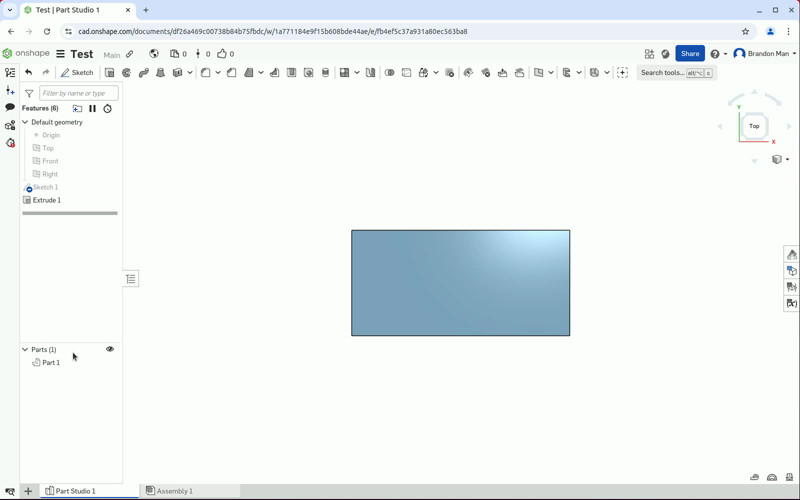
key(space)
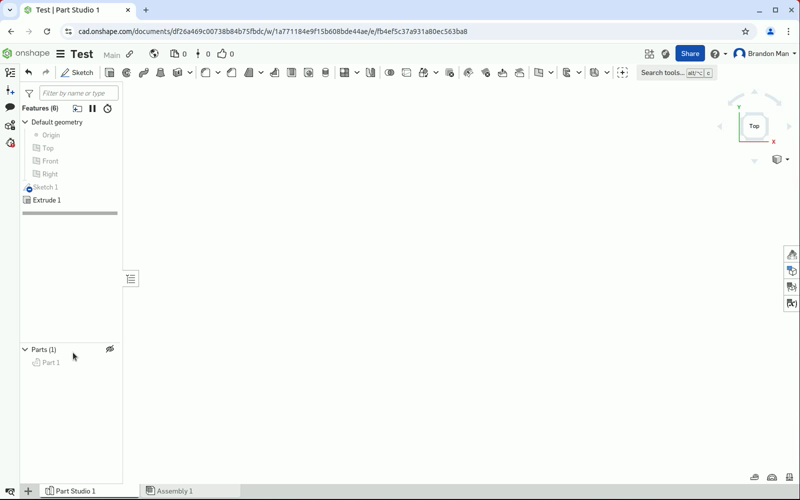
key_down(shift)
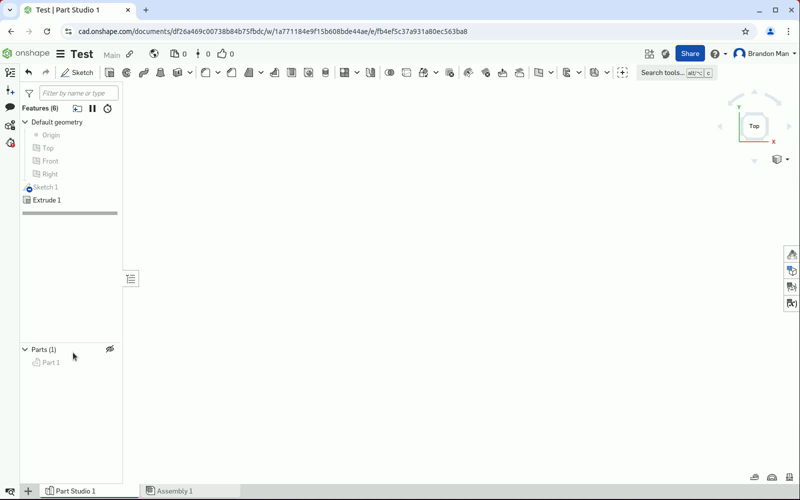
key(up)
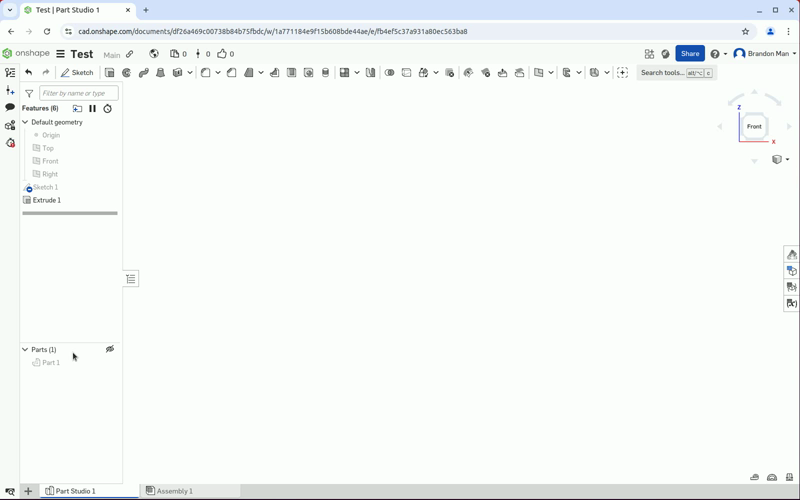
key_up(shift)
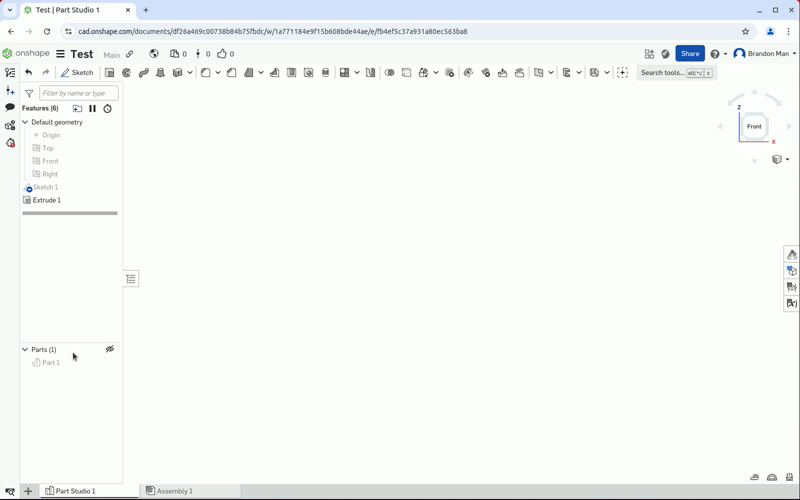
key(space)
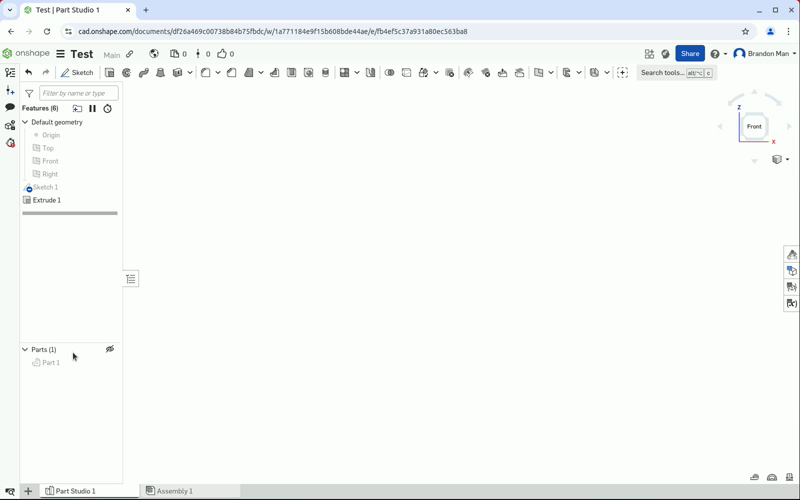
key_down(shift)
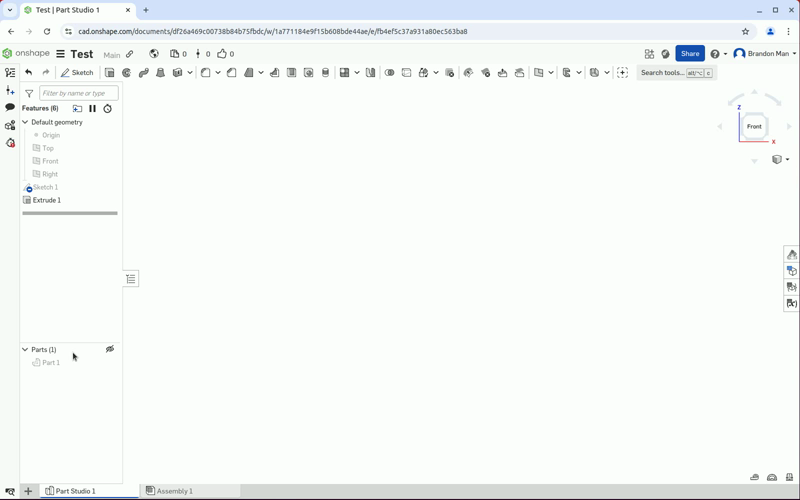
key(left)
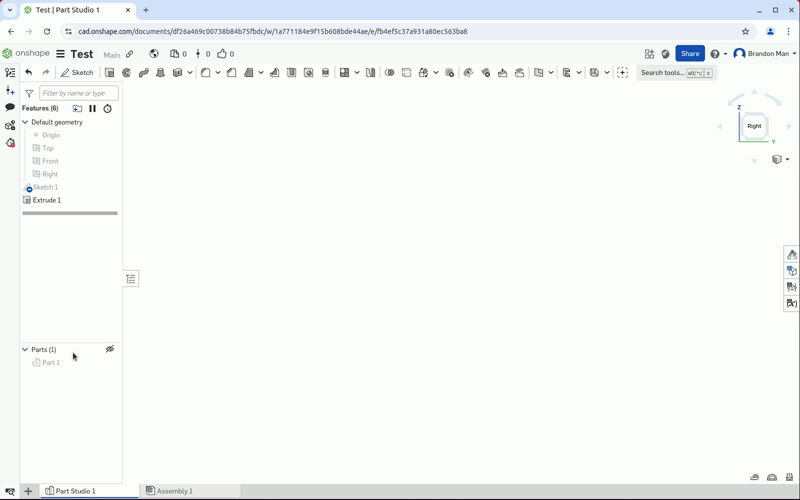
key_up(shift)
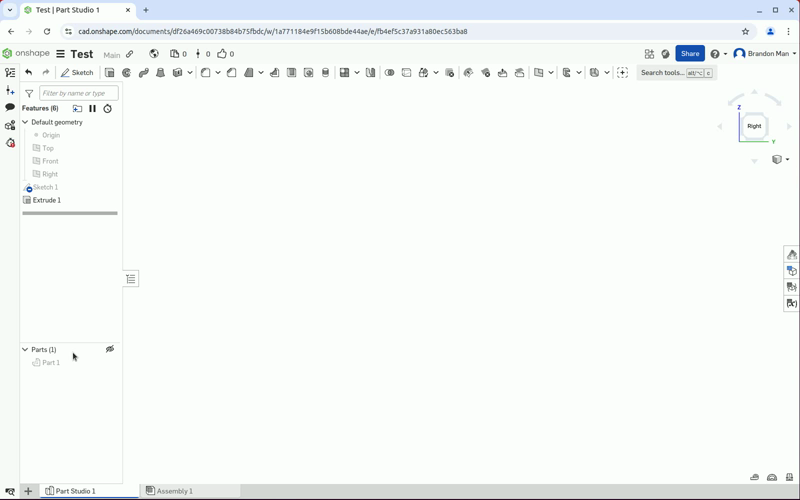
mouse_move(73, 352)
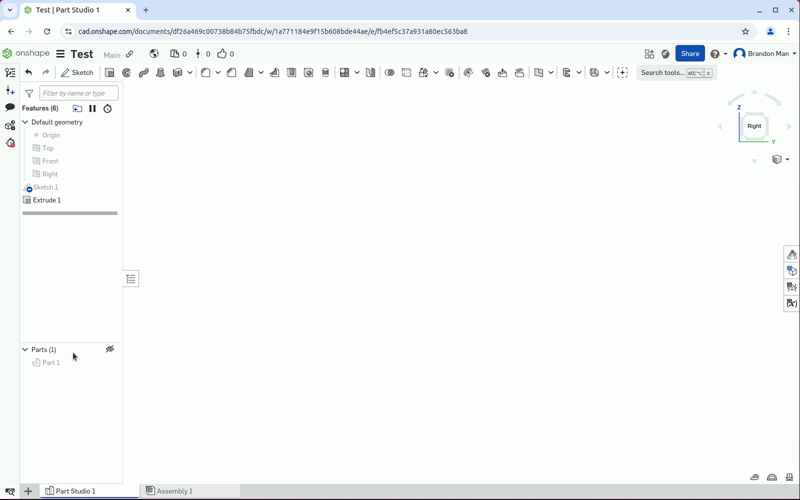
key(shift+y)
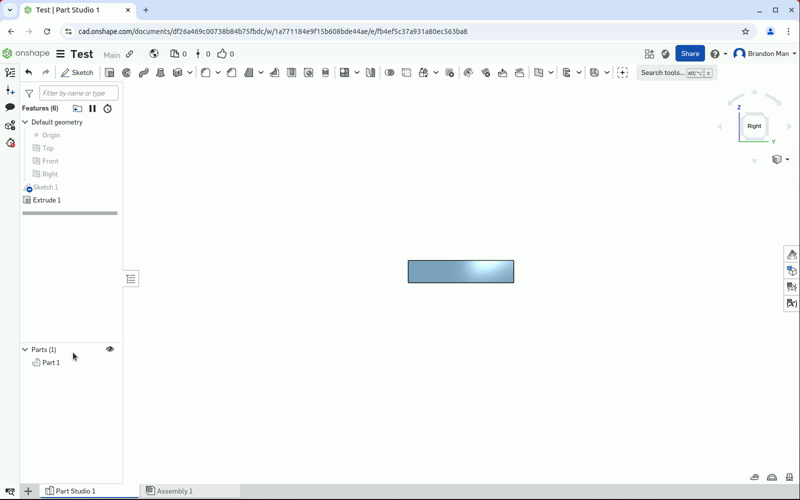
mouse_move(541, 75)
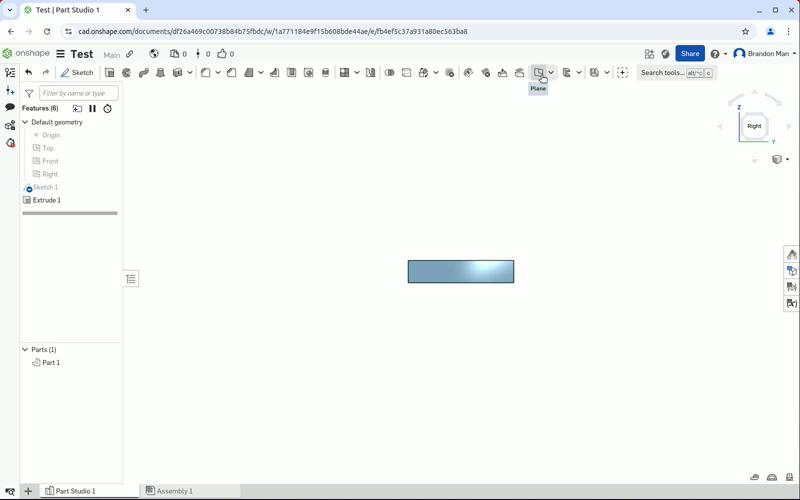
click(541, 75)
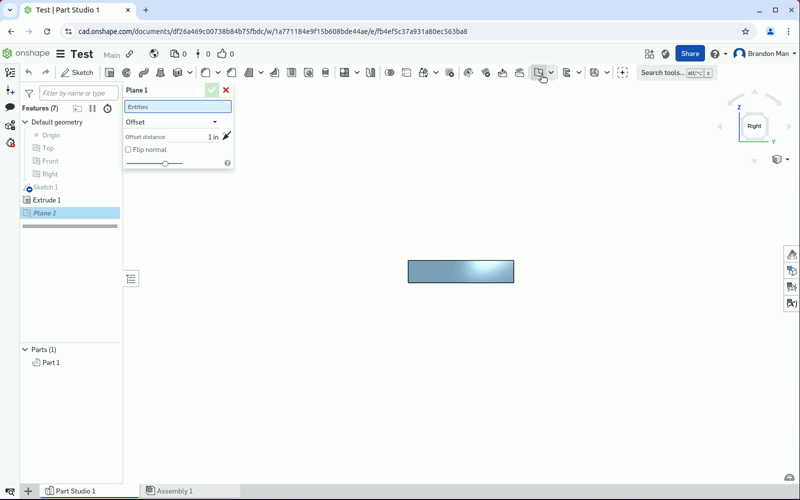
mouse_move(73, 176)
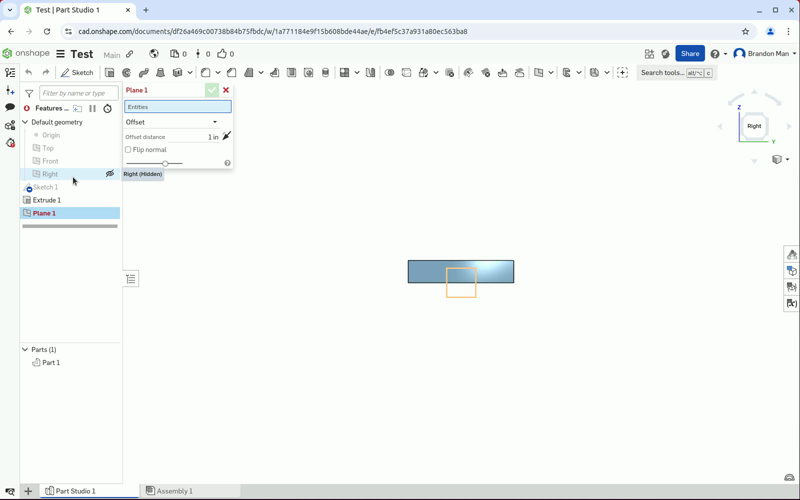
click(73, 176)
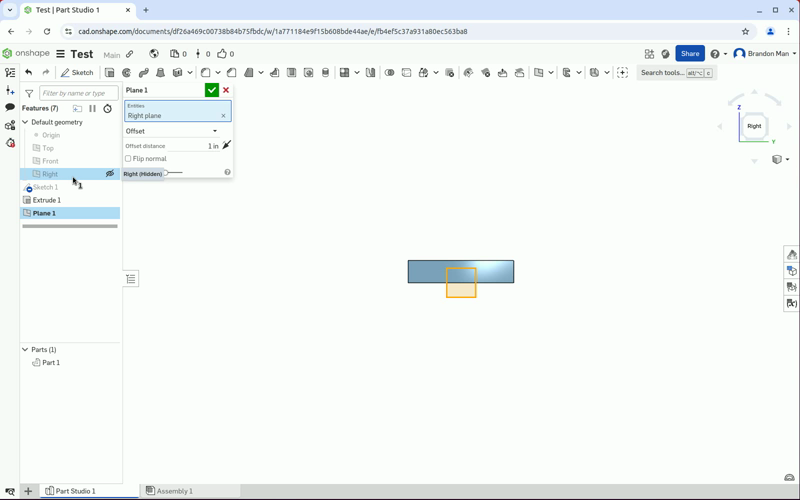
key(tab, 2)
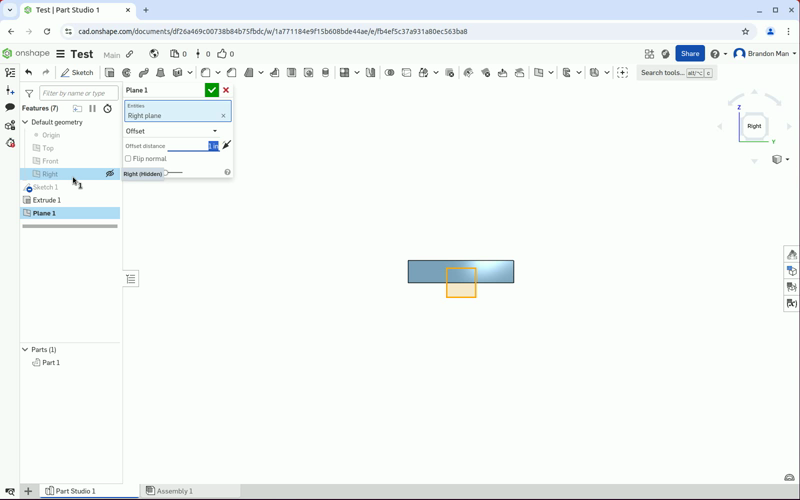
text(22.4)
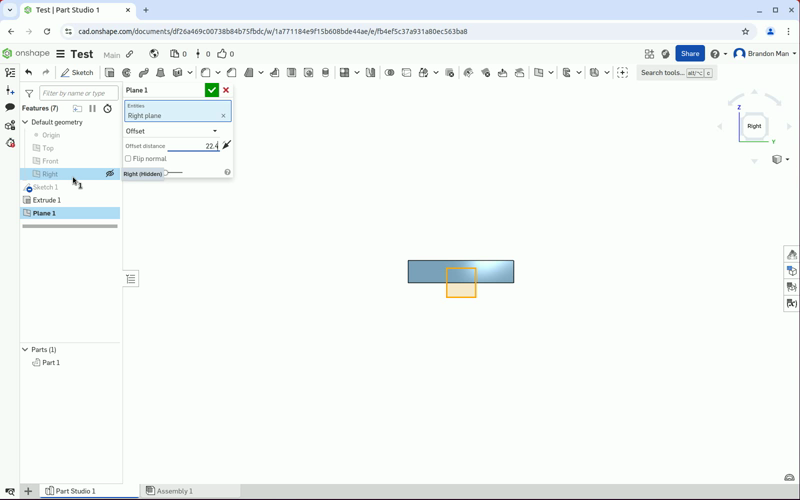
key(enter, 2)
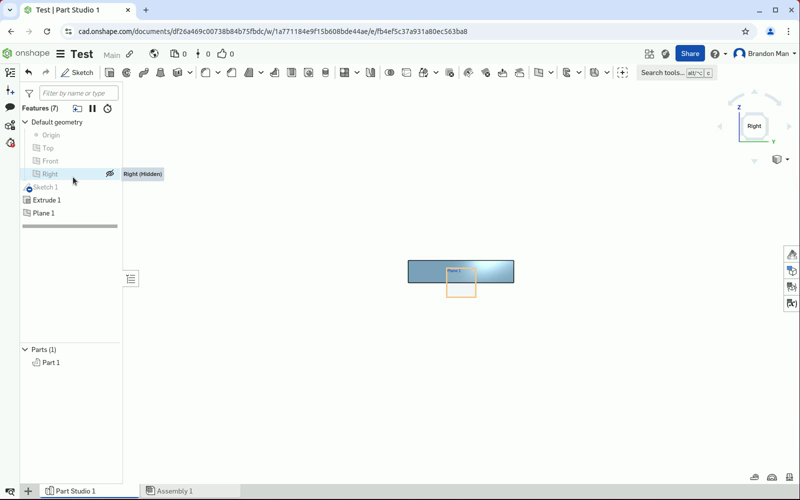
key(shift+s)
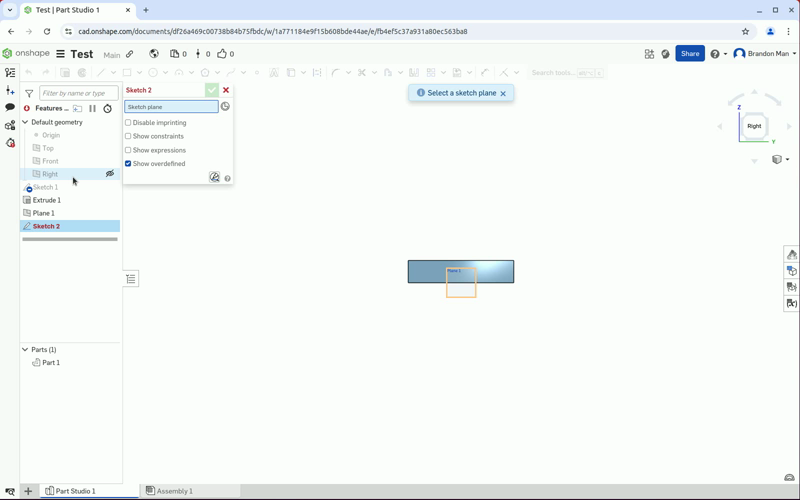
mouse_move(73, 215)
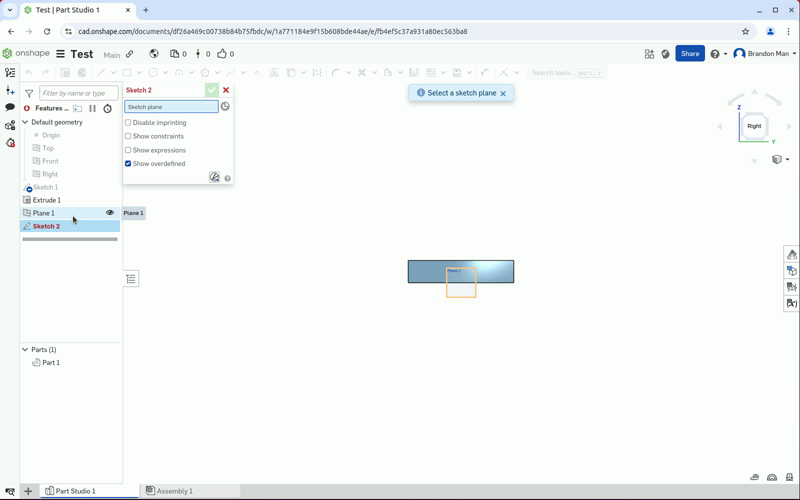
click(73, 215)
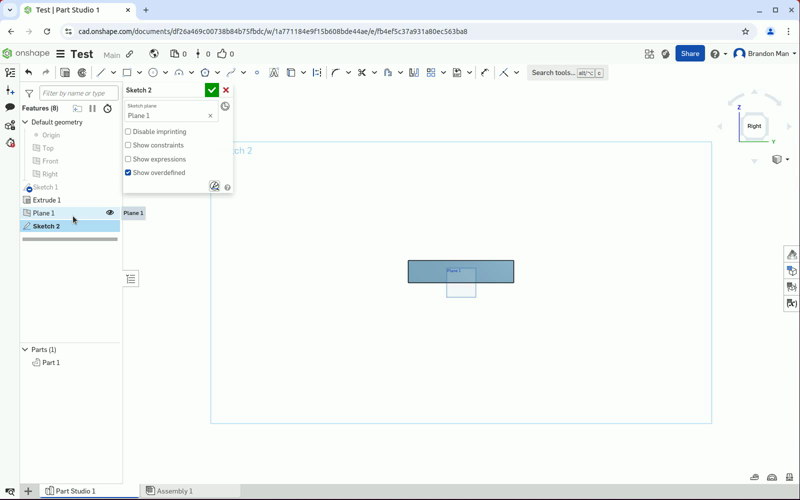
mouse_move(73, 352)
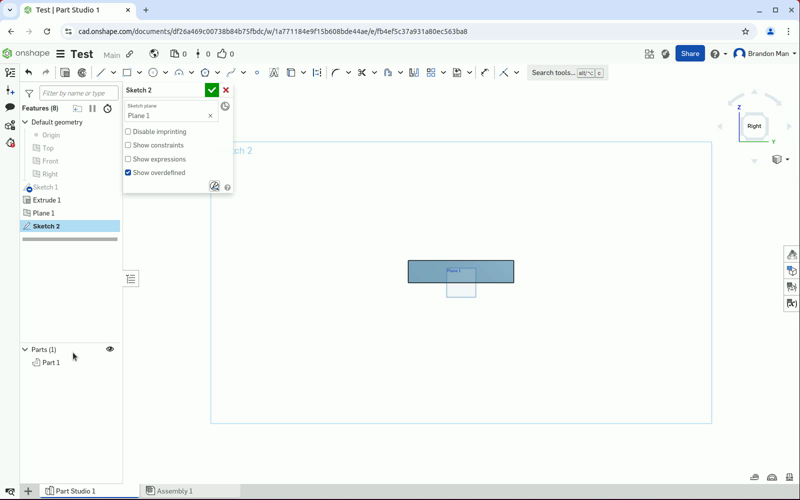
key(y)
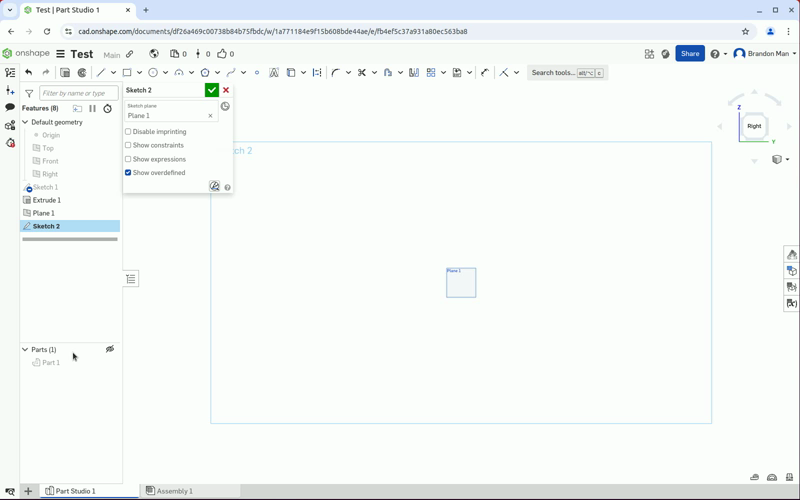
key(l)
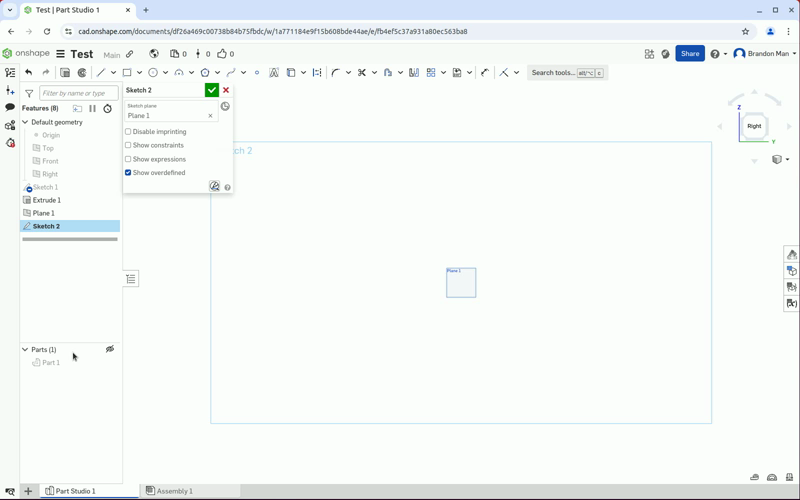
key_down(shift)
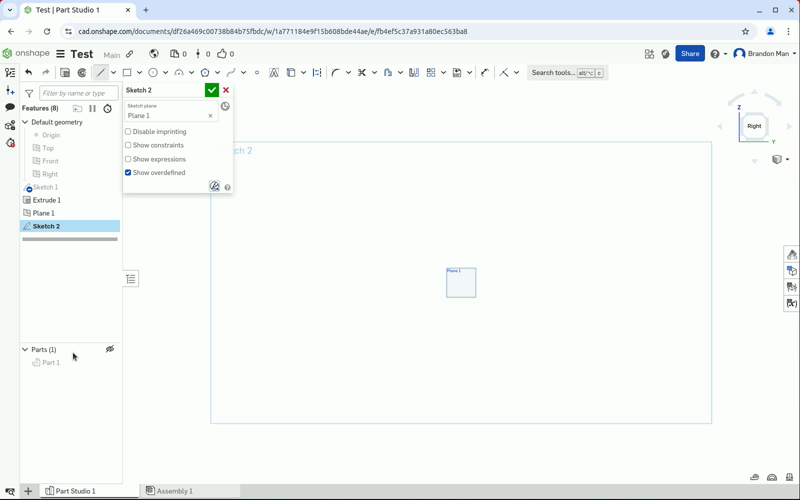
mouse_move(407, 282)
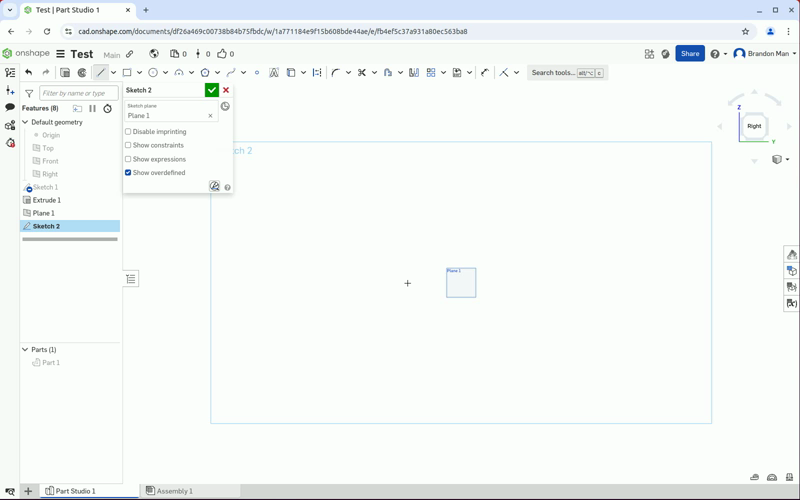
click(407, 282)
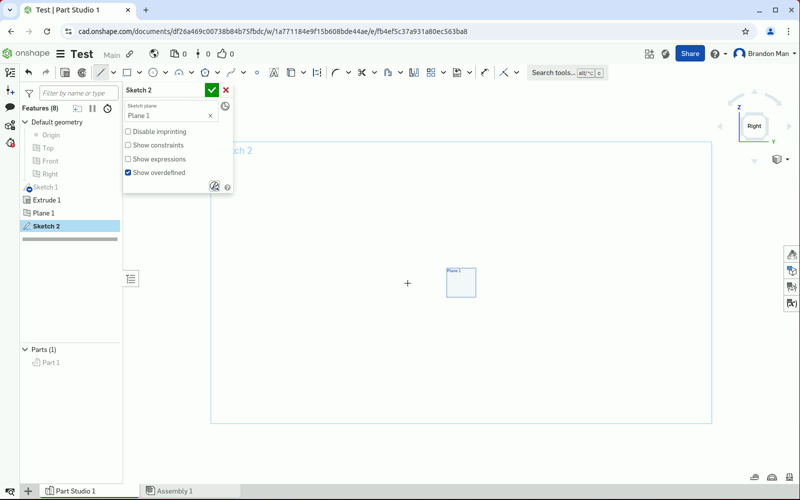
key_up(shift)
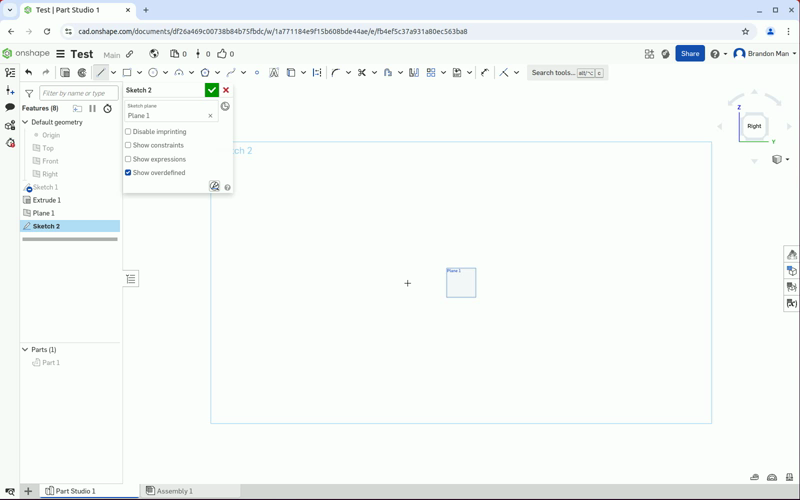
key_down(shift)
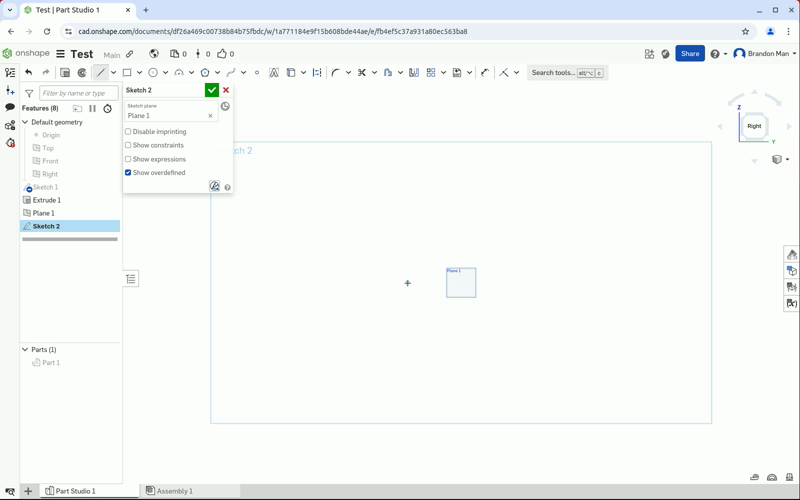
mouse_move(513, 282)
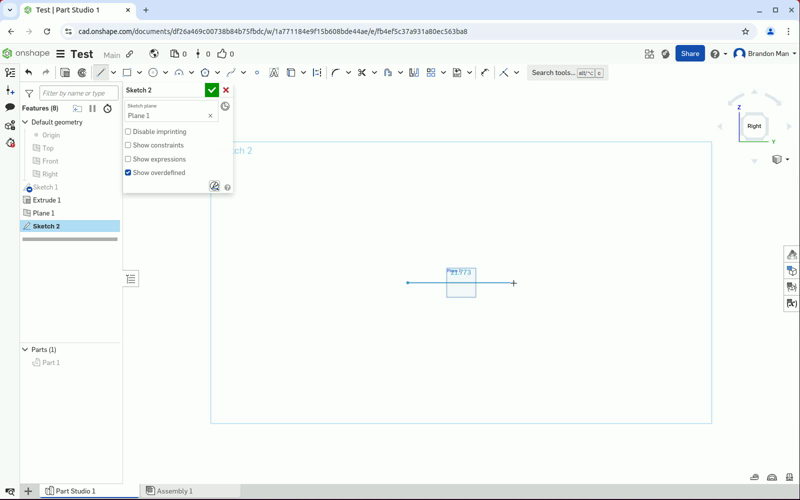
click(513, 282)
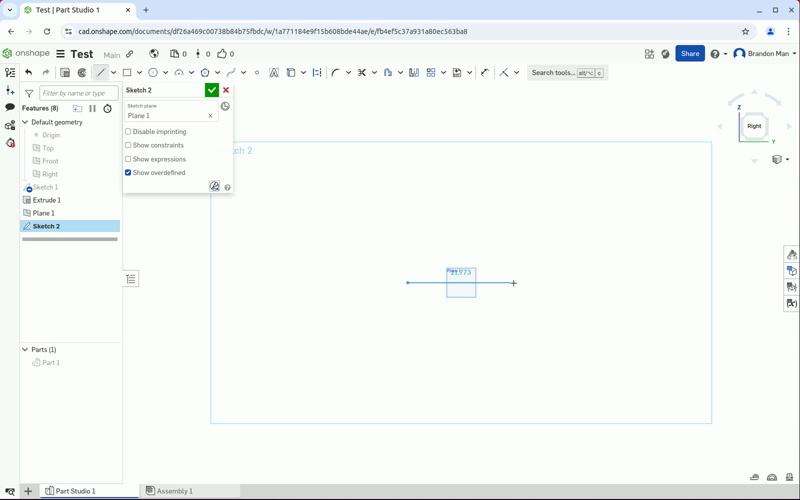
key_up(shift)
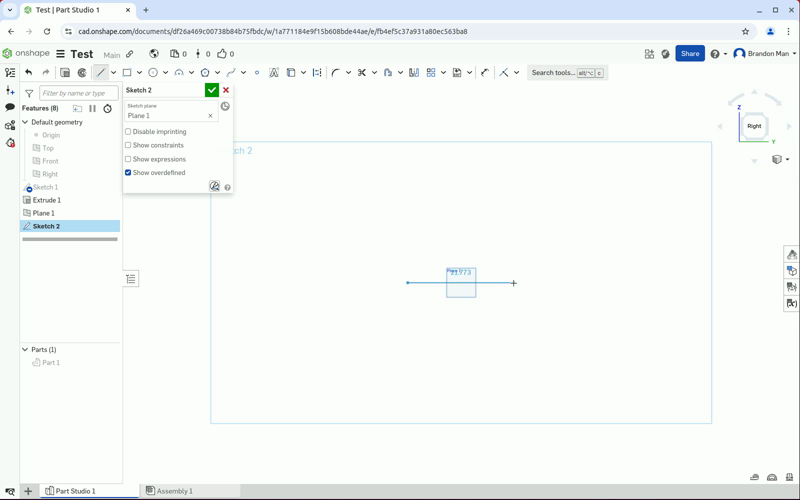
key_down(shift)
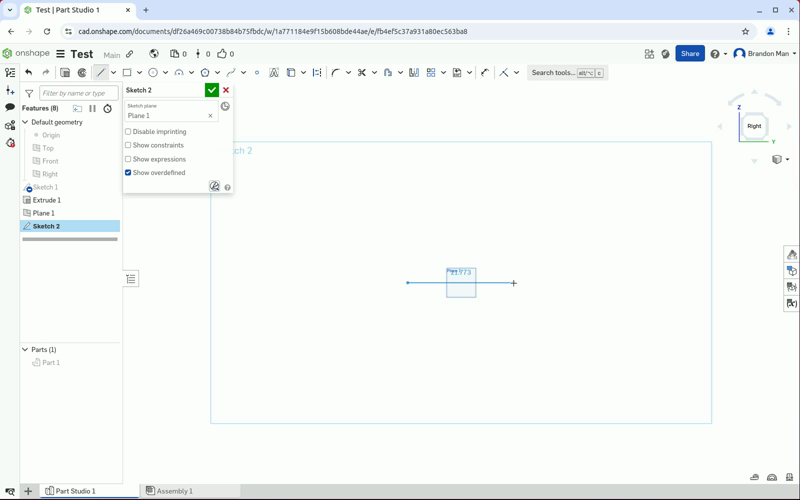
mouse_move(543, 282)
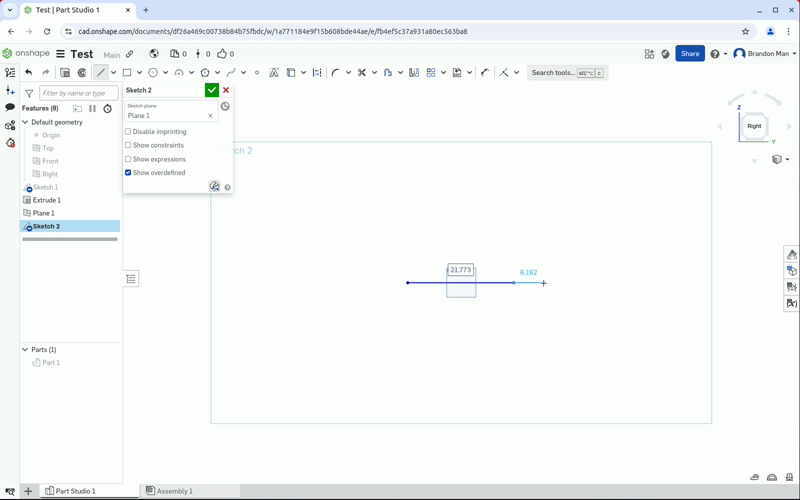
mouse_move(513, 260)
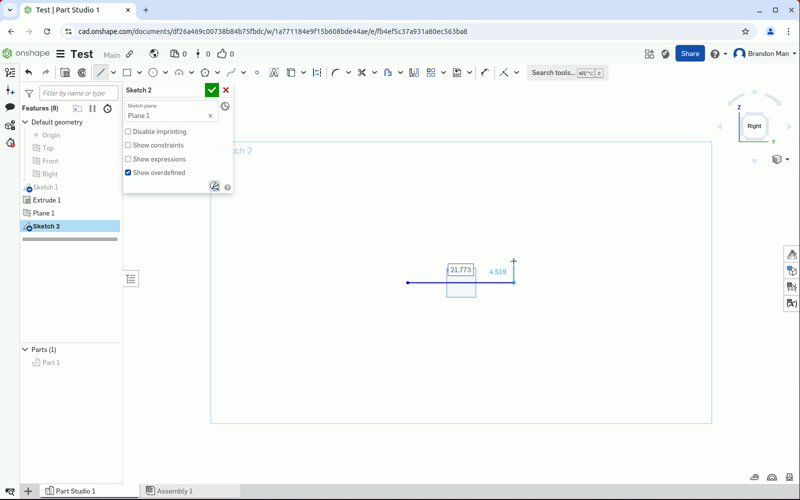
click(513, 260)
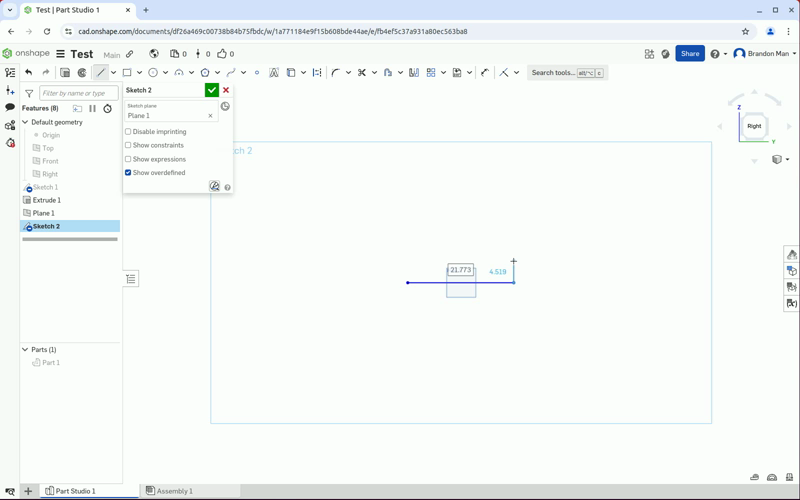
key_up(shift)
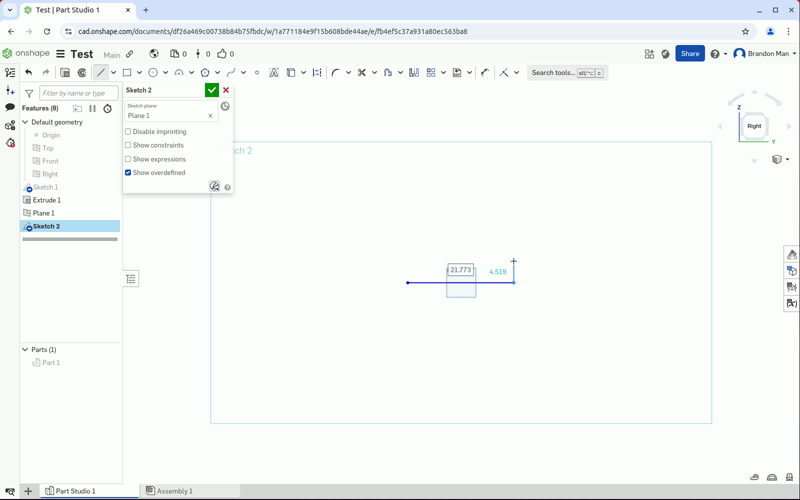
key_down(shift)
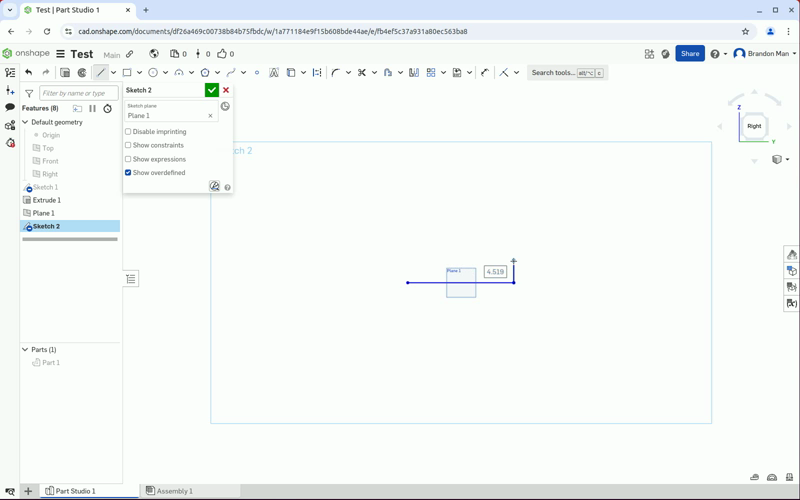
mouse_move(407, 260)
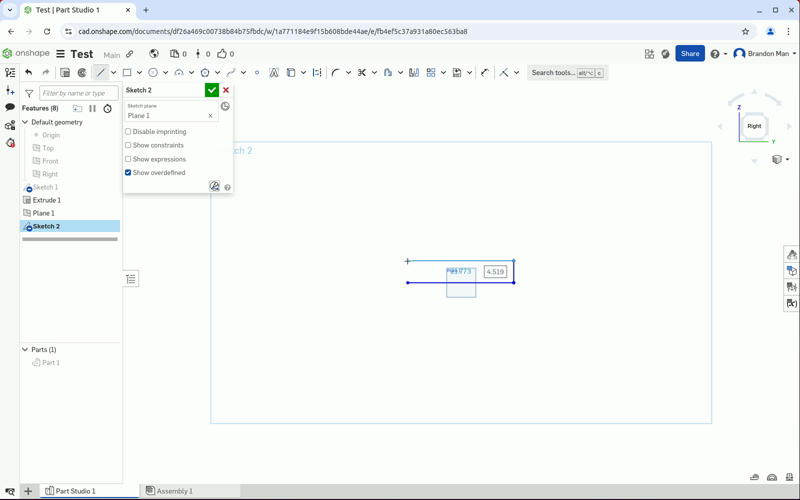
click(407, 260)
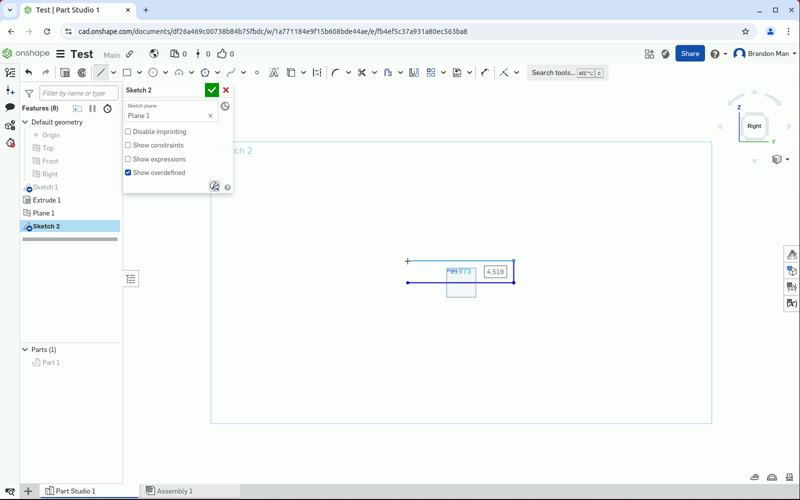
key_up(shift)
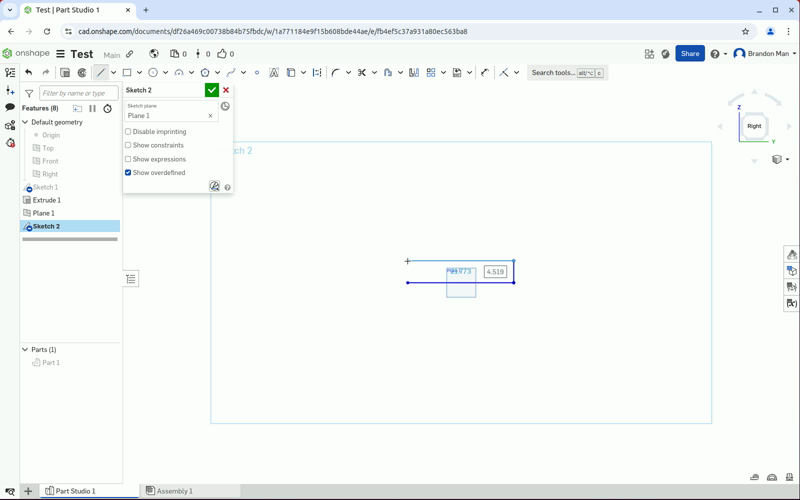
mouse_move(437, 260)
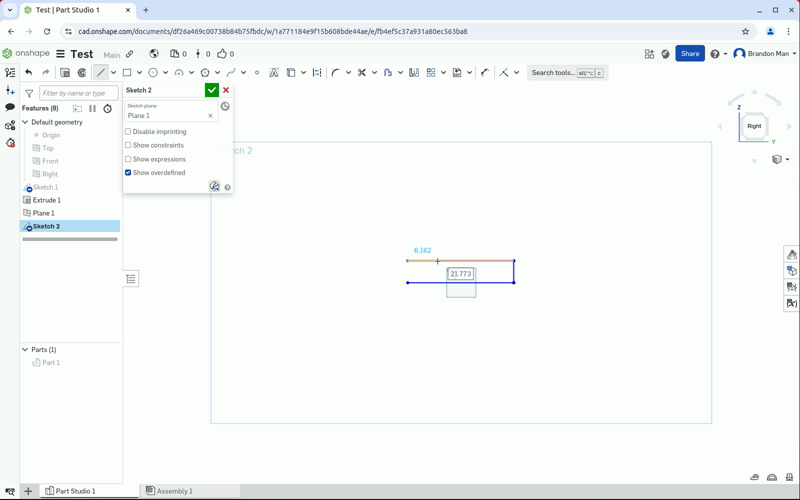
key_down(shift)
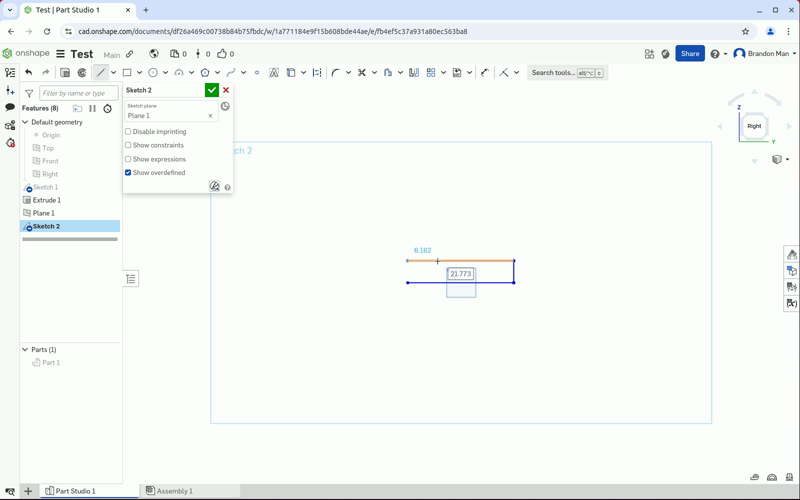
mouse_move(407, 282)
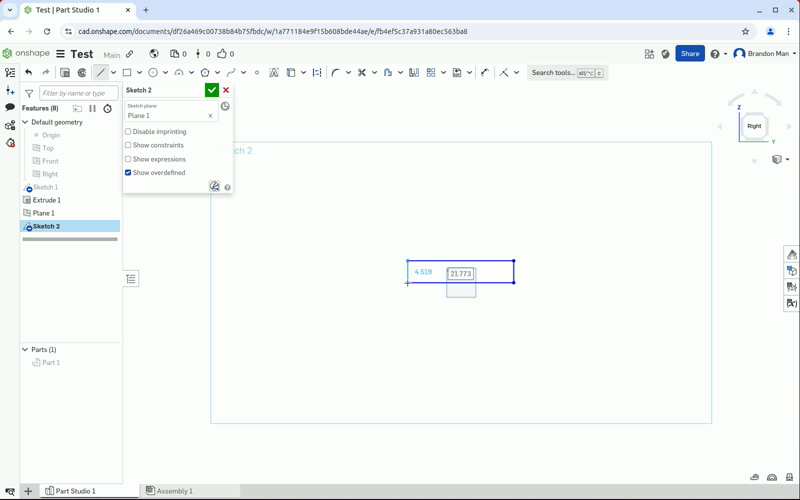
key_up(shift)
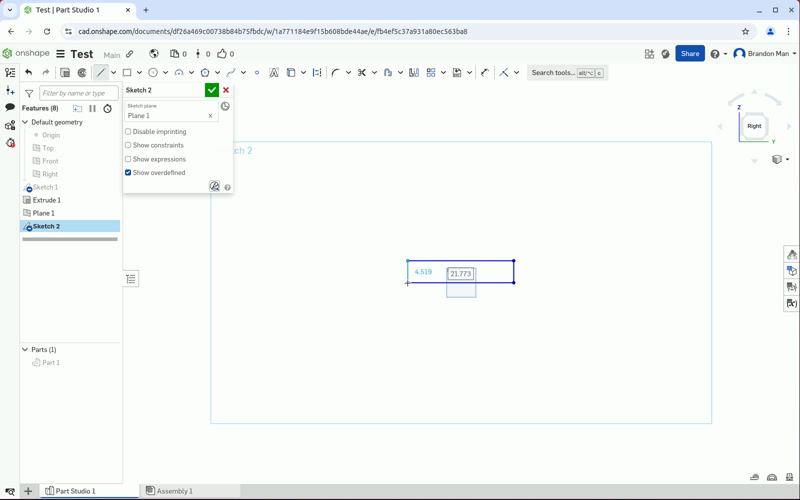
click(407, 282)
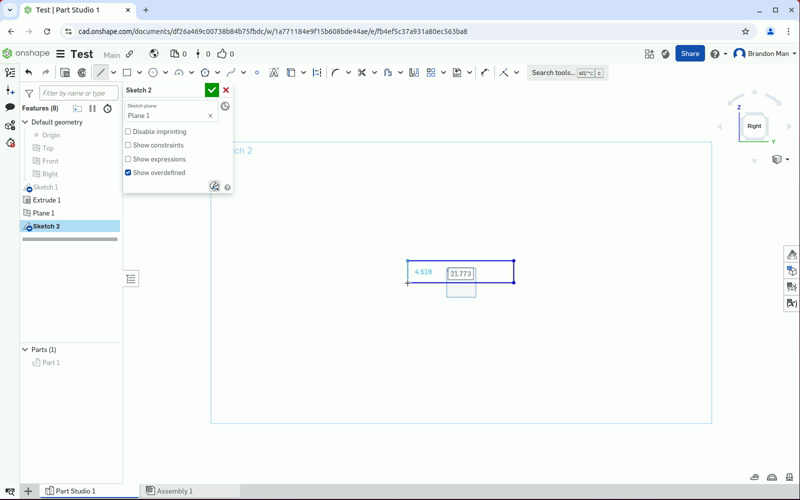
key(esc)
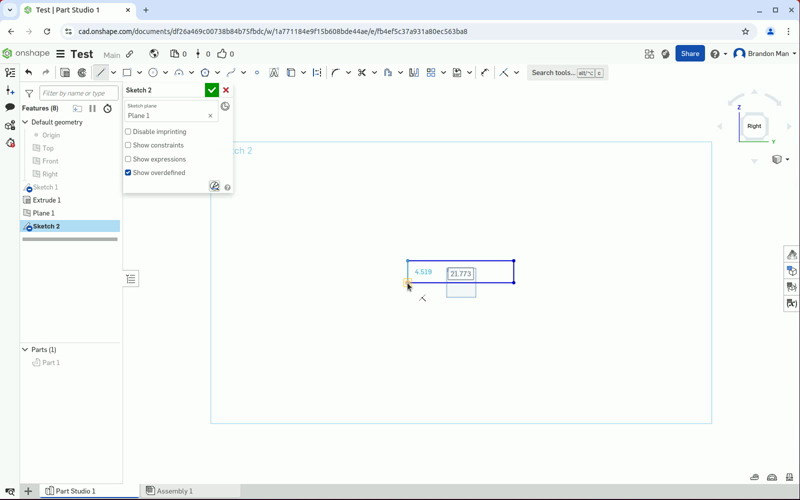
mouse_move(409, 264)
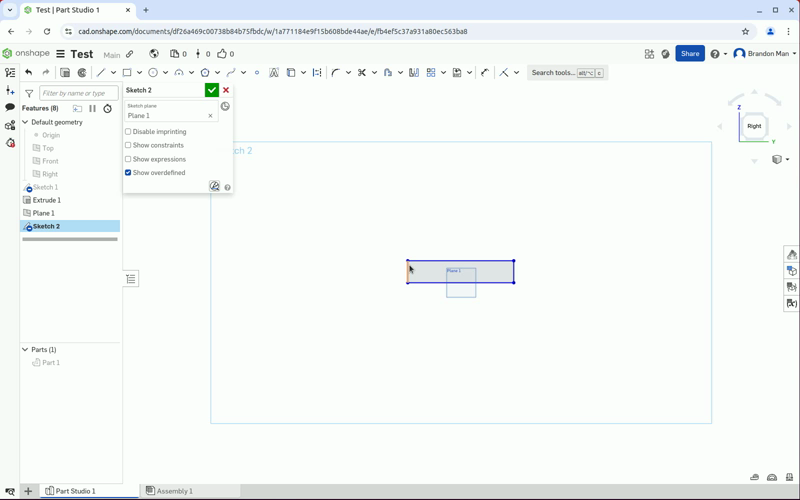
click(409, 264)
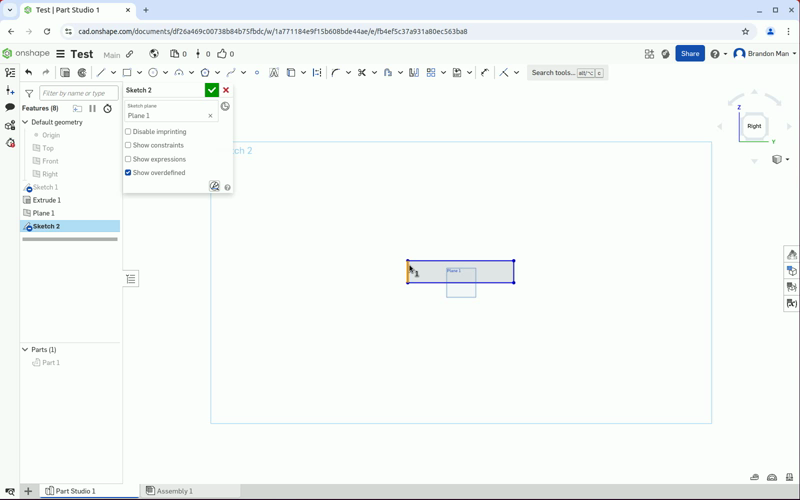
mouse_move(73, 352)
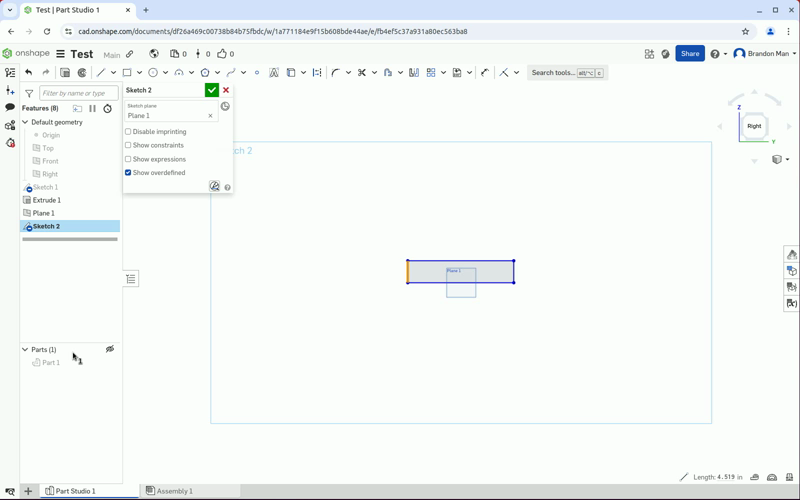
key(shift+y)
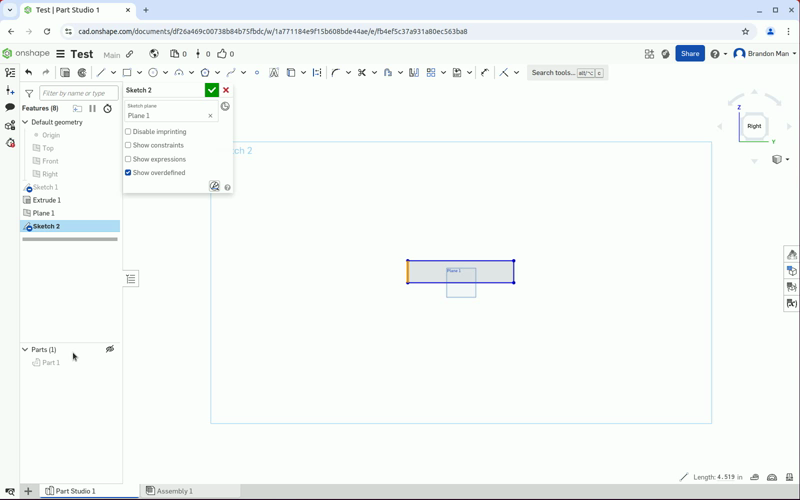
key(shift+e)
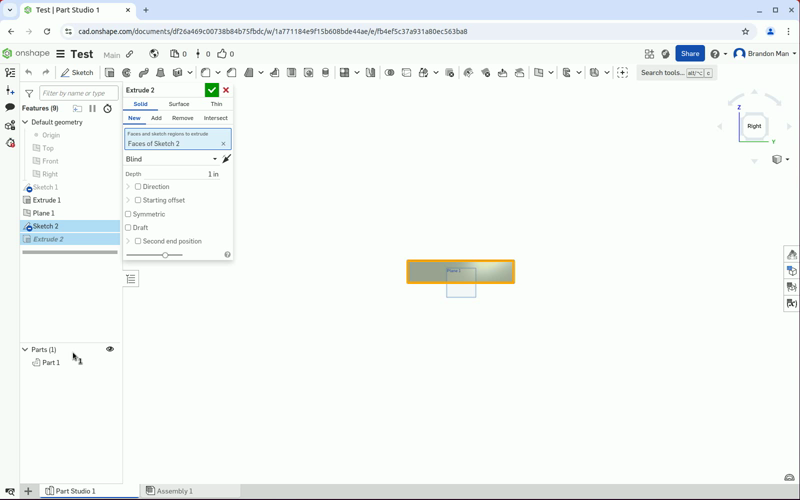
mouse_move(143, 106)
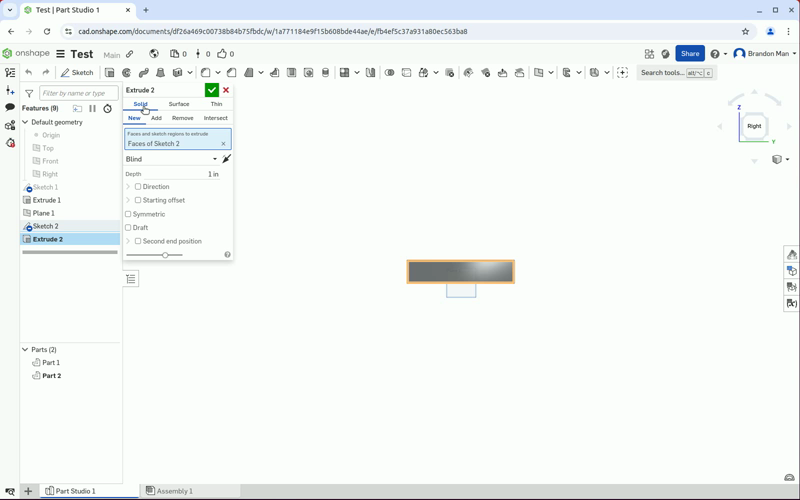
click(143, 106)
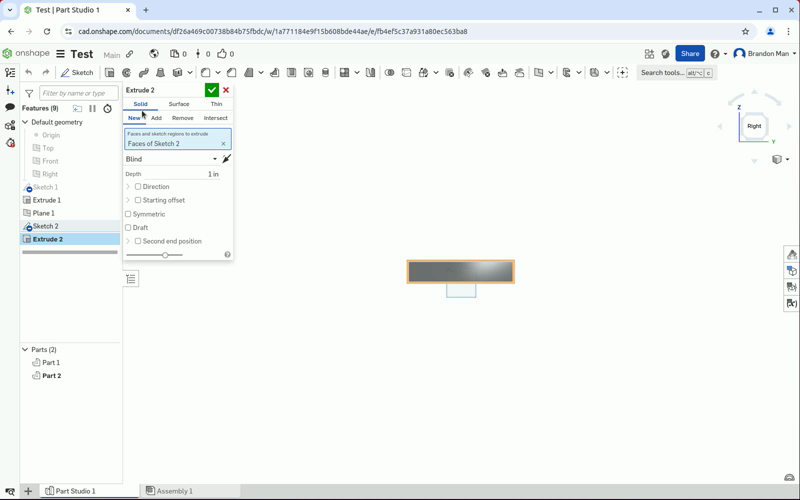
mouse_move(137, 120)
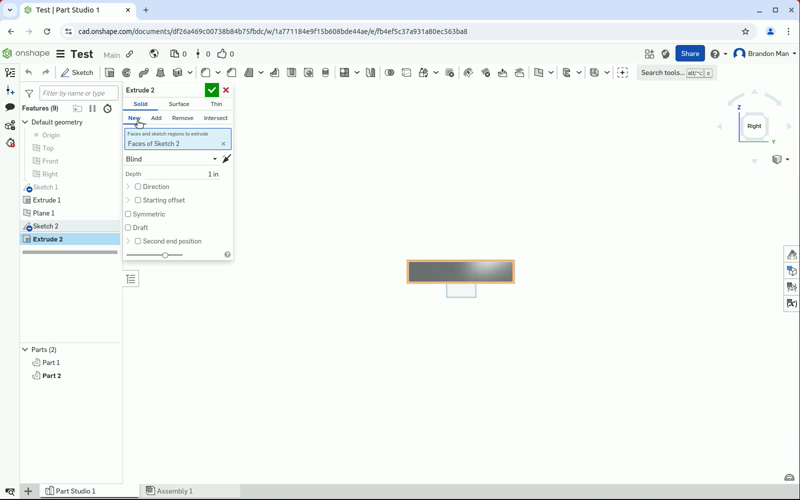
click(137, 120)
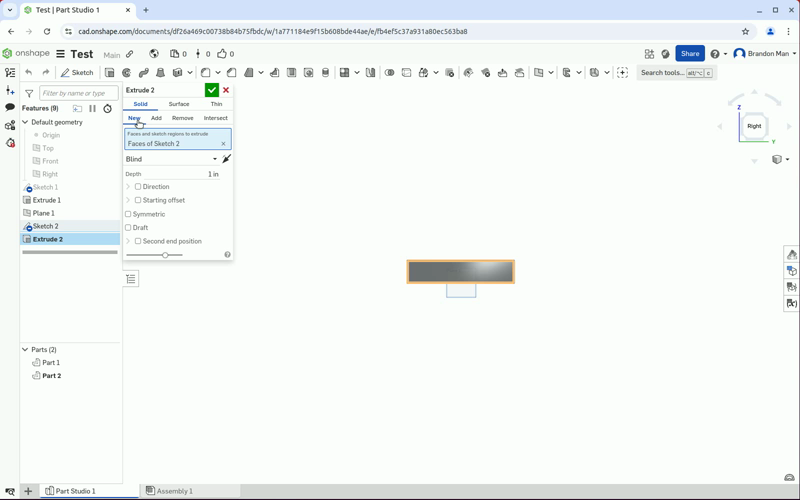
key(tab, 4)
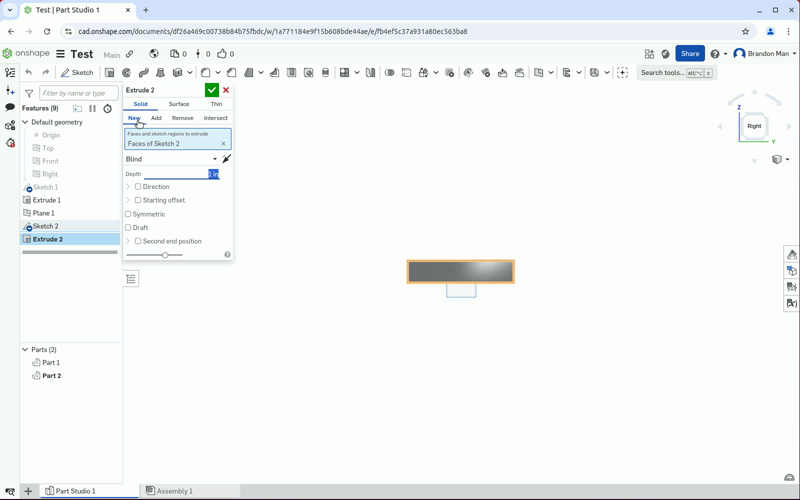
text(0.722)
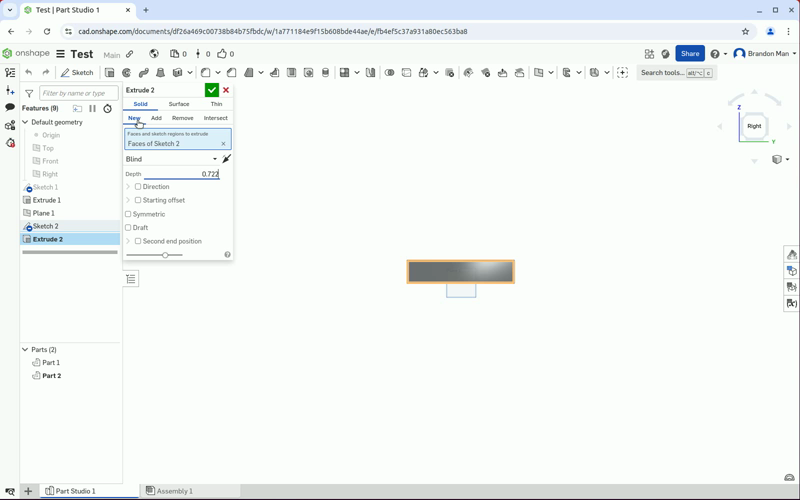
key(enter)
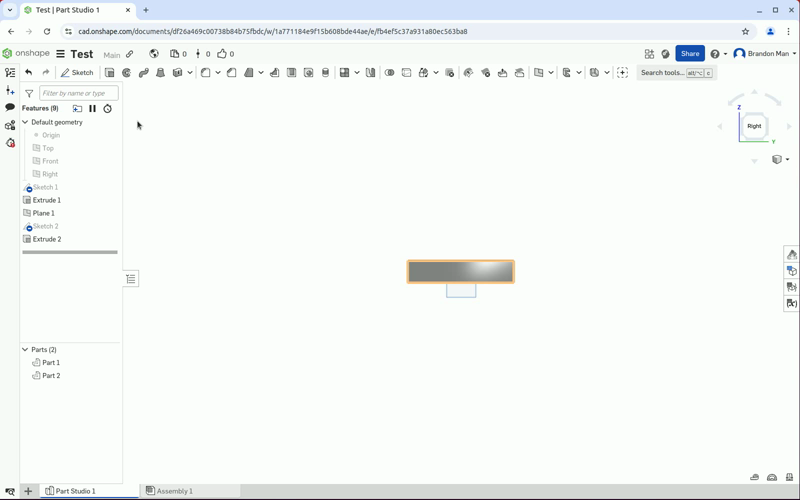
key(shift+h)
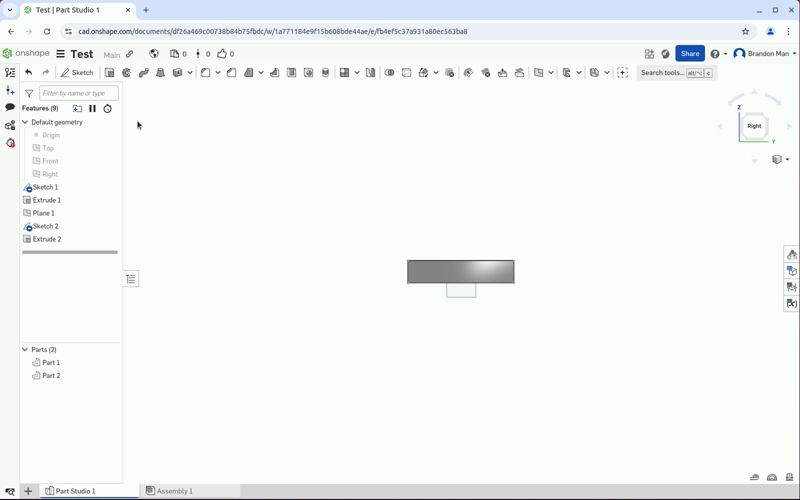
key(shift+h)
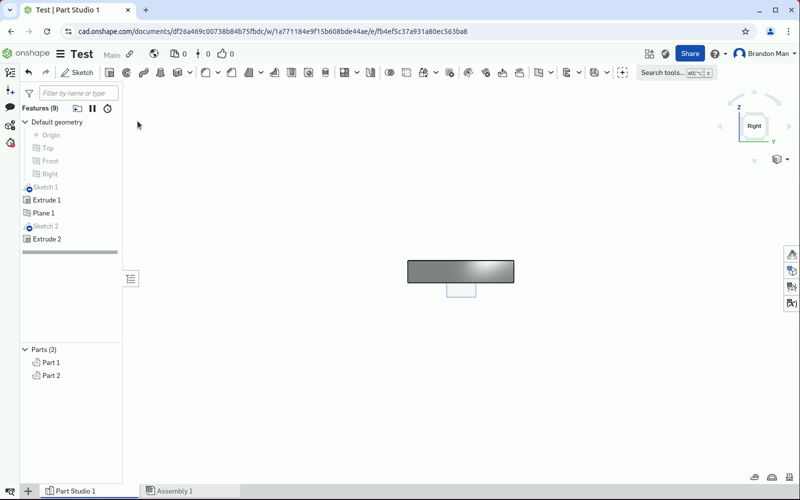
mouse_move(73, 189)
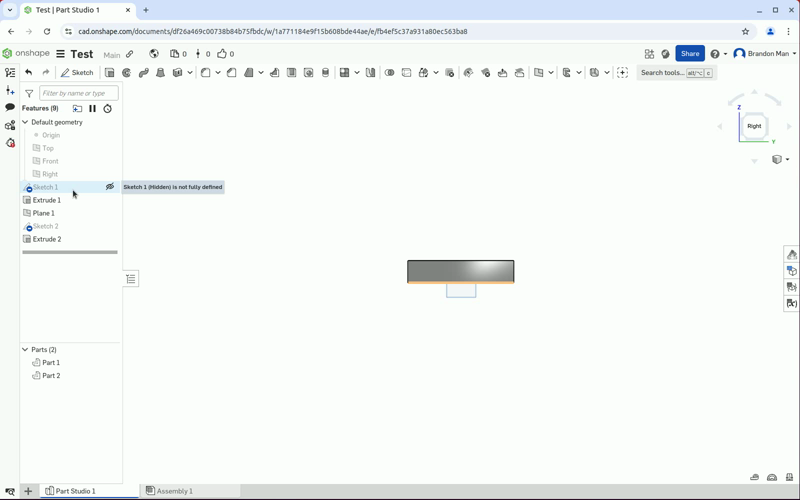
click(73, 189)
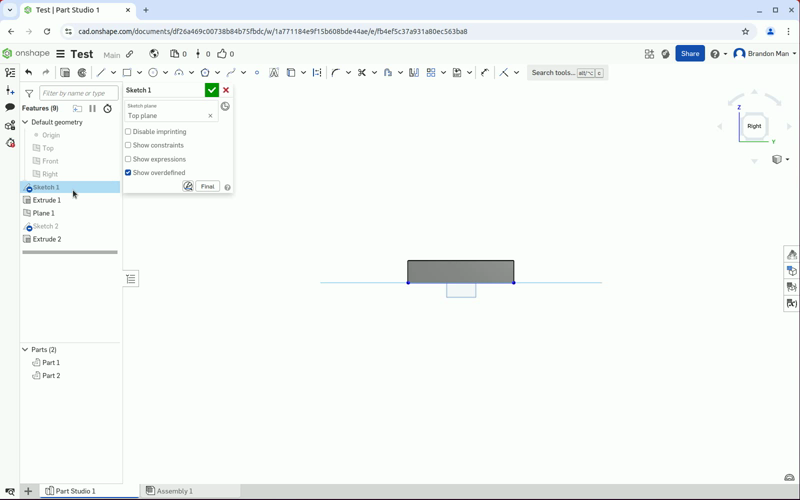
mouse_move(229, 92)
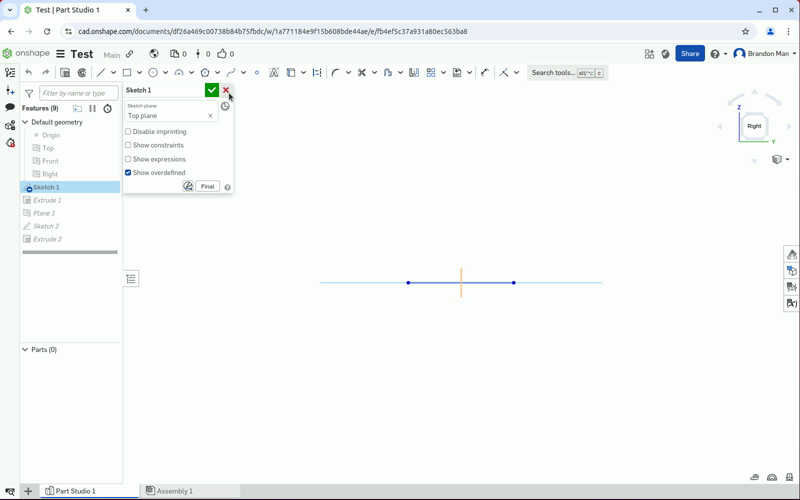
click(229, 92)
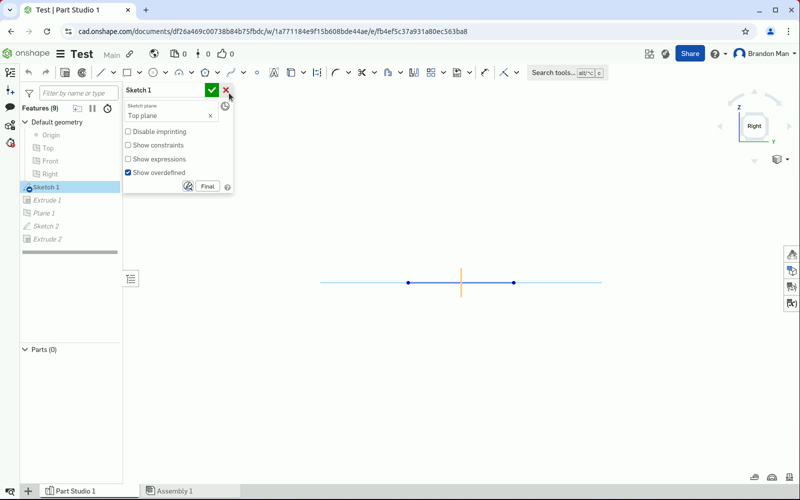
key(shift+s)
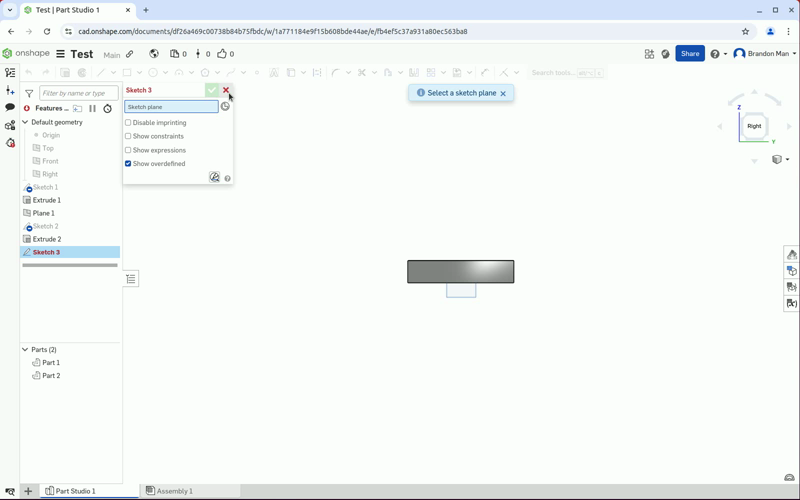
mouse_move(73, 215)
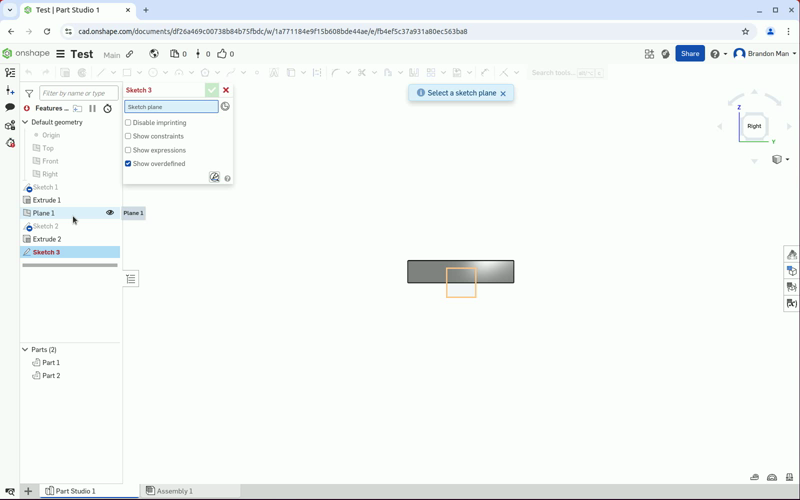
click(73, 215)
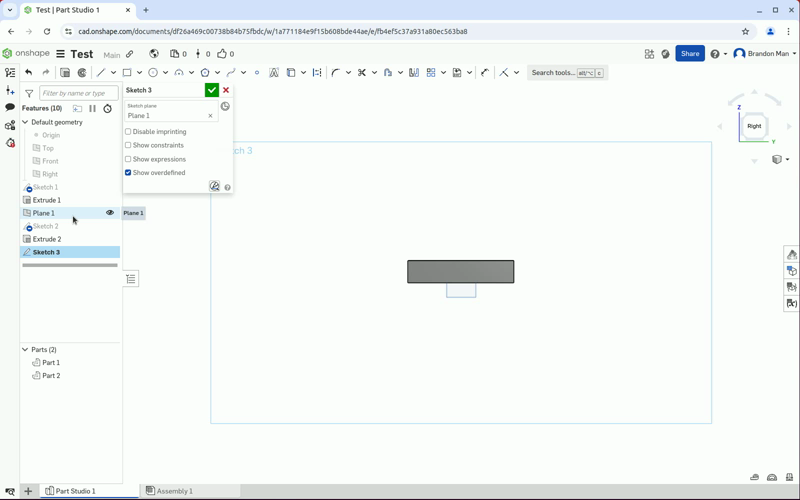
mouse_move(73, 352)
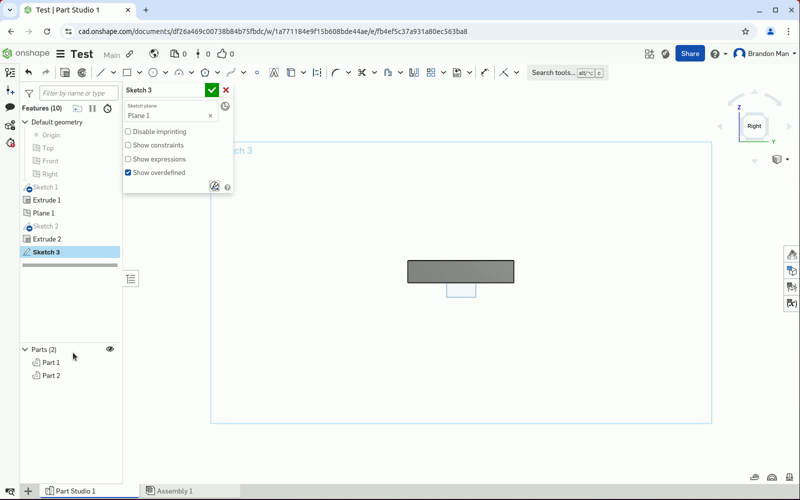
key(y)
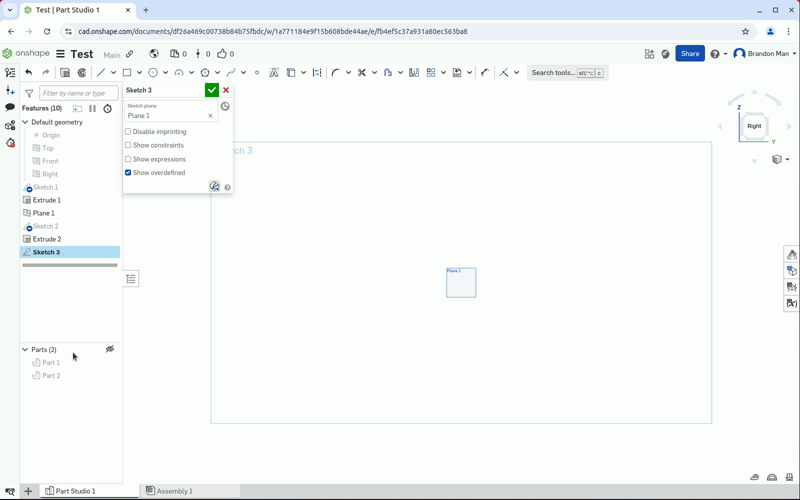
key(l)
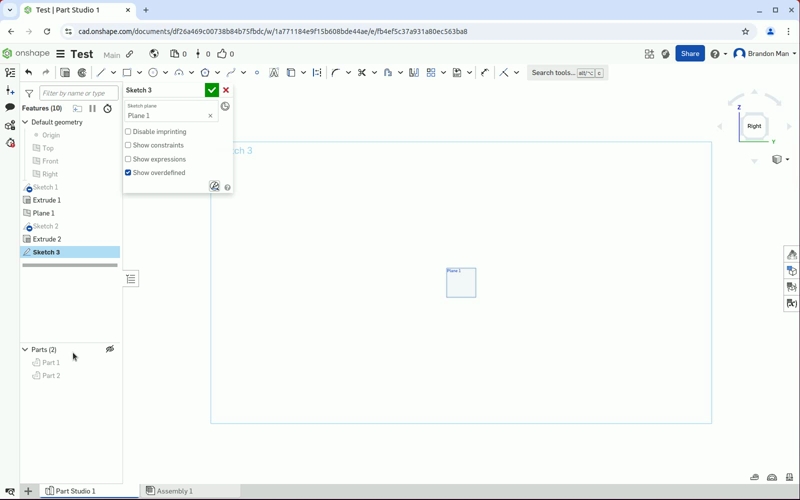
key_down(shift)
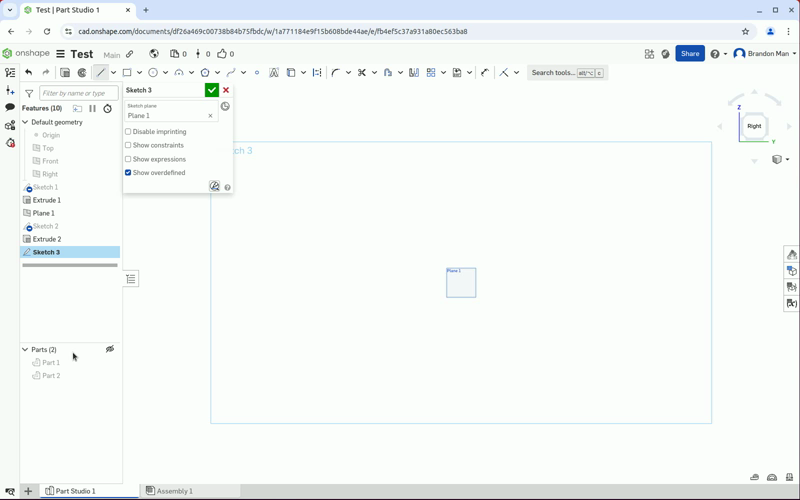
mouse_move(407, 260)
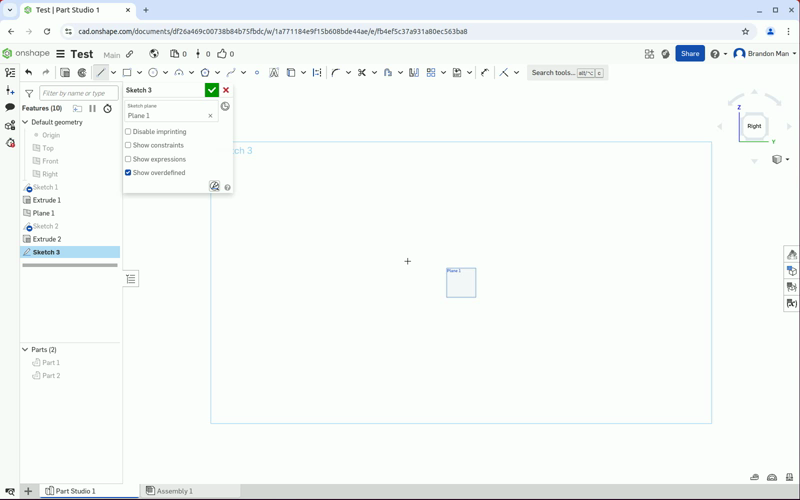
click(407, 260)
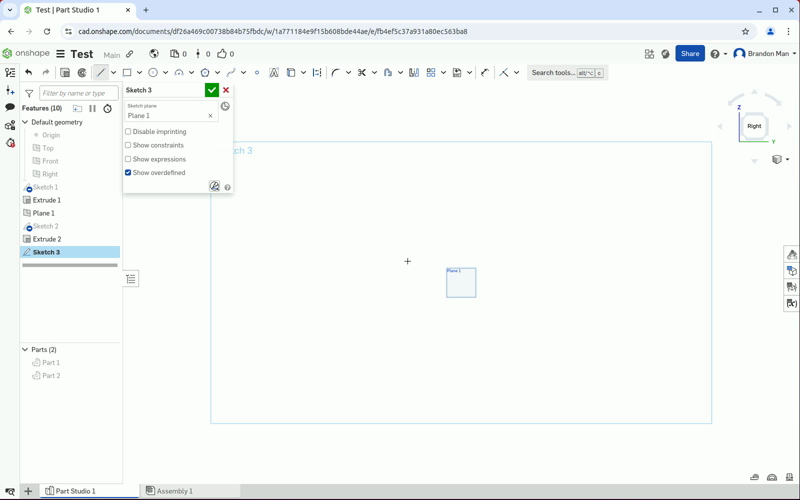
key_up(shift)
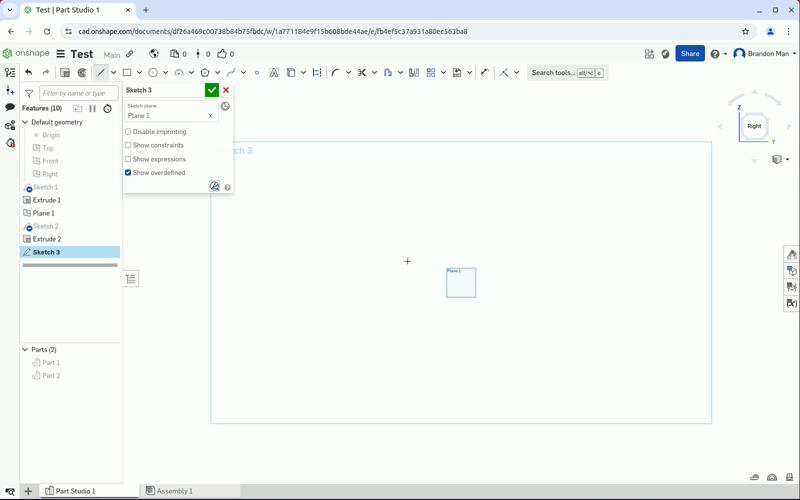
key_down(shift)
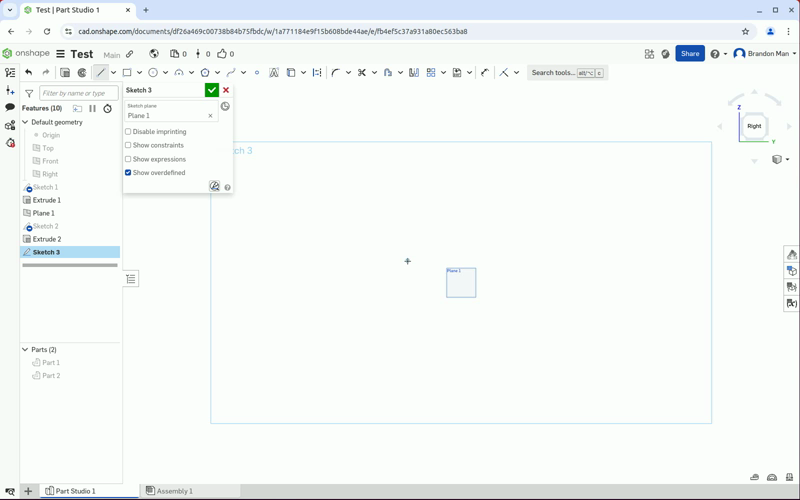
mouse_move(513, 260)
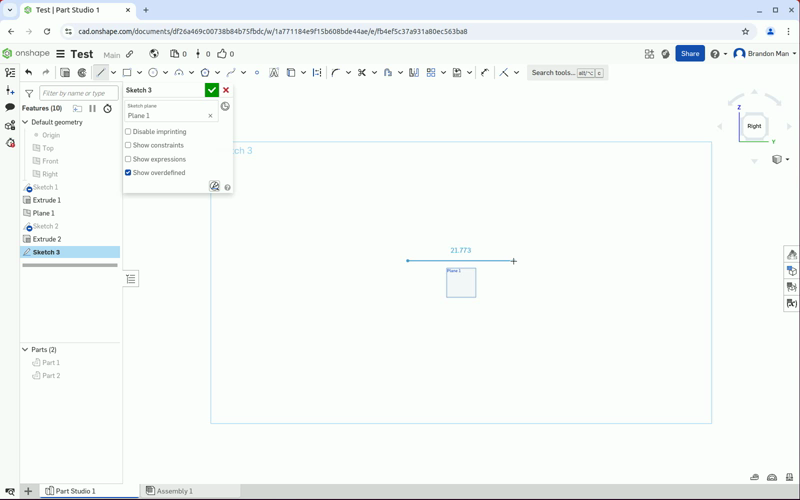
click(513, 260)
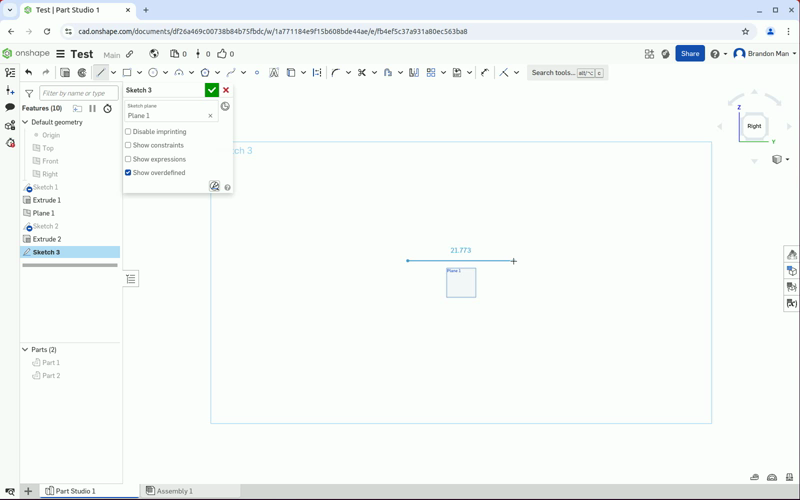
key_up(shift)
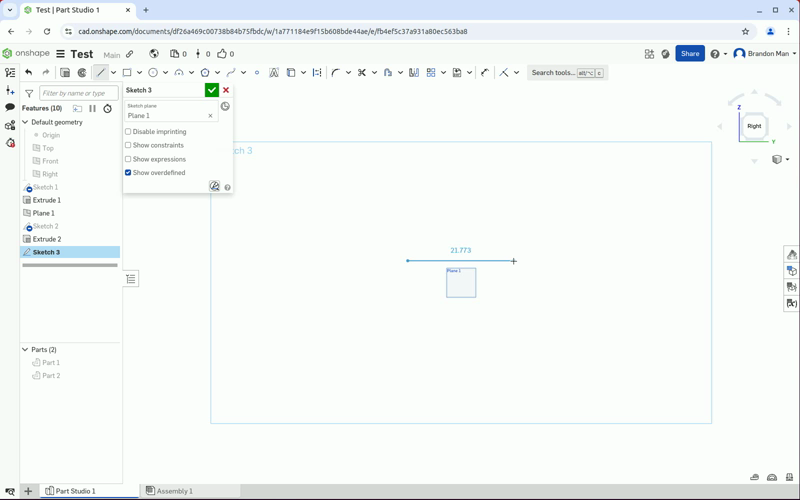
key_down(shift)
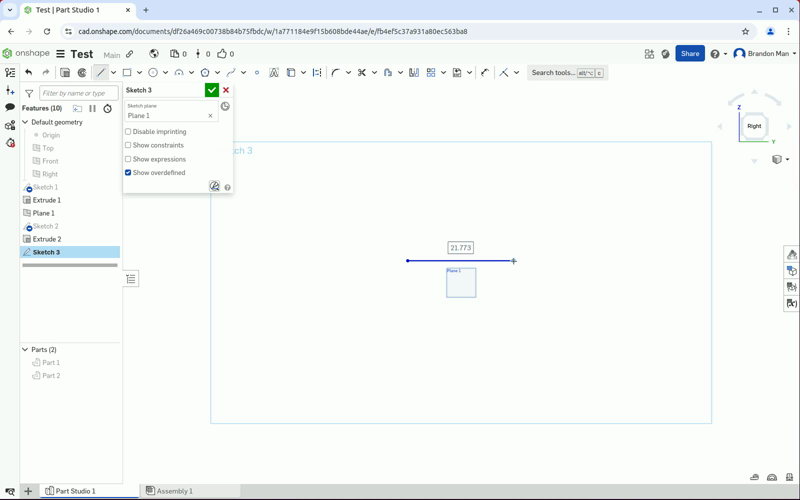
mouse_move(543, 260)
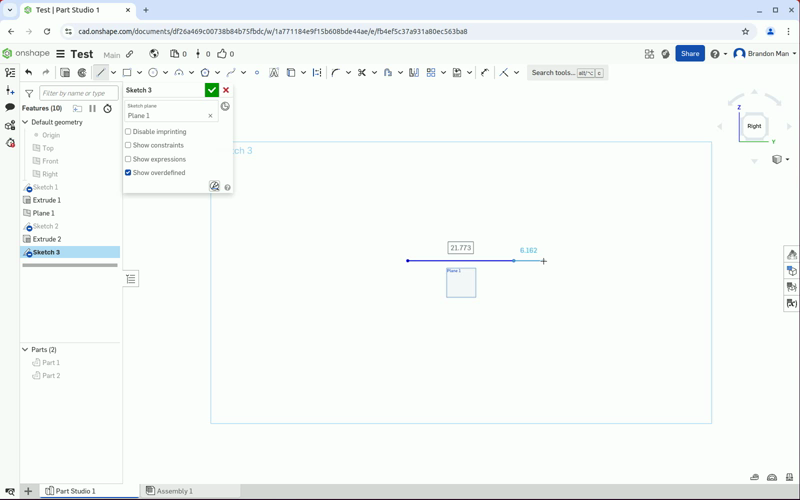
mouse_move(513, 257)
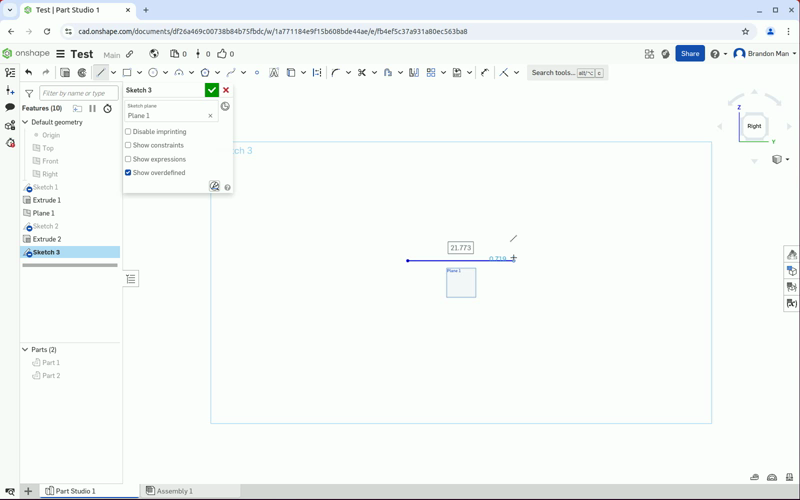
scroll(6)
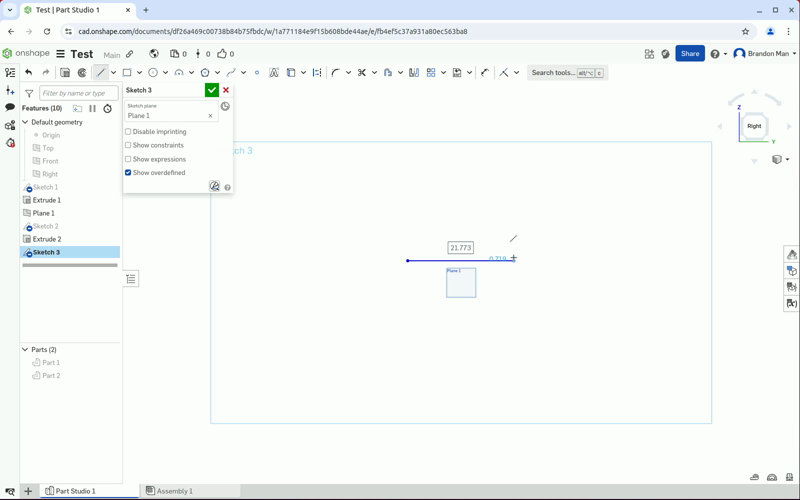
scroll(6)
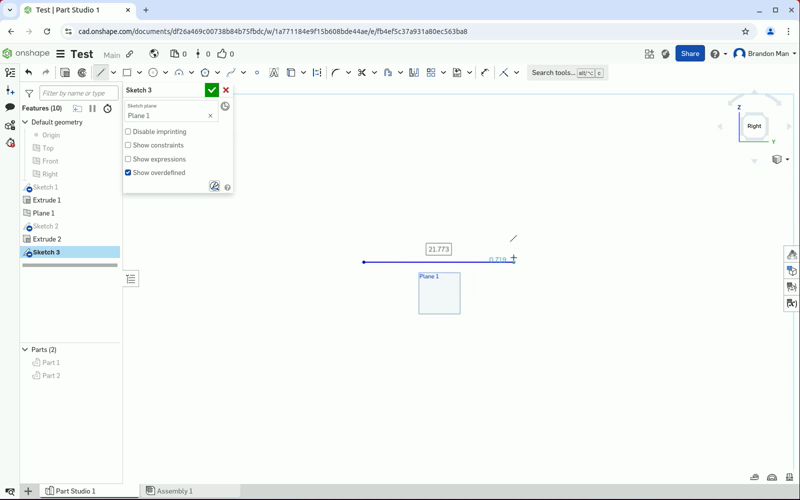
scroll(6)
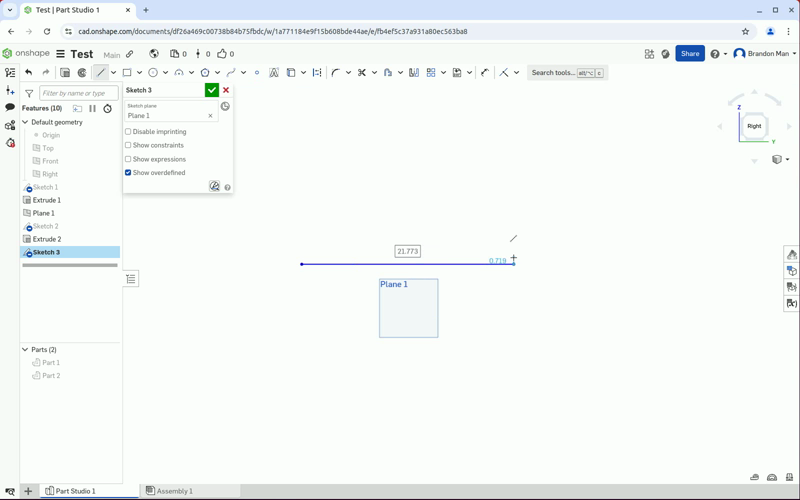
scroll(6)
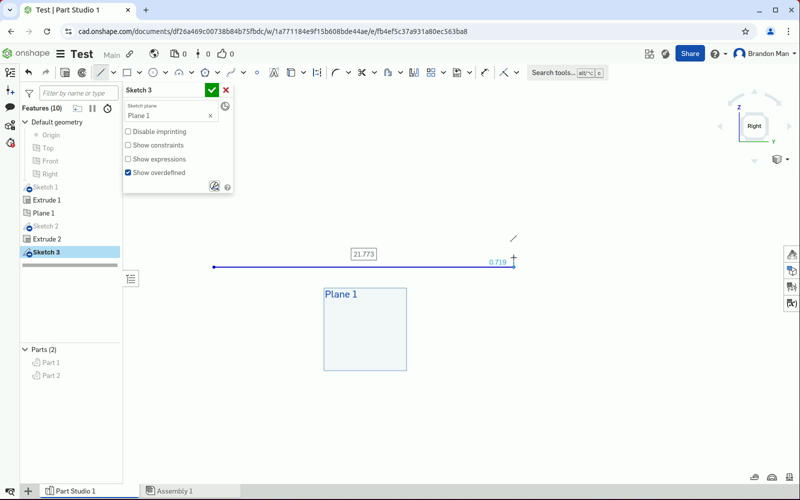
scroll(6)
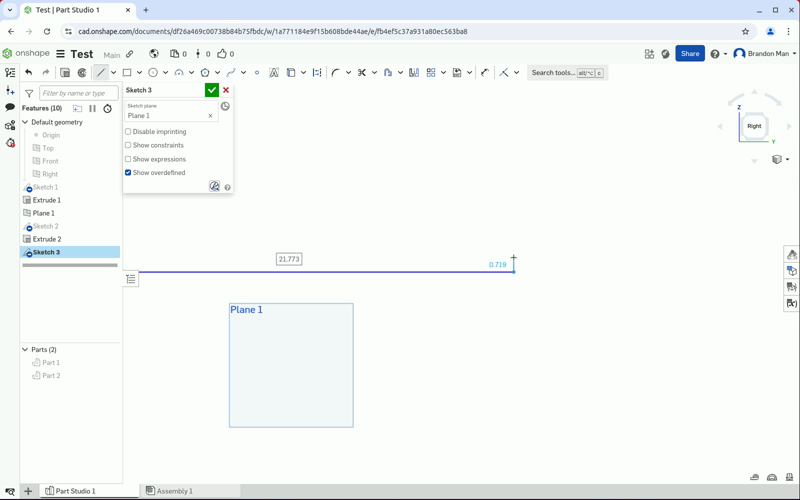
scroll(6)
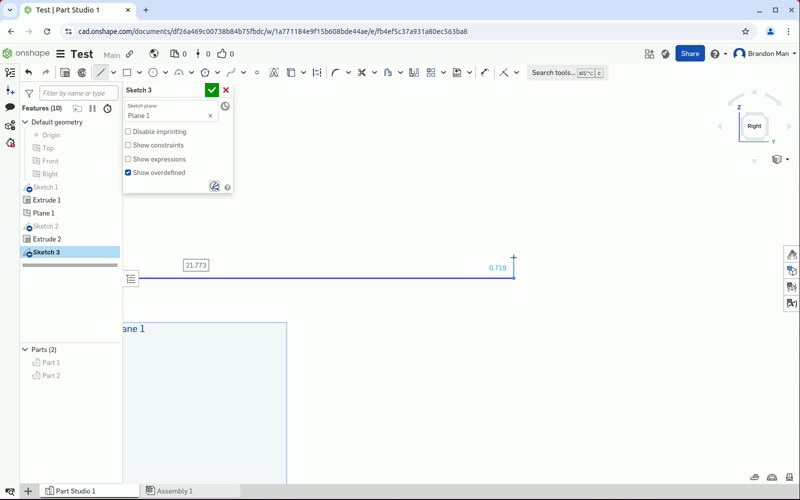
scroll(6)
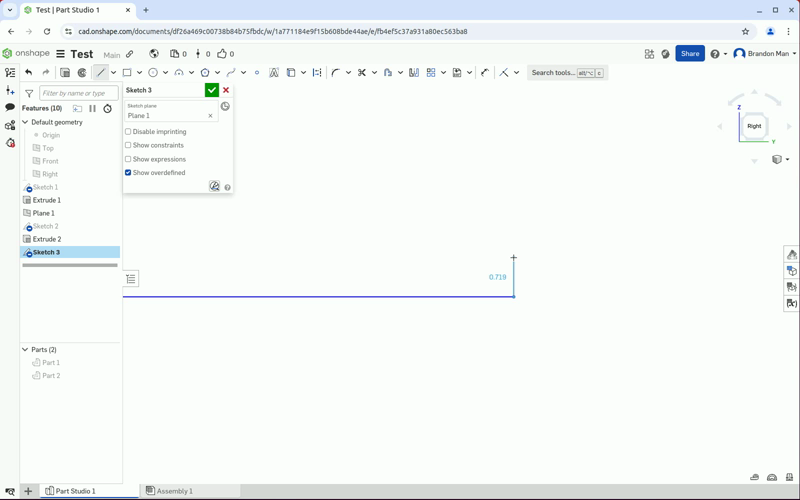
click(513, 257)
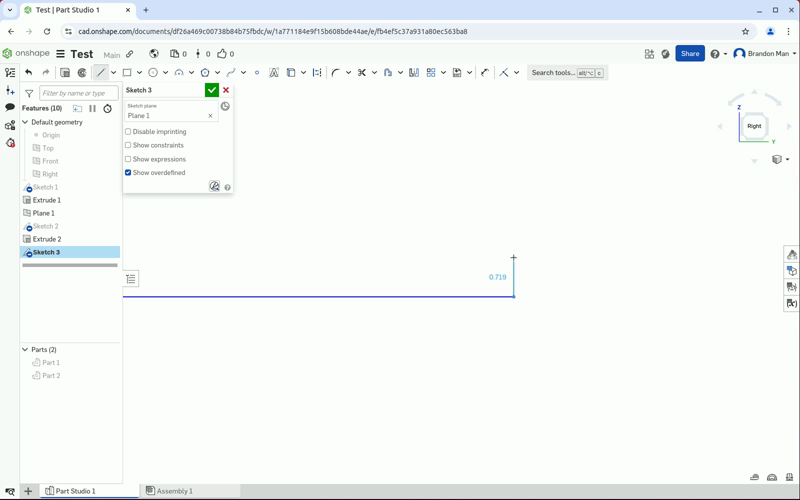
scroll(-6)
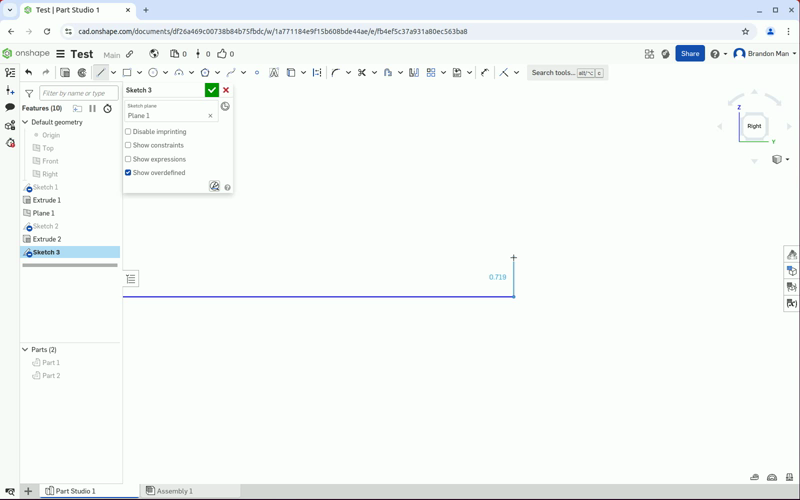
scroll(-6)
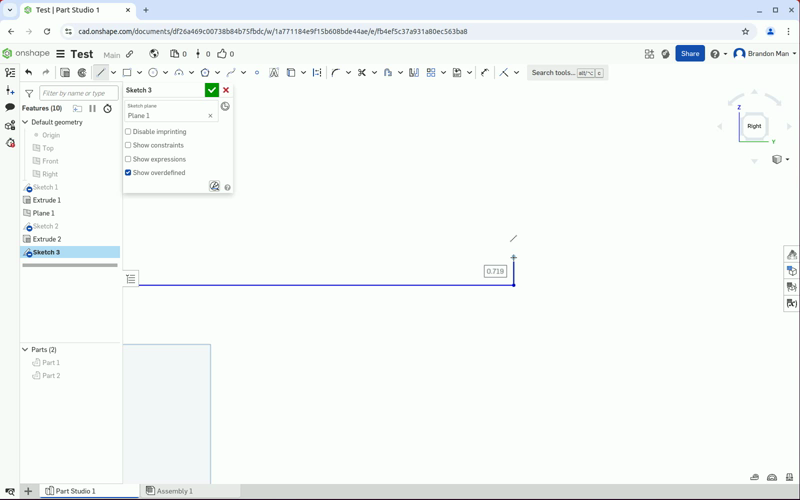
scroll(-6)
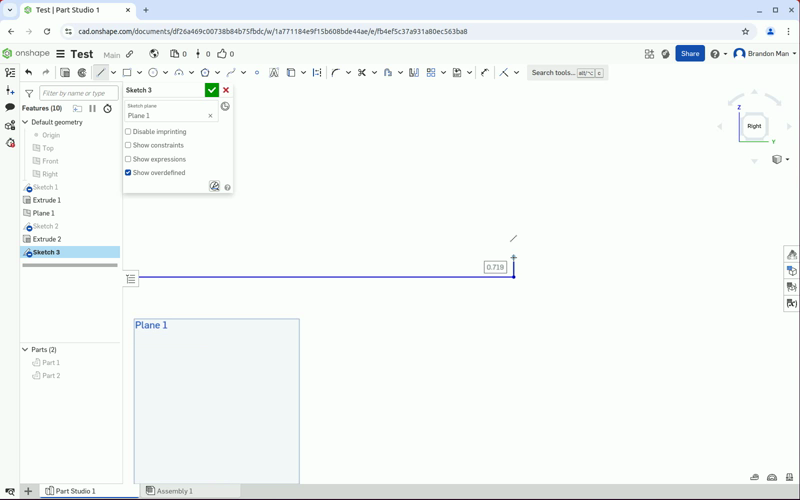
scroll(-6)
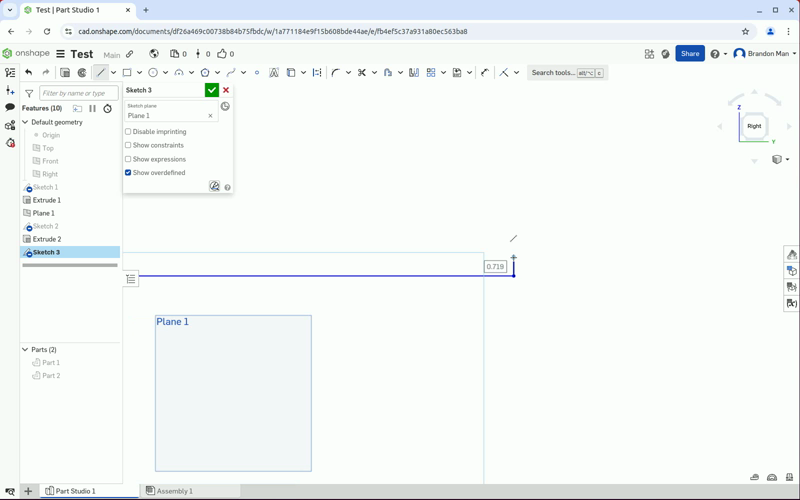
scroll(-6)
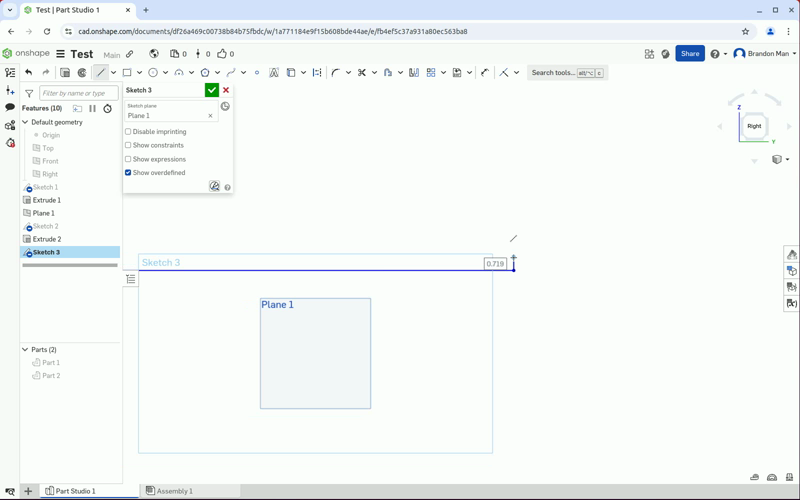
scroll(-6)
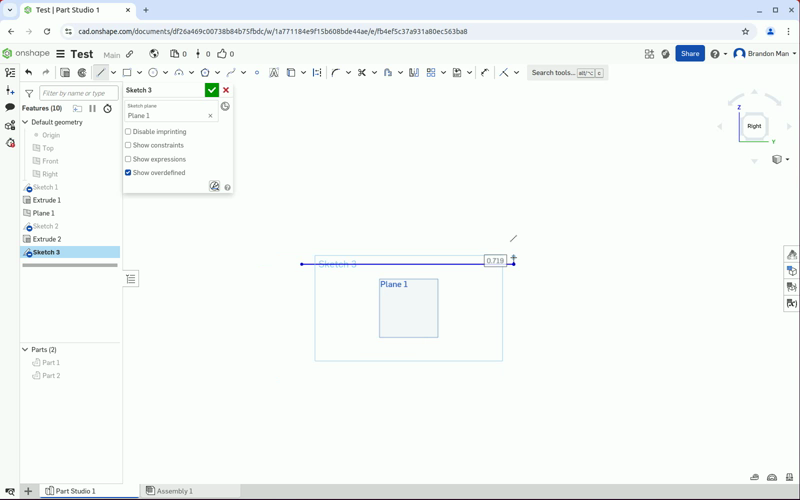
scroll(-6)
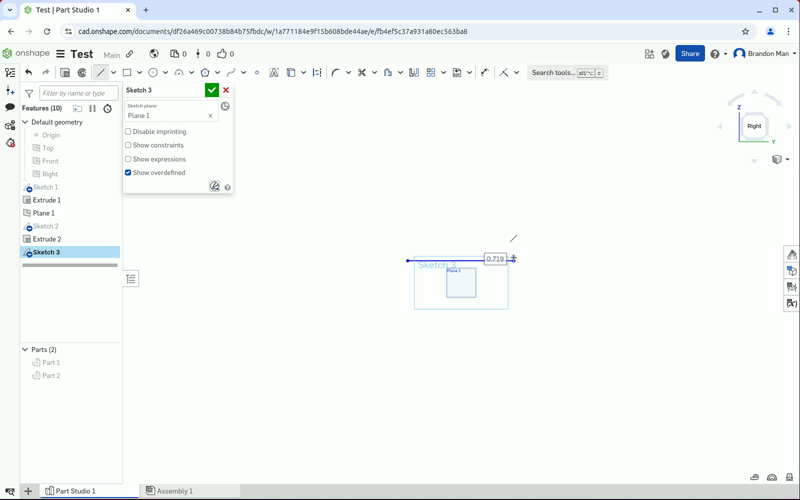
key_up(shift)
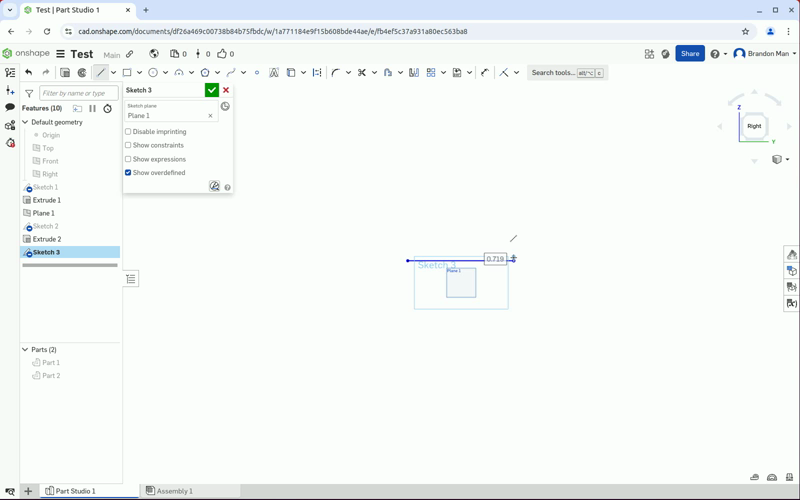
key_down(shift)
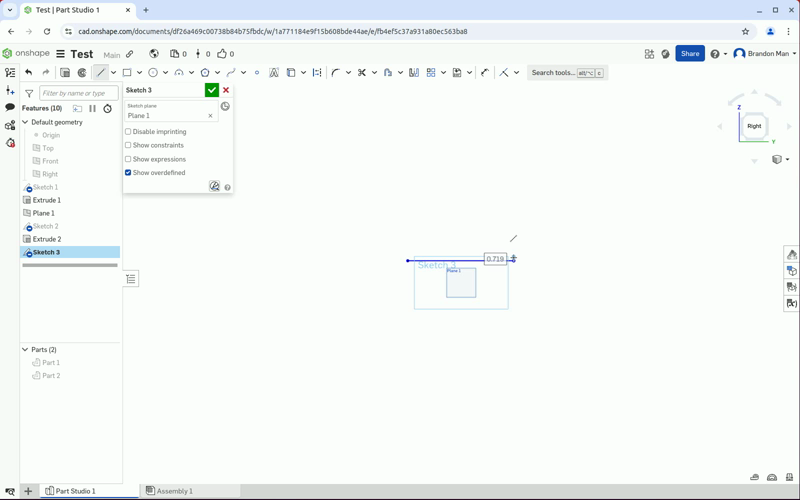
mouse_move(407, 257)
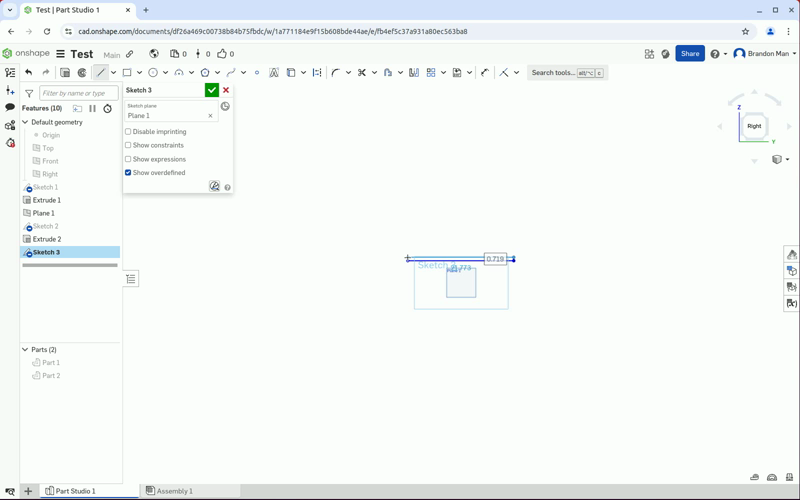
scroll(6)
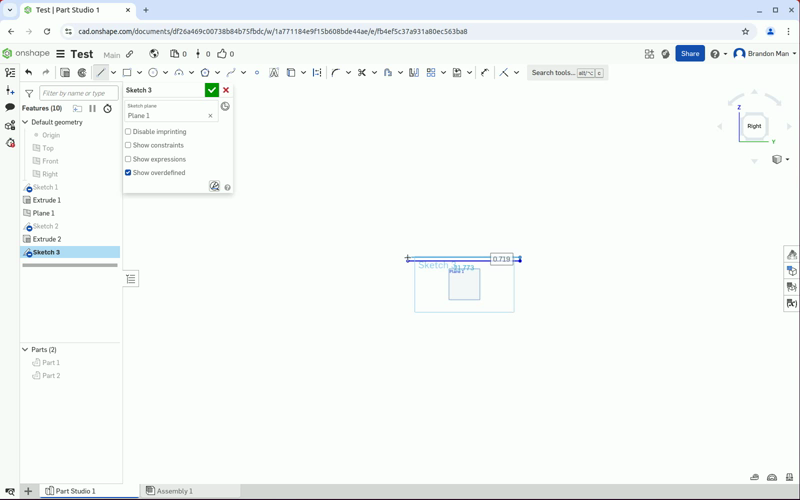
scroll(6)
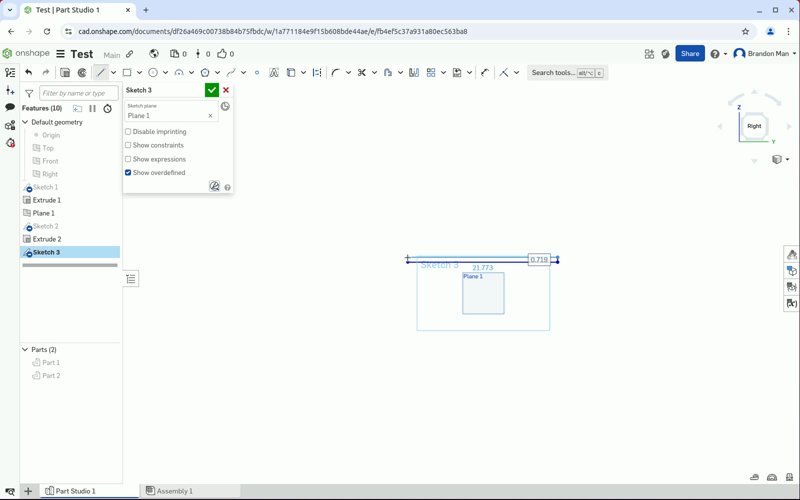
scroll(6)
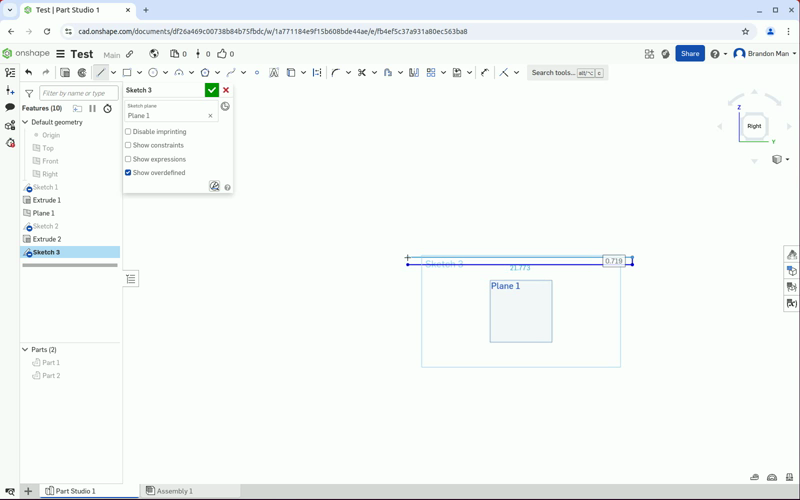
scroll(6)
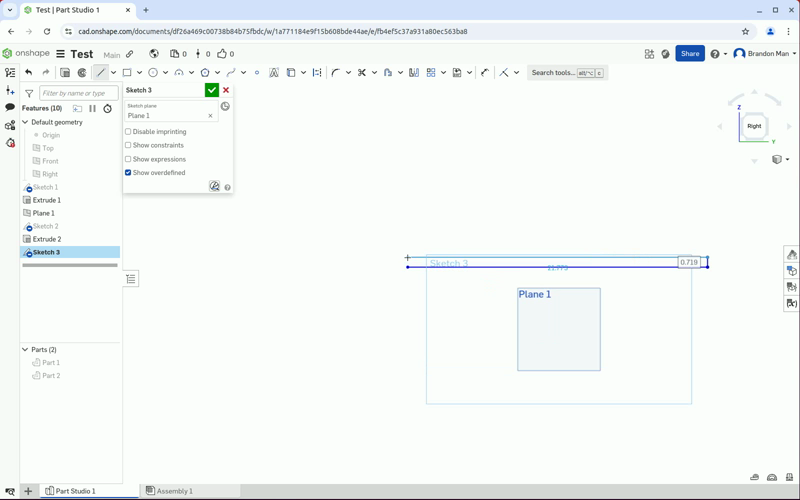
scroll(6)
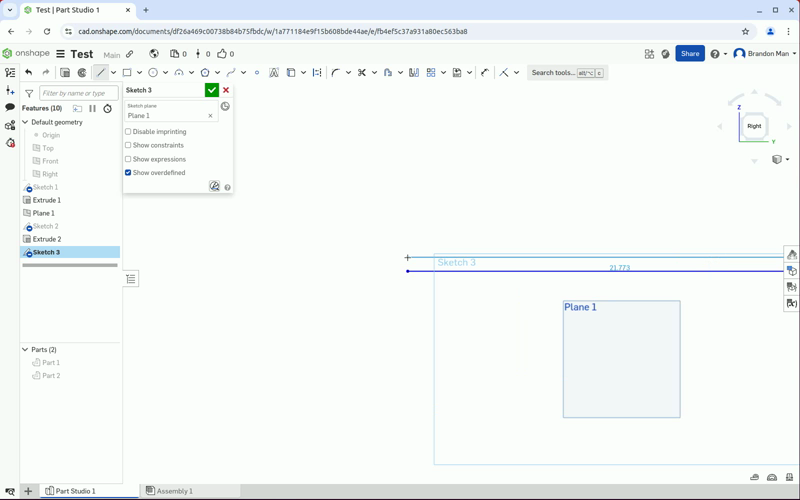
scroll(6)
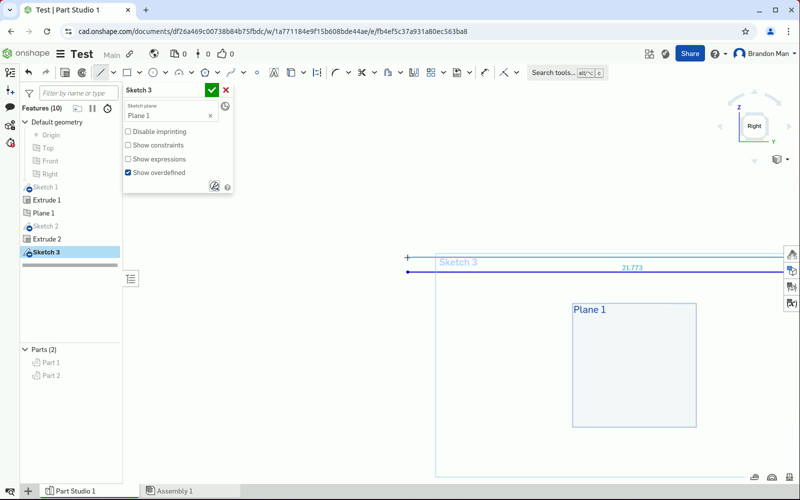
scroll(6)
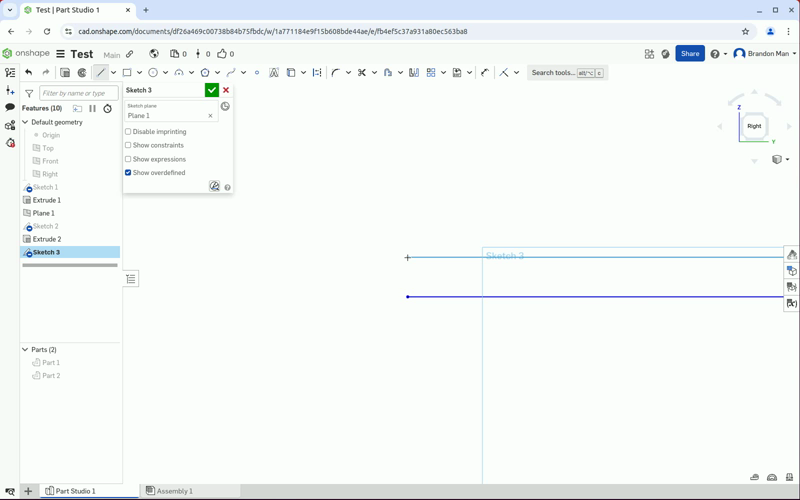
click(407, 257)
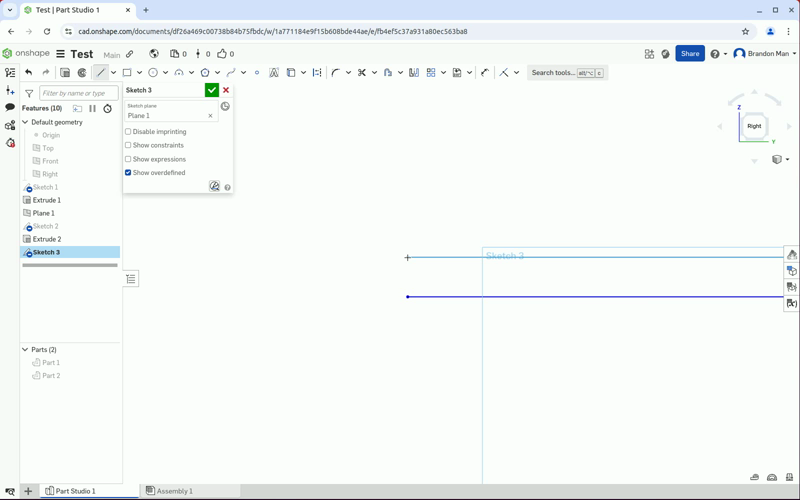
scroll(-6)
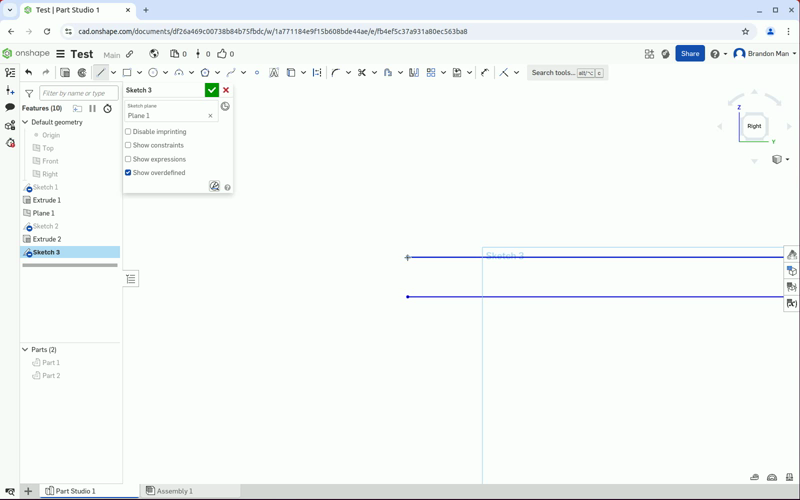
scroll(-6)
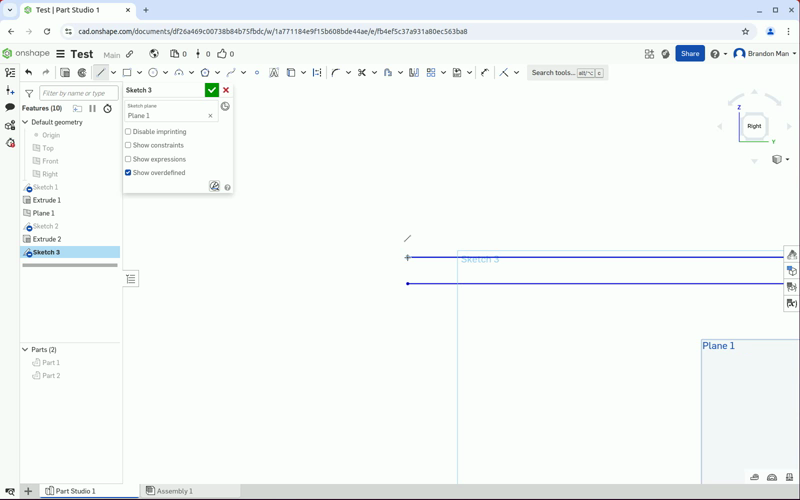
scroll(-6)
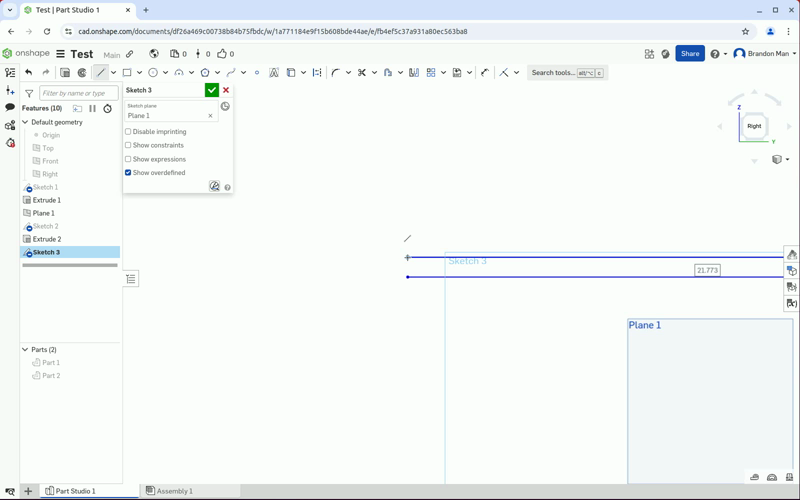
scroll(-6)
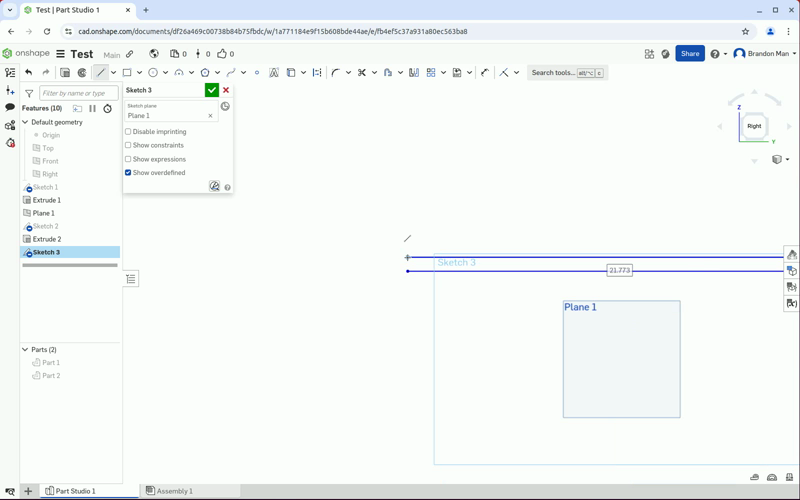
scroll(-6)
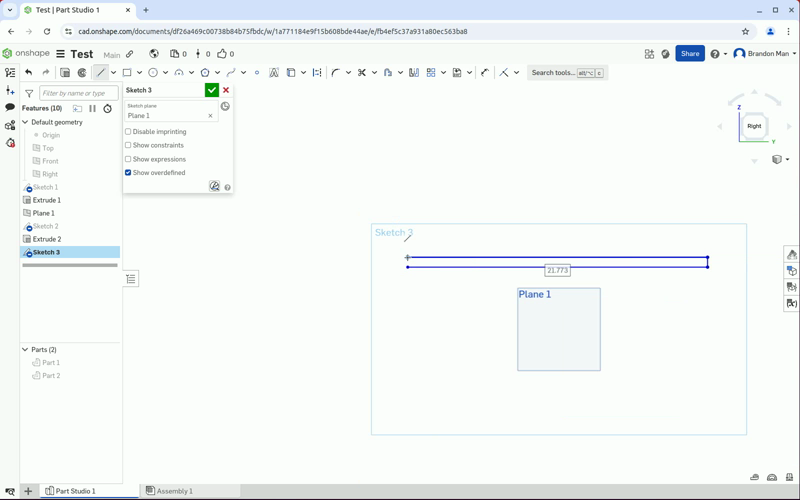
scroll(-6)
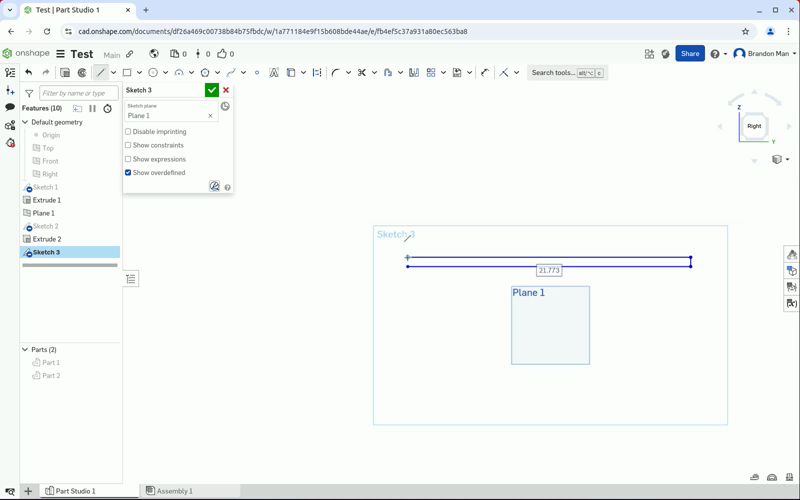
scroll(-6)
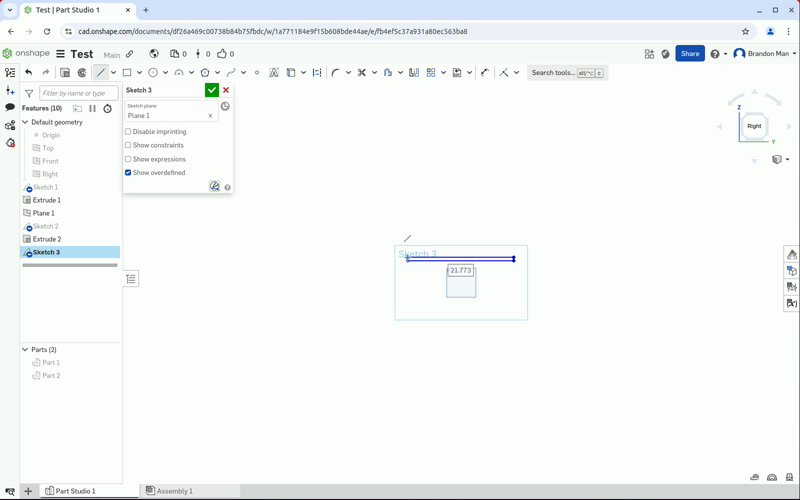
key_up(shift)
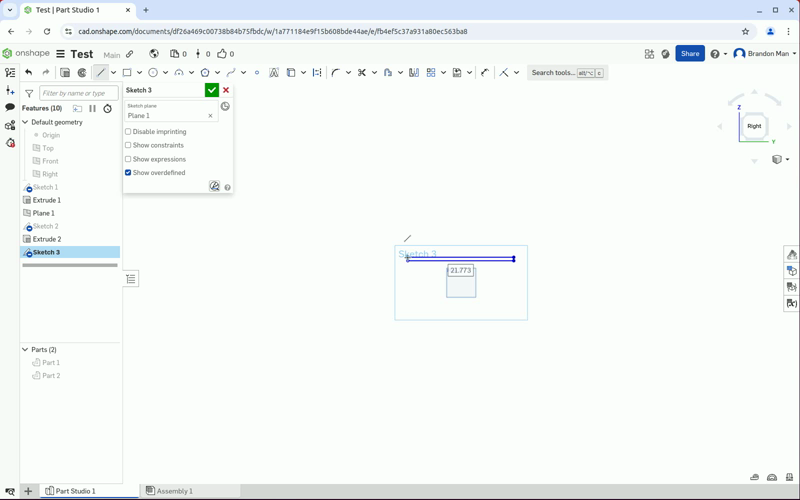
mouse_move(437, 257)
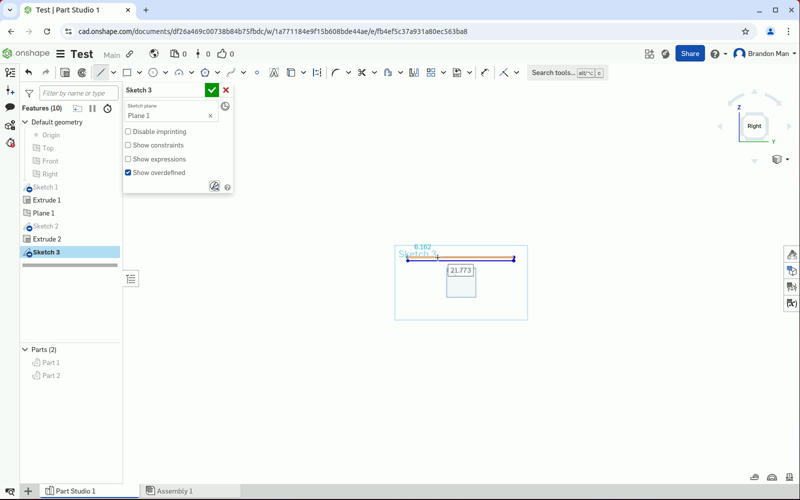
key_down(shift)
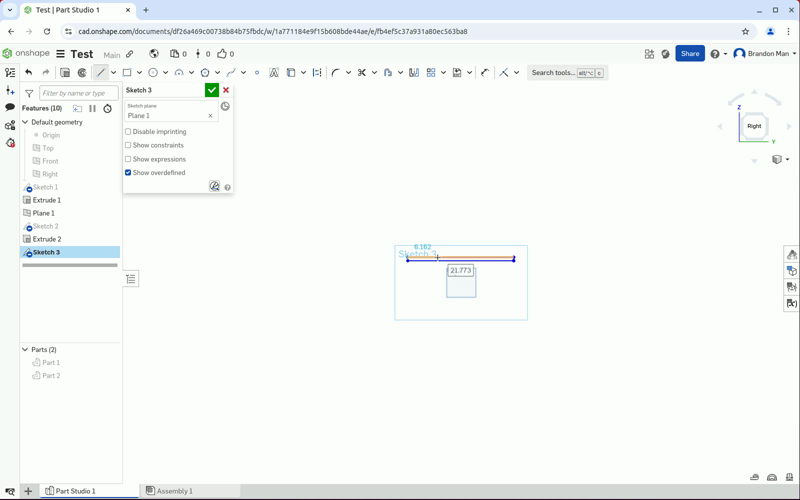
mouse_move(407, 260)
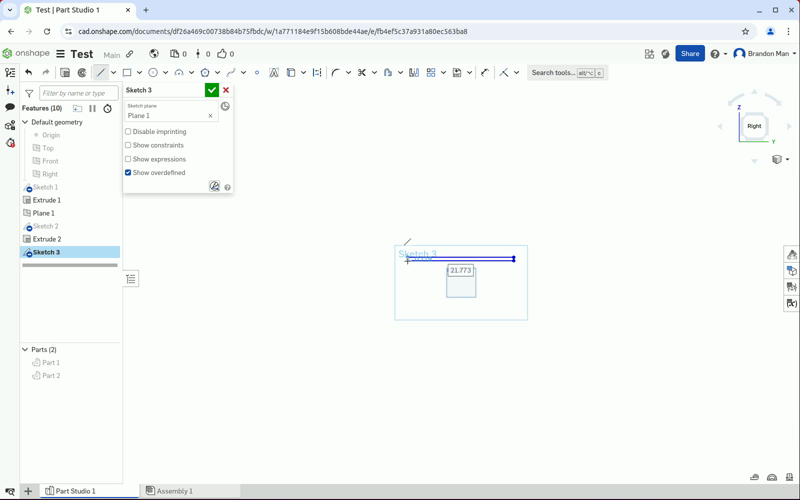
scroll(6)
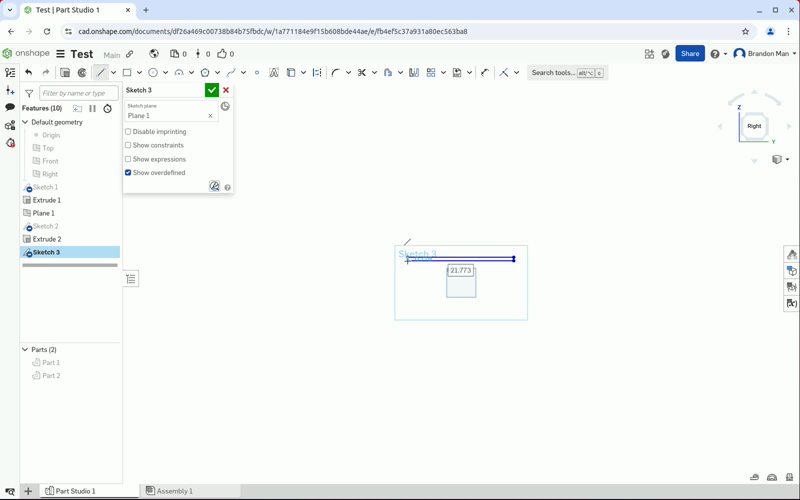
scroll(6)
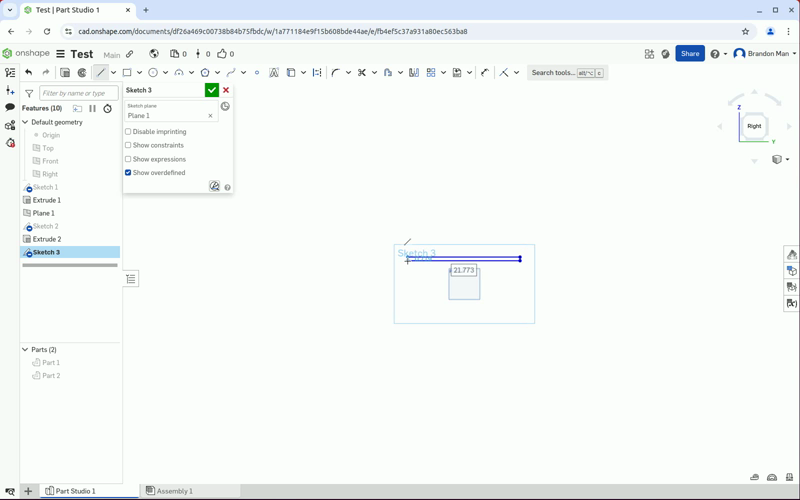
scroll(6)
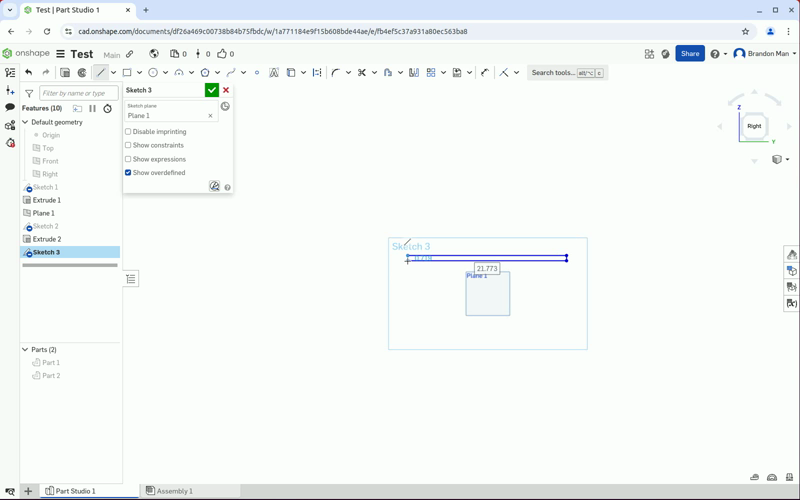
scroll(6)
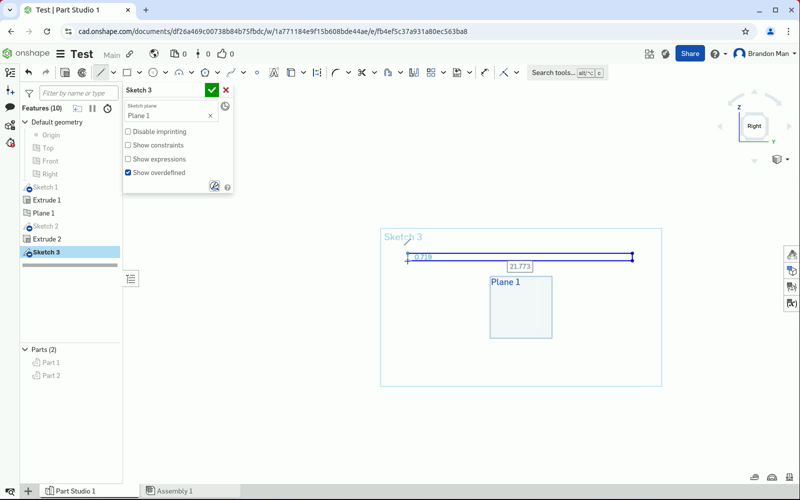
scroll(6)
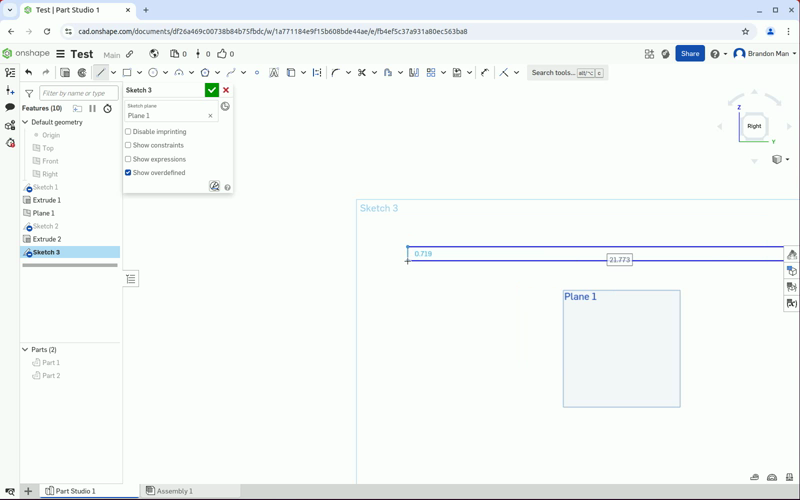
scroll(6)
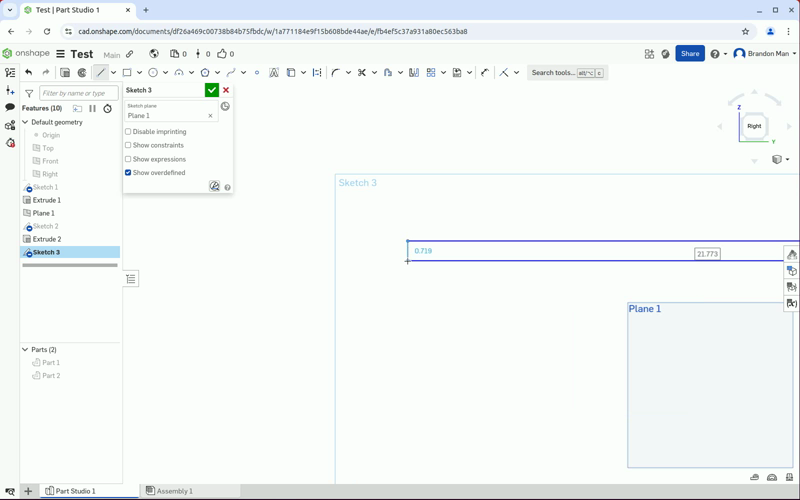
scroll(6)
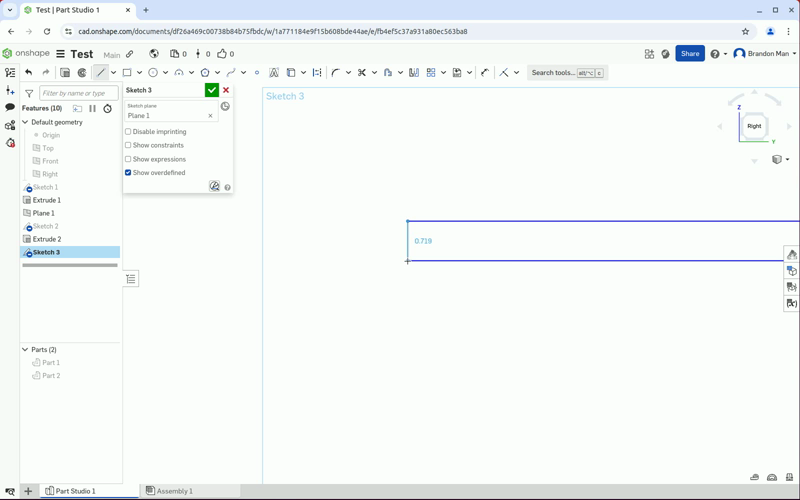
key_up(shift)
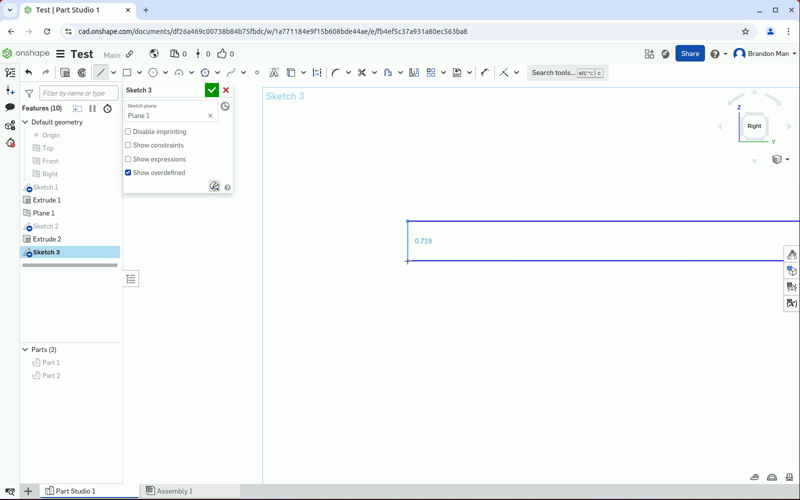
click(407, 260)
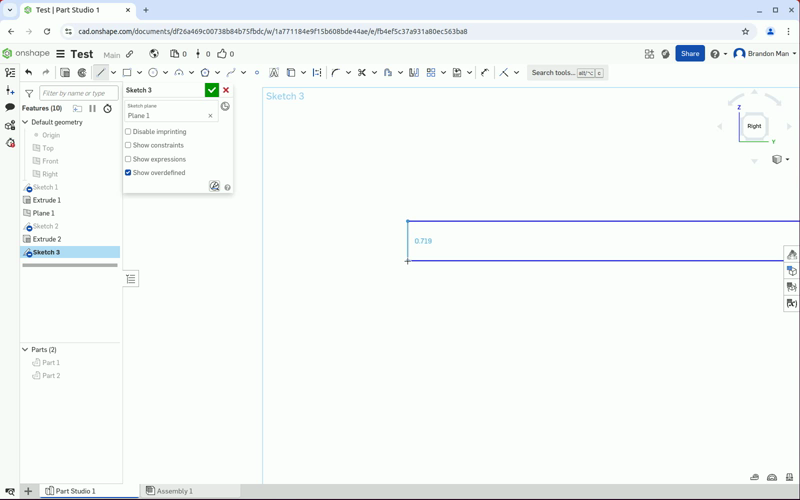
scroll(-6)
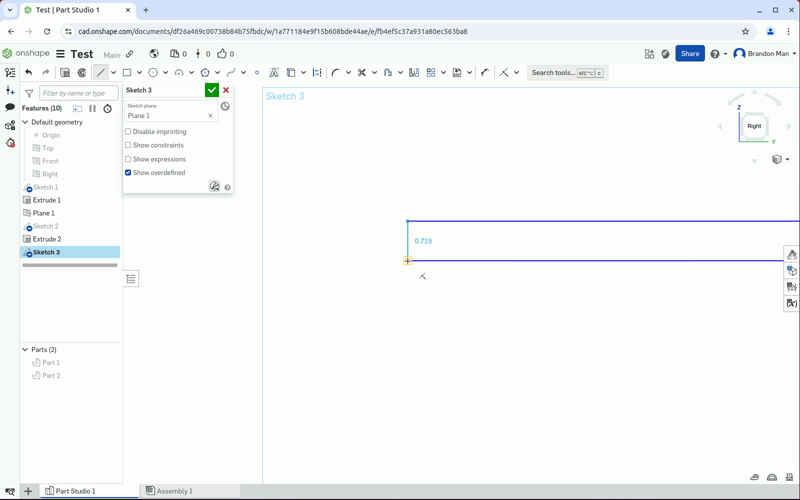
scroll(-6)
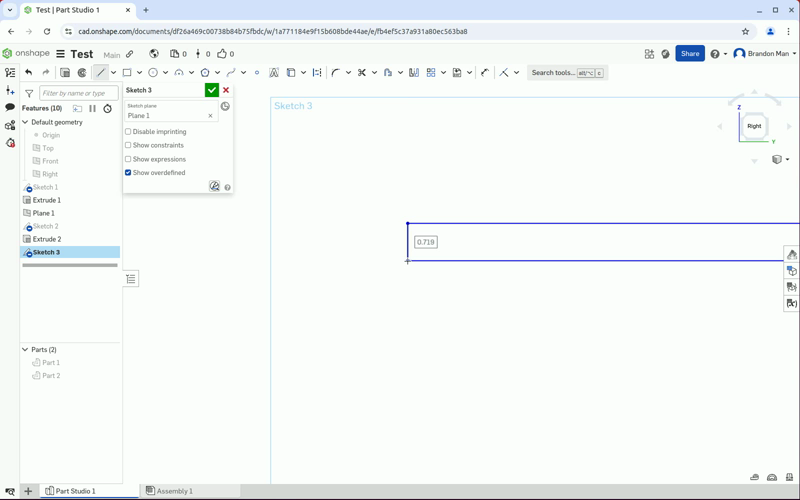
scroll(-6)
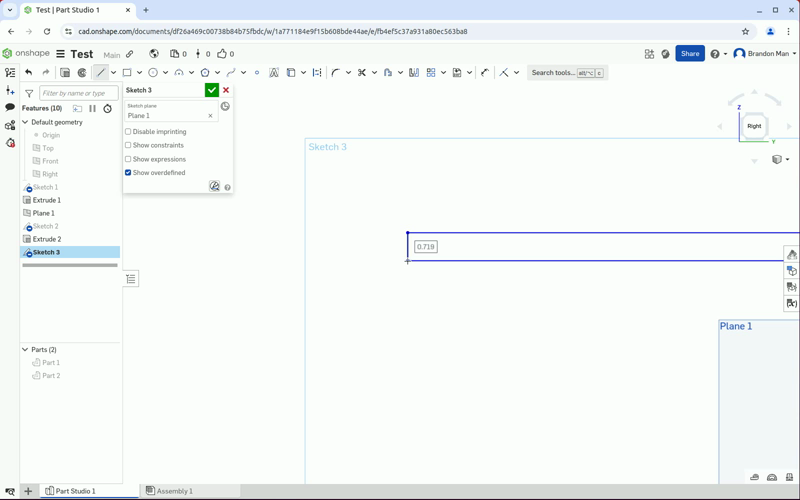
scroll(-6)
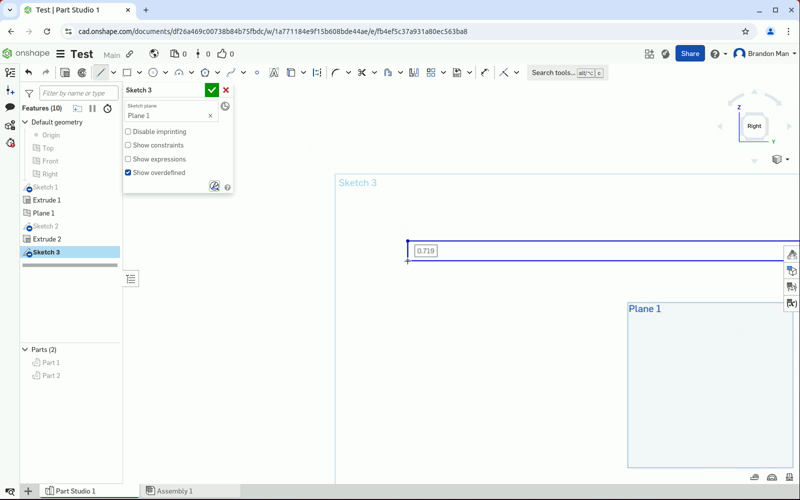
scroll(-6)
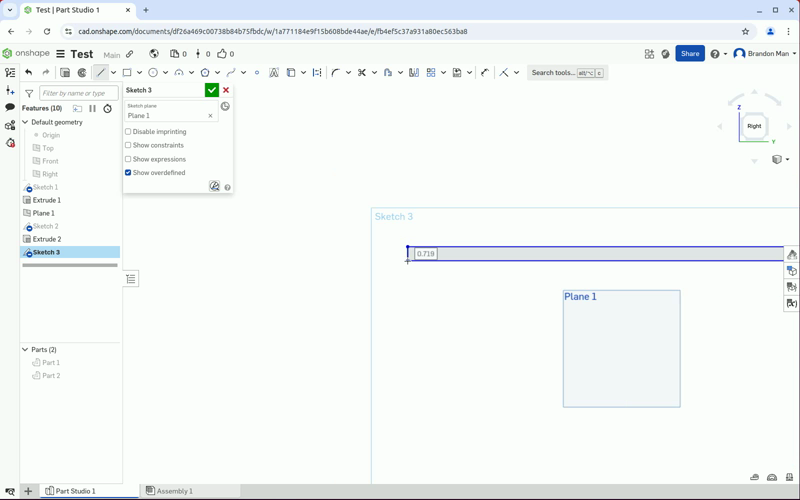
scroll(-6)
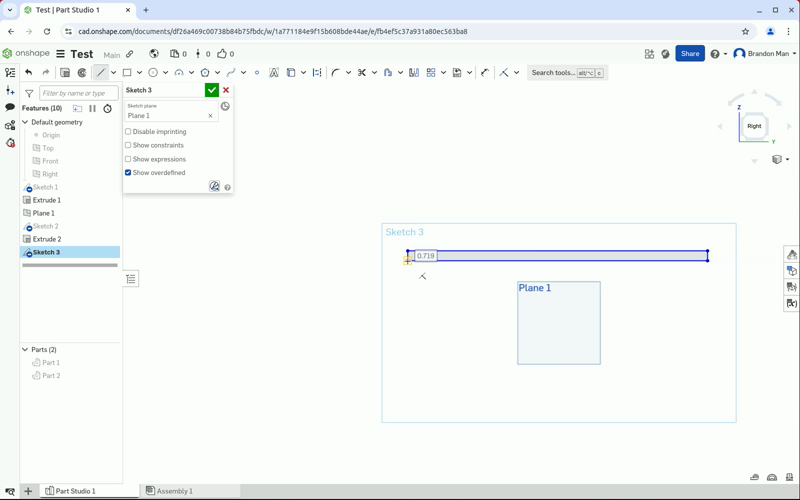
scroll(-6)
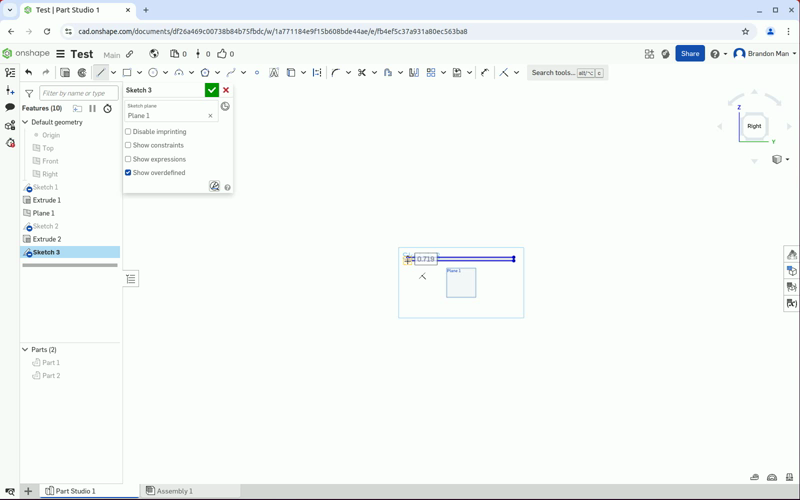
key(esc)
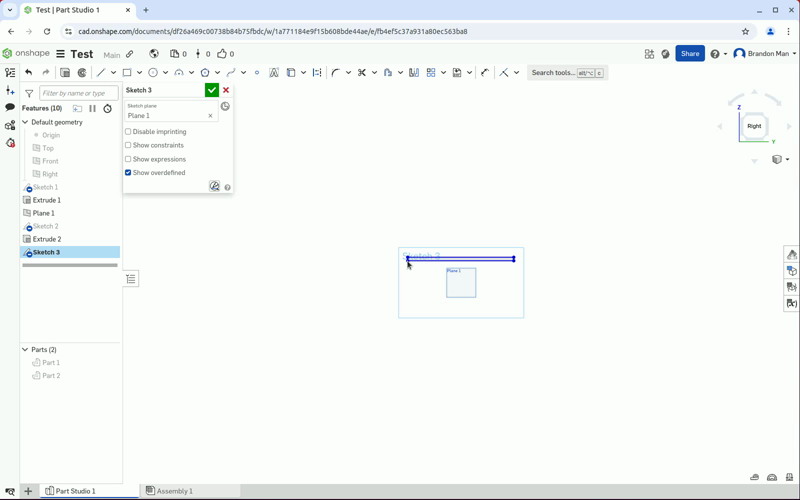
mouse_move(423, 259)
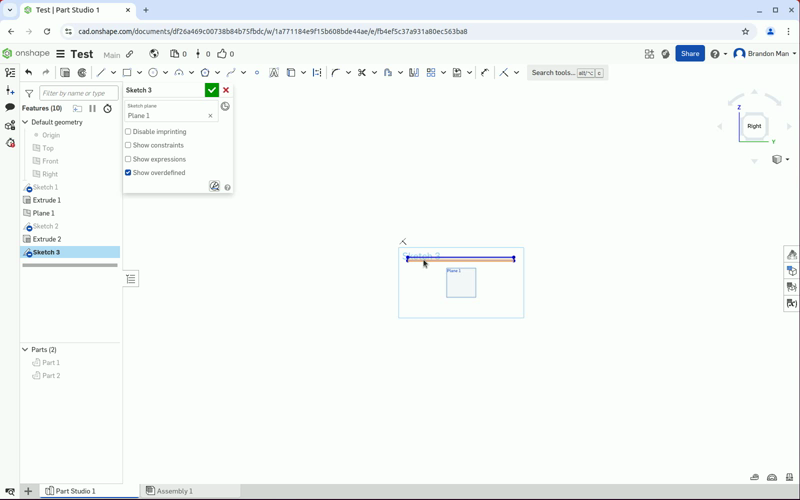
scroll(6)
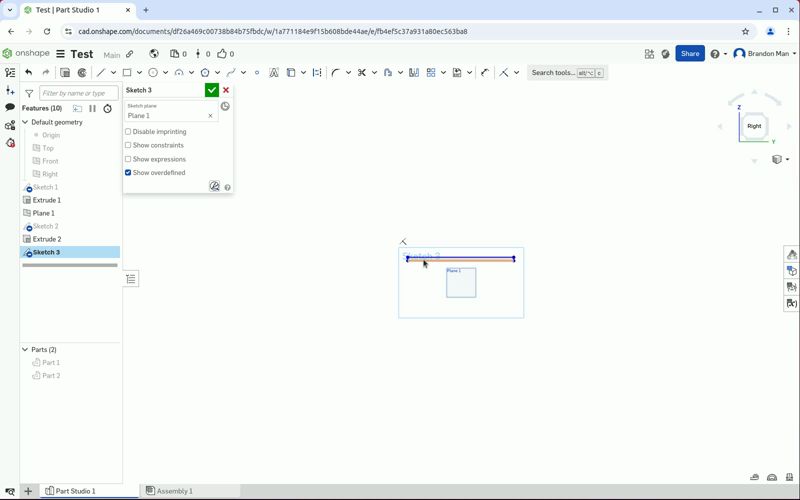
scroll(6)
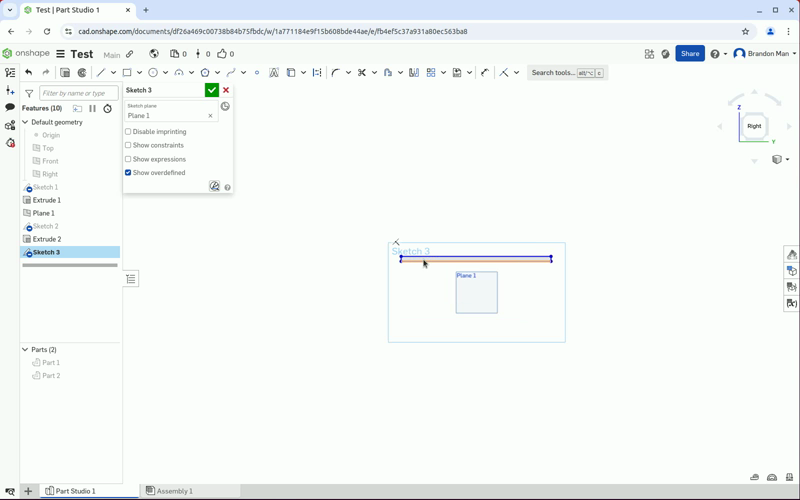
scroll(6)
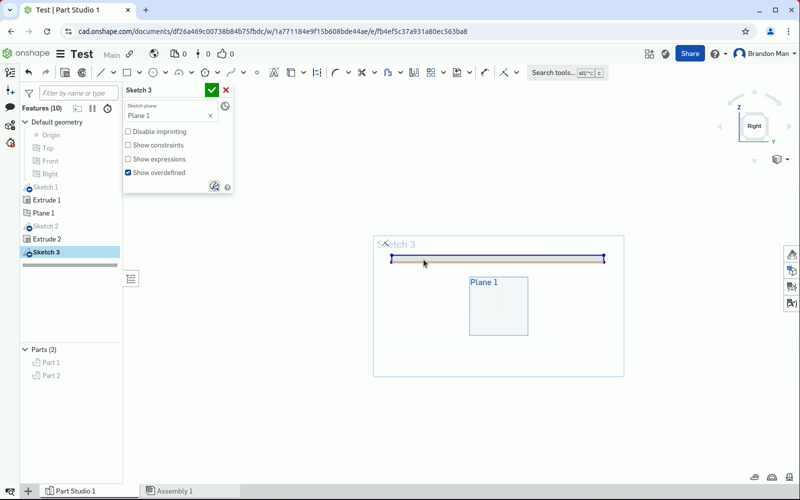
scroll(6)
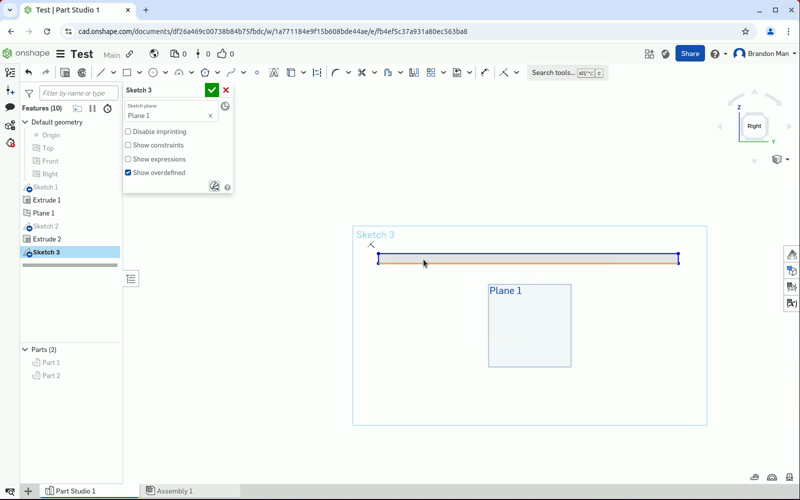
scroll(6)
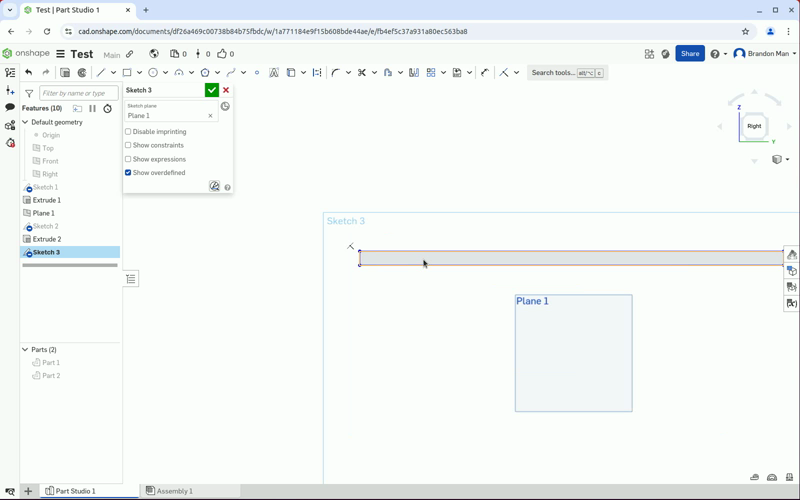
scroll(6)
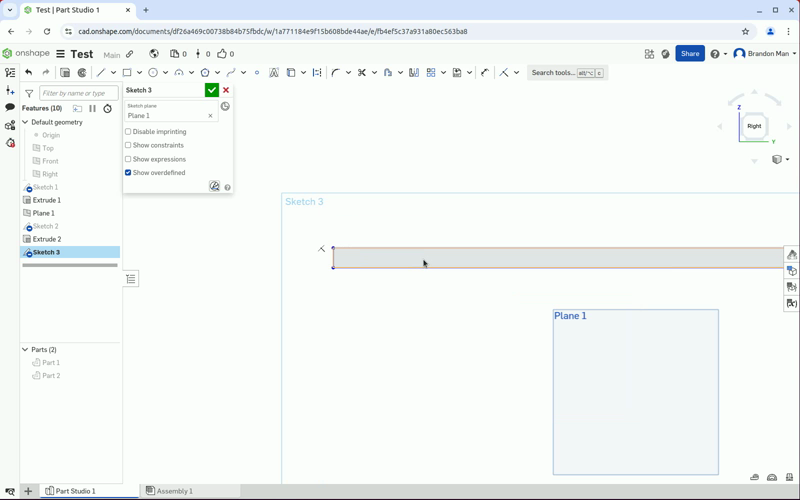
scroll(6)
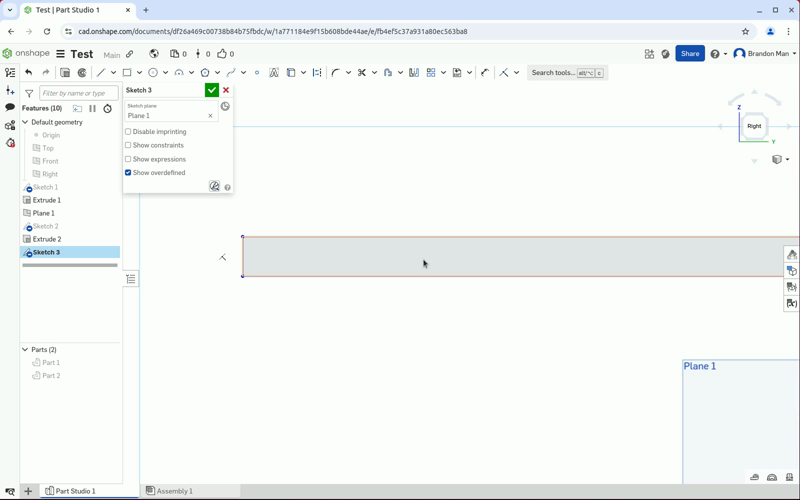
click(423, 259)
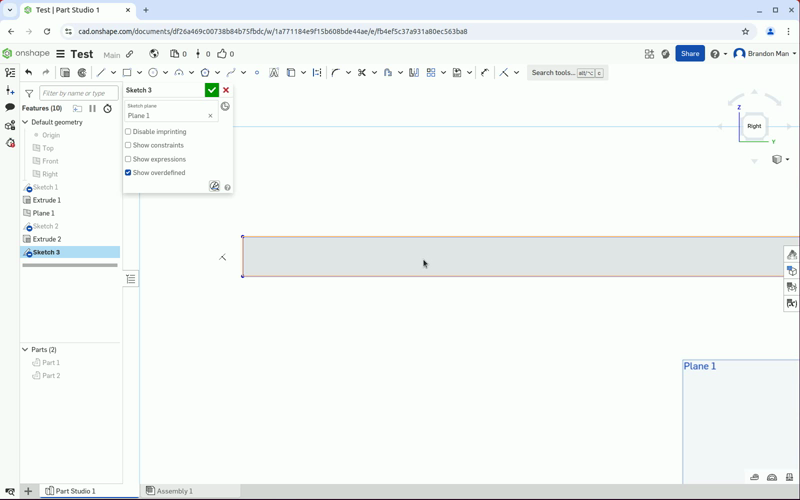
scroll(-6)
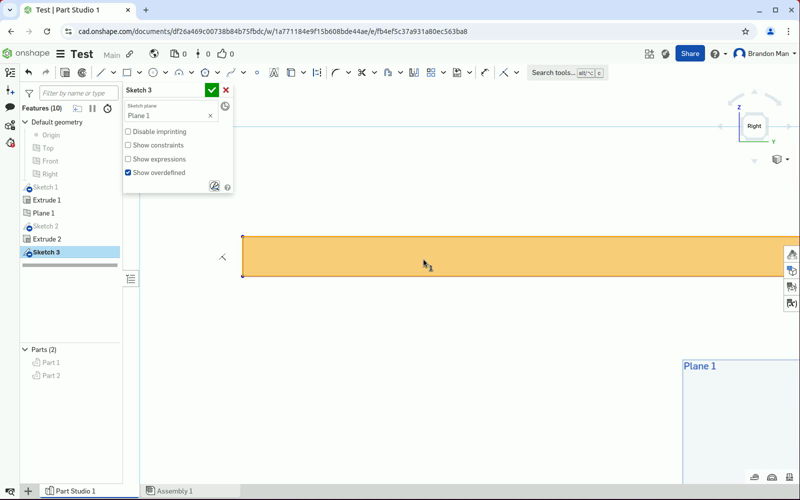
scroll(-6)
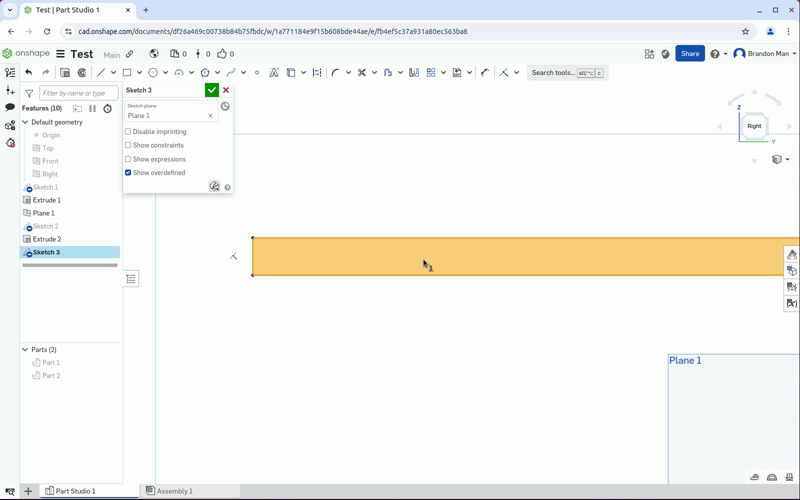
scroll(-6)
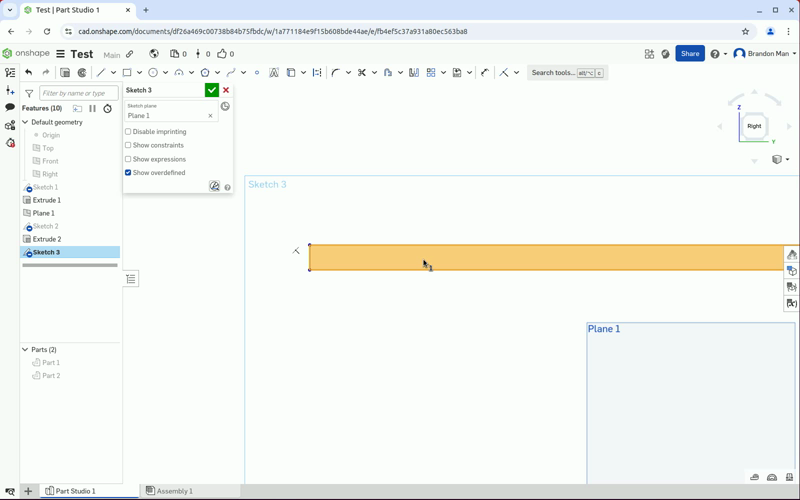
scroll(-6)
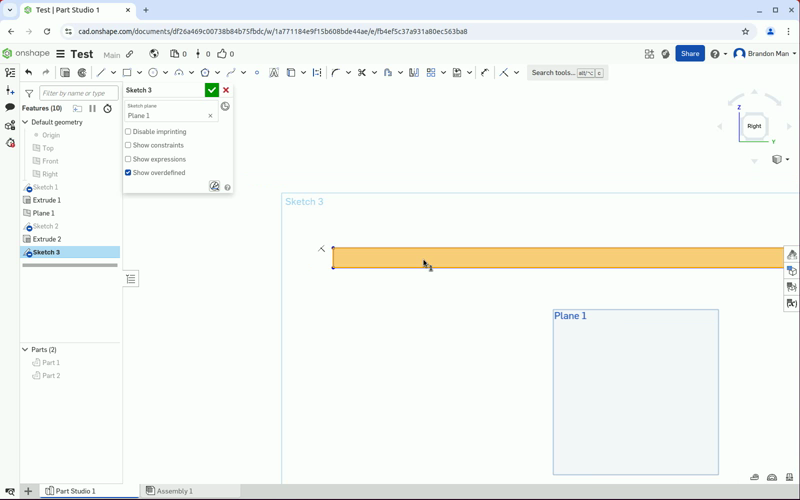
scroll(-6)
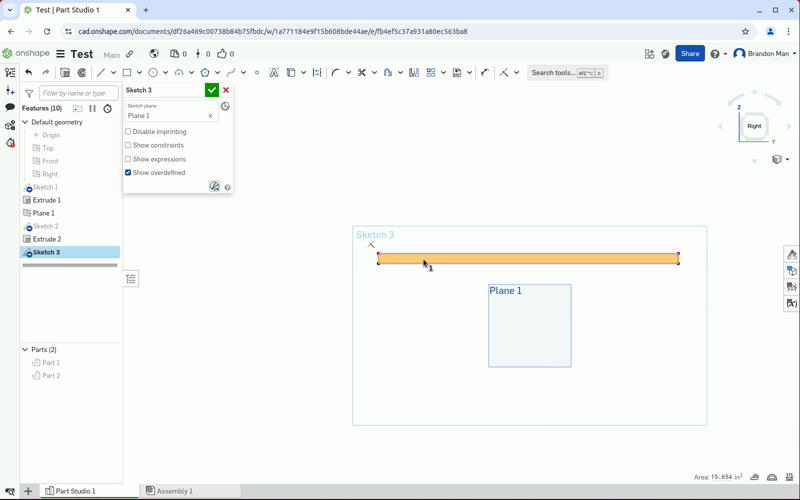
scroll(-6)
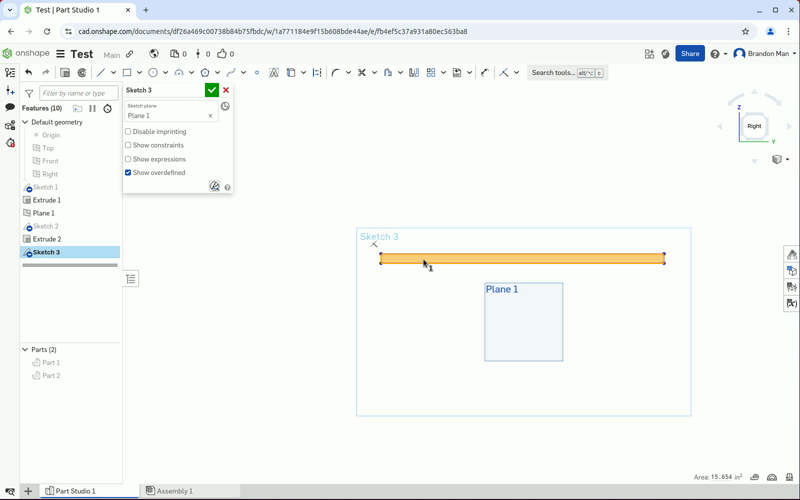
scroll(-6)
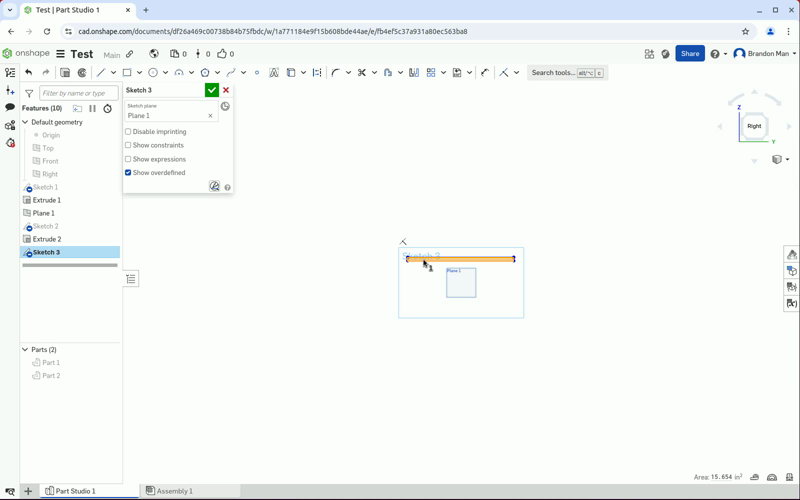
mouse_move(73, 352)
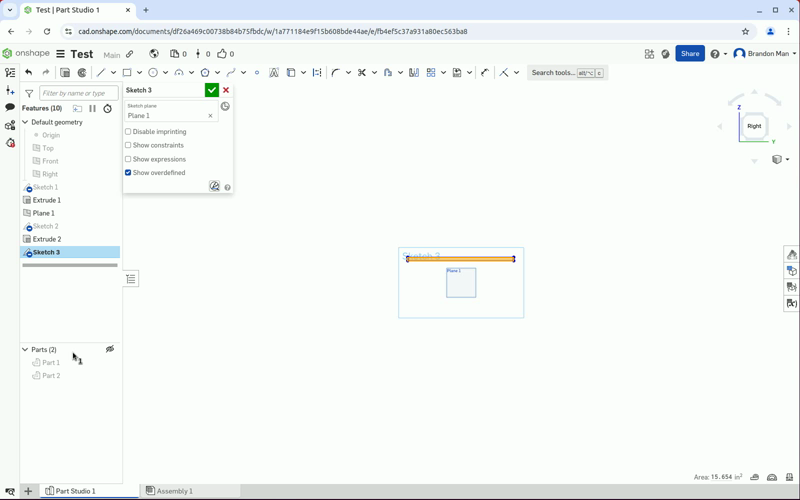
key(shift+y)
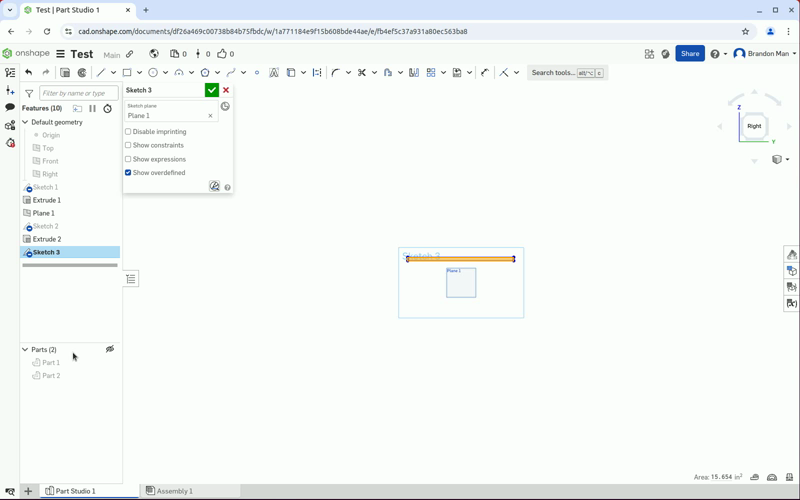
key(shift+e)
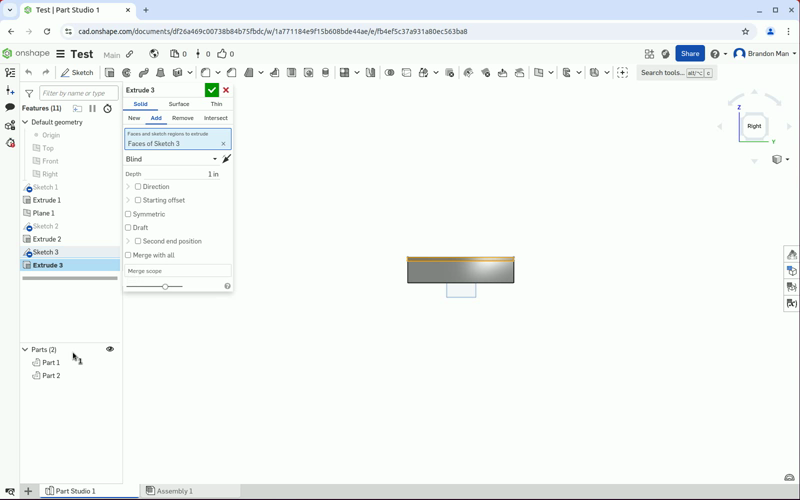
mouse_move(143, 106)
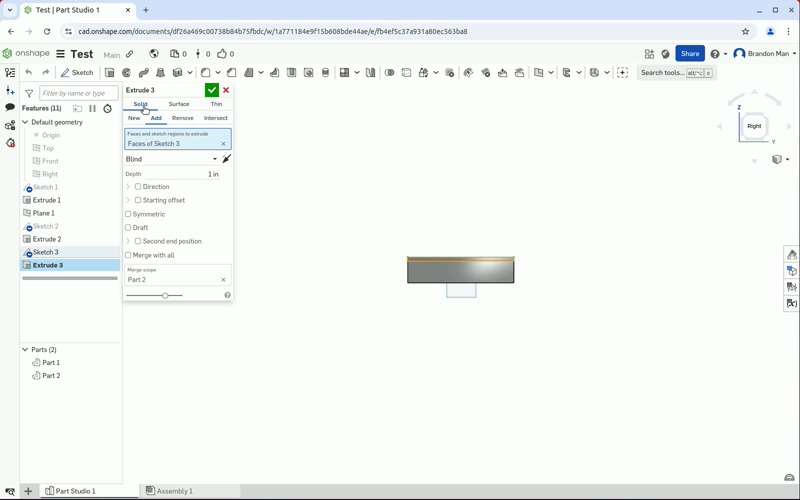
click(143, 106)
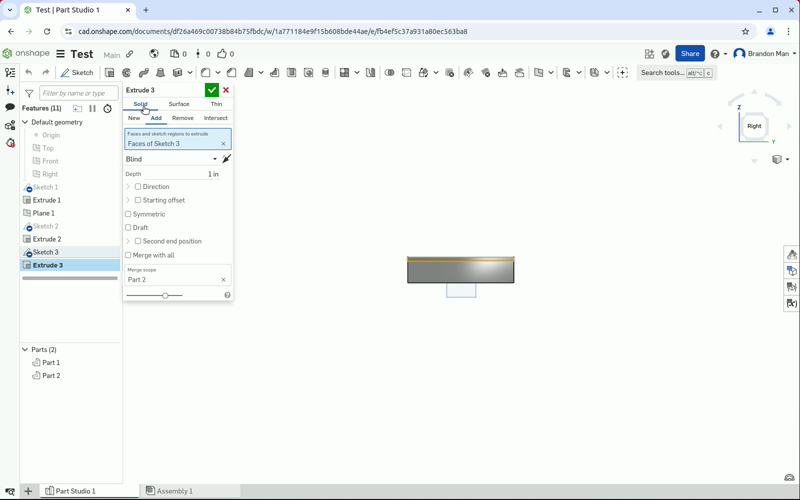
mouse_move(137, 120)
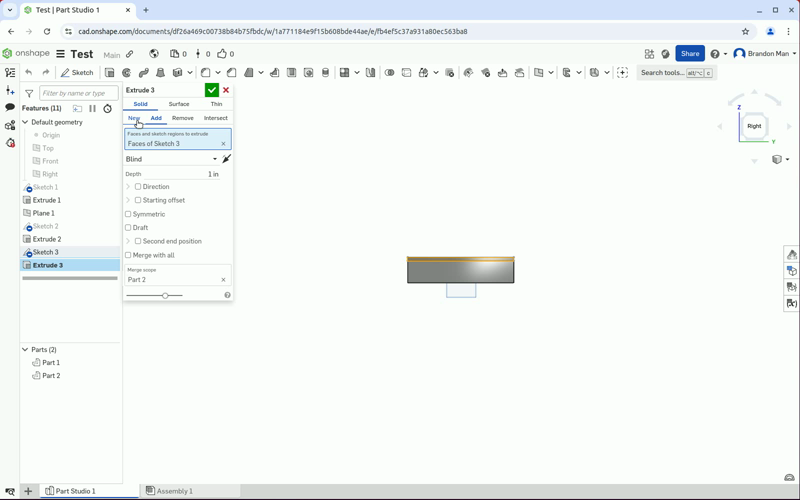
click(137, 120)
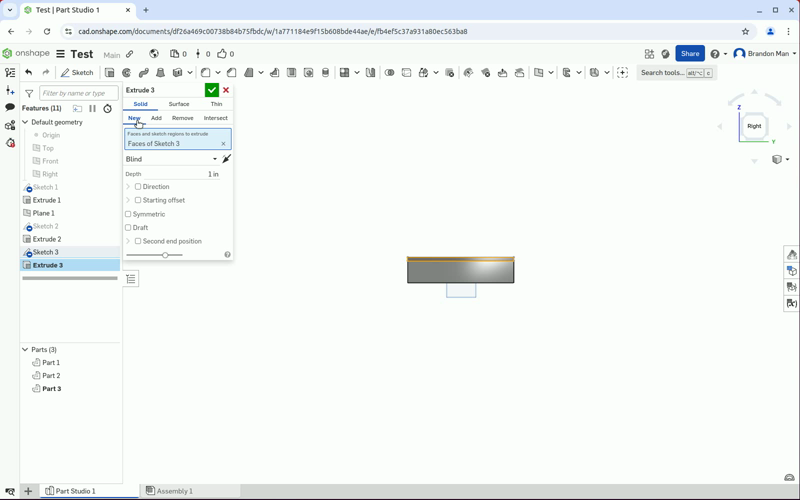
key(tab, 4)
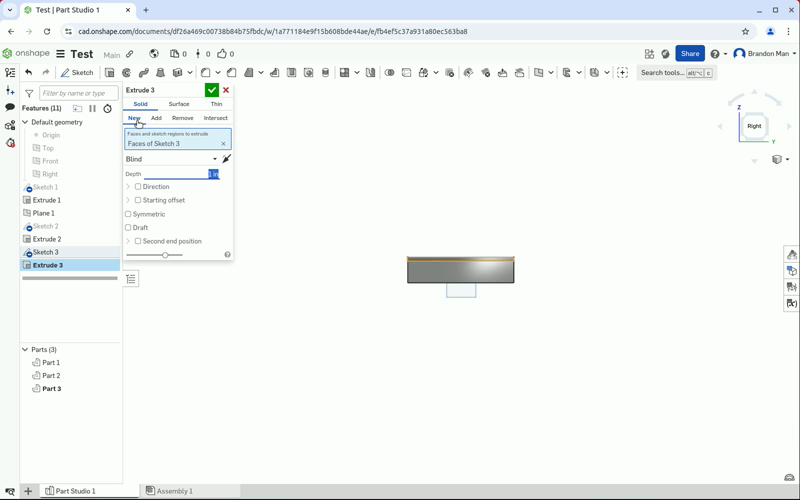
text(0.722)
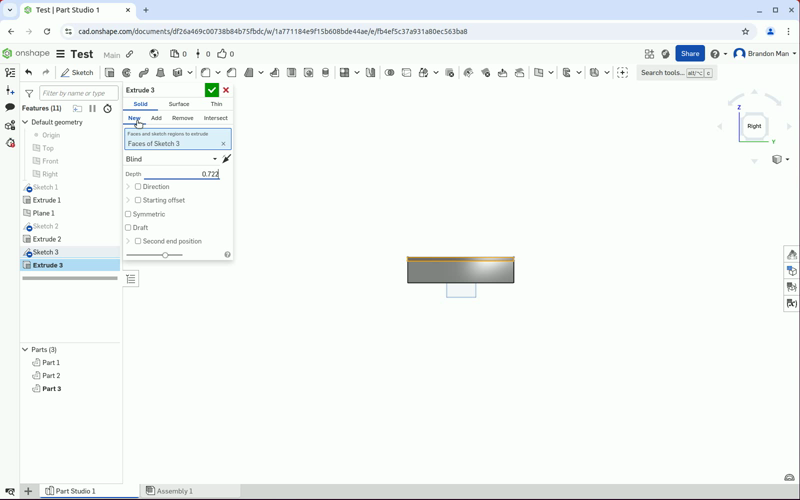
key(enter)
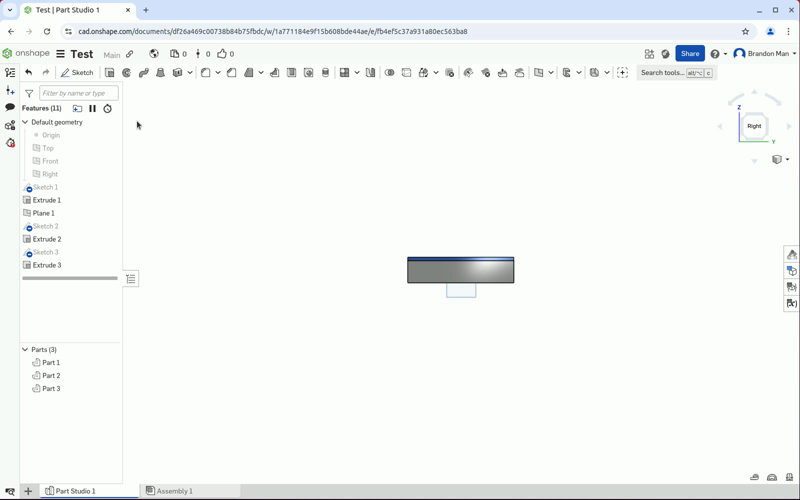
key(shift+h)
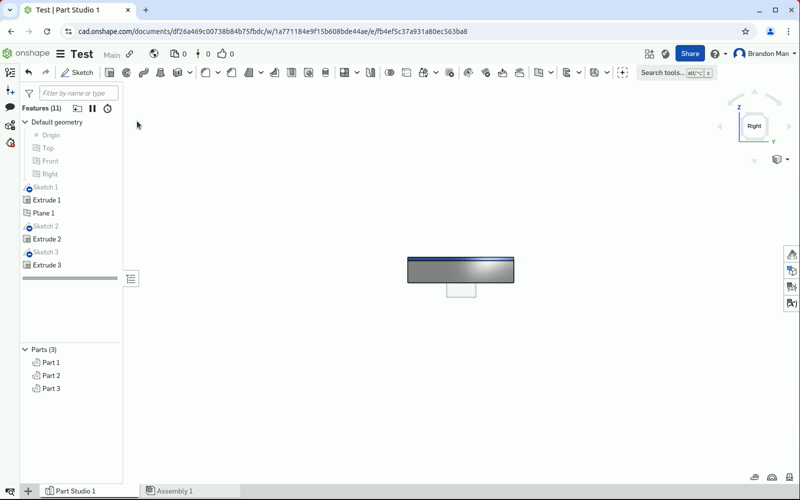
key(shift+h)
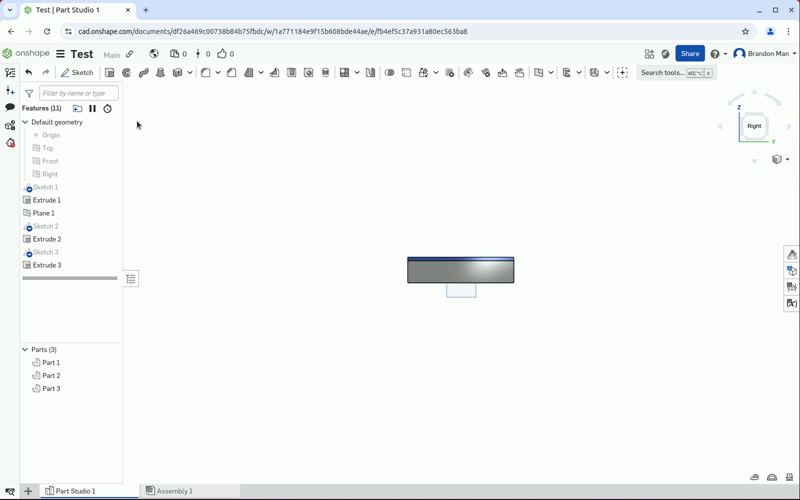
mouse_move(73, 189)
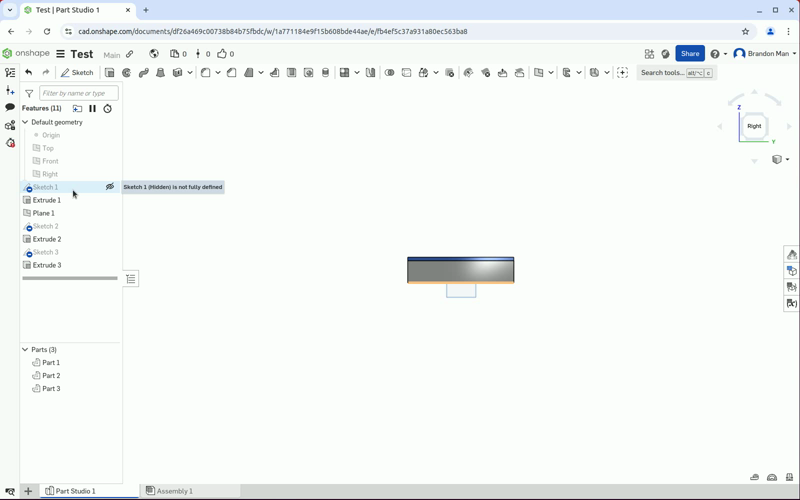
click(73, 189)
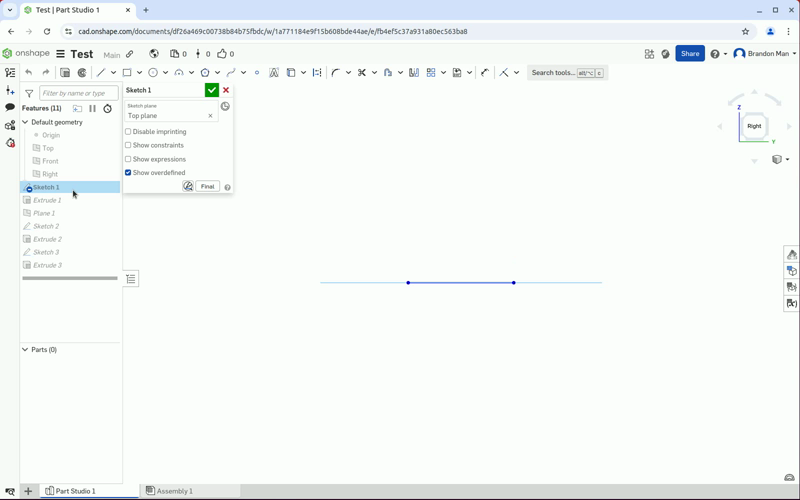
mouse_move(229, 92)
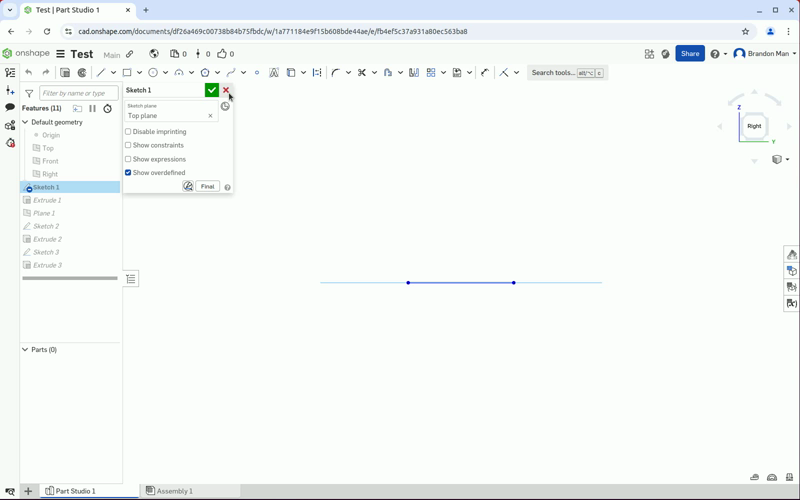
click(229, 92)
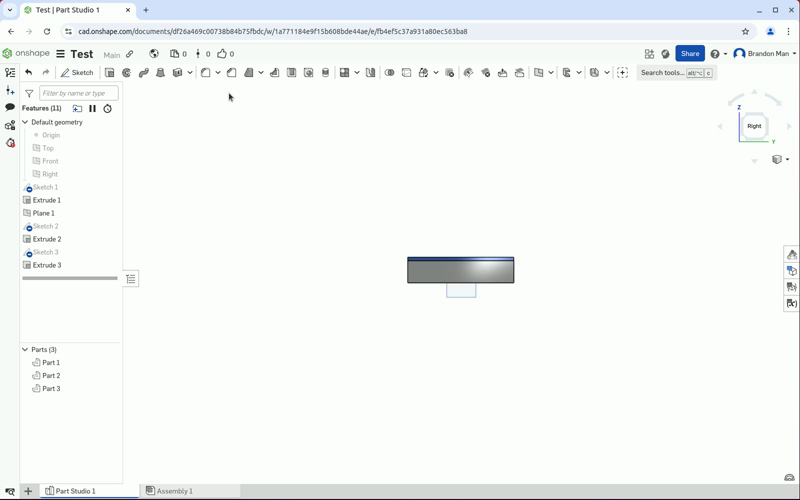
mouse_move(73, 352)
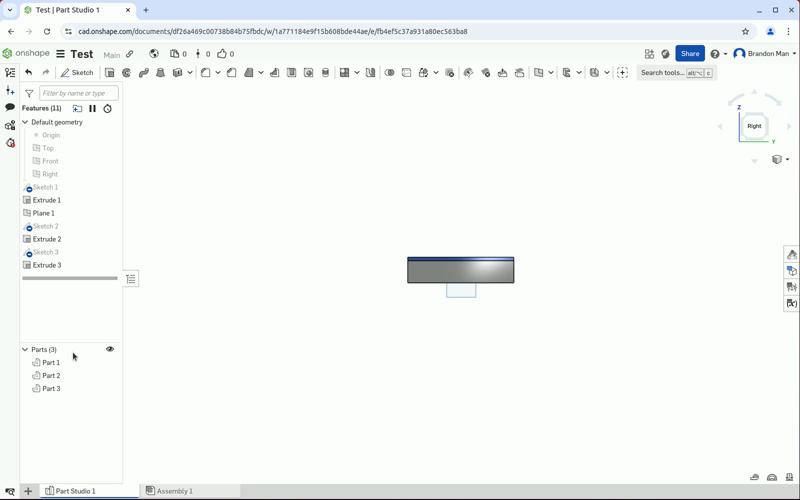
key(y)
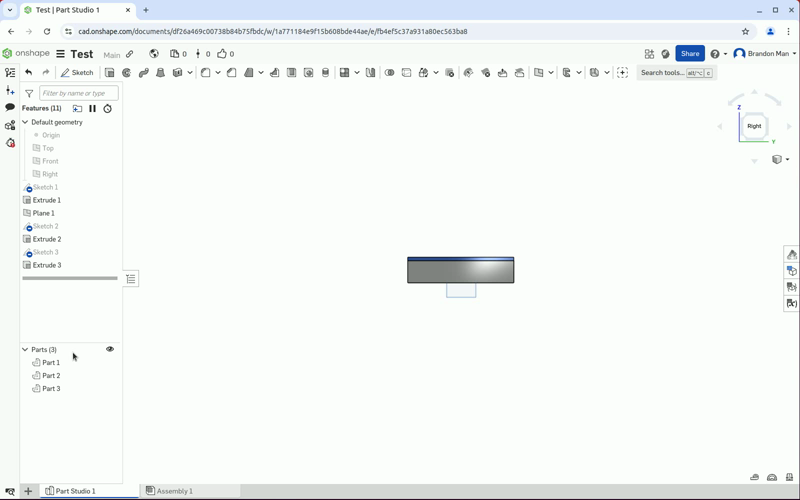
key(shift+p)
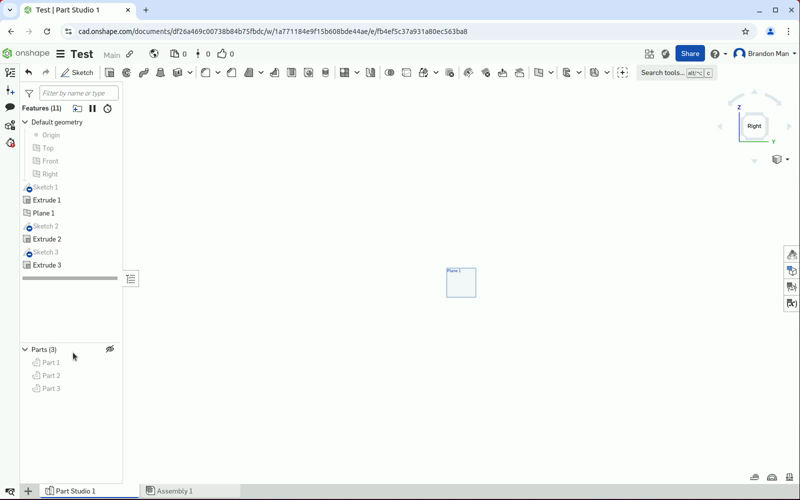
key(space)
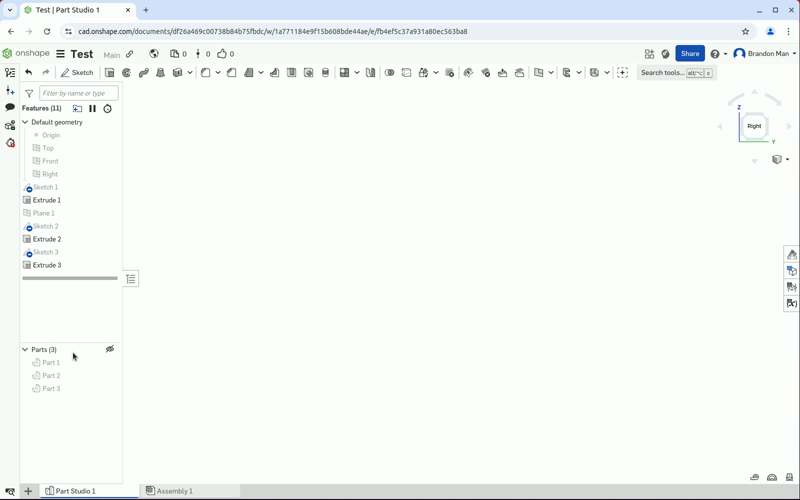
key_down(shift)
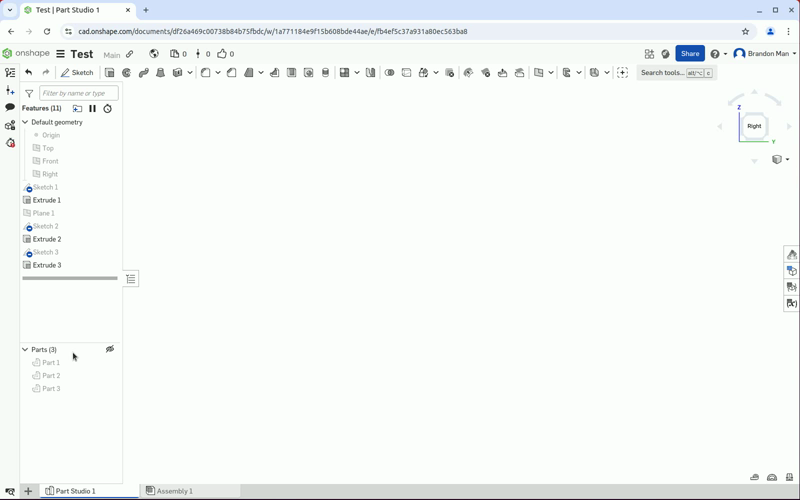
key(right)
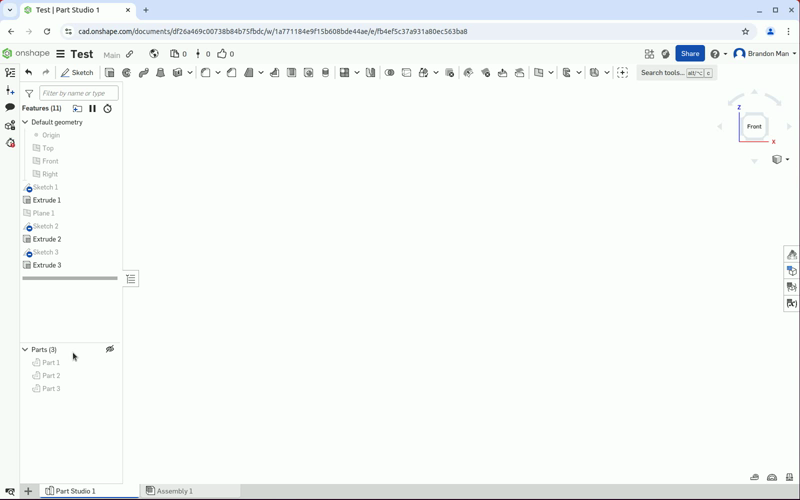
key_up(shift)
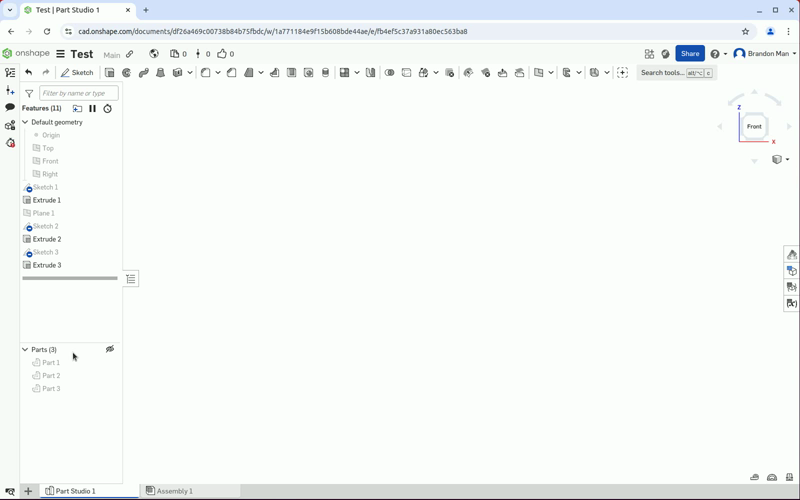
mouse_move(73, 352)
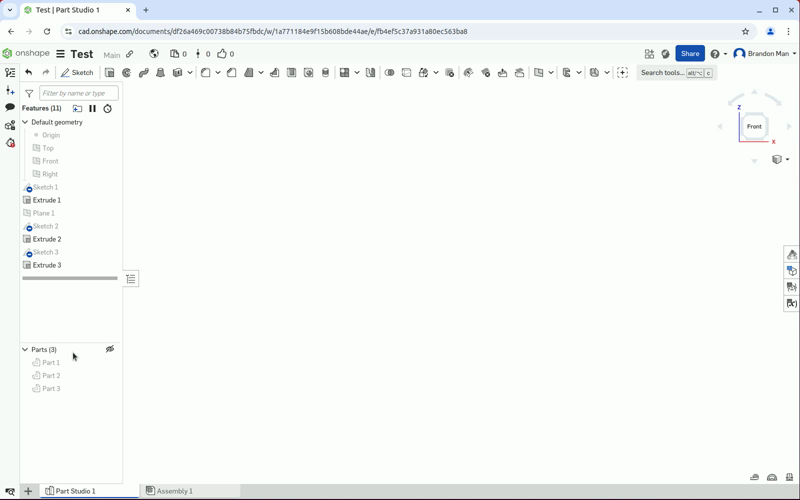
key(shift+y)
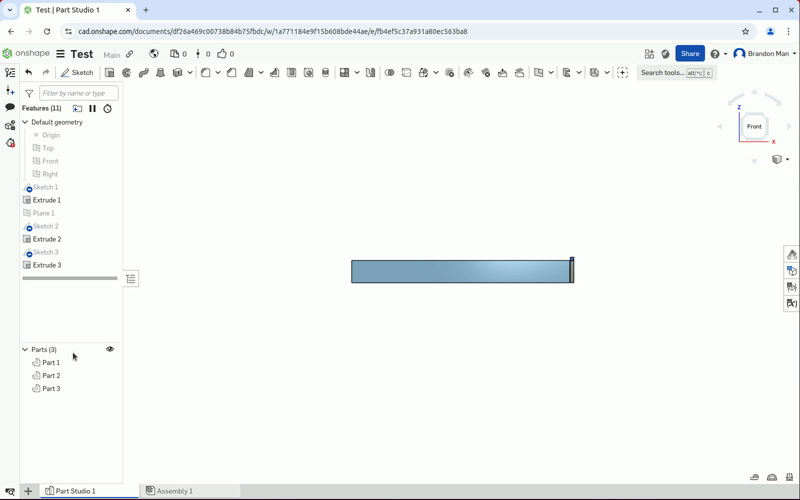
mouse_move(541, 75)
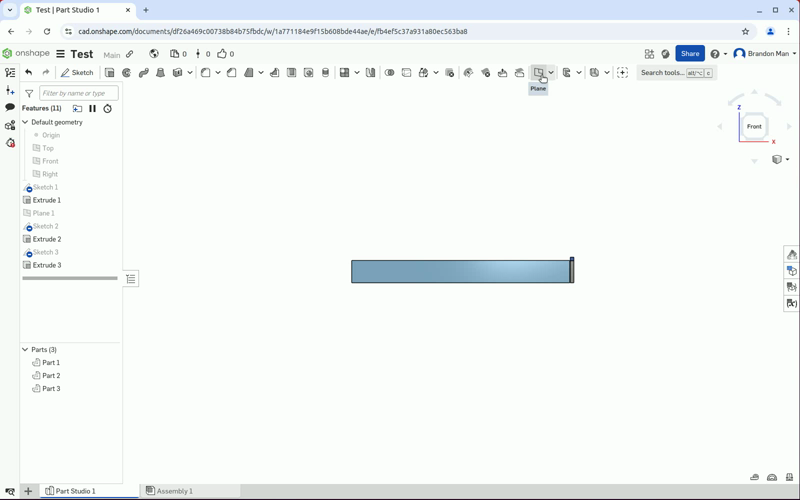
click(541, 75)
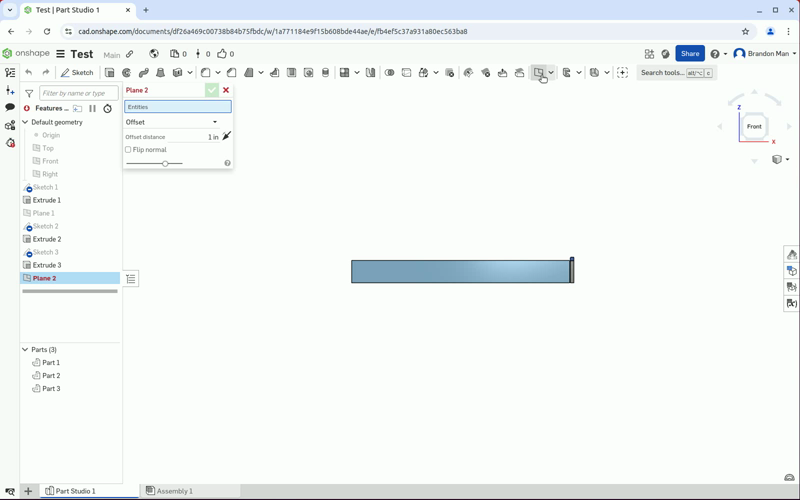
mouse_move(73, 163)
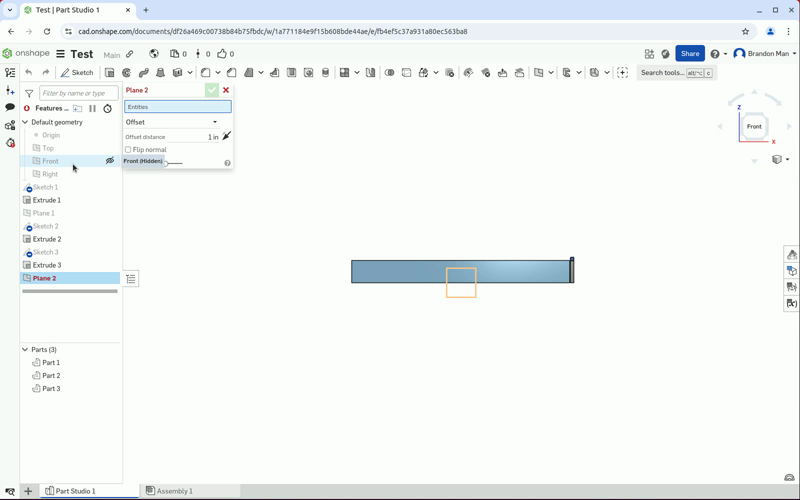
click(73, 163)
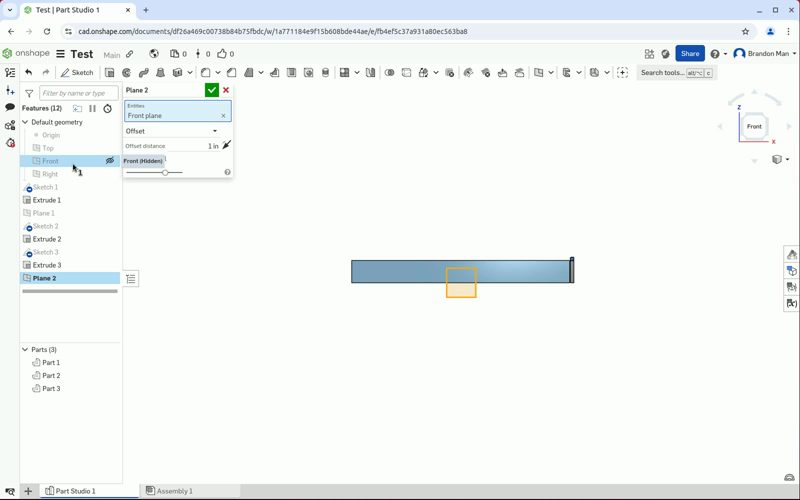
key(tab, 2)
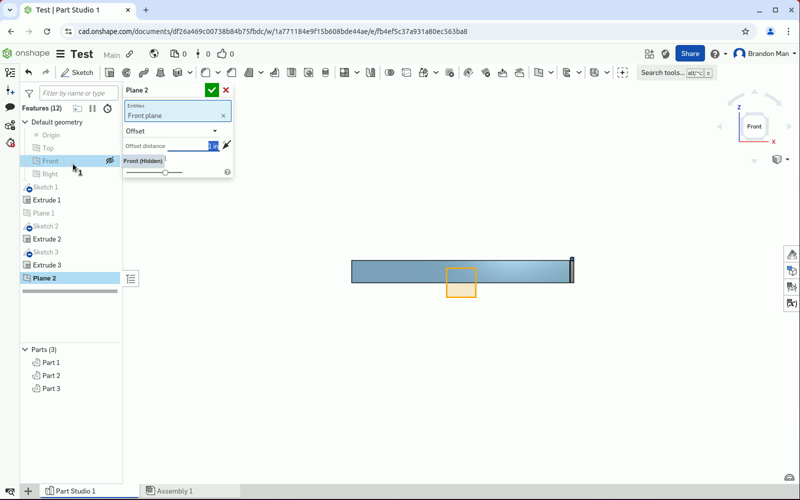
text(10.845)
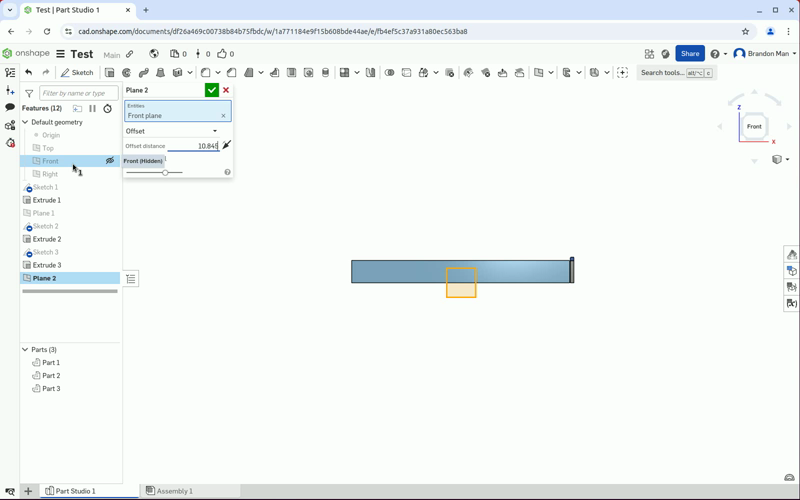
key(enter, 2)
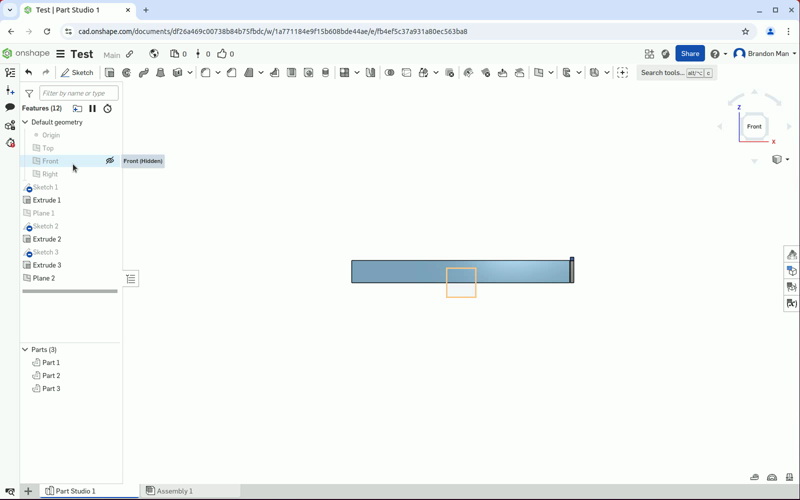
key(shift+s)
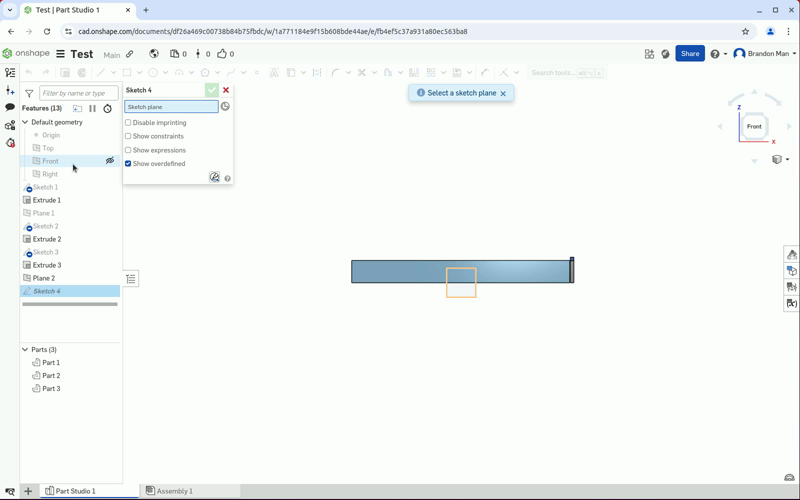
mouse_move(73, 280)
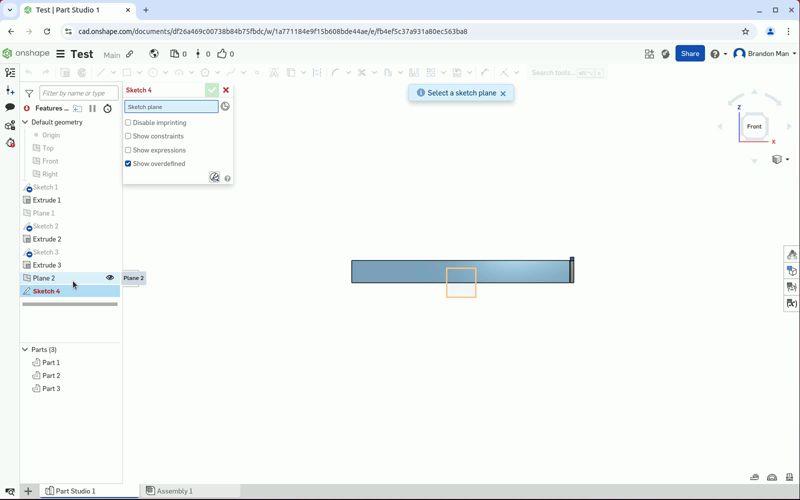
click(73, 280)
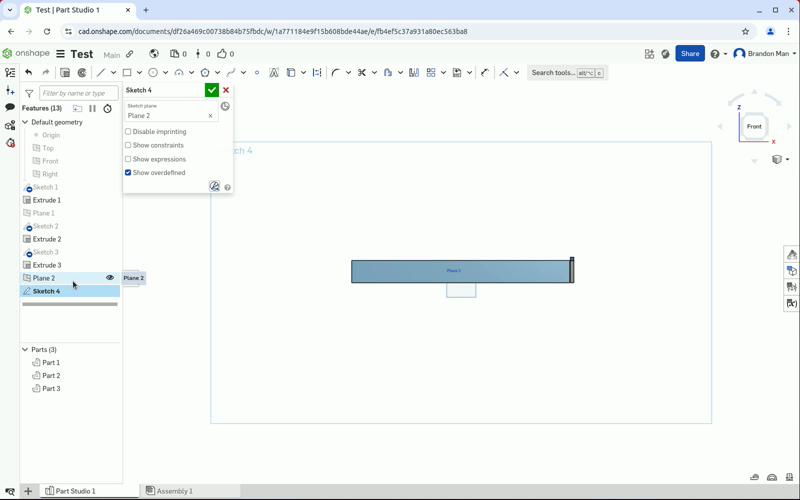
mouse_move(73, 352)
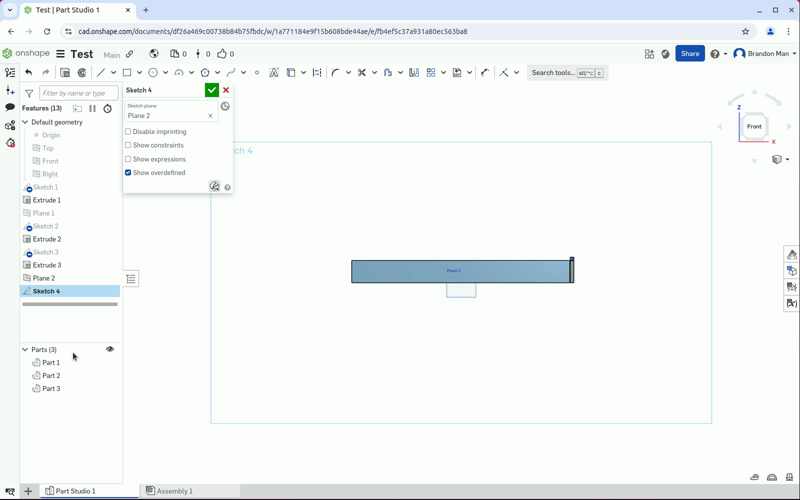
key(y)
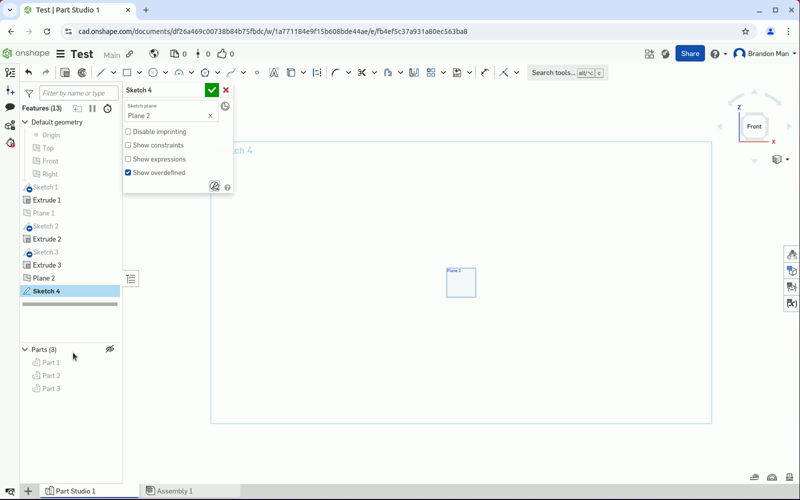
key(l)
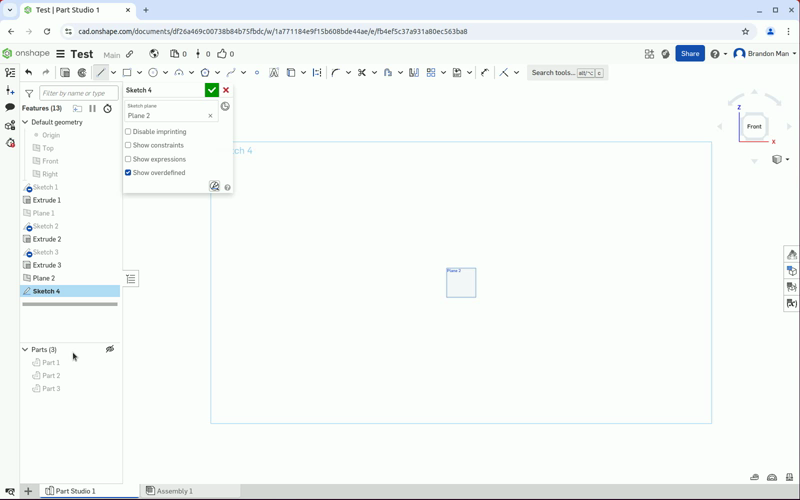
key_down(shift)
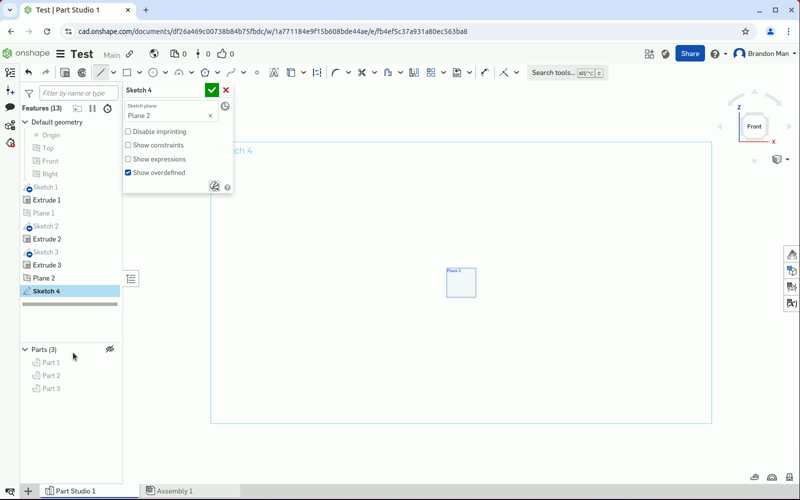
mouse_move(348, 282)
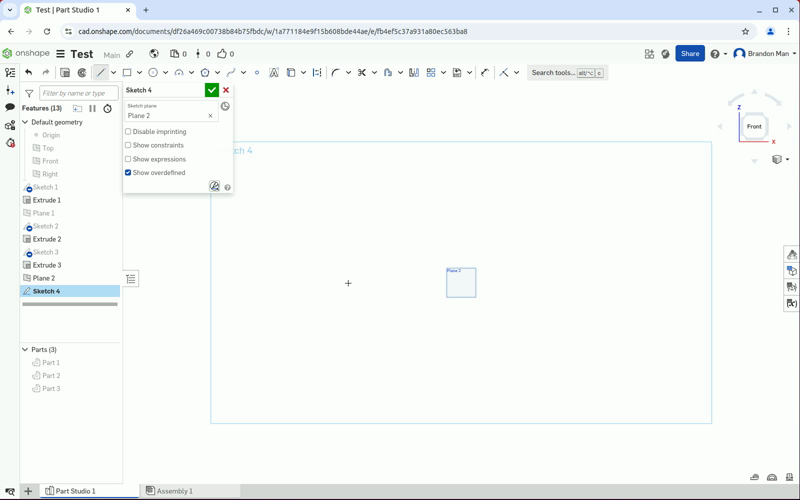
click(348, 282)
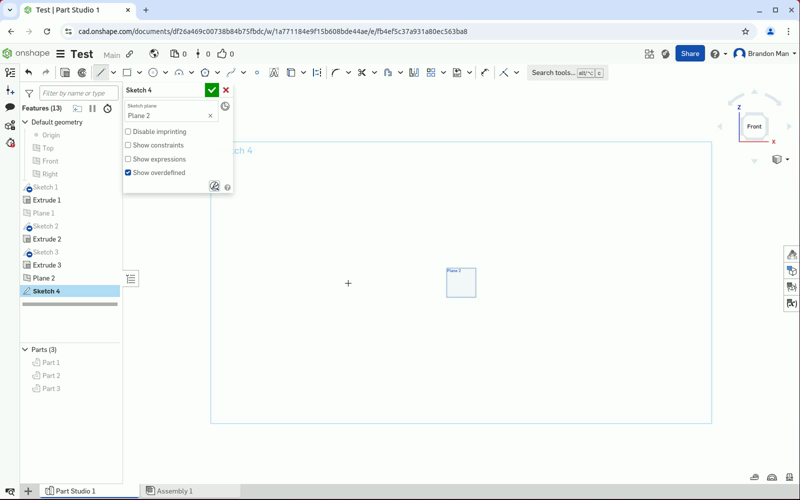
key_up(shift)
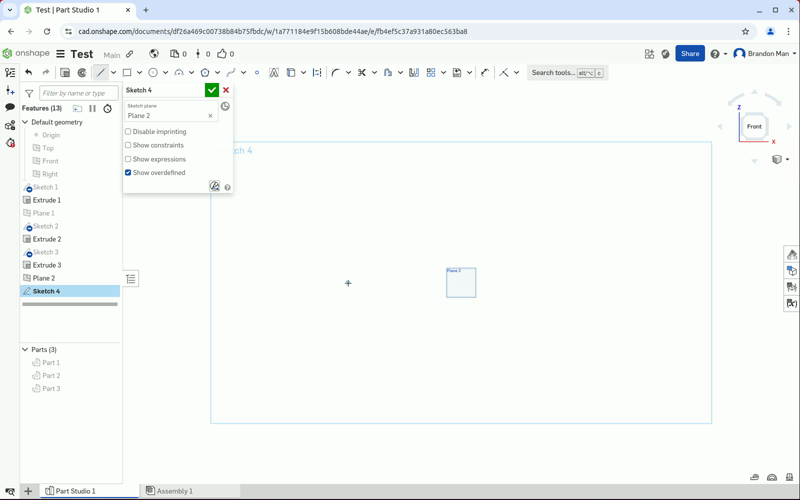
key_down(shift)
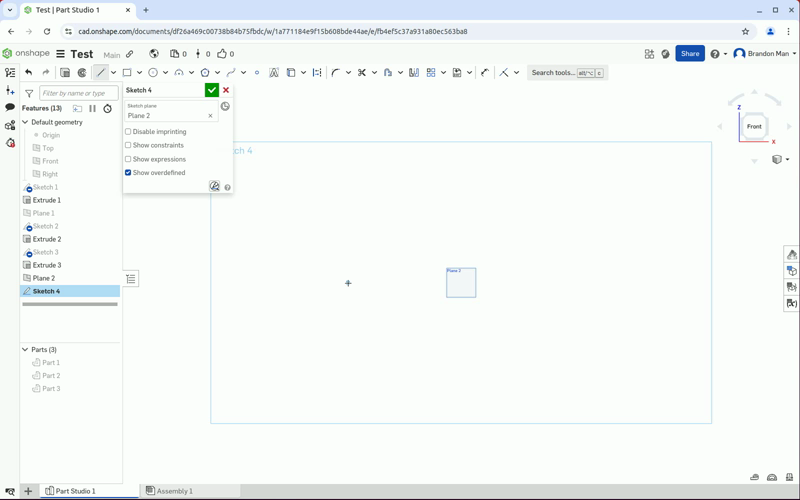
mouse_move(378, 282)
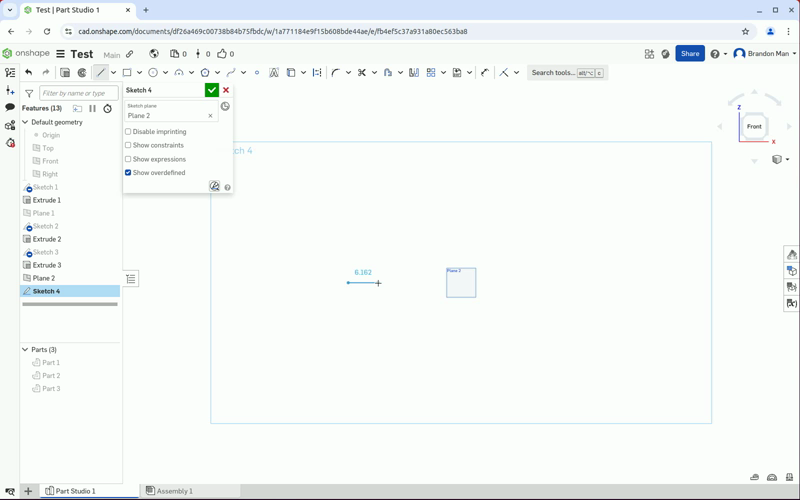
mouse_move(350, 282)
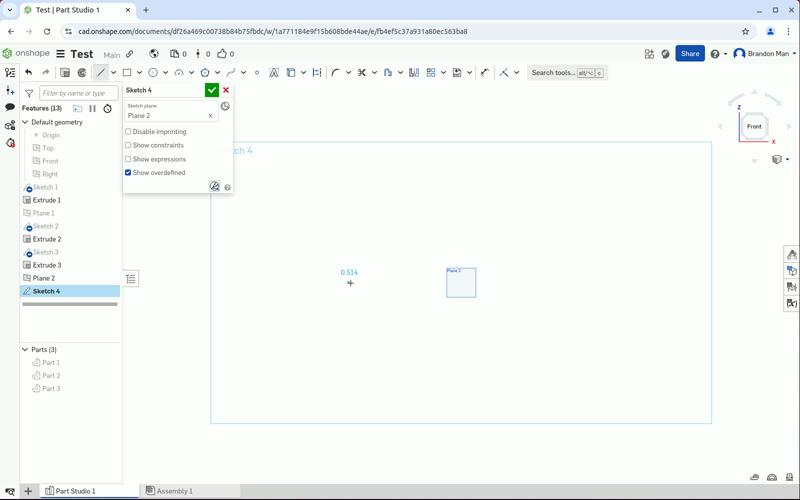
scroll(6)
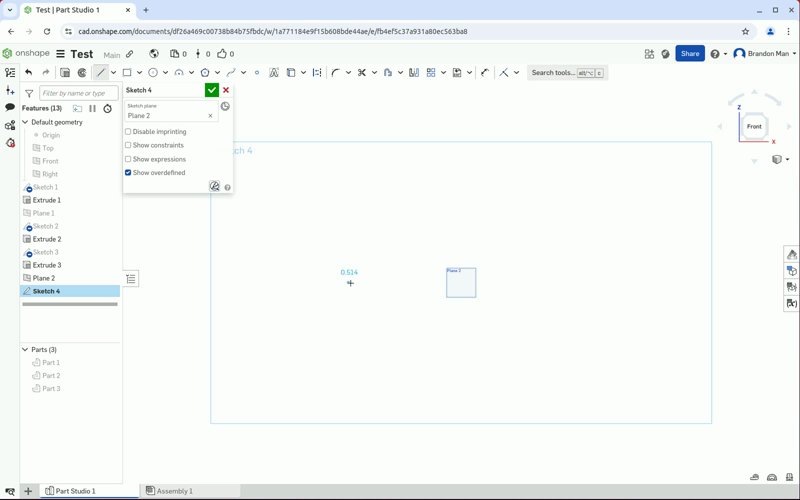
scroll(6)
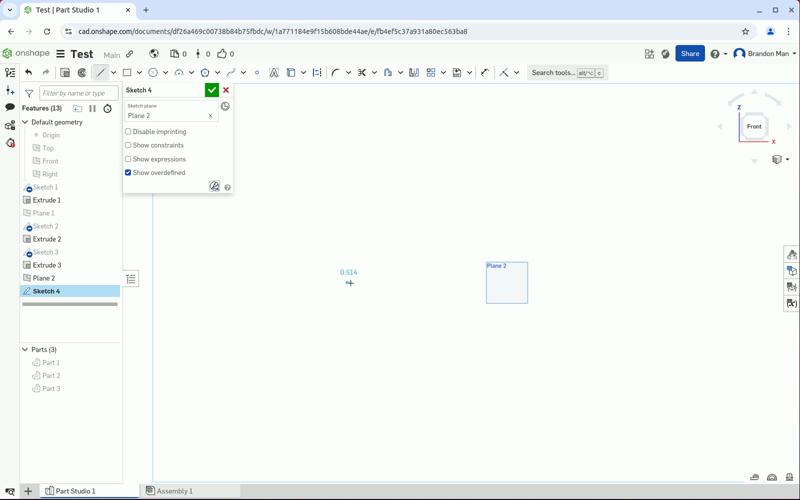
scroll(6)
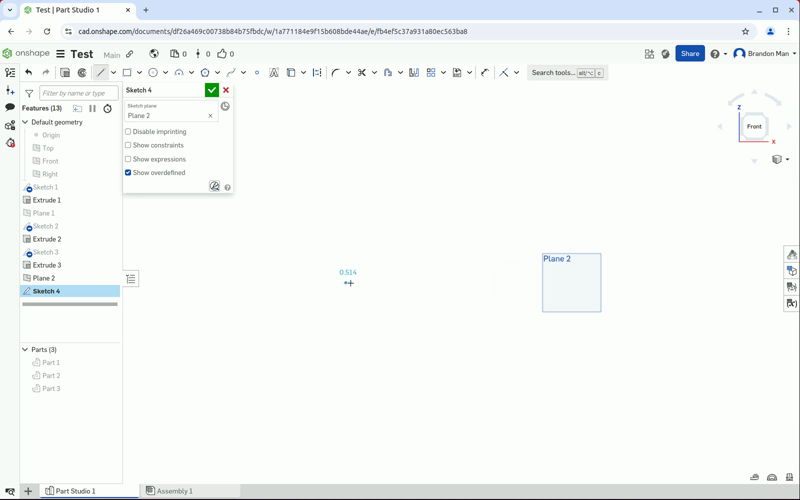
scroll(6)
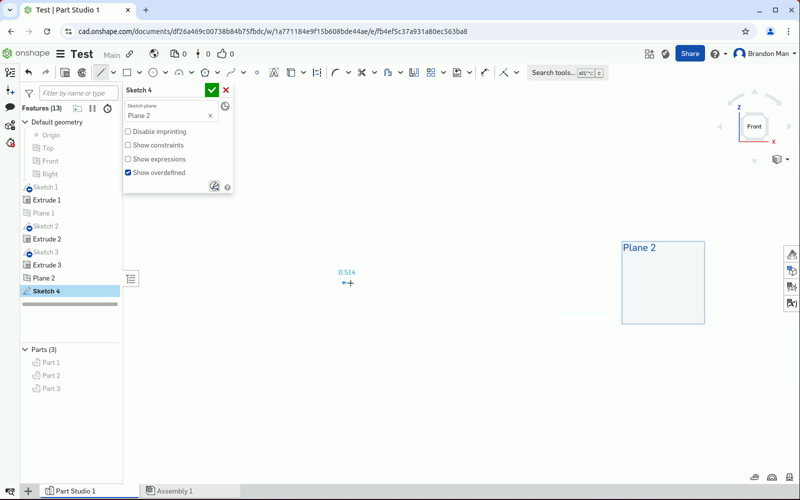
scroll(6)
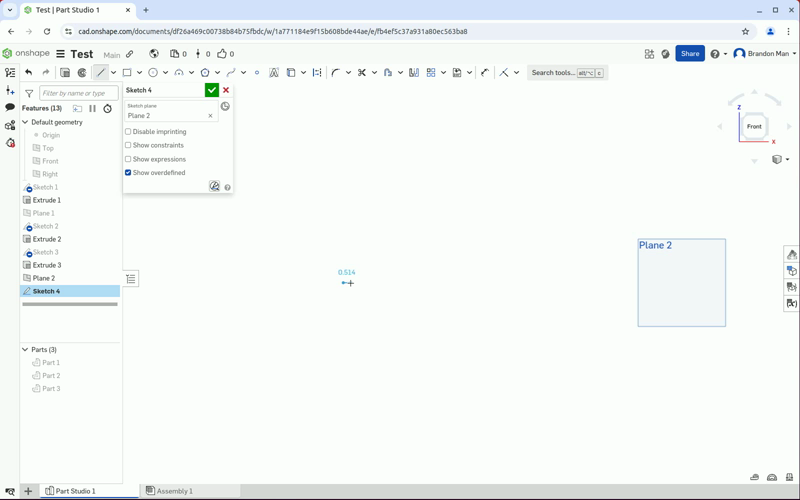
scroll(6)
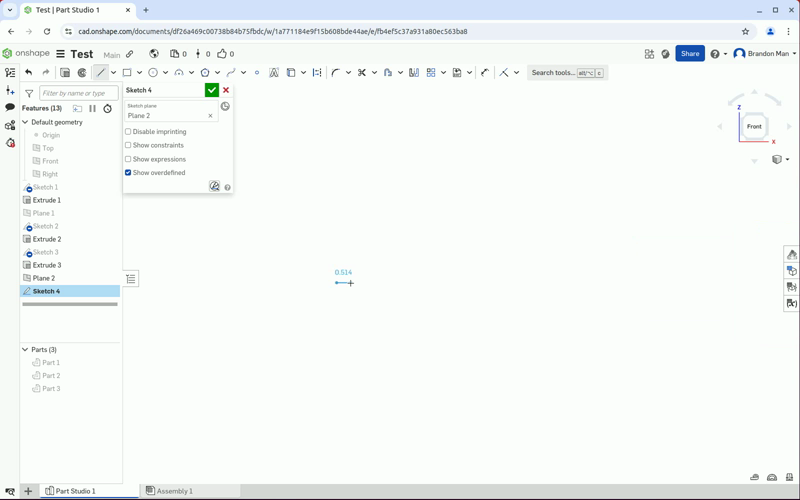
scroll(6)
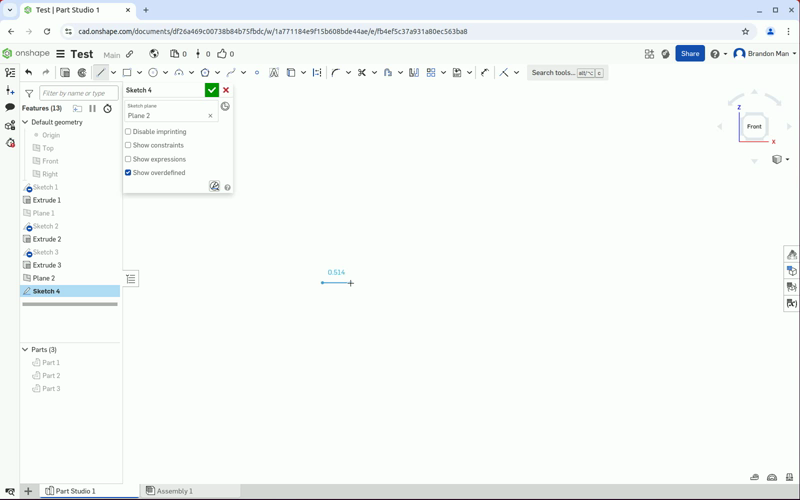
click(350, 282)
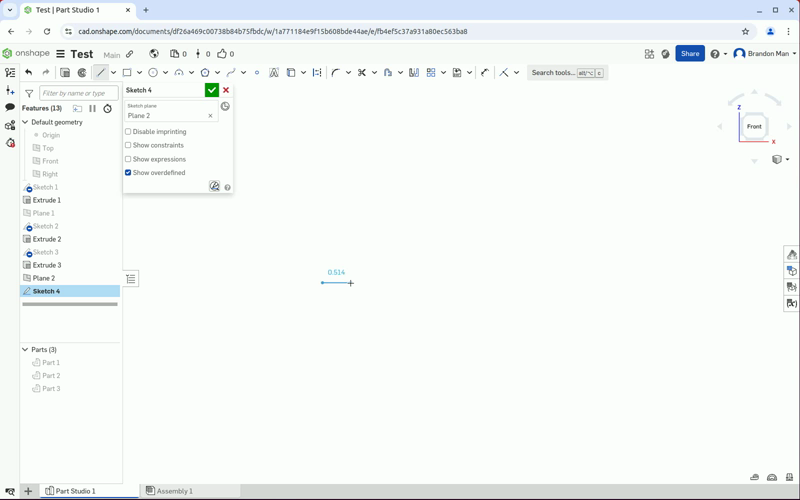
scroll(-6)
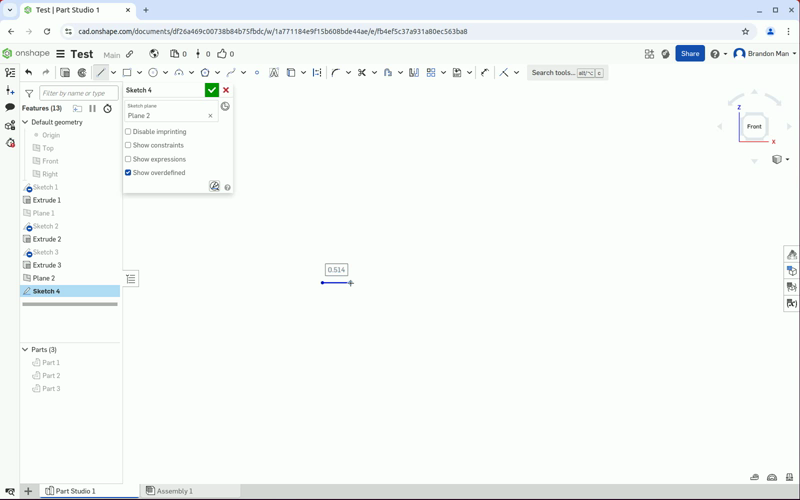
scroll(-6)
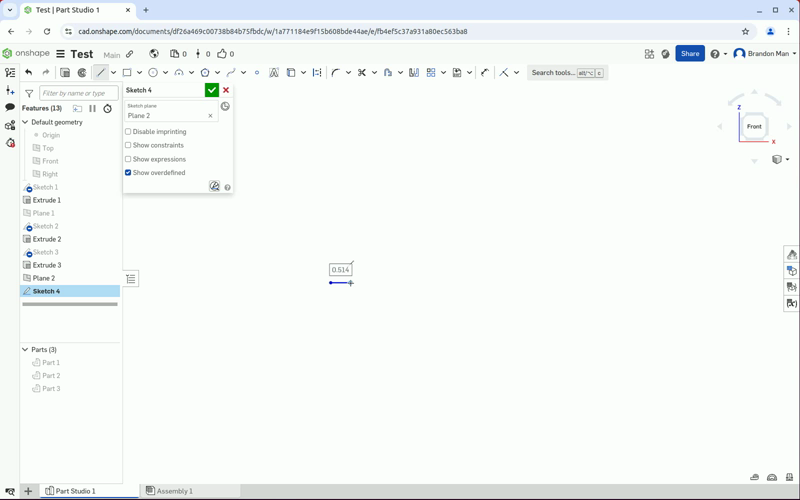
scroll(-6)
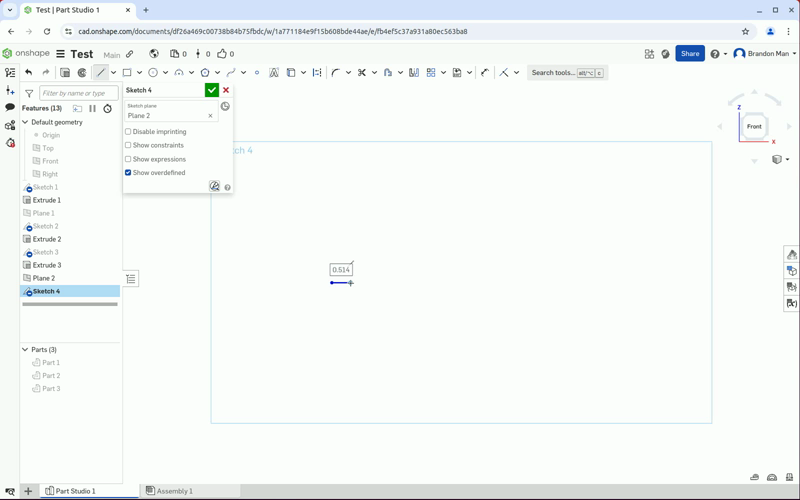
scroll(-6)
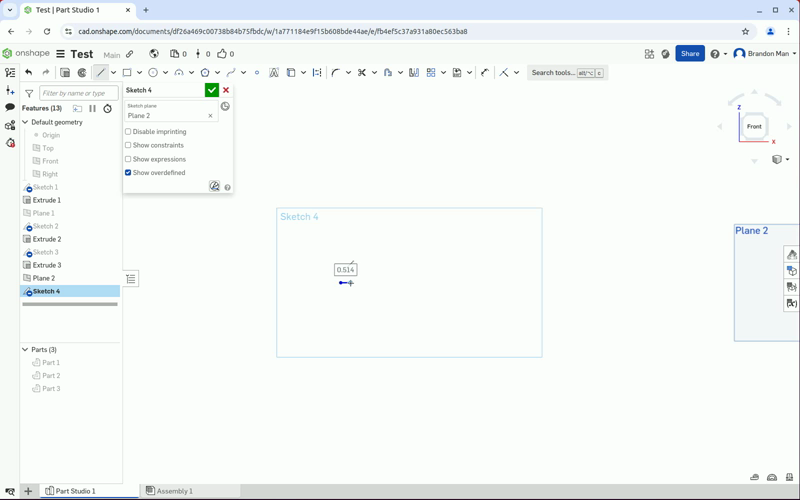
scroll(-6)
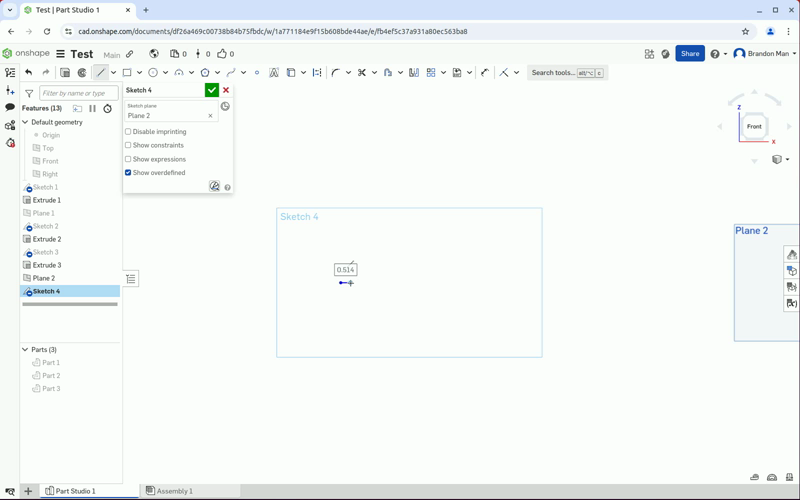
scroll(-6)
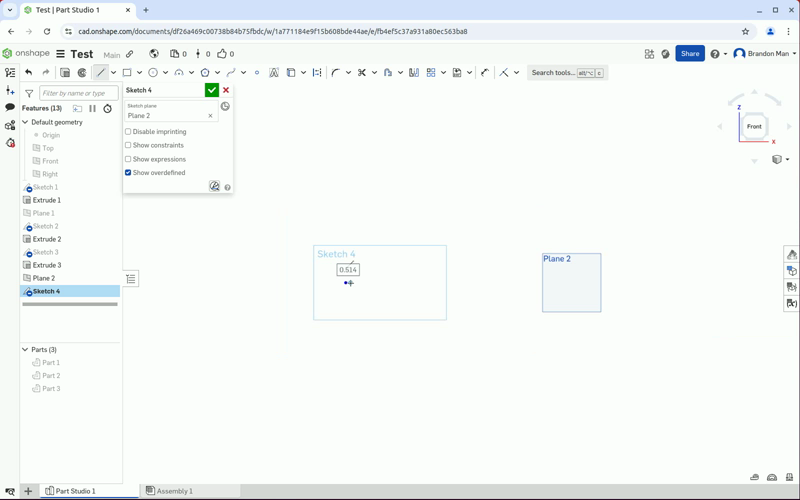
scroll(-6)
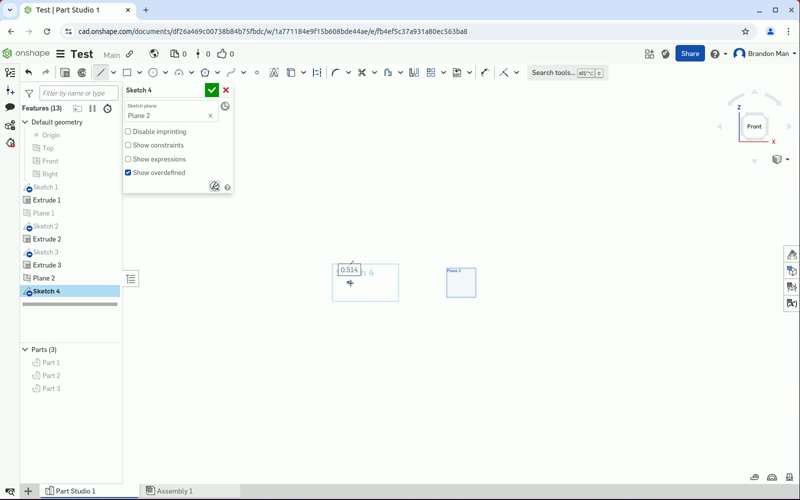
key_up(shift)
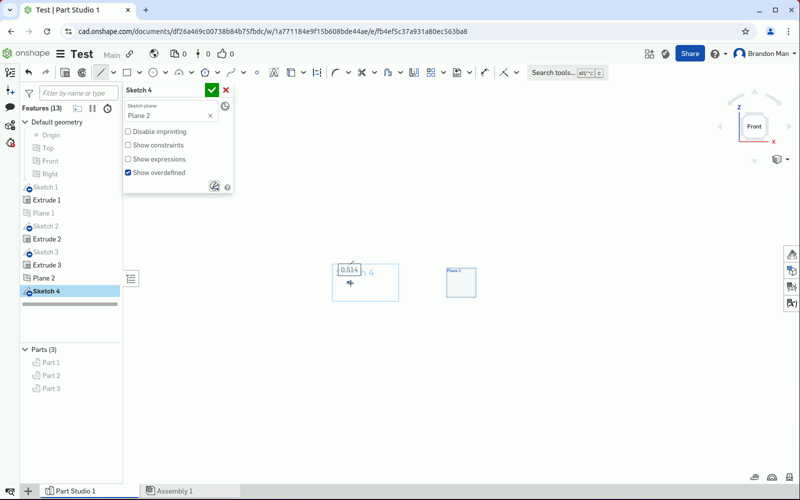
key_down(shift)
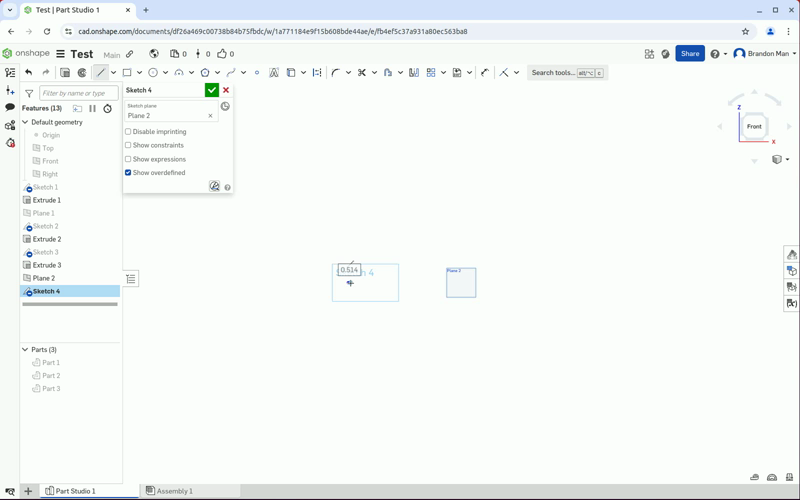
mouse_move(380, 282)
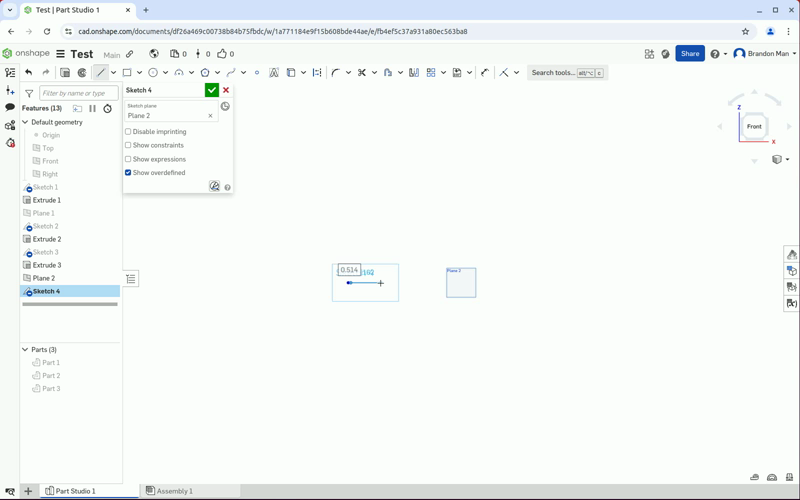
mouse_move(350, 259)
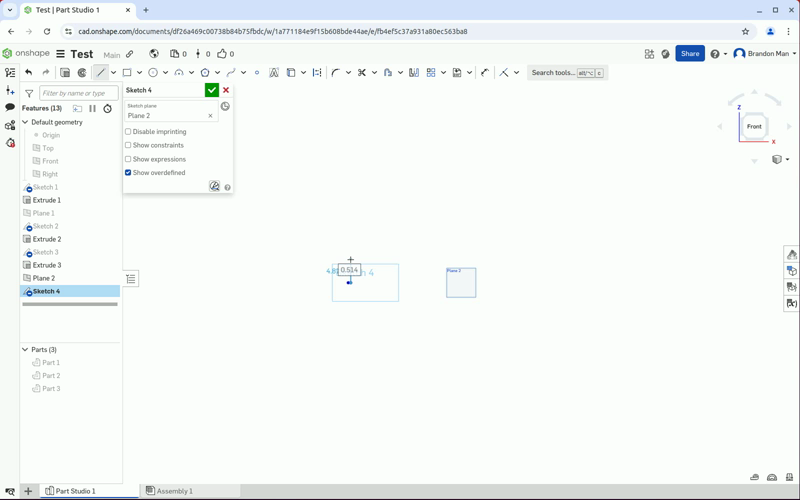
click(350, 259)
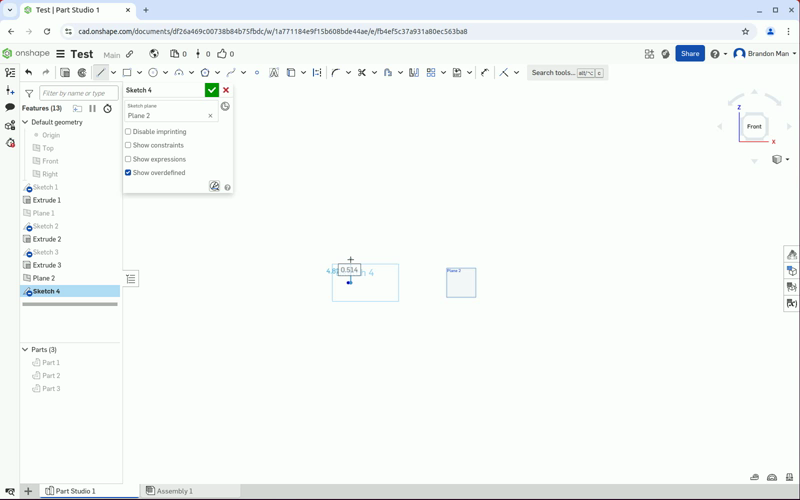
key_up(shift)
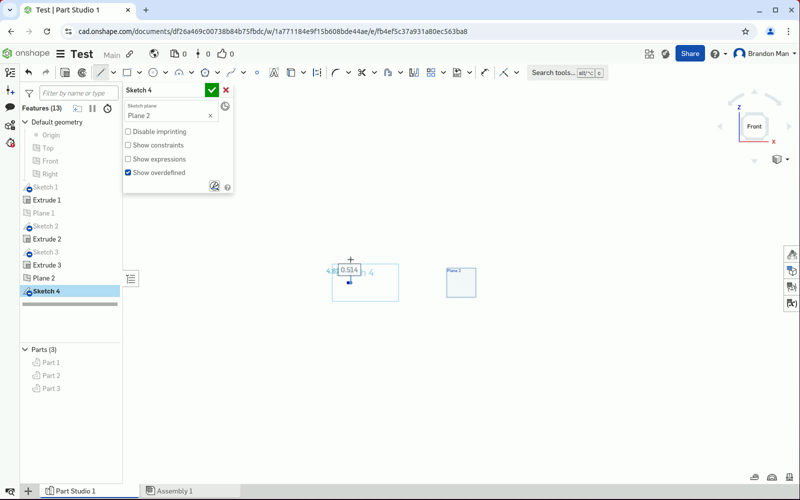
key_down(shift)
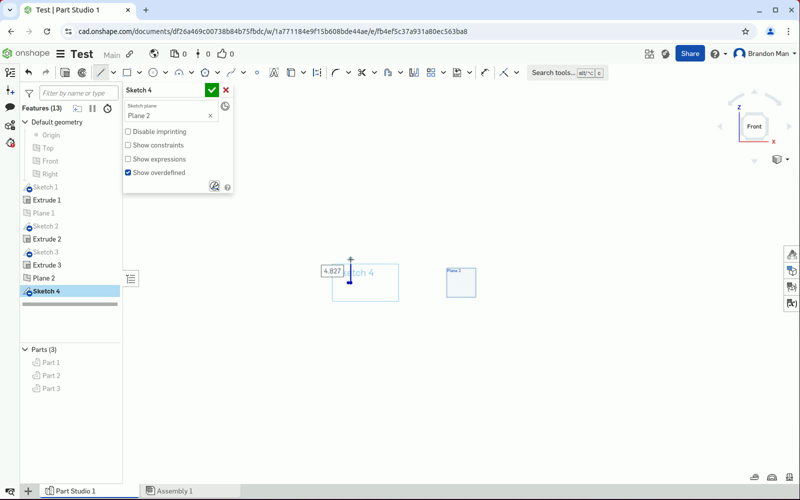
mouse_move(569, 259)
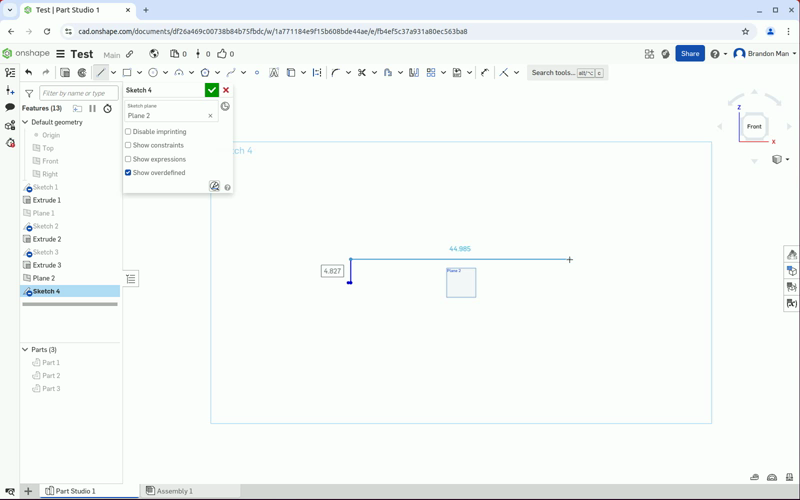
click(569, 259)
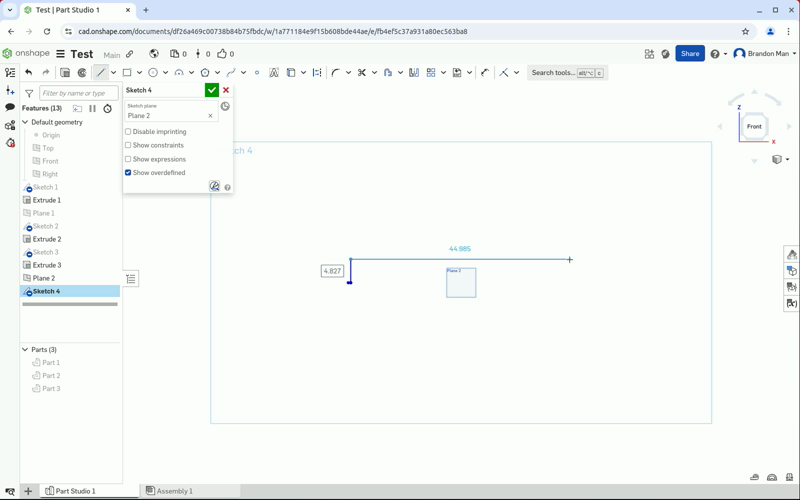
key_up(shift)
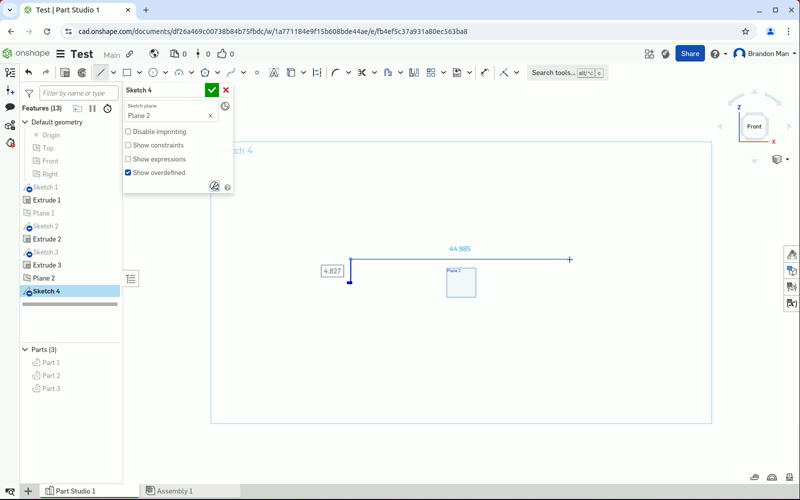
key_down(shift)
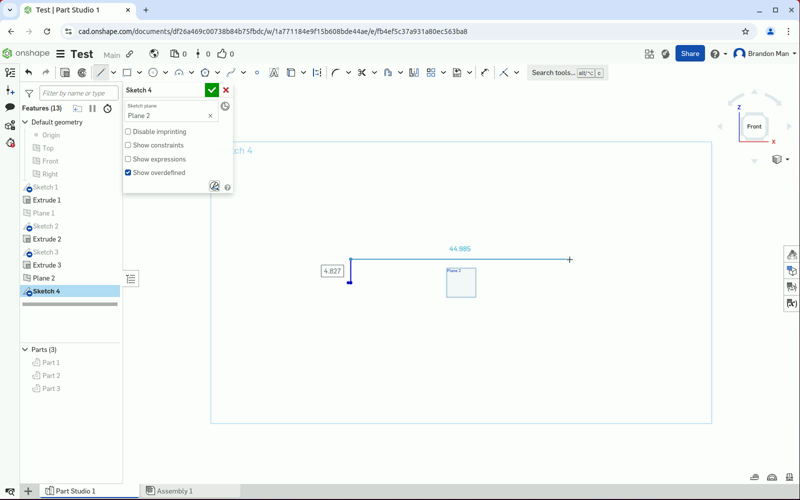
mouse_move(589, 259)
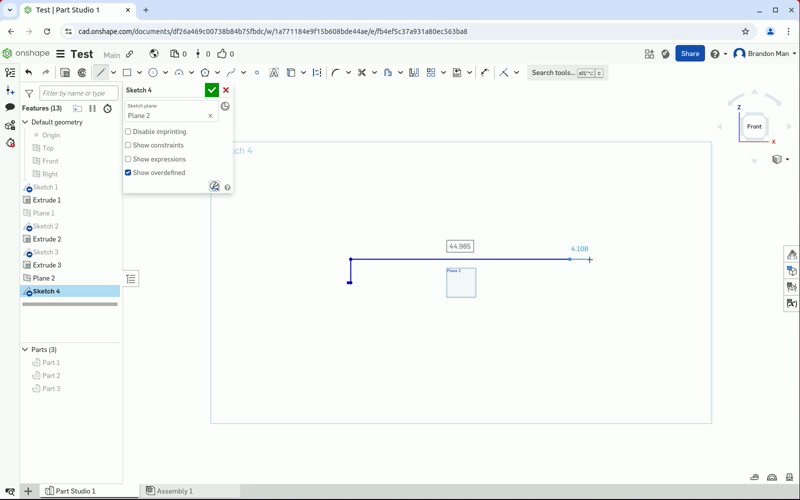
mouse_move(569, 282)
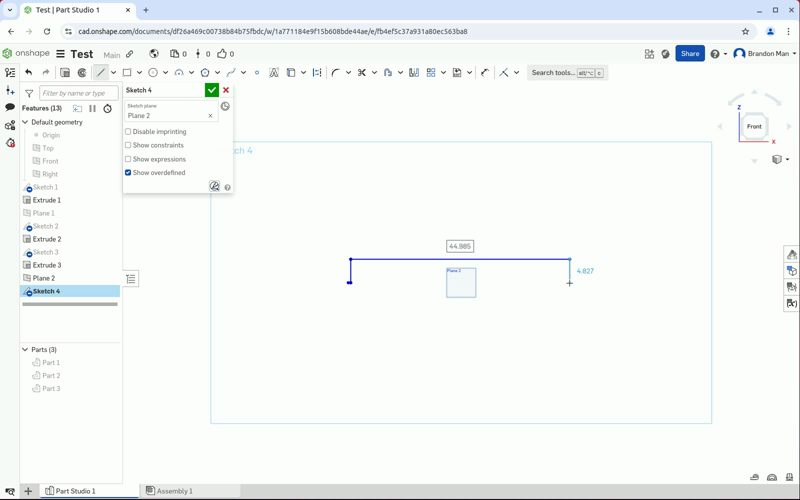
click(569, 282)
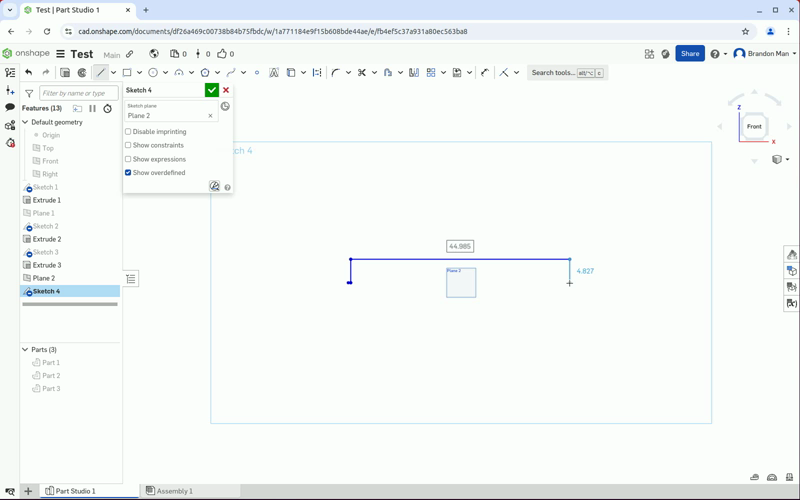
key_up(shift)
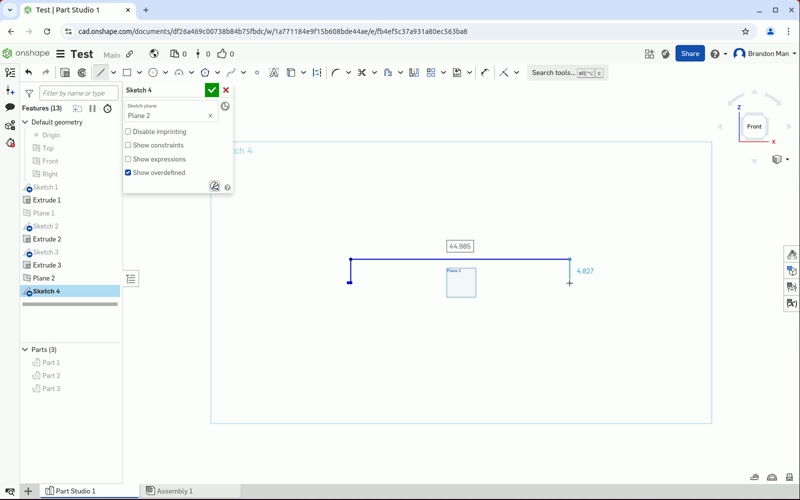
key_down(shift)
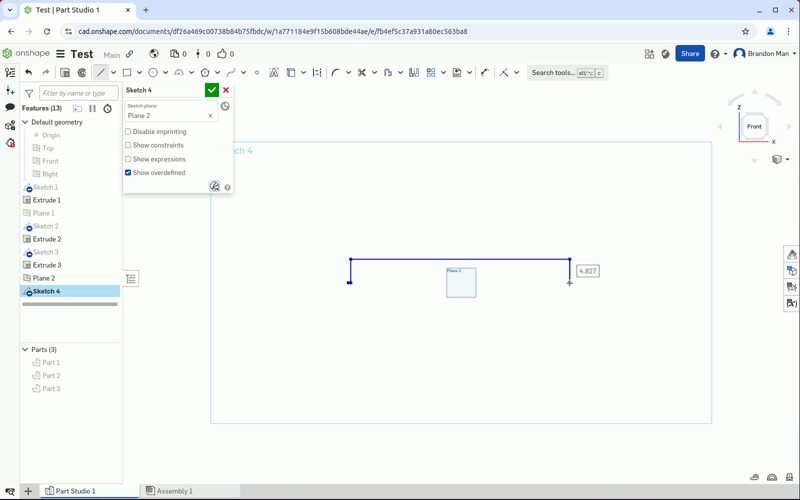
mouse_move(589, 282)
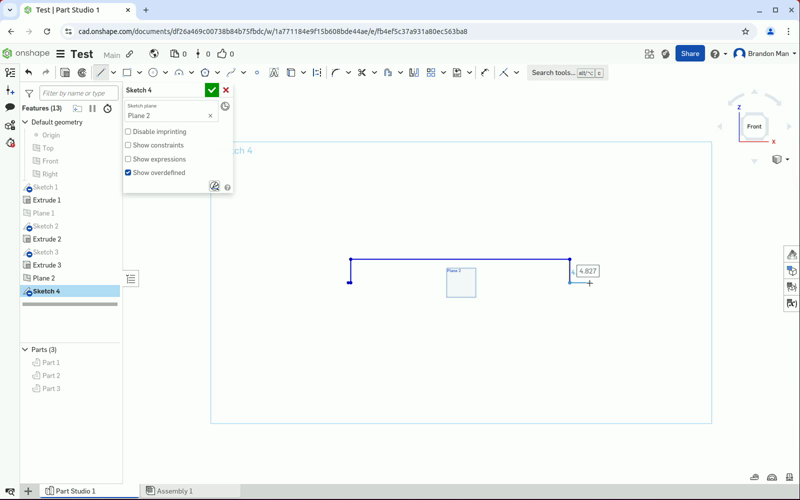
mouse_move(572, 282)
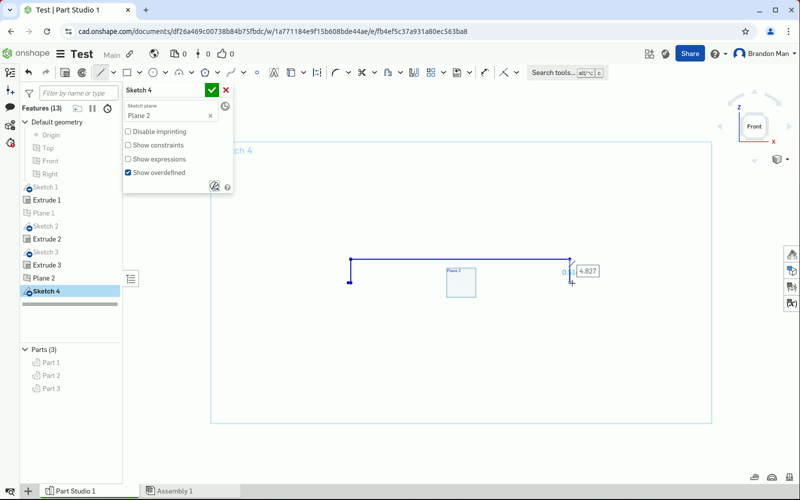
scroll(6)
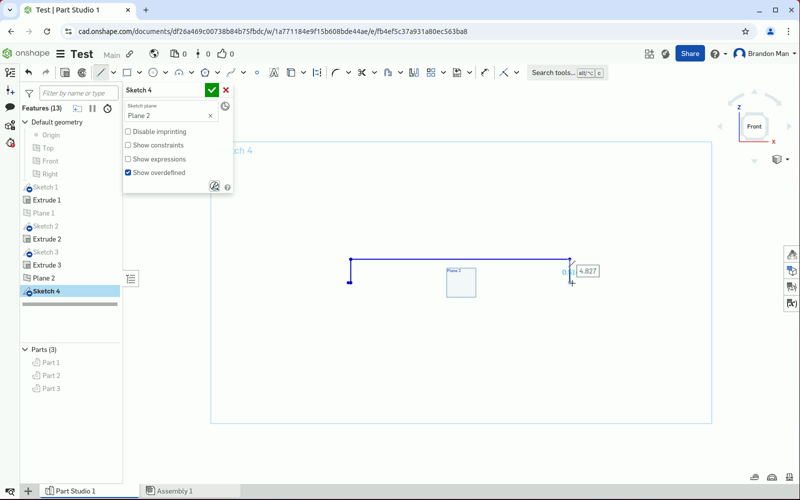
scroll(6)
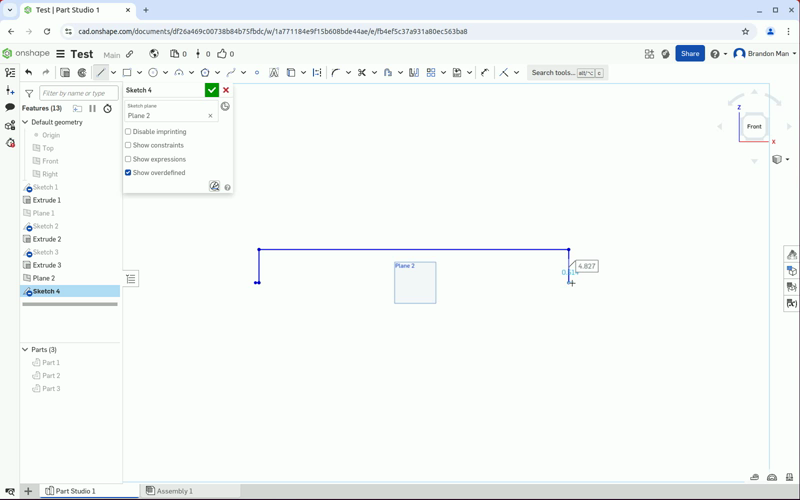
scroll(6)
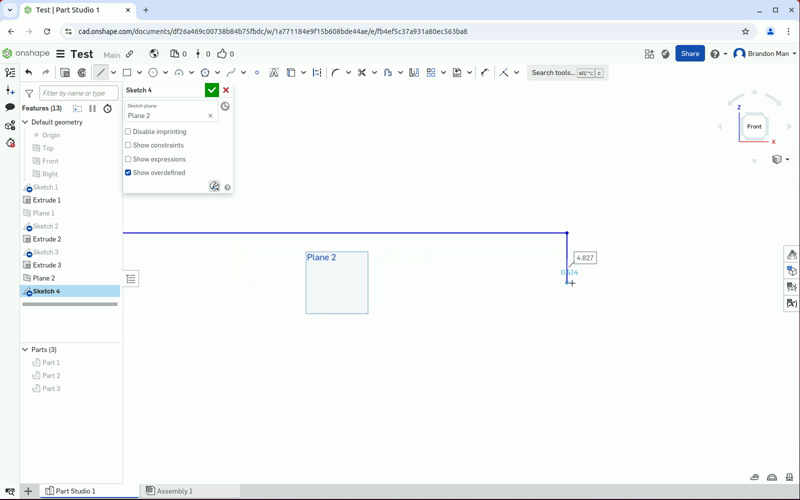
scroll(6)
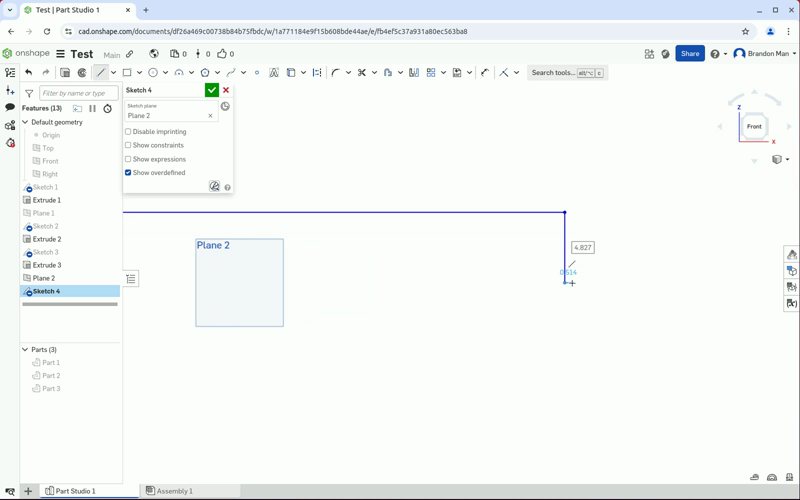
scroll(6)
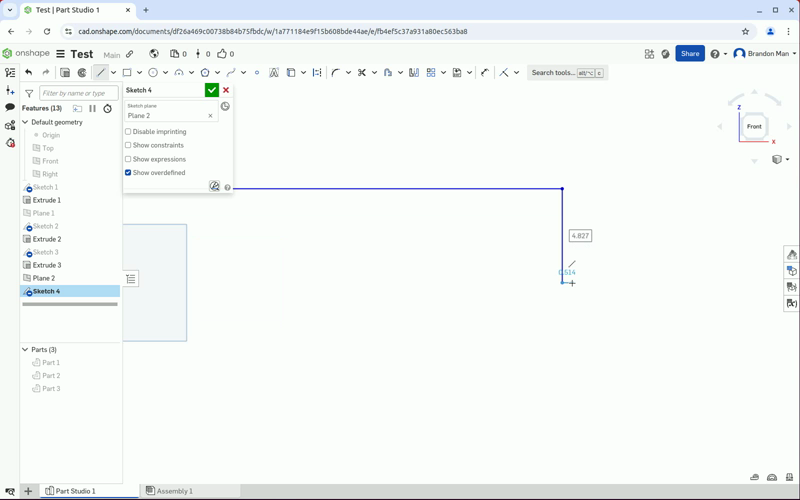
scroll(6)
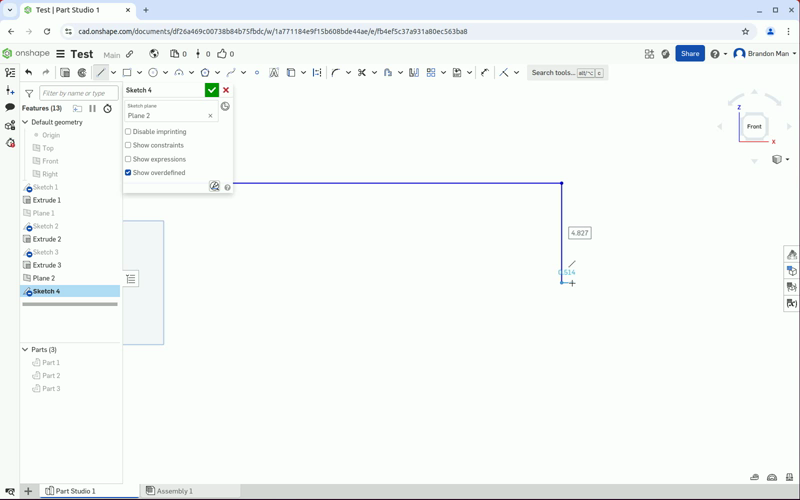
scroll(6)
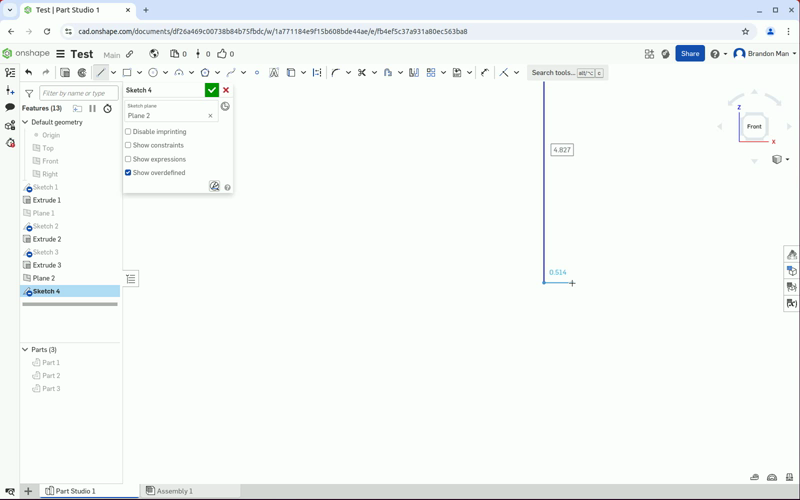
click(572, 282)
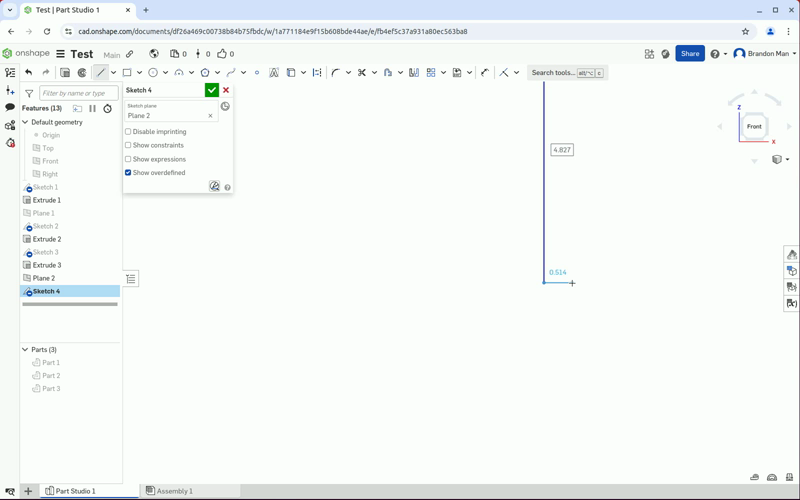
scroll(-6)
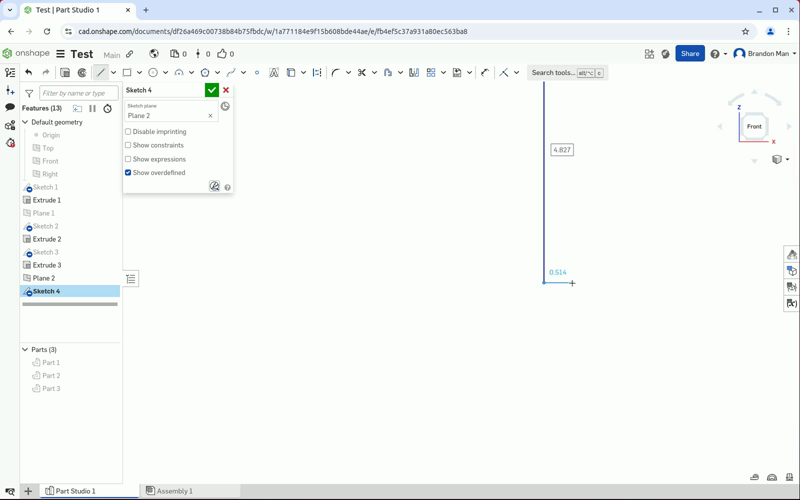
scroll(-6)
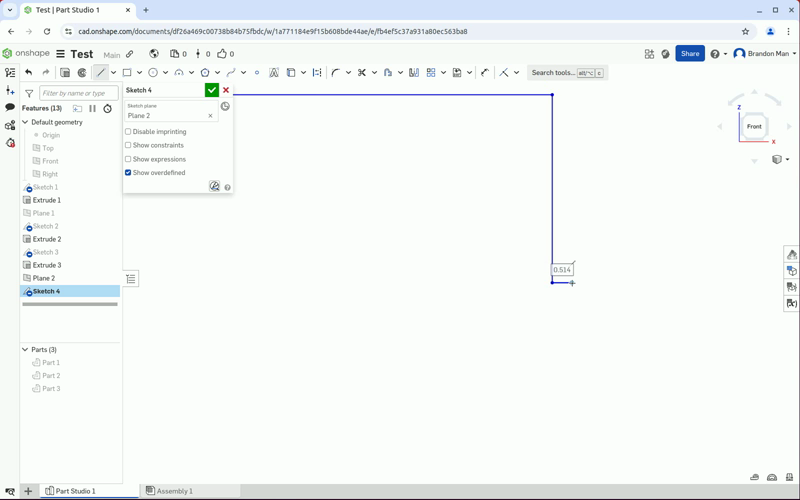
scroll(-6)
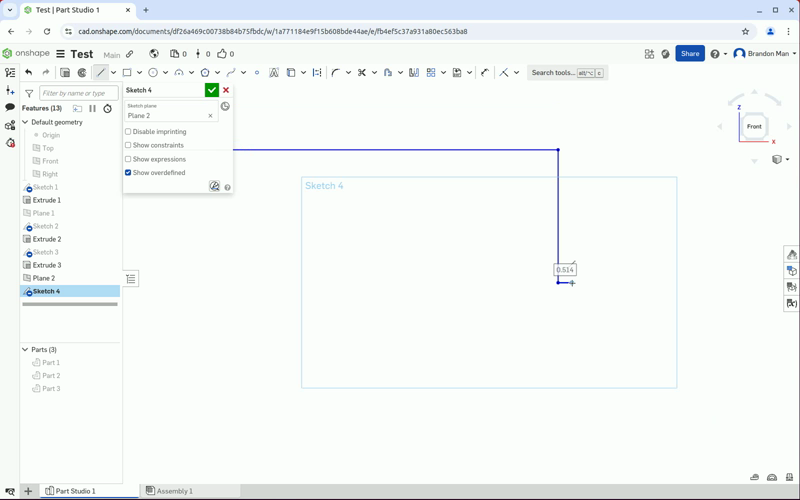
scroll(-6)
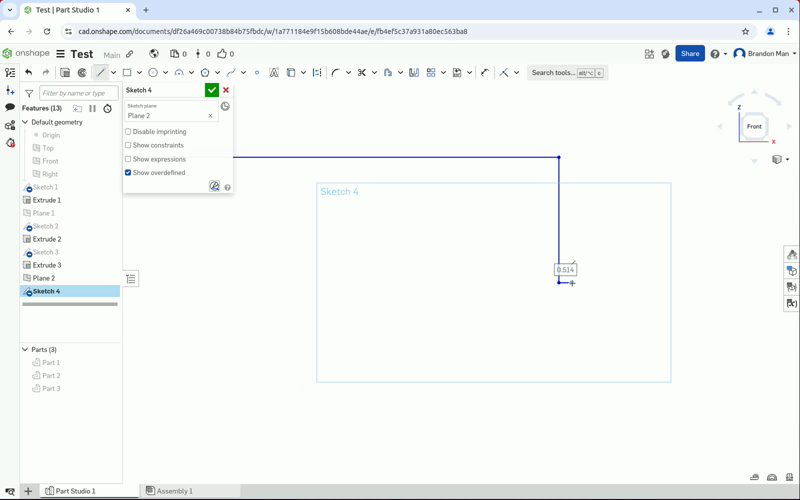
scroll(-6)
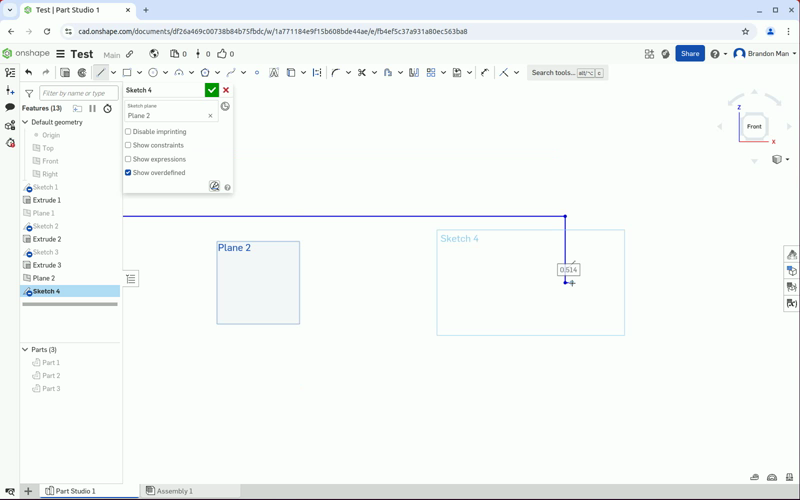
scroll(-6)
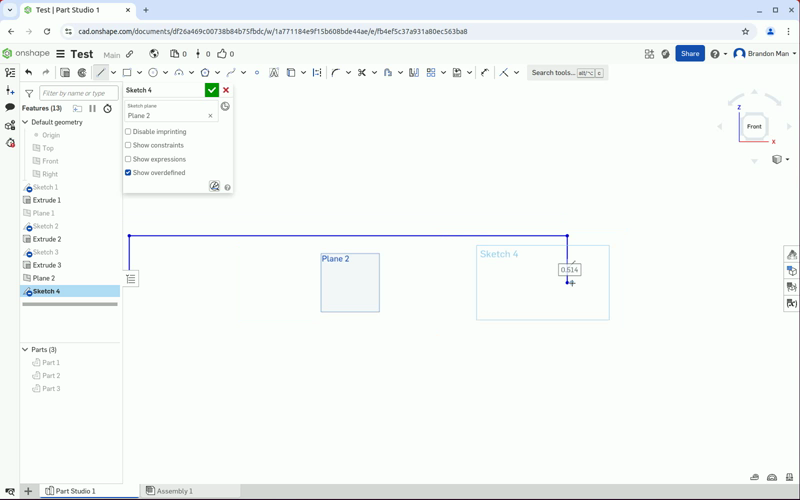
scroll(-6)
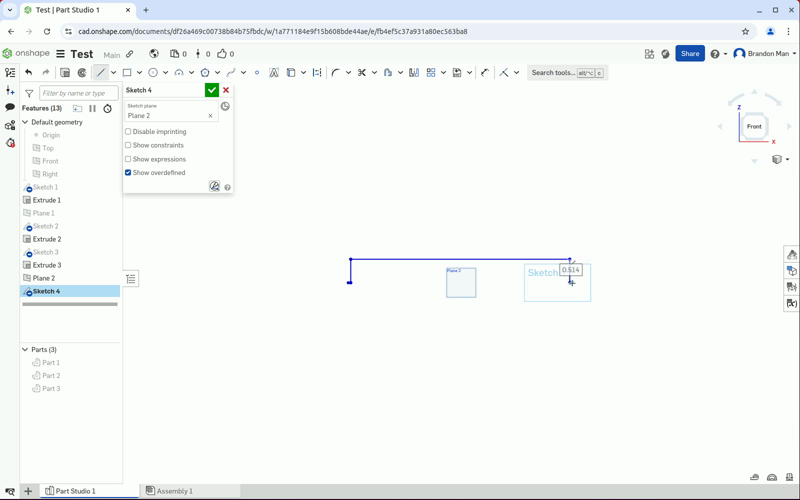
key_up(shift)
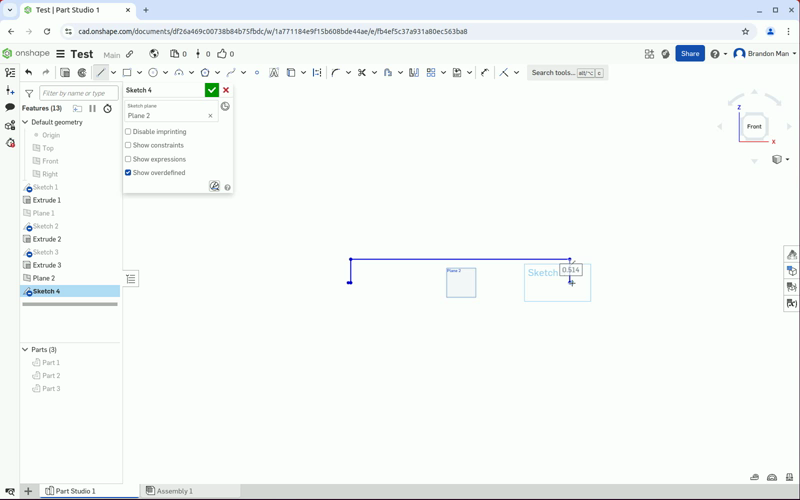
key_down(shift)
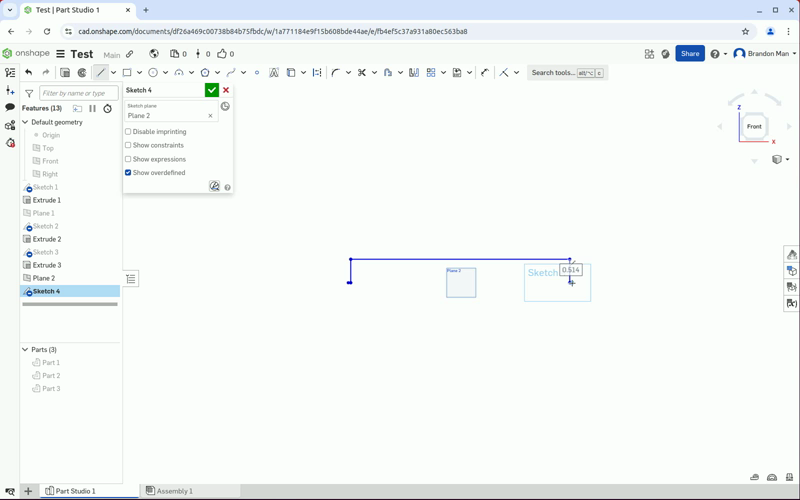
mouse_move(589, 282)
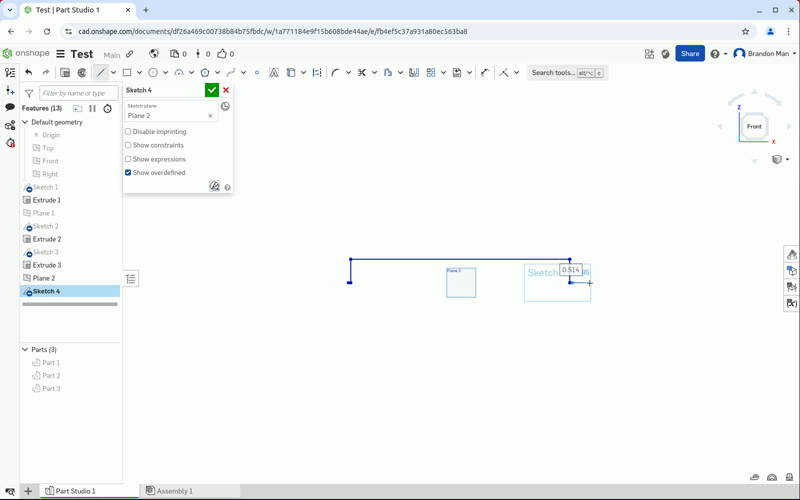
mouse_move(572, 257)
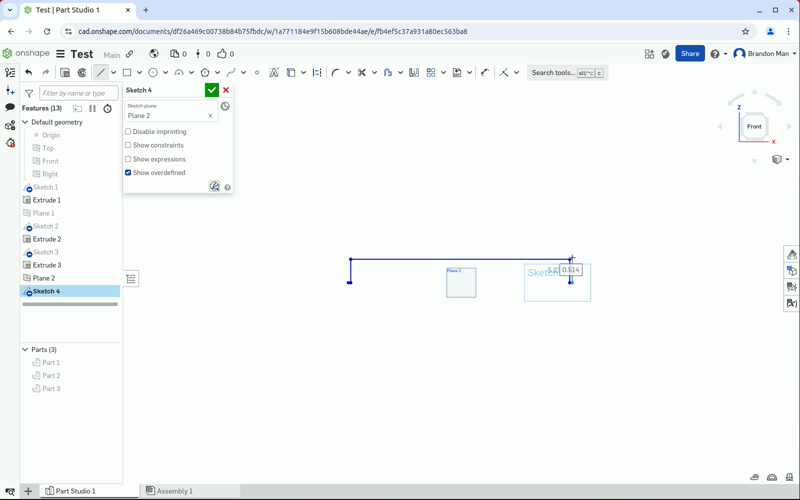
scroll(6)
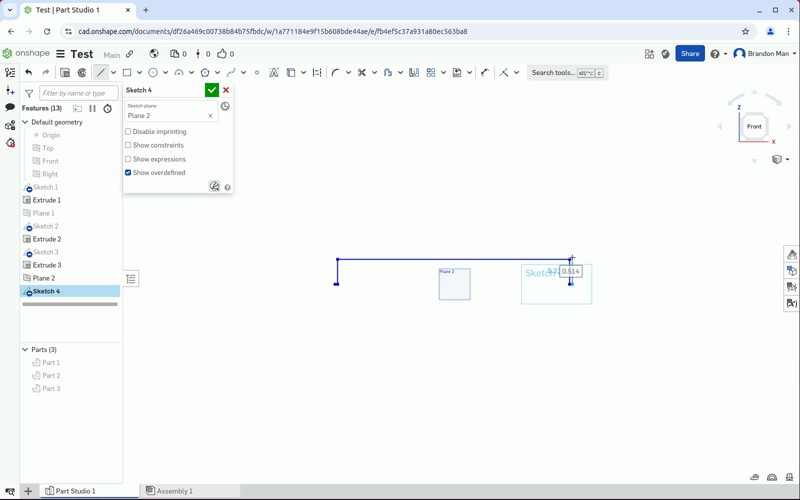
scroll(6)
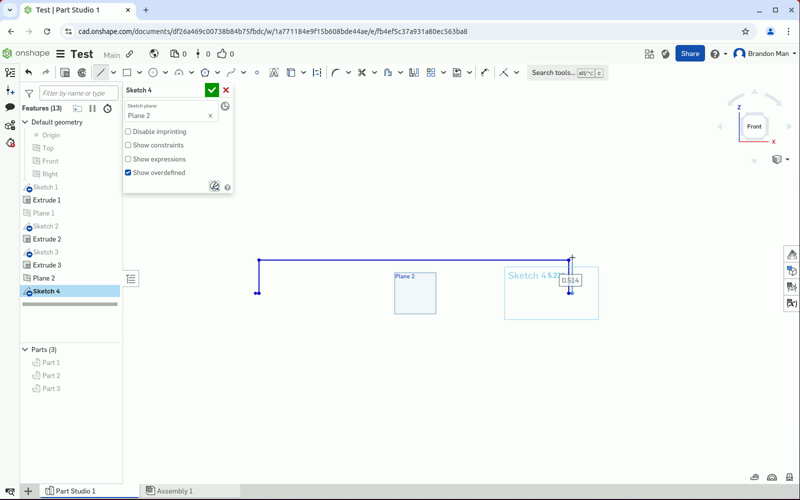
scroll(6)
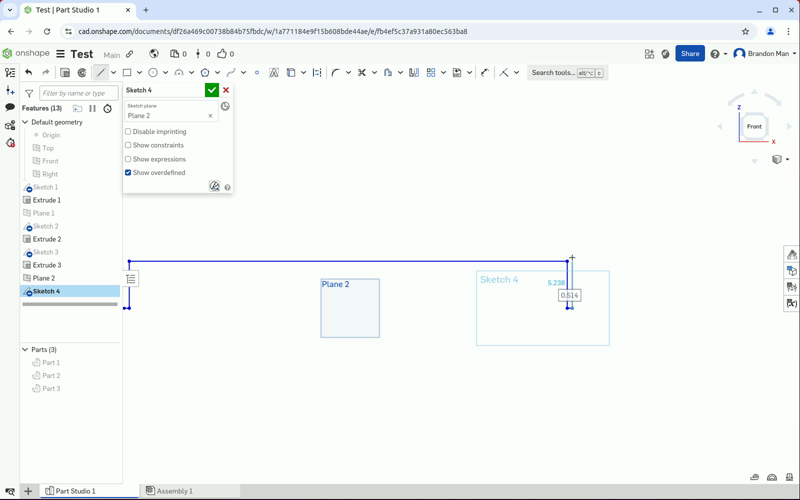
scroll(6)
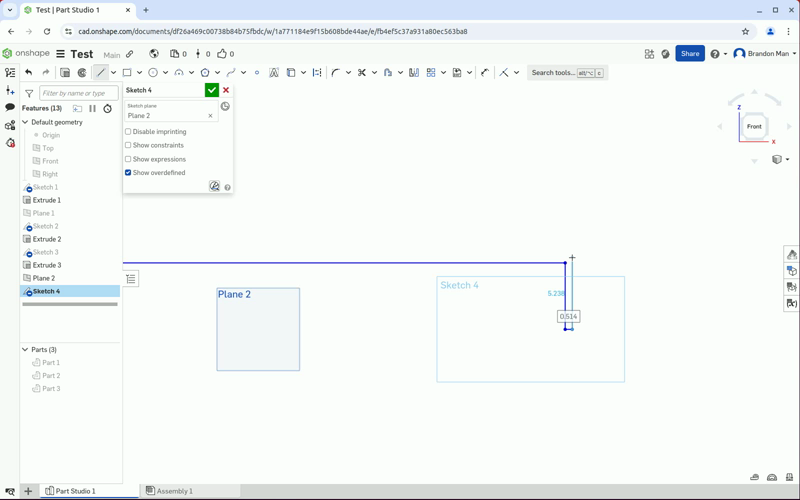
scroll(6)
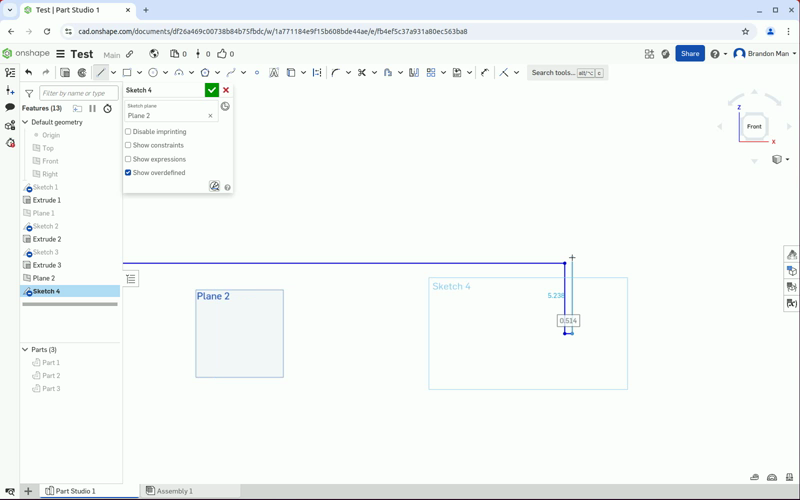
scroll(6)
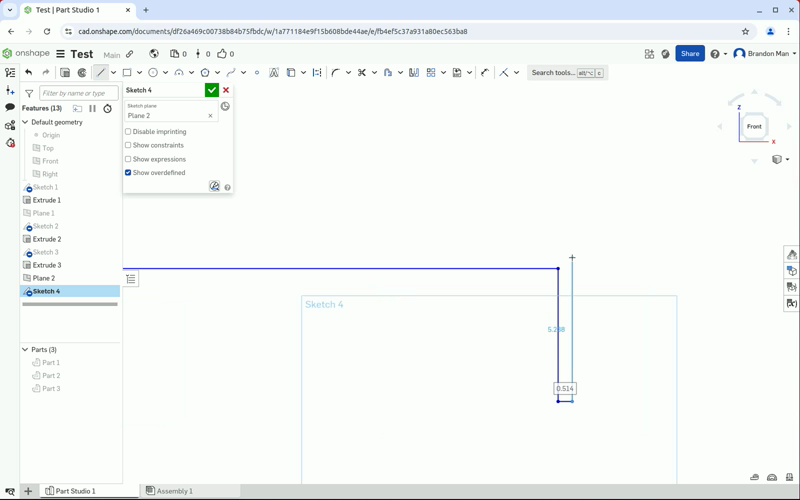
scroll(6)
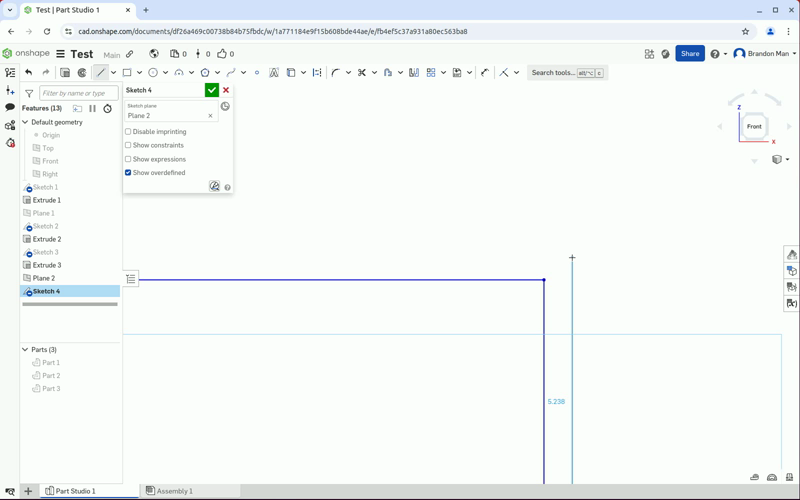
click(572, 257)
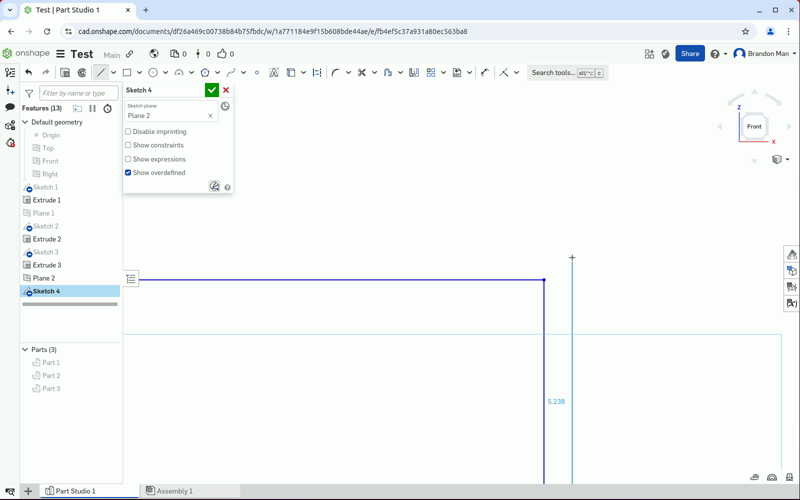
scroll(-6)
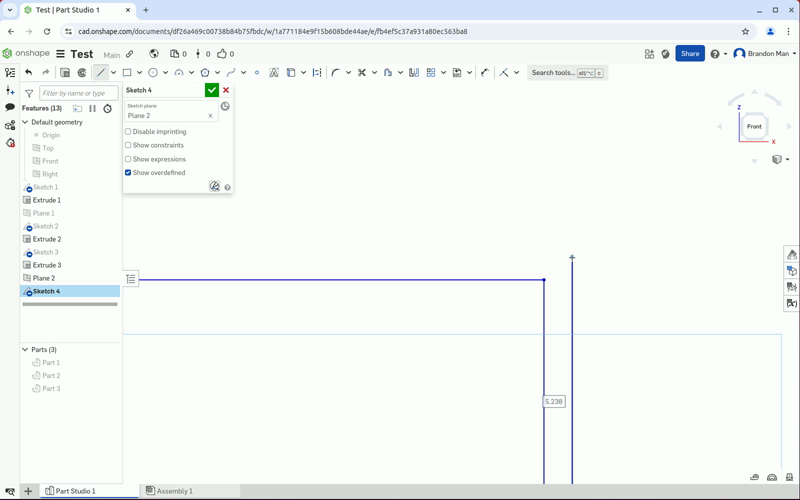
scroll(-6)
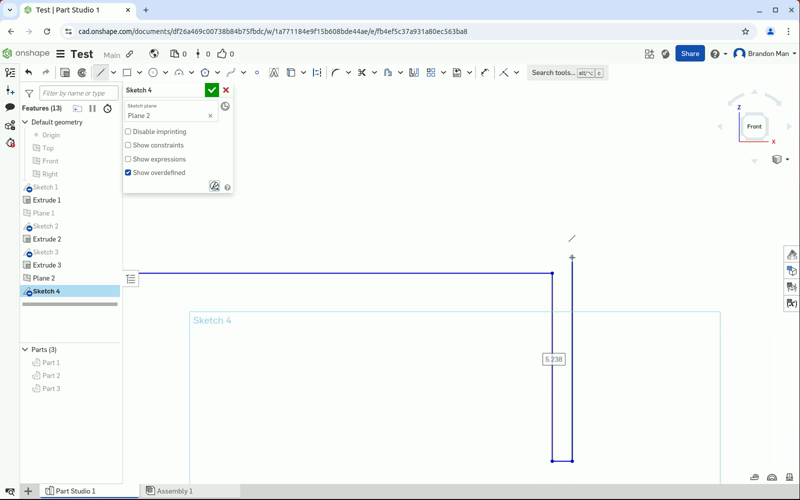
scroll(-6)
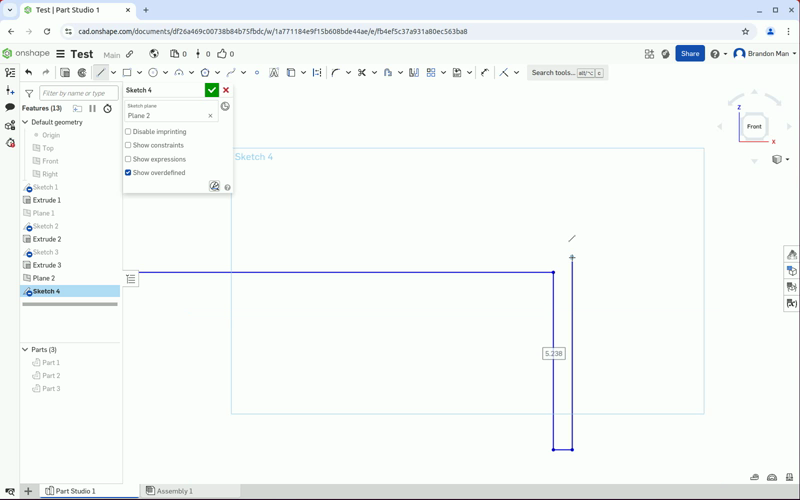
scroll(-6)
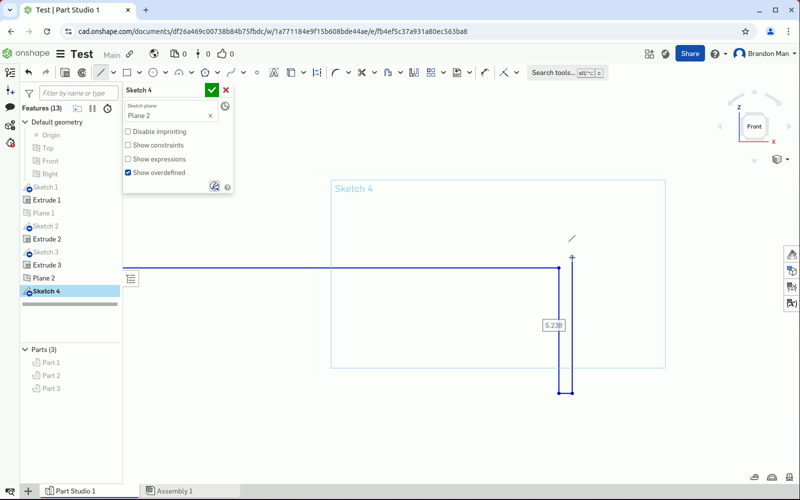
scroll(-6)
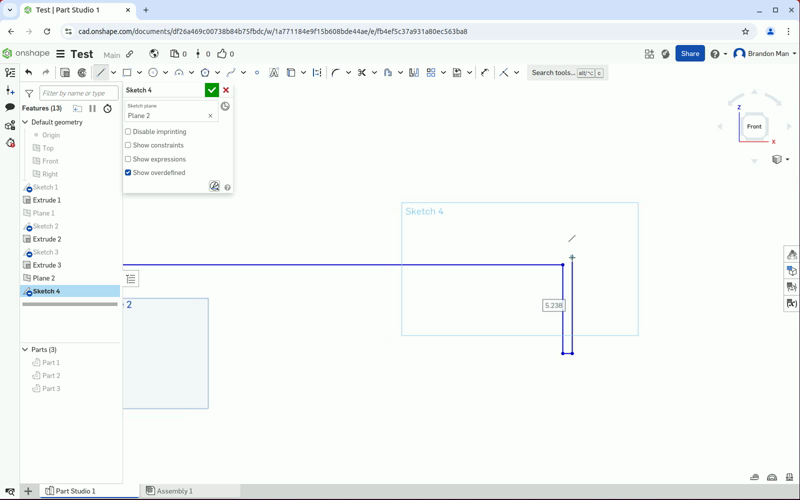
scroll(-6)
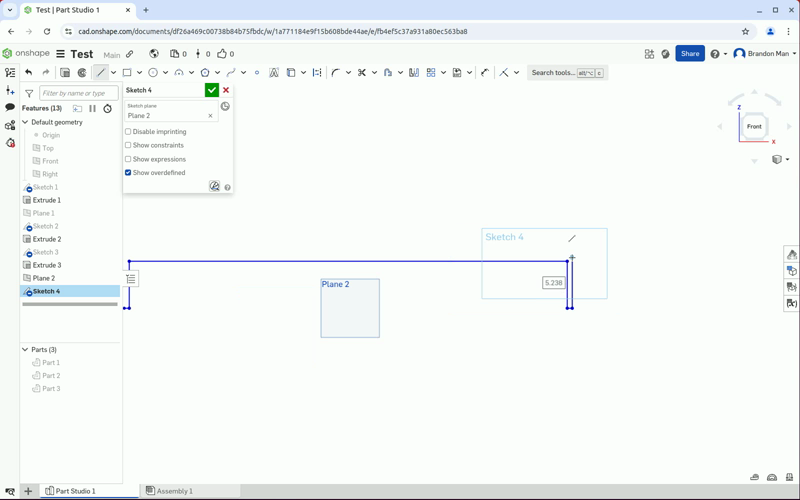
scroll(-6)
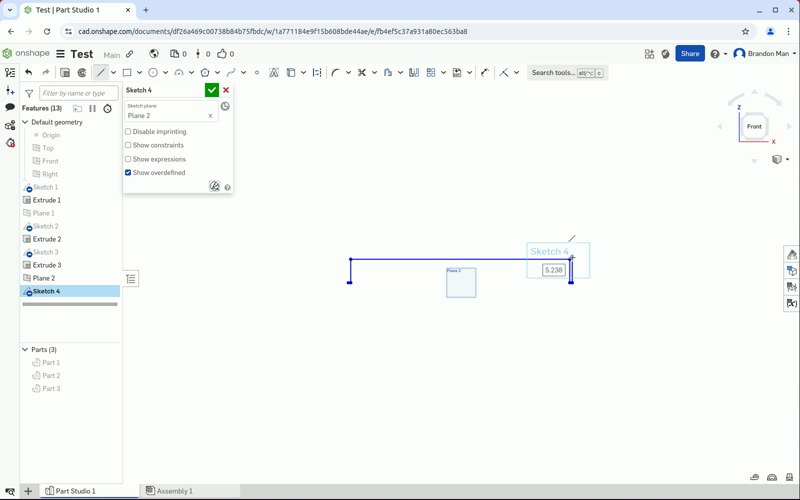
key_up(shift)
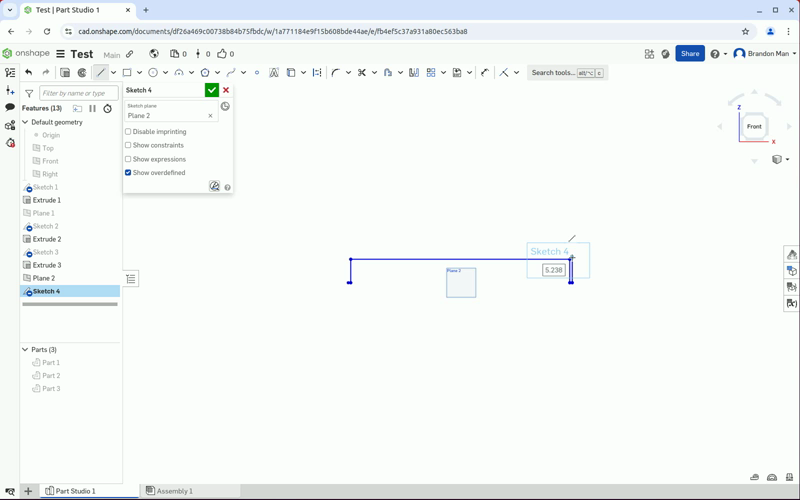
key_down(shift)
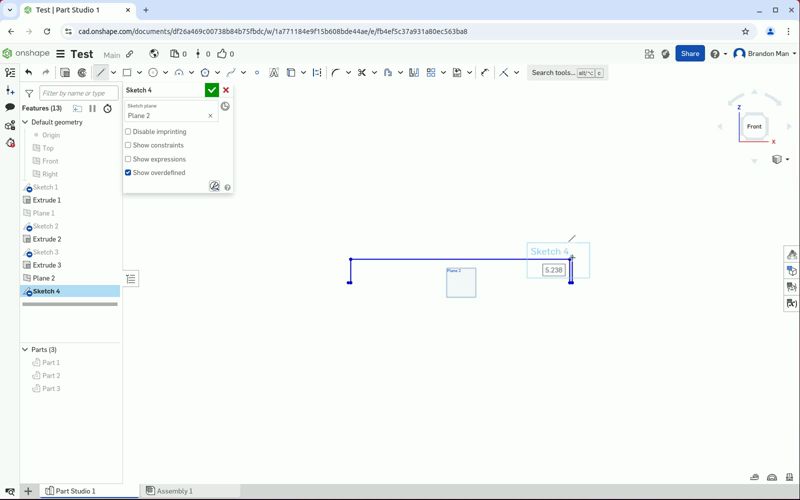
mouse_move(348, 257)
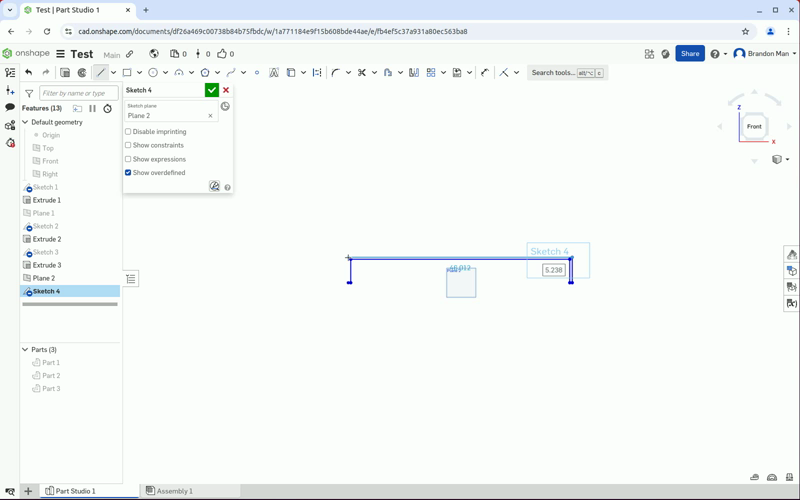
scroll(6)
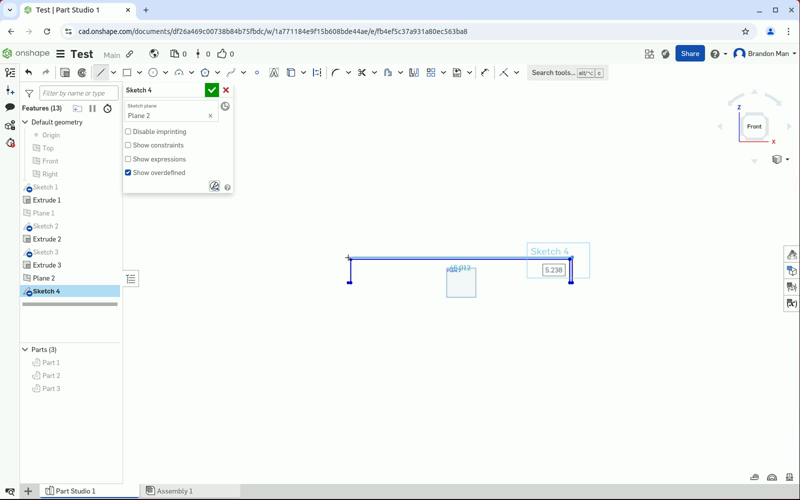
scroll(6)
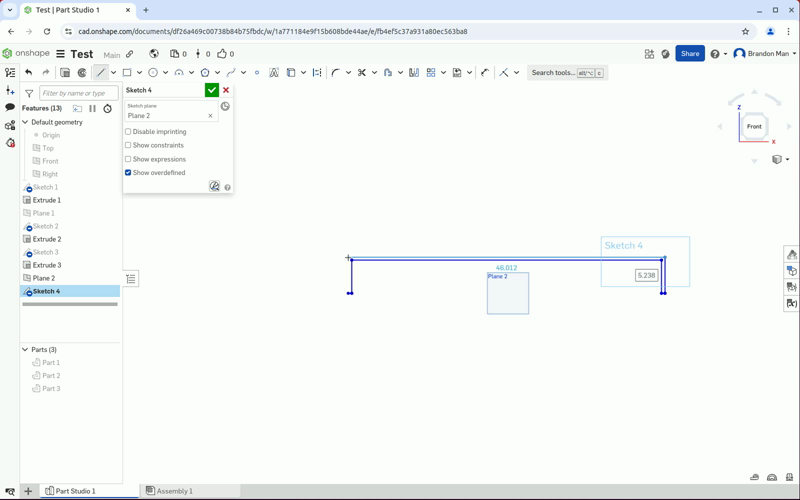
scroll(6)
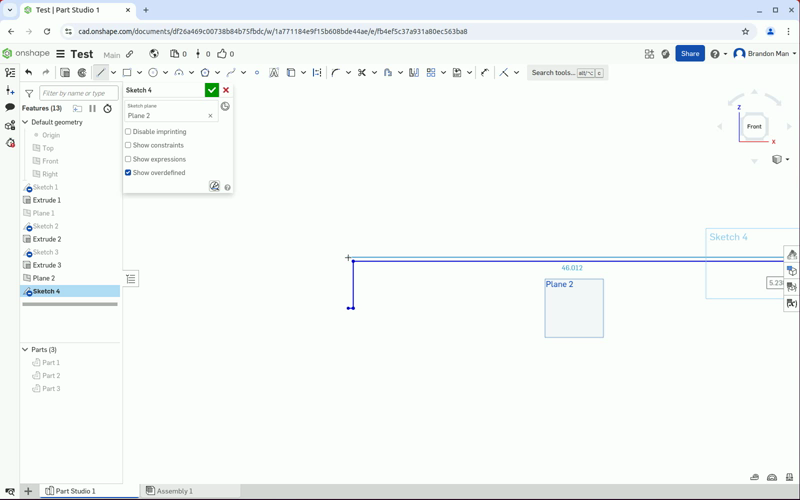
scroll(6)
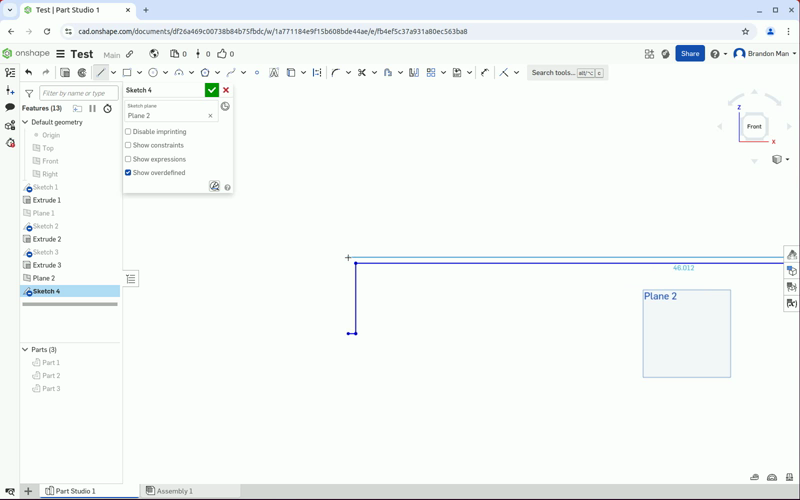
scroll(6)
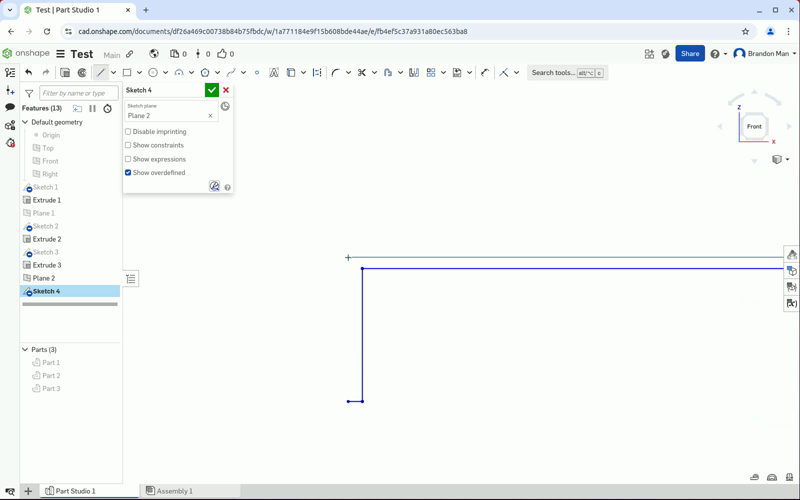
scroll(6)
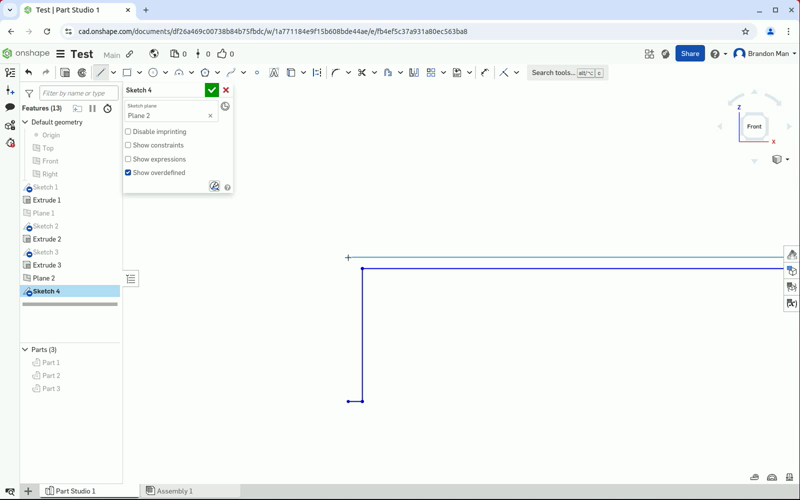
scroll(6)
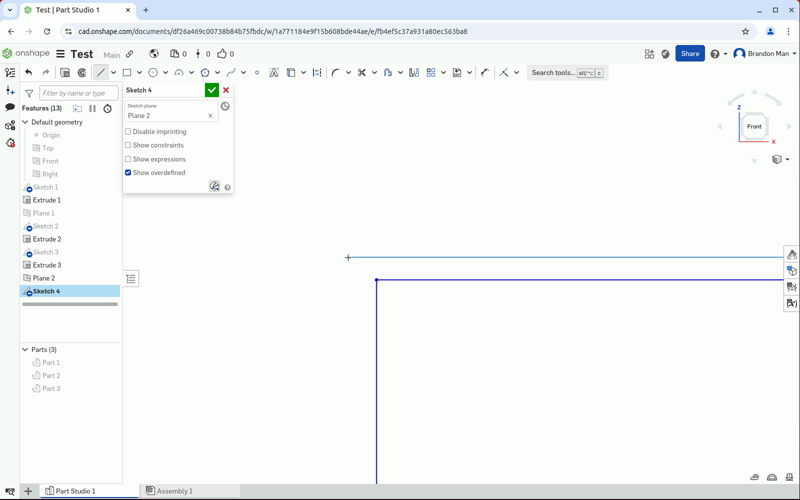
click(348, 257)
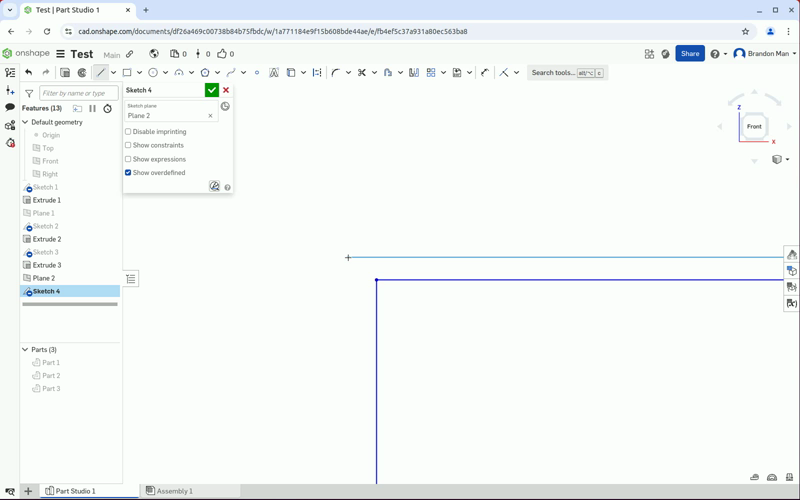
scroll(-6)
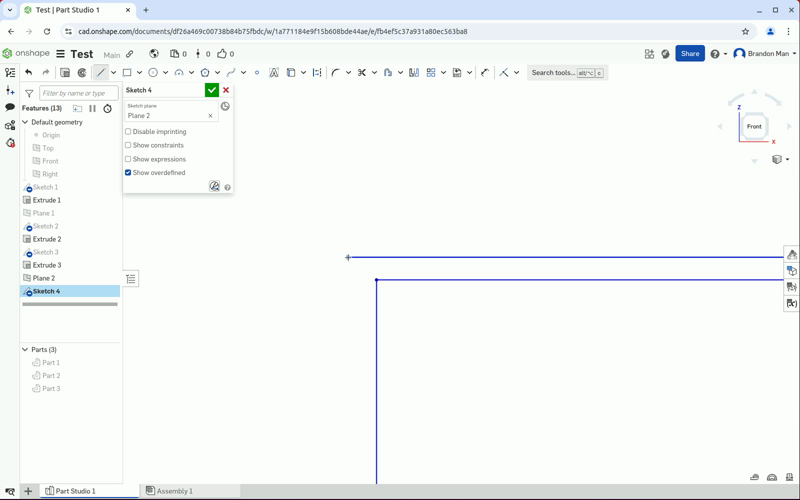
scroll(-6)
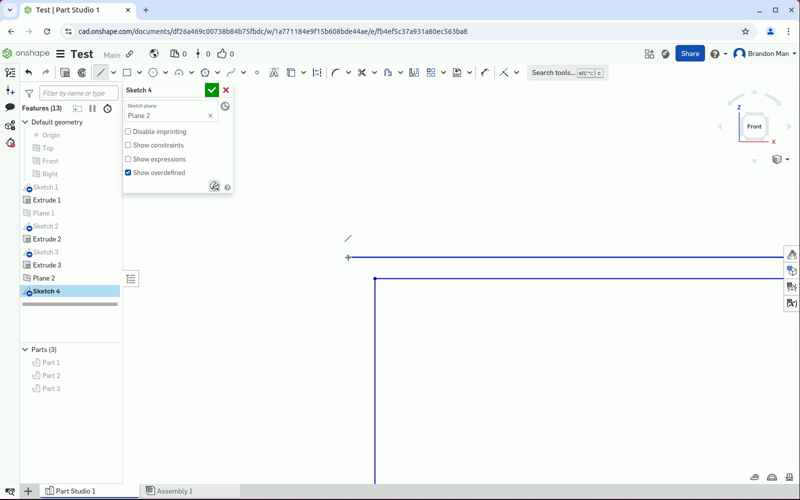
scroll(-6)
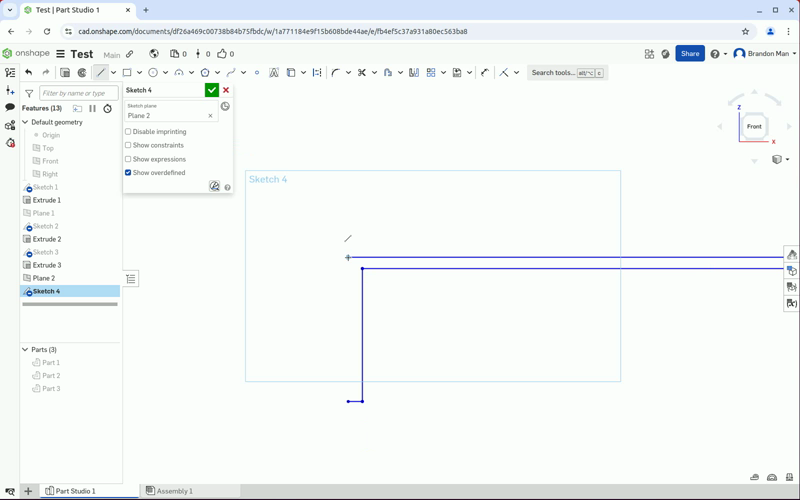
scroll(-6)
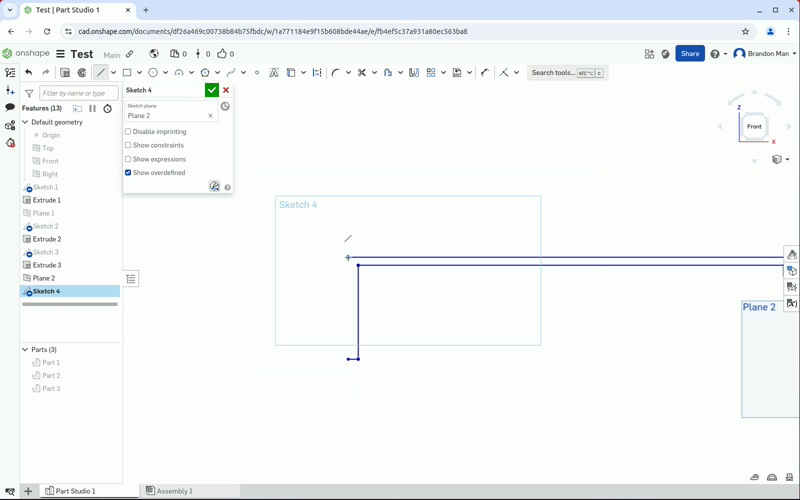
scroll(-6)
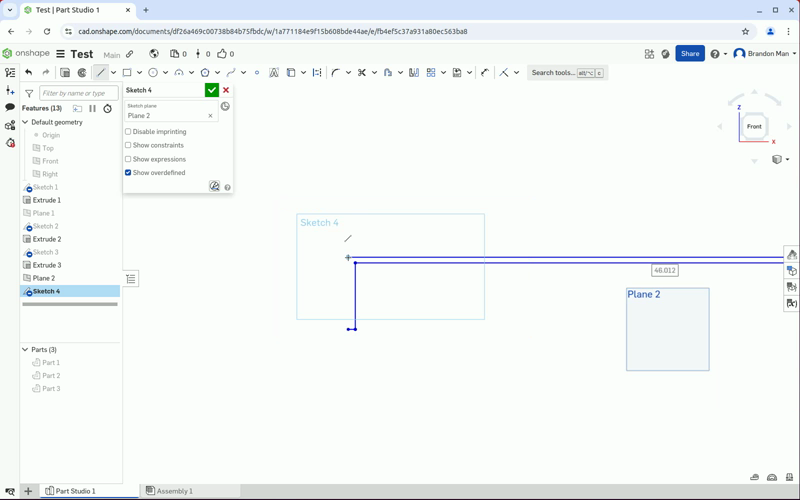
scroll(-6)
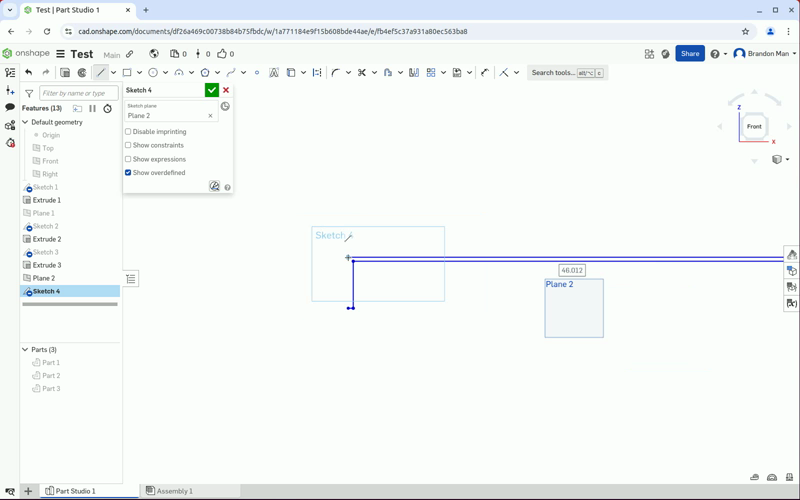
scroll(-6)
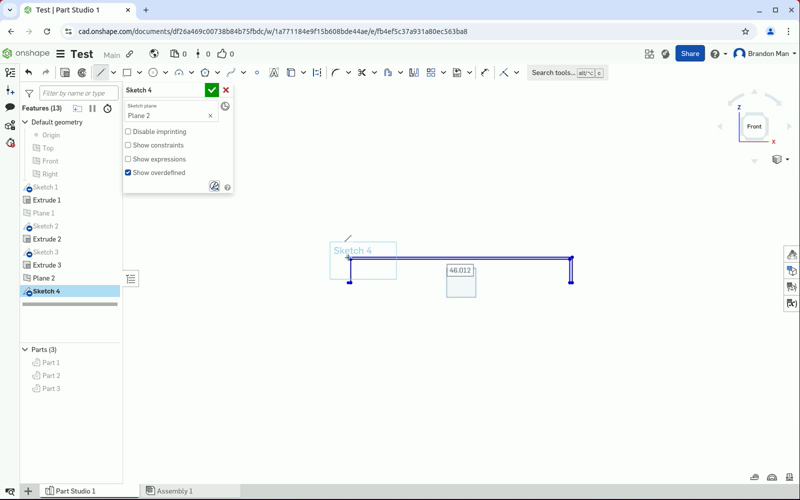
key_up(shift)
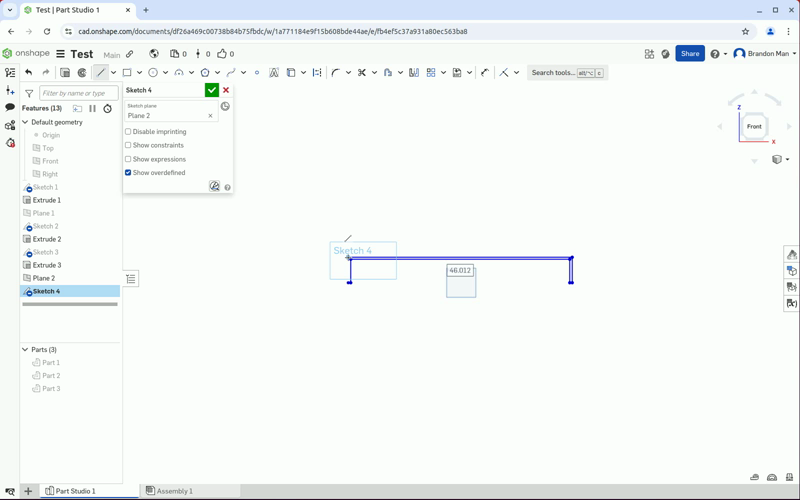
mouse_move(378, 257)
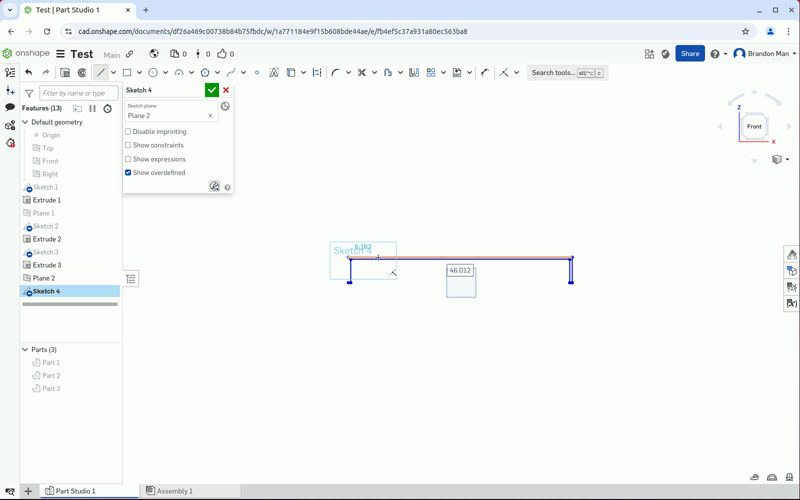
key_down(shift)
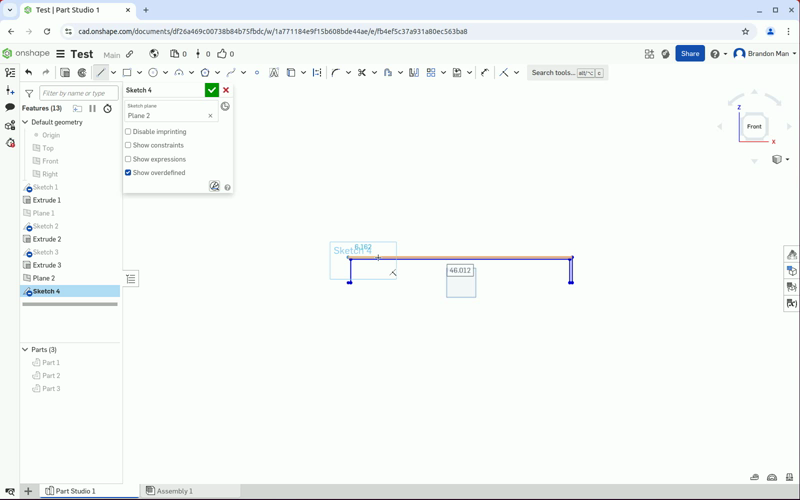
mouse_move(348, 282)
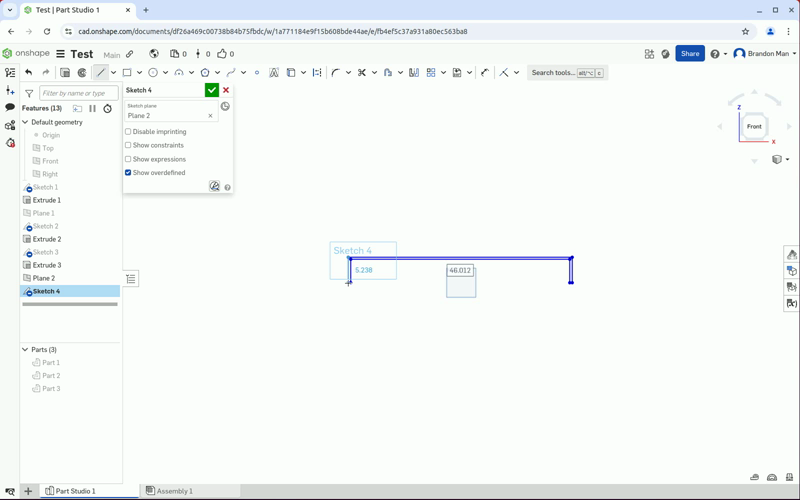
scroll(6)
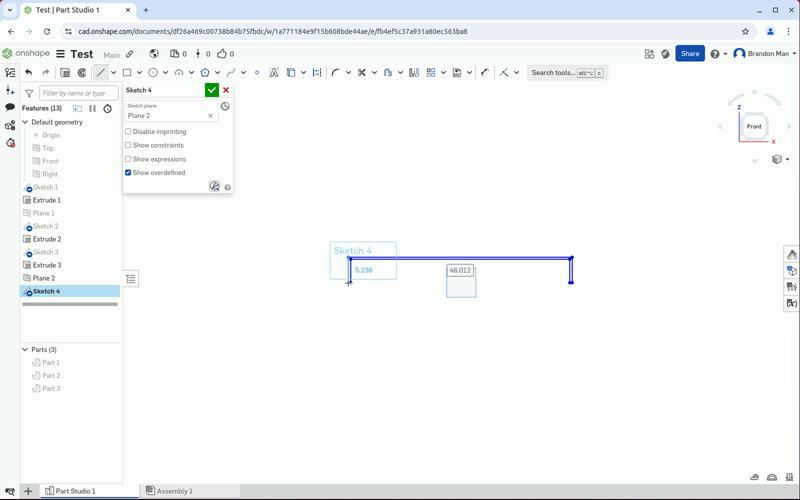
scroll(6)
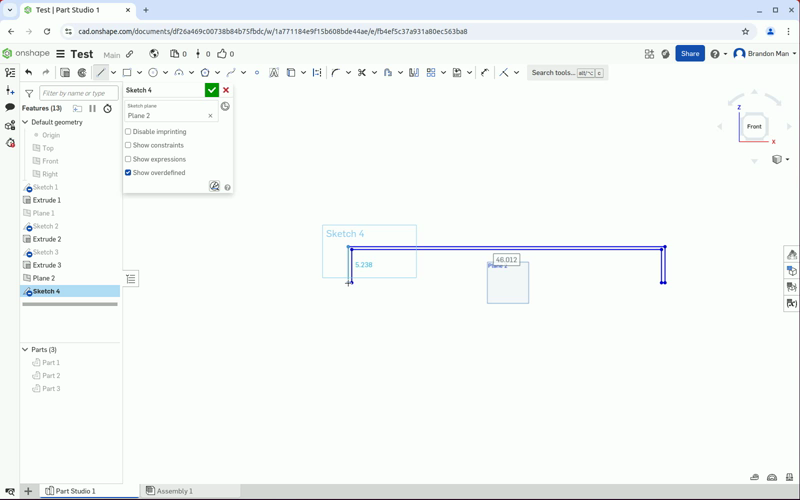
scroll(6)
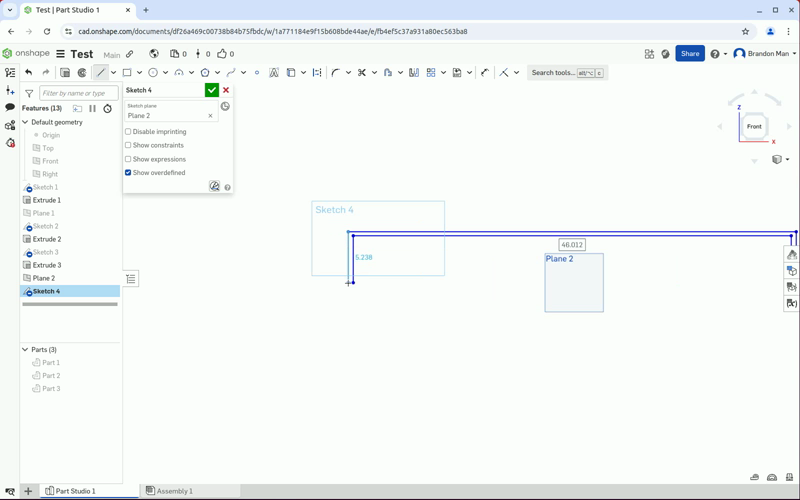
scroll(6)
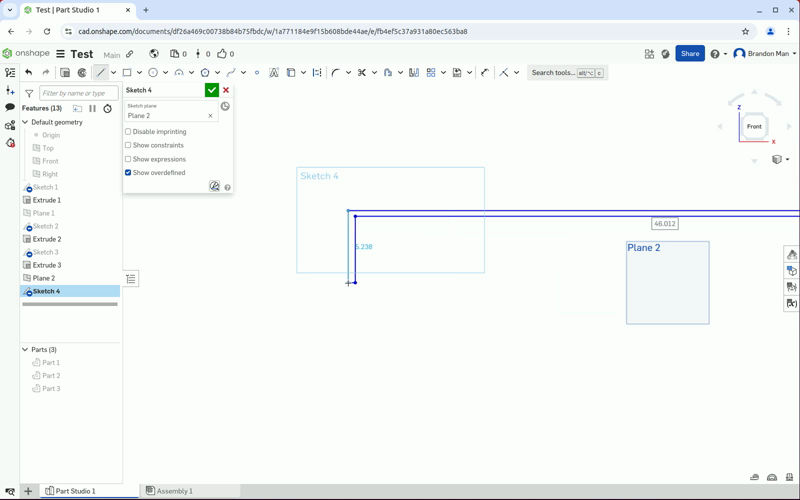
scroll(6)
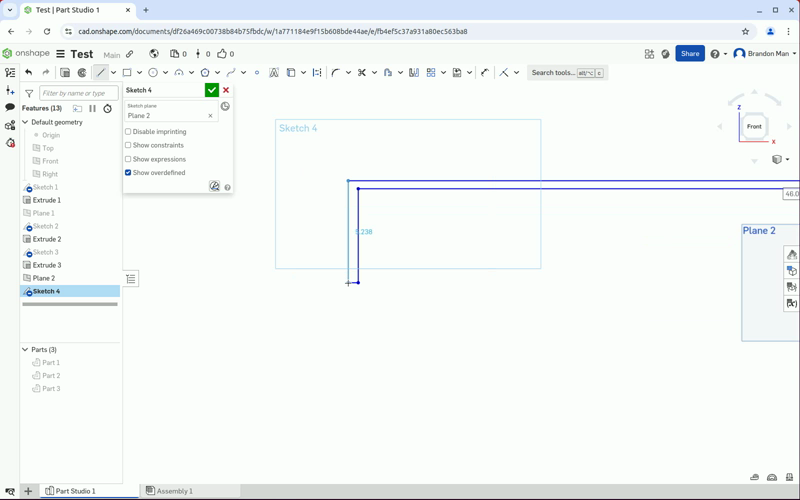
scroll(6)
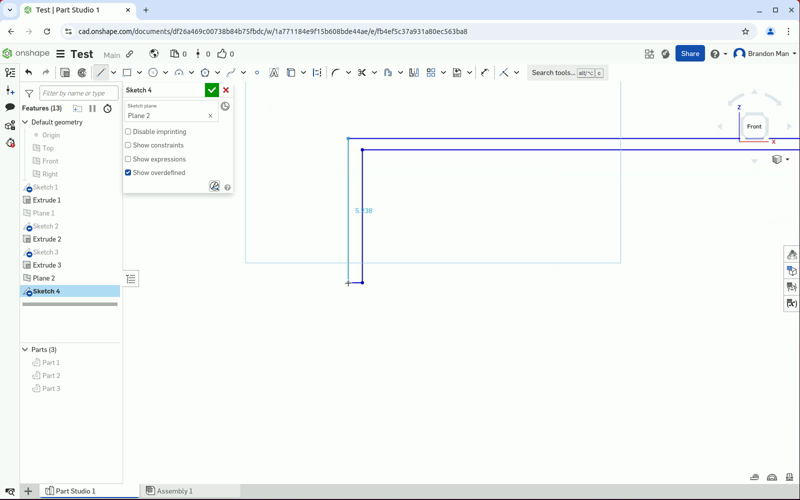
scroll(6)
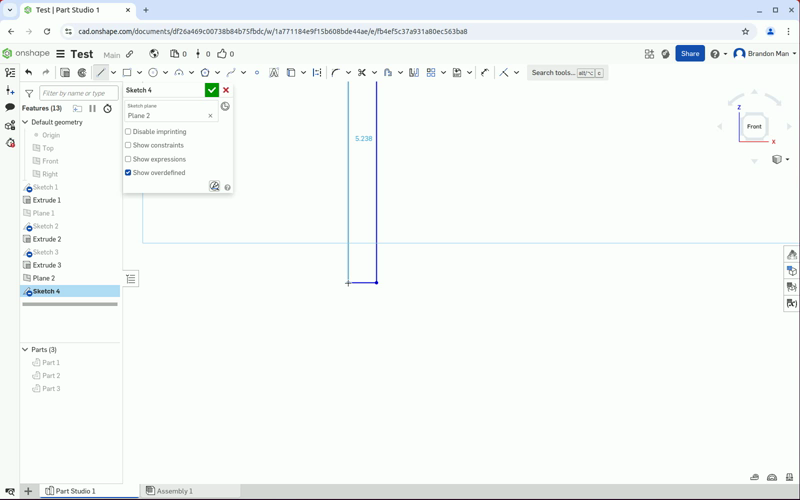
key_up(shift)
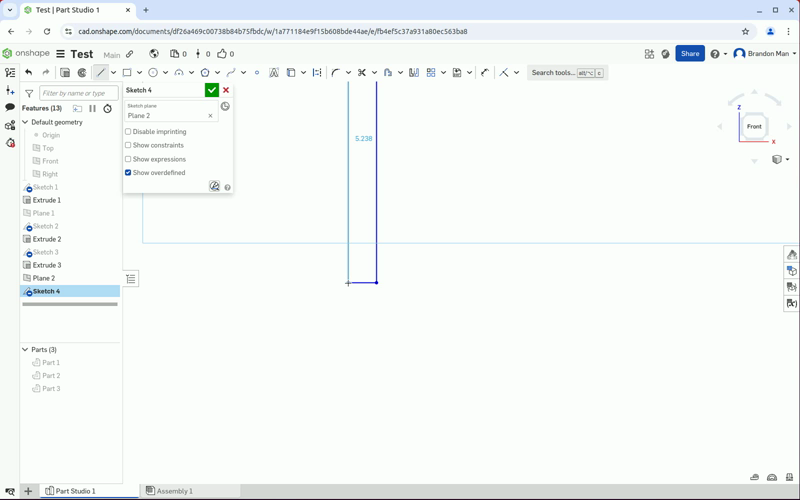
click(348, 282)
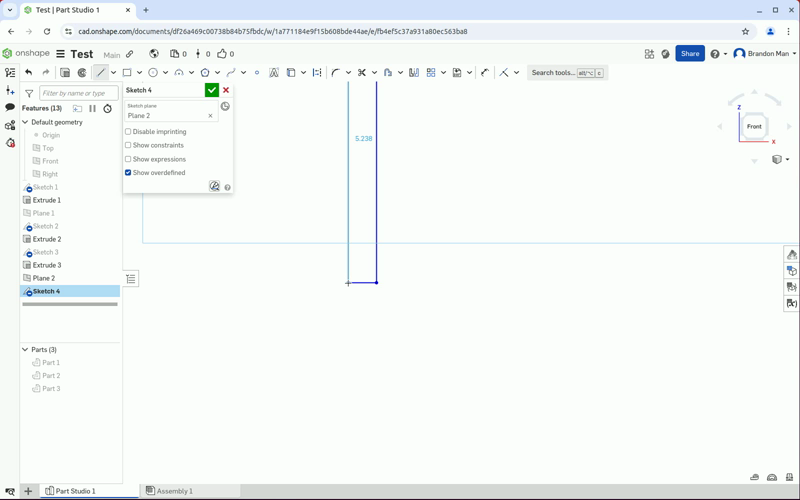
scroll(-6)
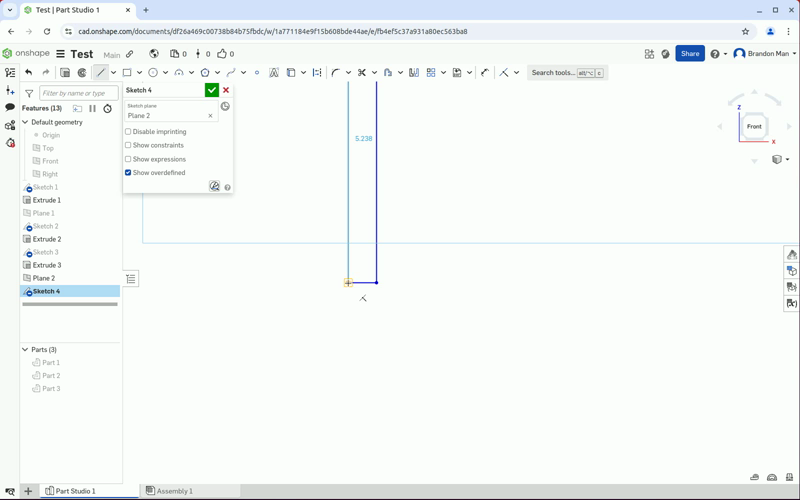
scroll(-6)
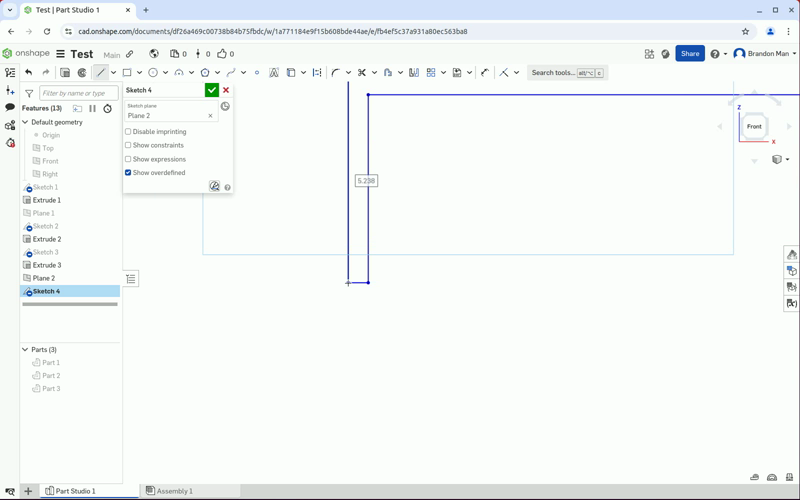
scroll(-6)
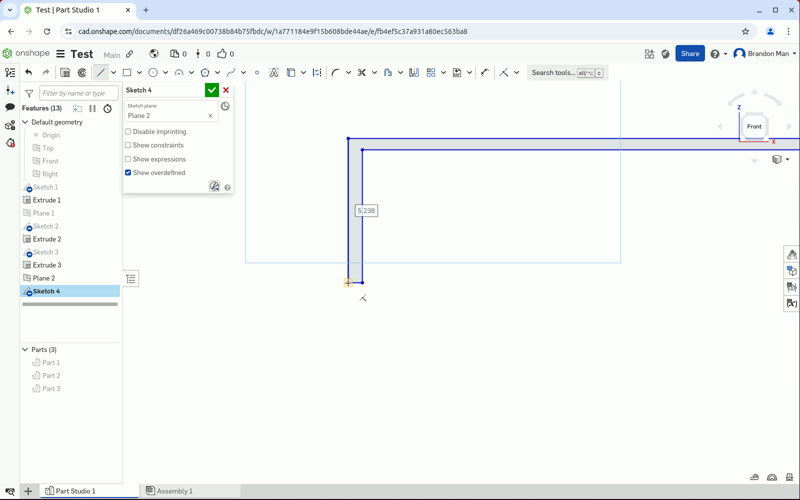
scroll(-6)
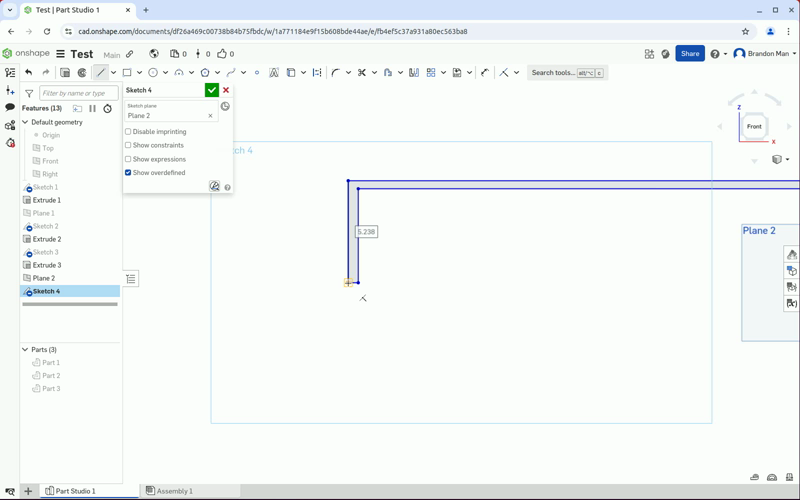
scroll(-6)
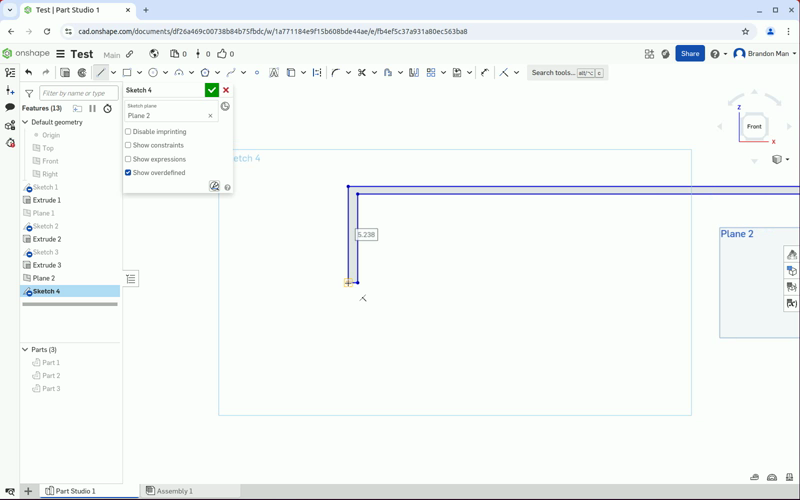
scroll(-6)
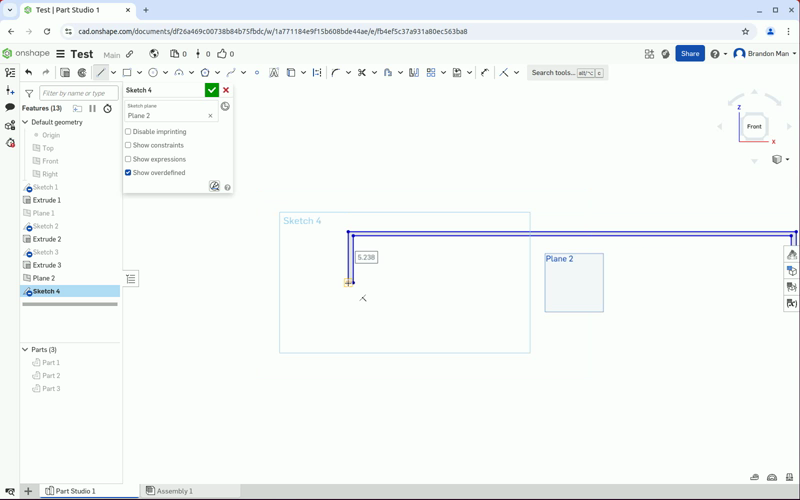
scroll(-6)
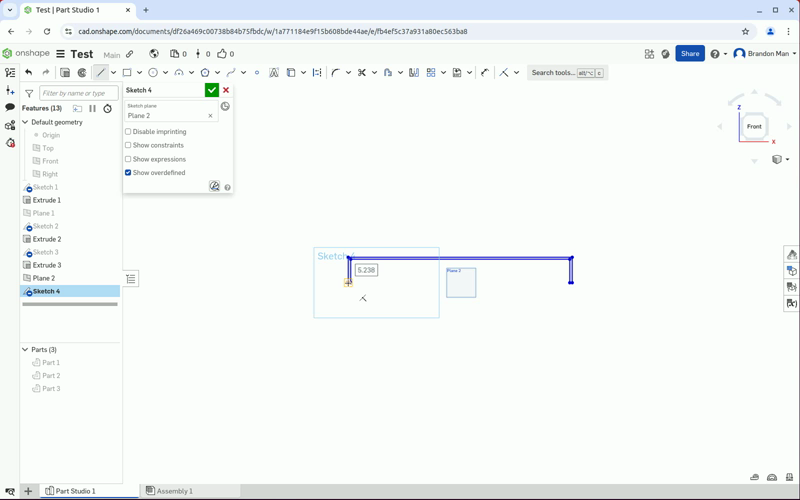
key(esc)
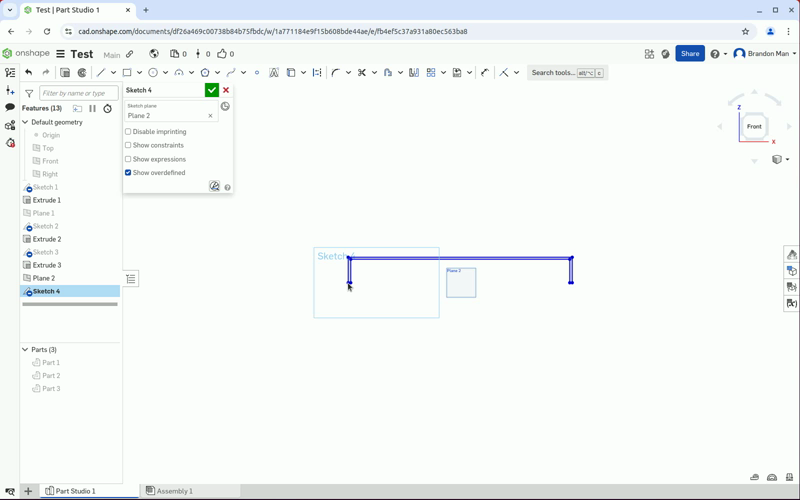
mouse_move(349, 271)
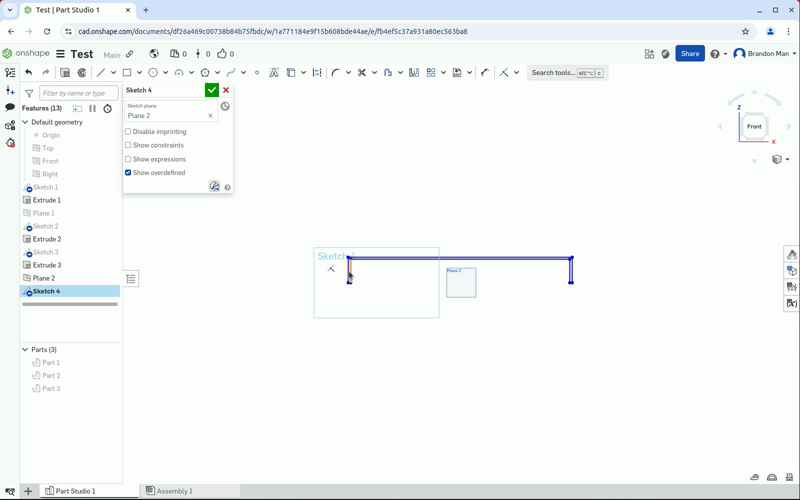
scroll(6)
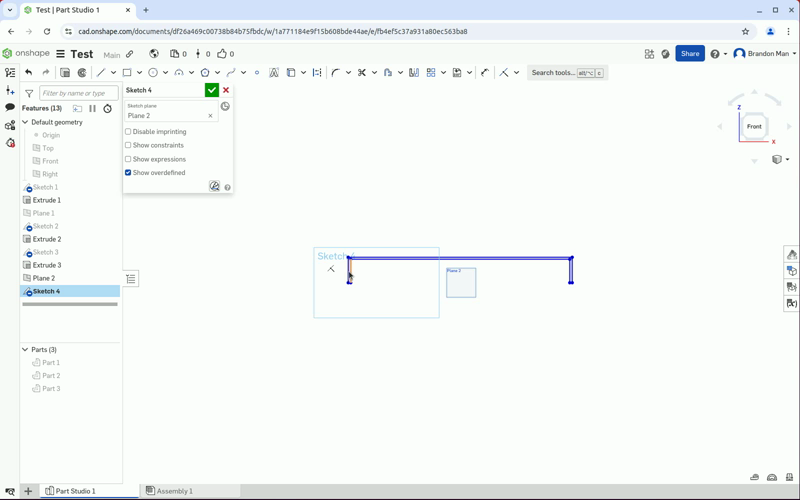
scroll(6)
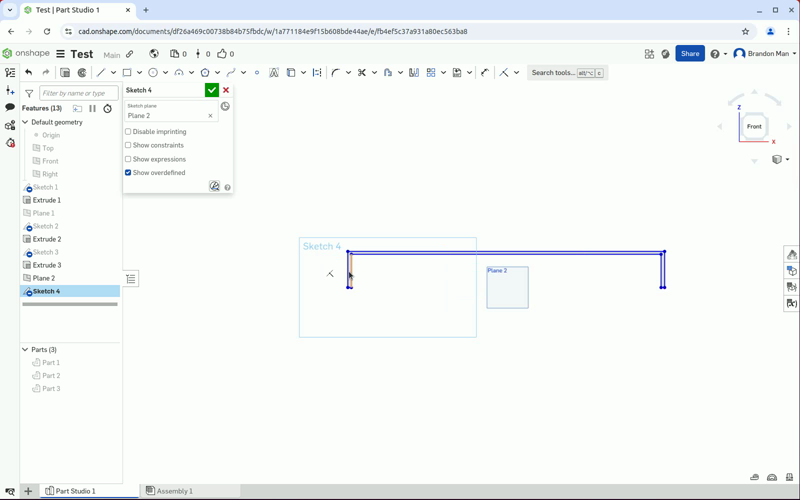
scroll(6)
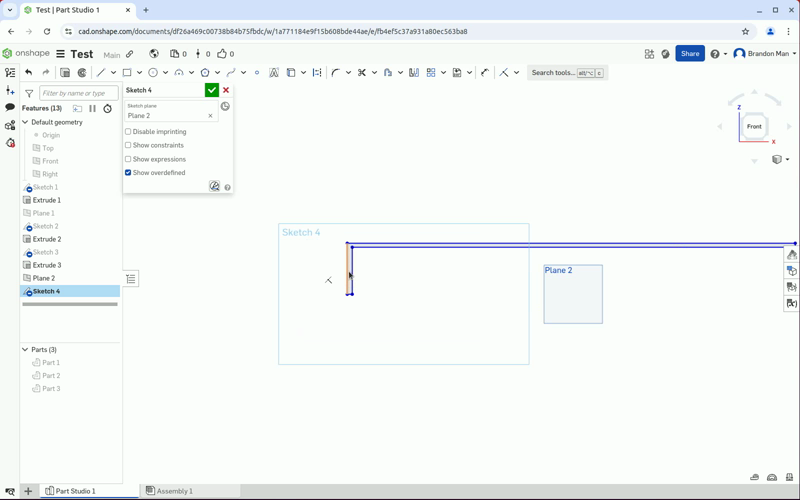
scroll(6)
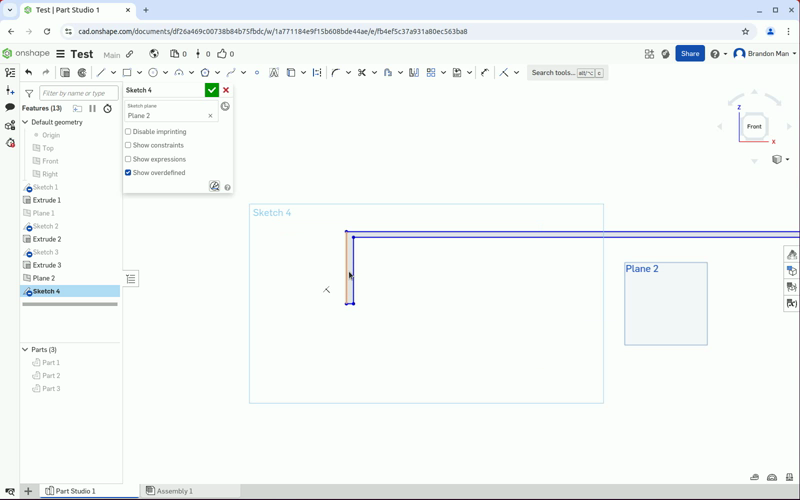
scroll(6)
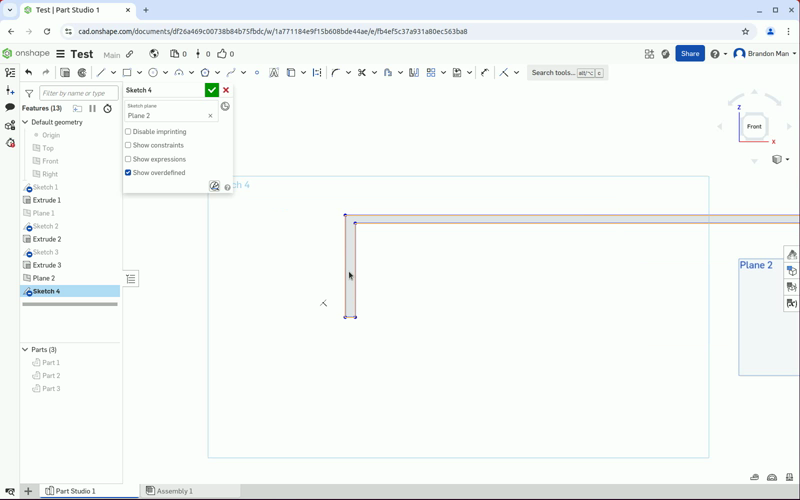
scroll(6)
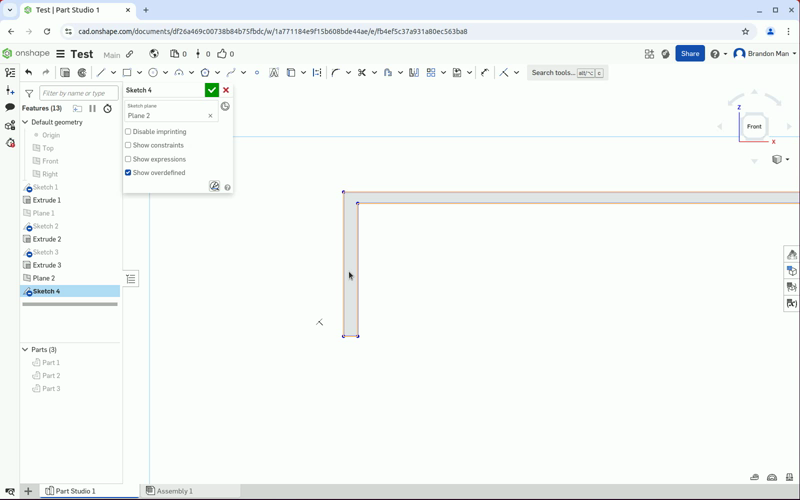
scroll(6)
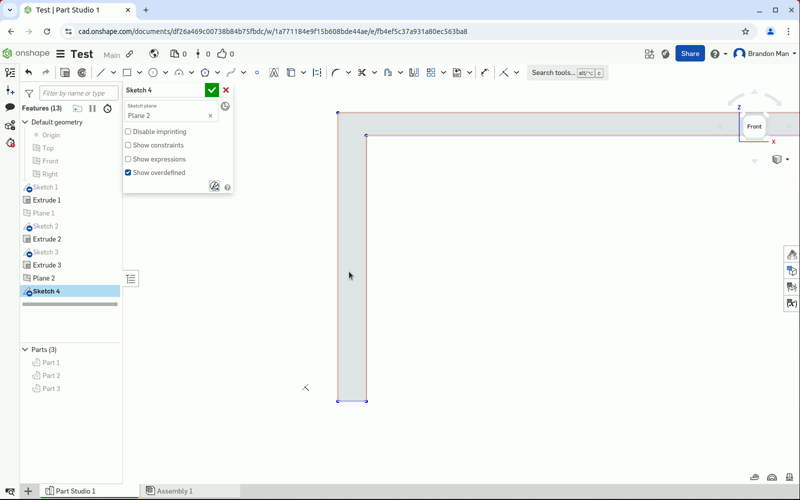
click(349, 271)
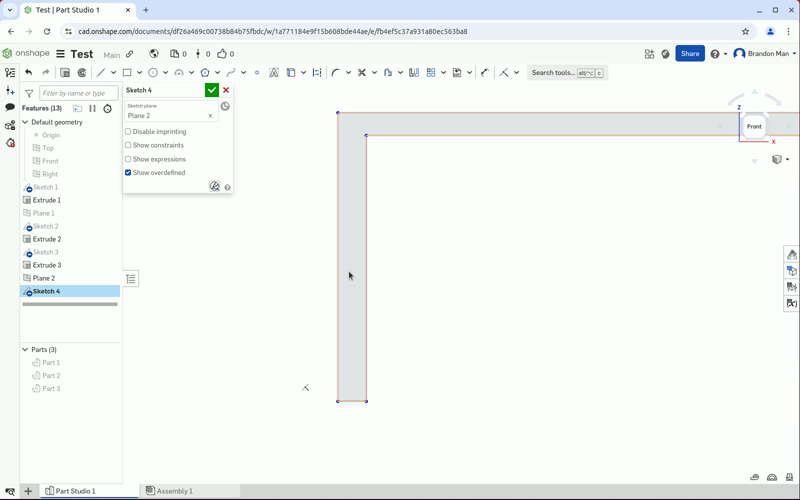
scroll(-6)
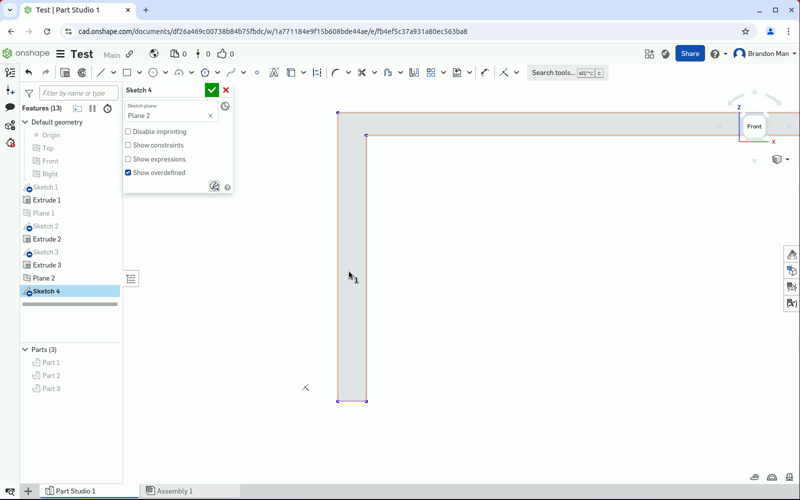
scroll(-6)
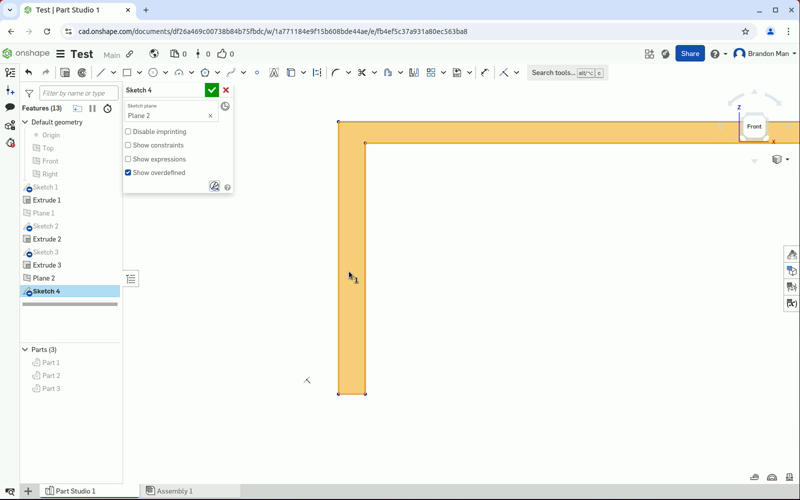
scroll(-6)
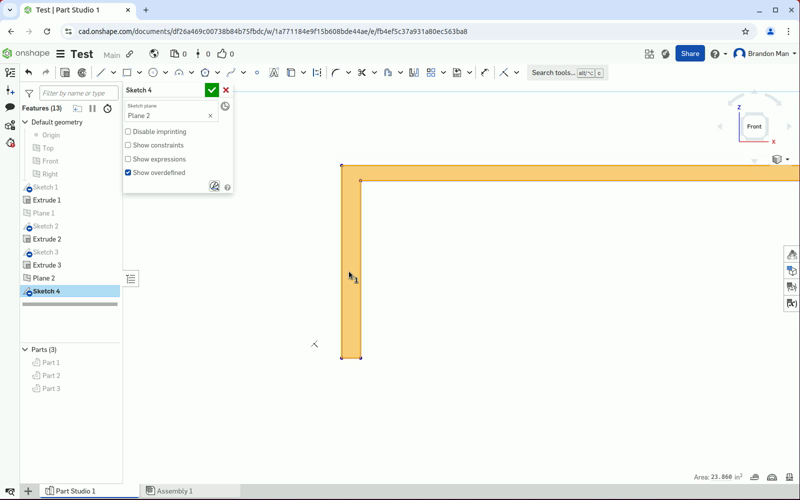
scroll(-6)
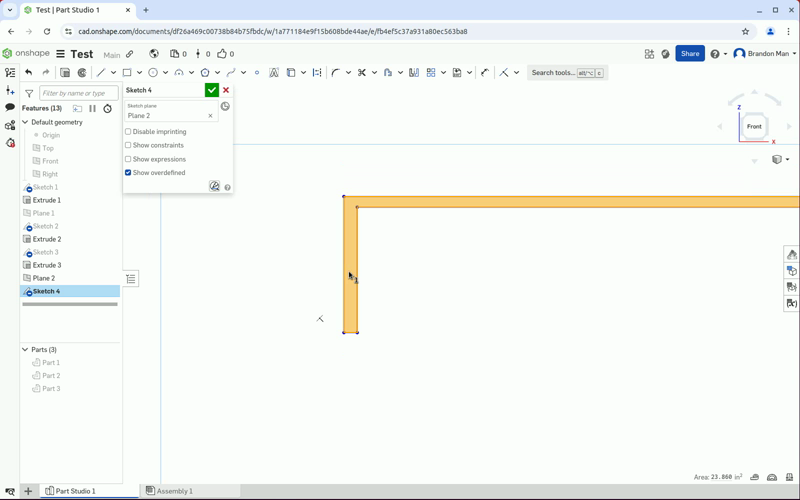
scroll(-6)
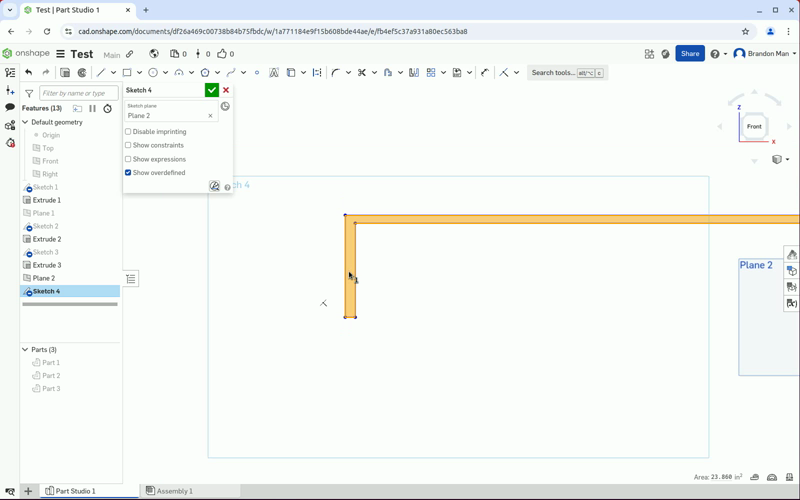
scroll(-6)
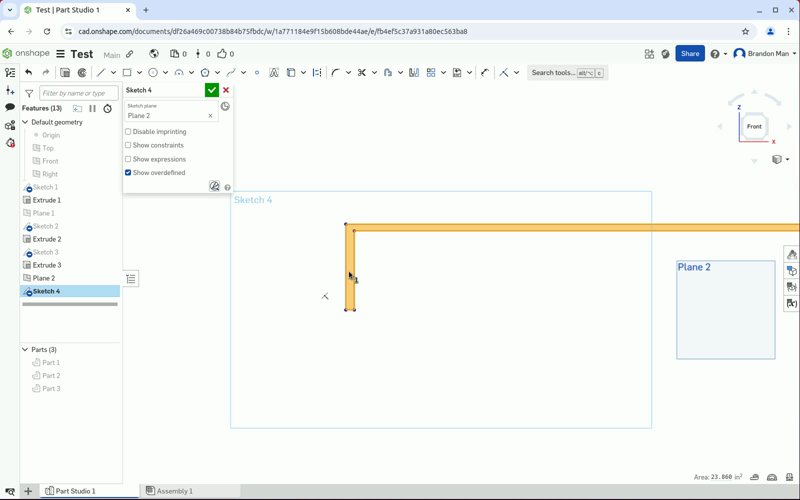
scroll(-6)
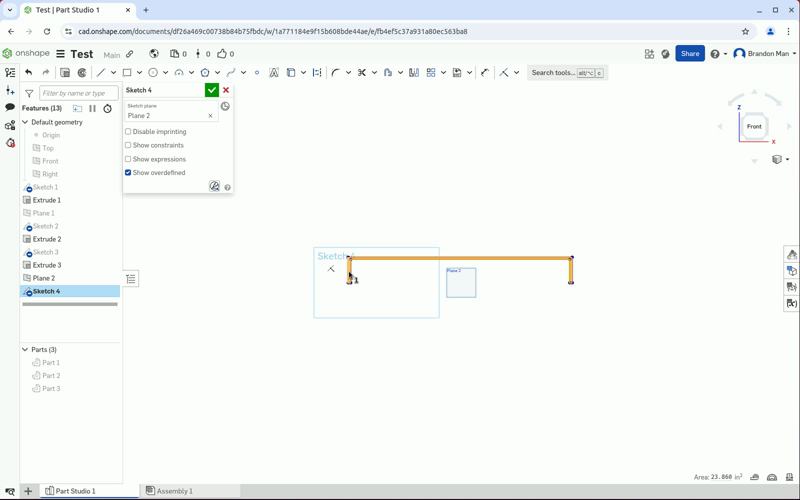
mouse_move(73, 352)
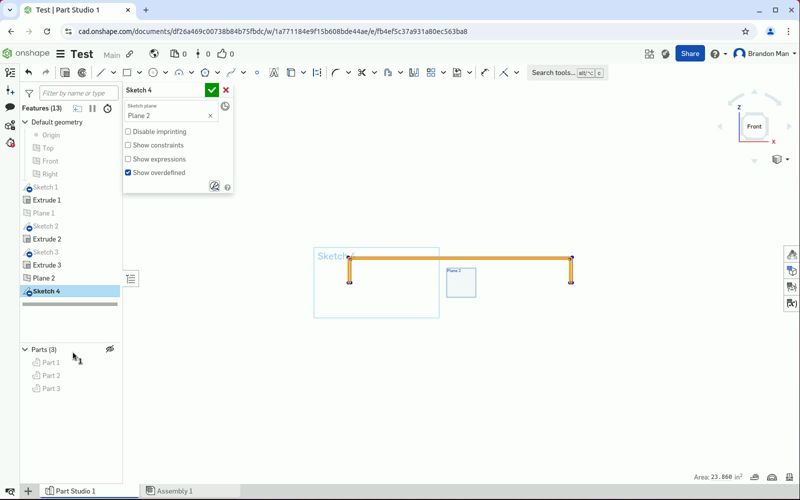
key(shift+y)
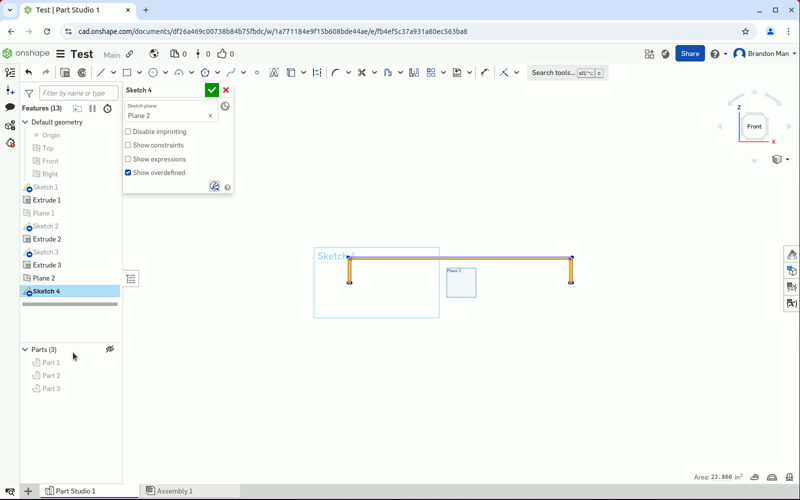
key(shift+e)
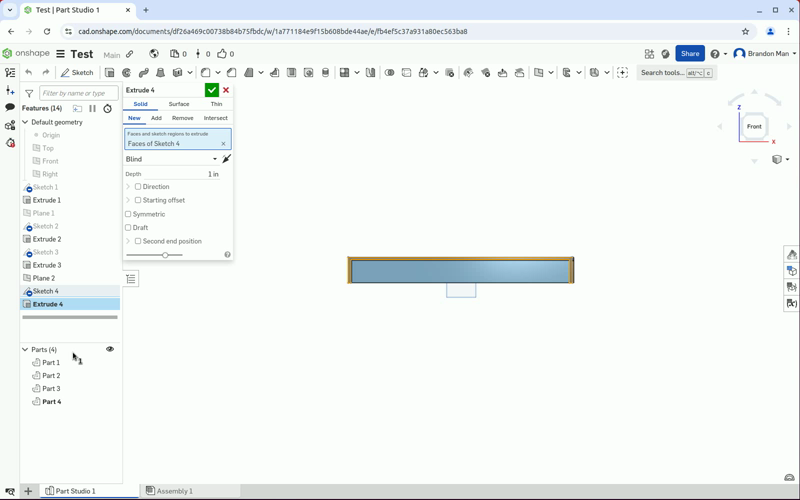
mouse_move(143, 106)
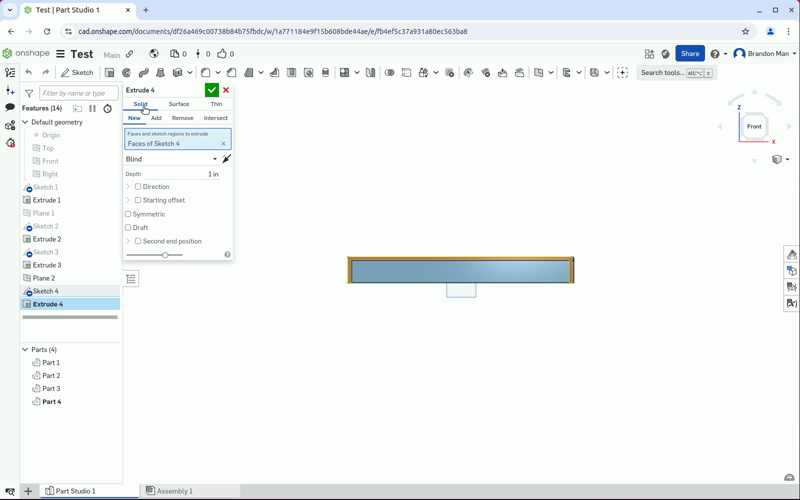
click(143, 106)
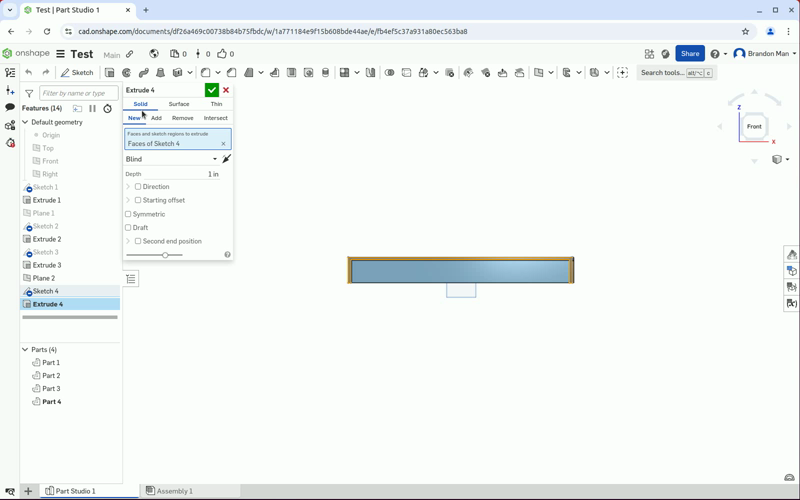
mouse_move(137, 120)
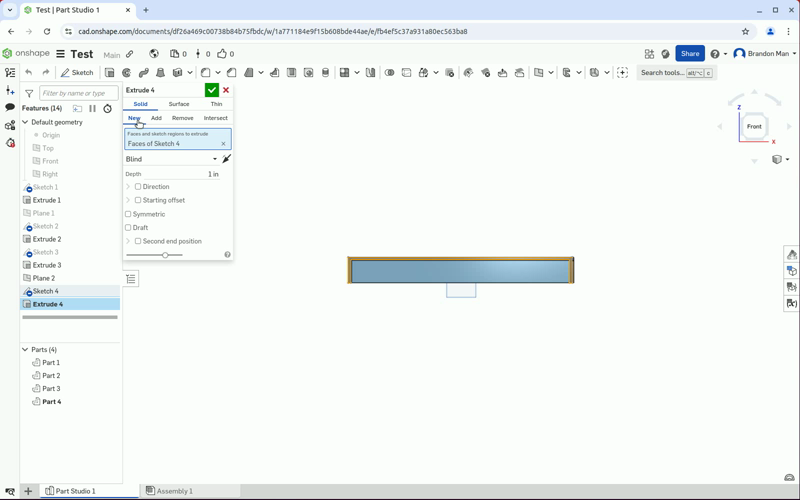
click(137, 120)
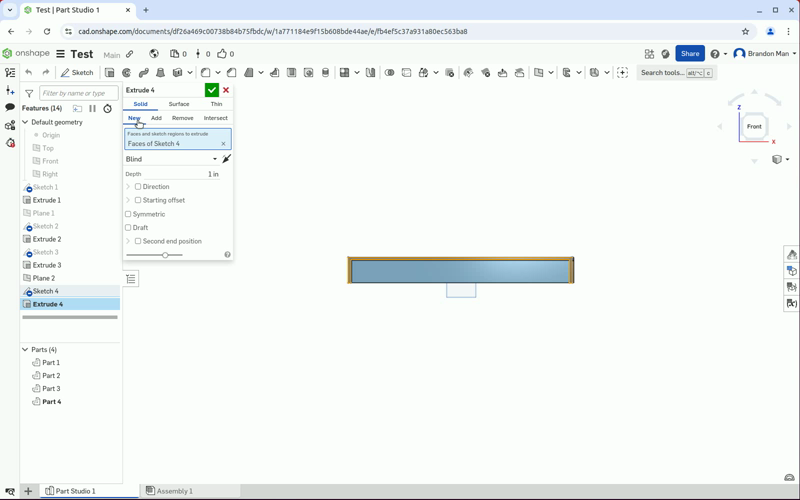
key(tab, 4)
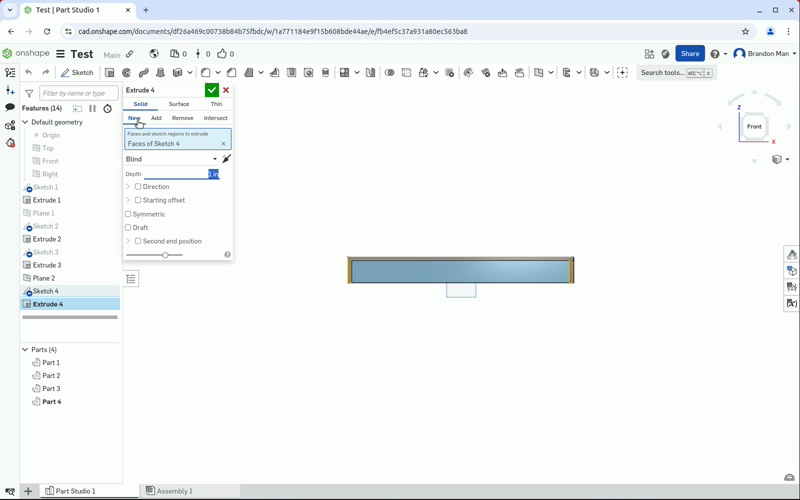
text(0.722)
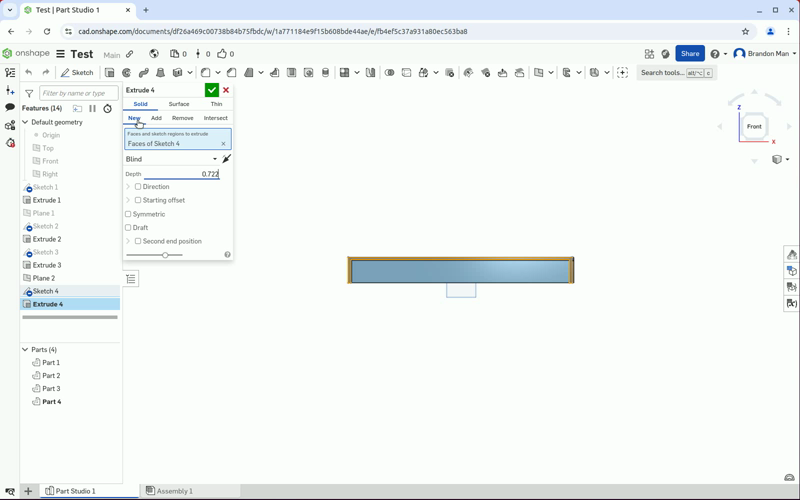
key(enter)
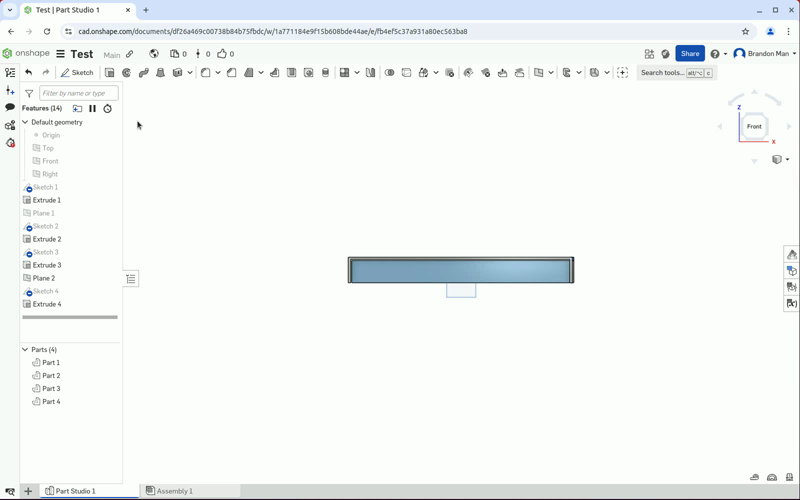
key(shift+h)
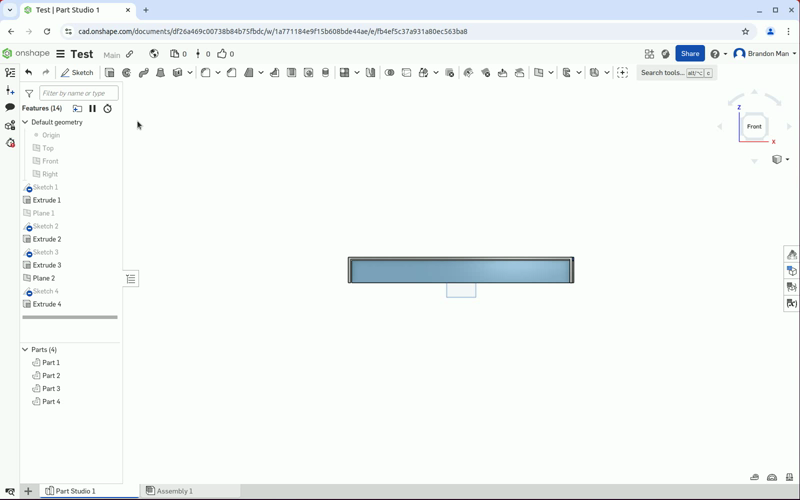
key(shift+h)
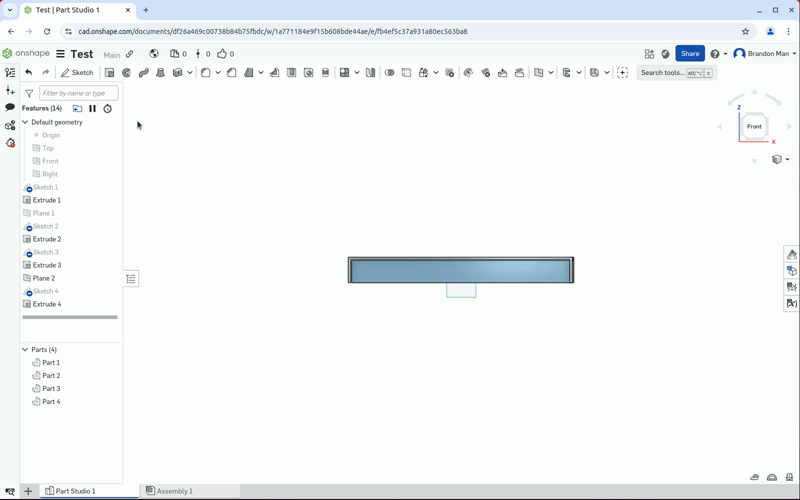
mouse_move(73, 189)
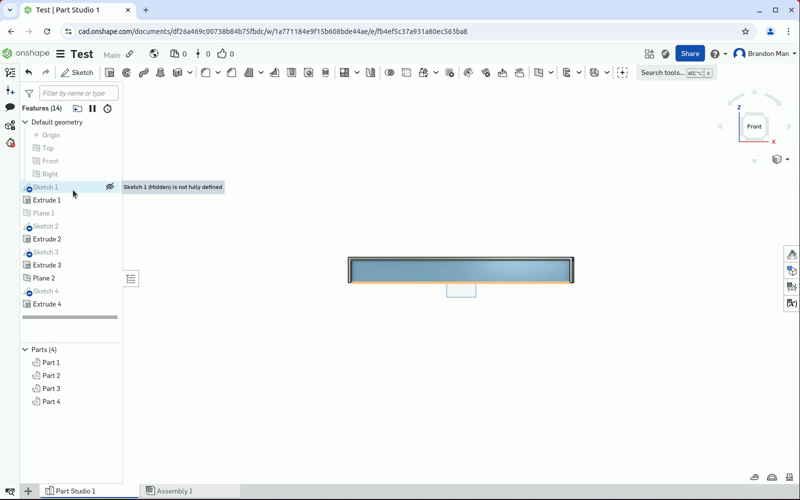
click(73, 189)
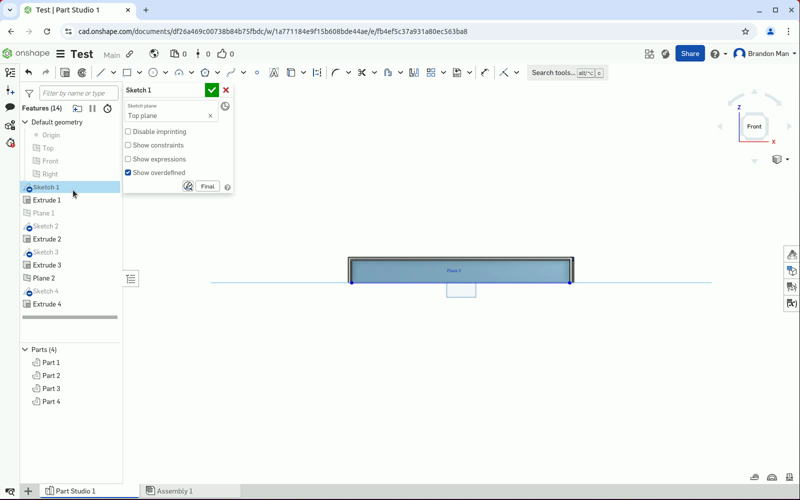
mouse_move(229, 92)
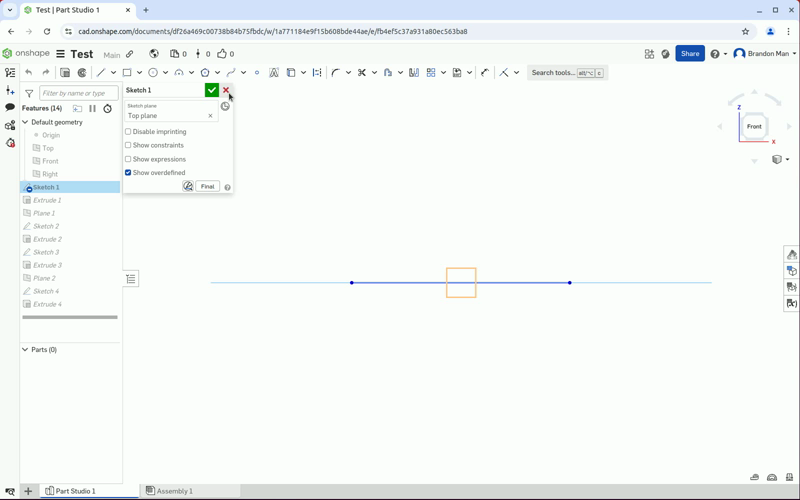
click(229, 92)
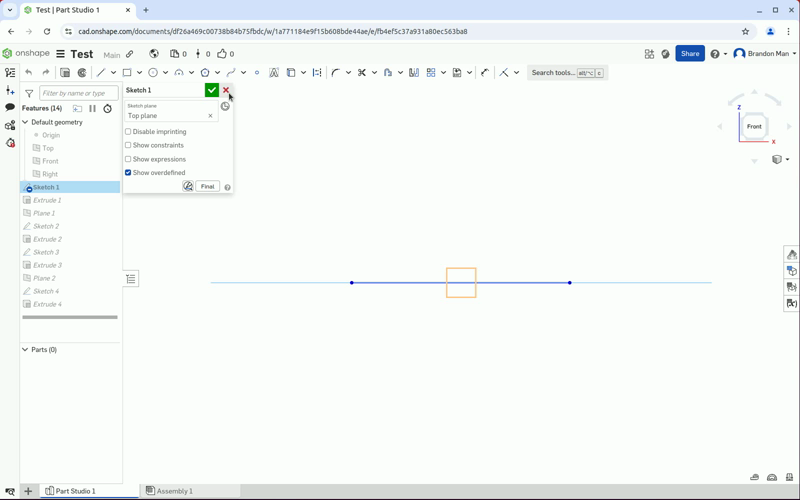
key(shift+s)
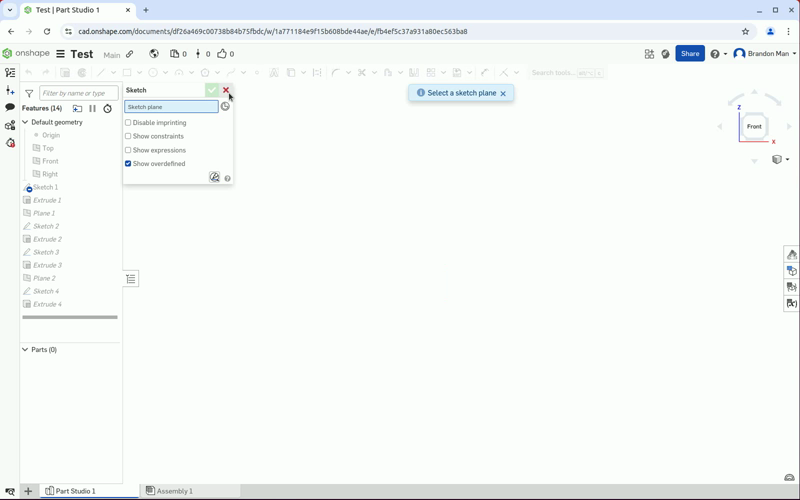
mouse_move(73, 280)
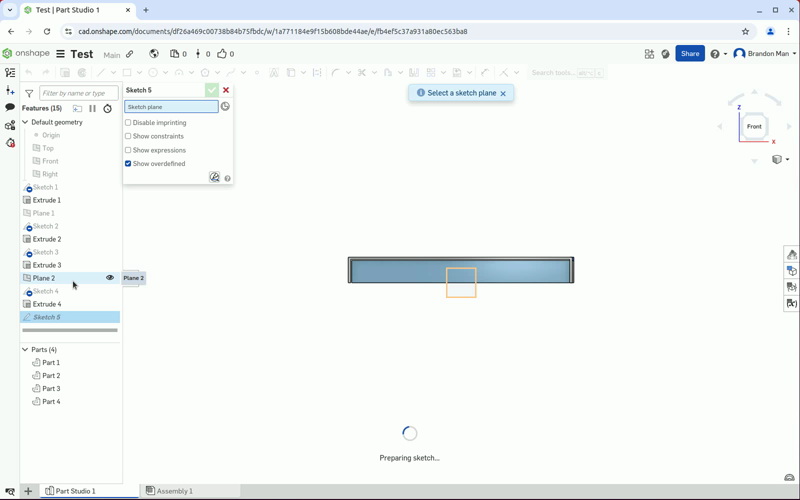
click(73, 280)
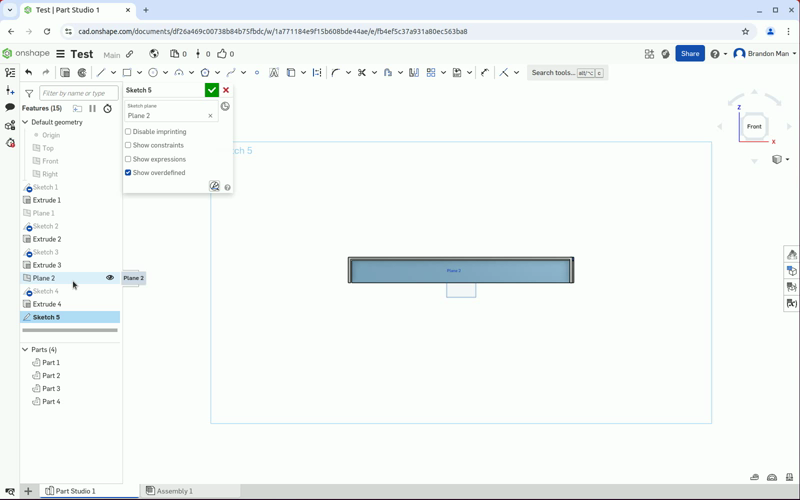
mouse_move(73, 352)
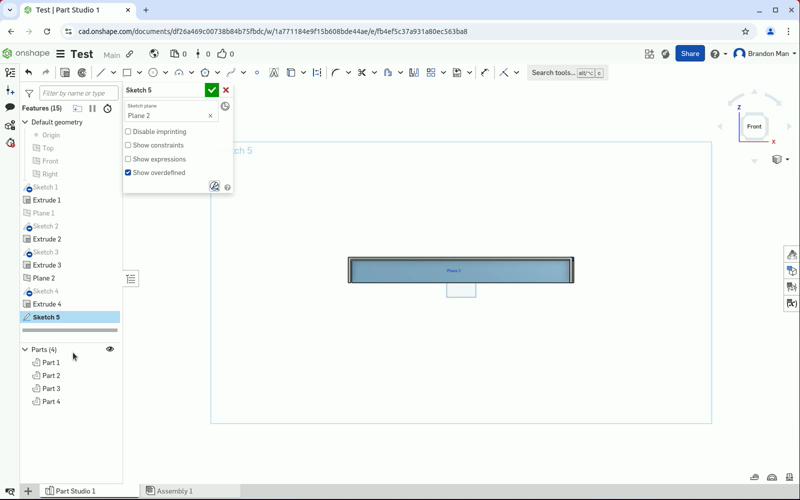
key(y)
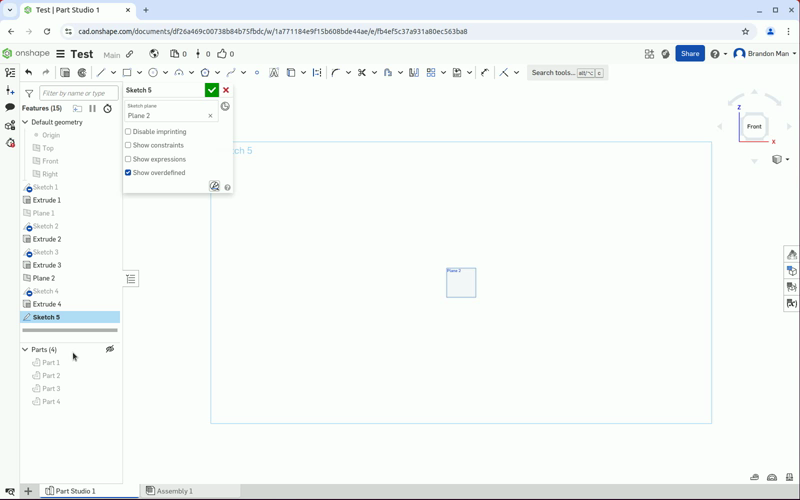
key(l)
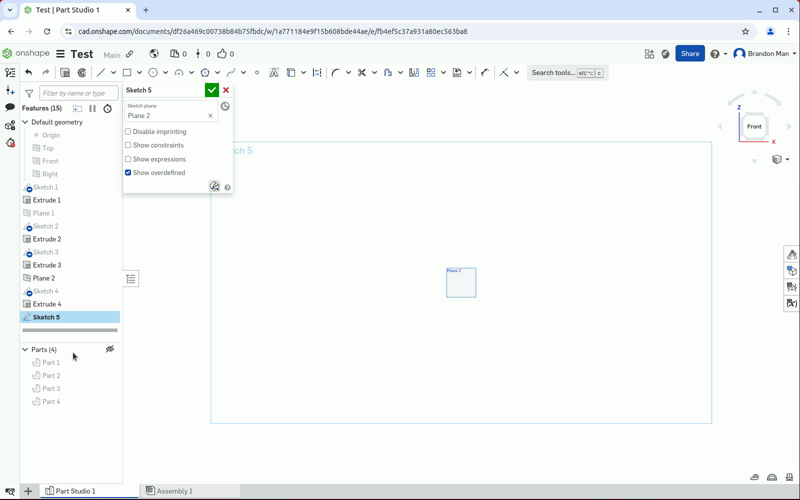
key_down(shift)
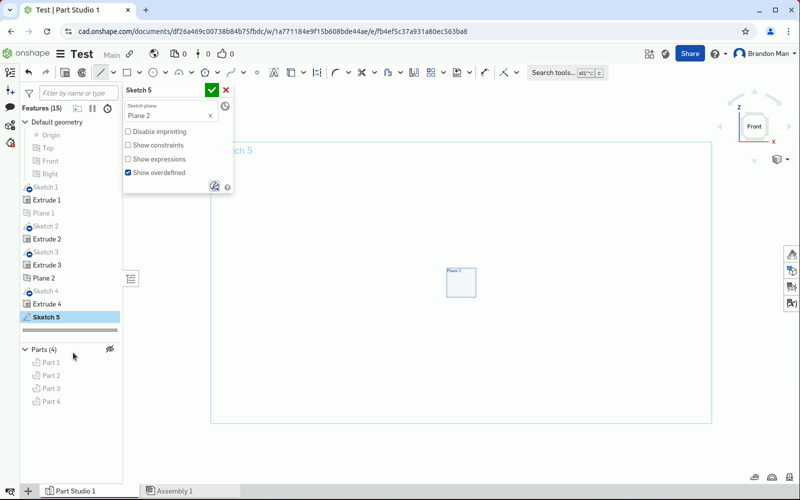
mouse_move(351, 282)
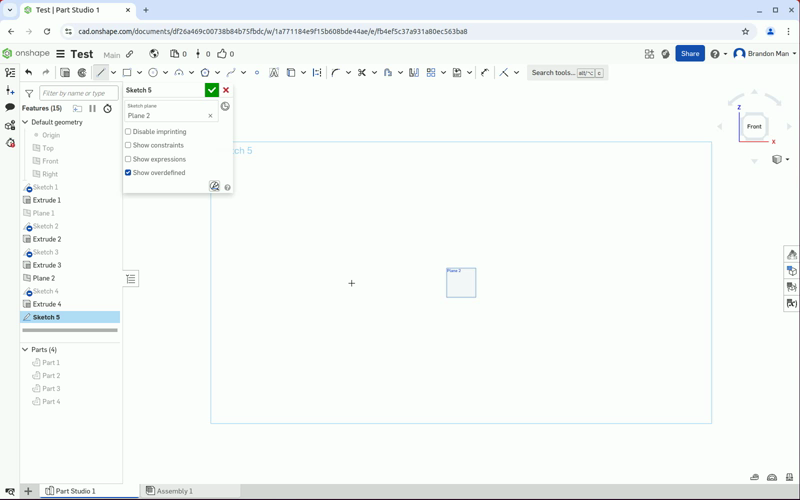
click(351, 282)
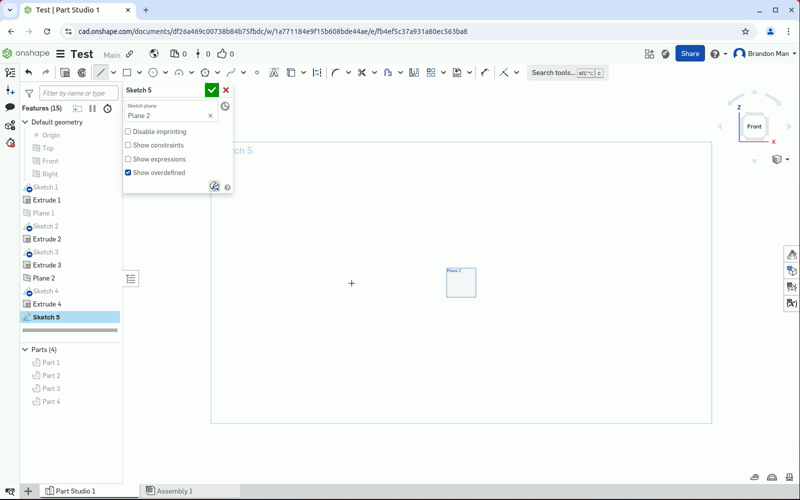
key_up(shift)
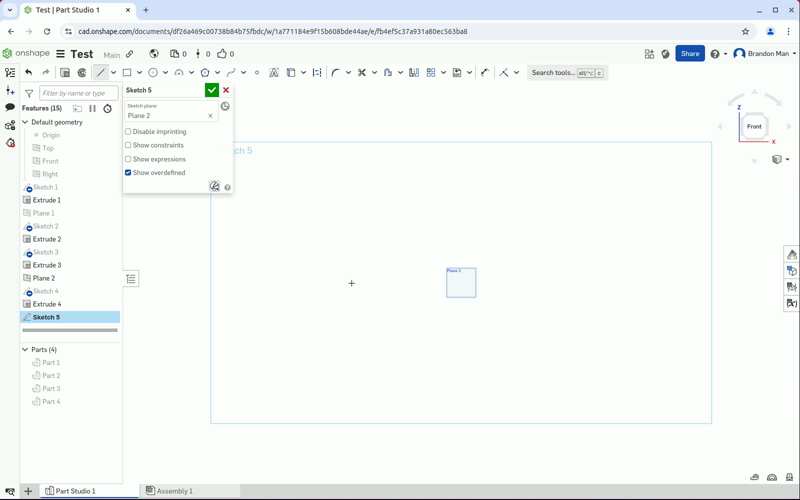
key_down(shift)
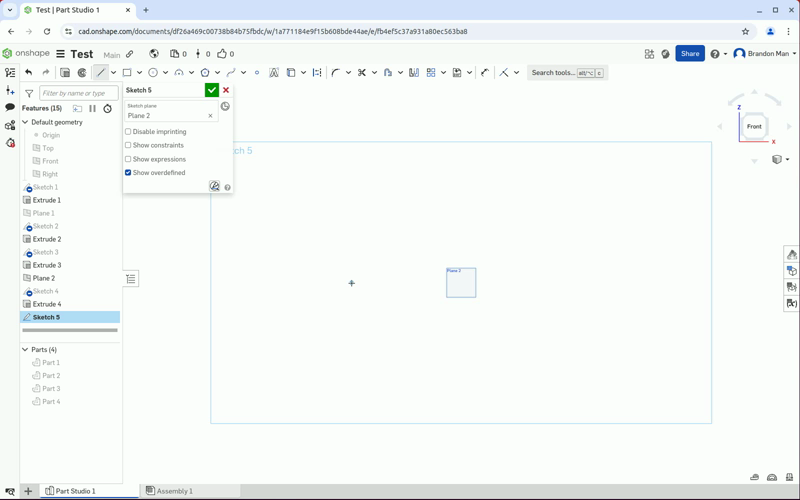
mouse_move(569, 282)
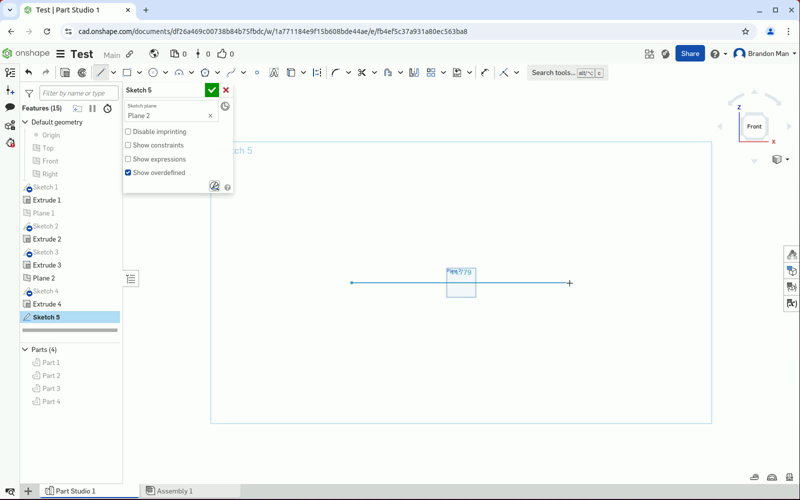
click(569, 282)
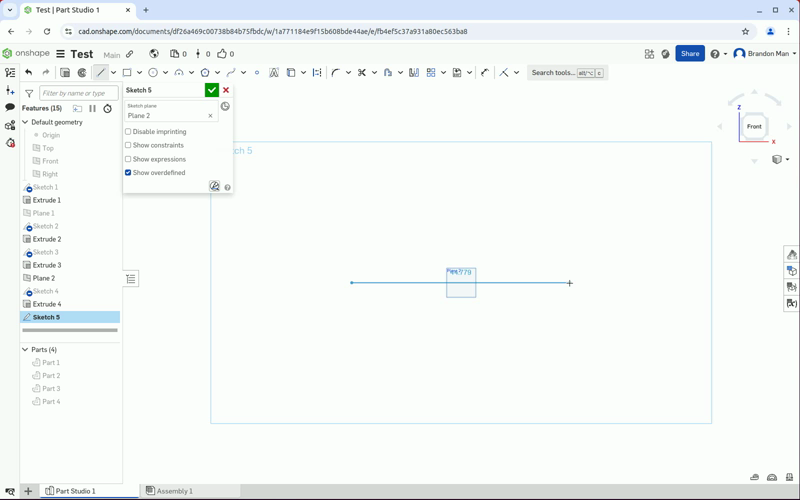
key_up(shift)
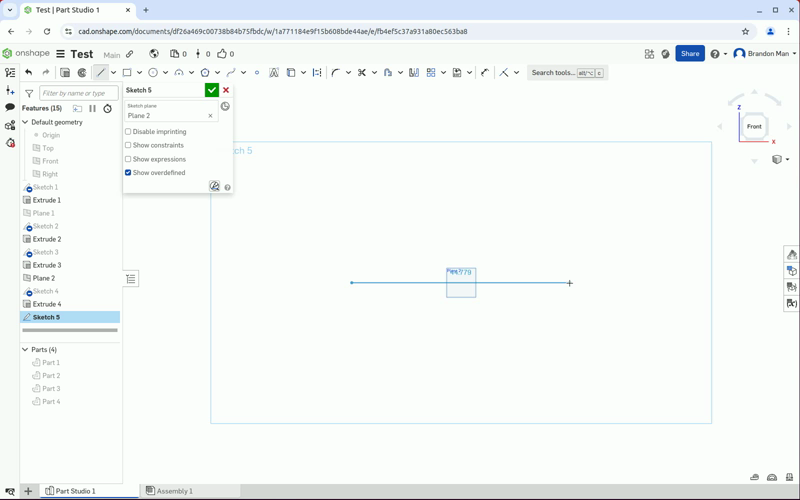
key_down(shift)
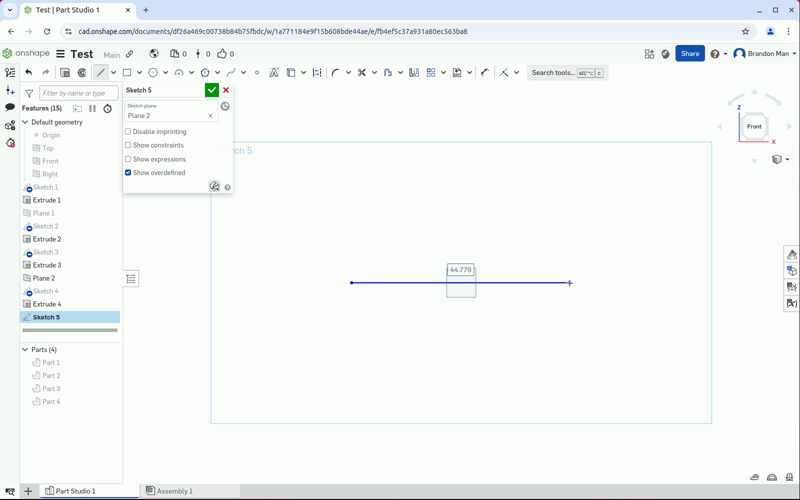
mouse_move(589, 282)
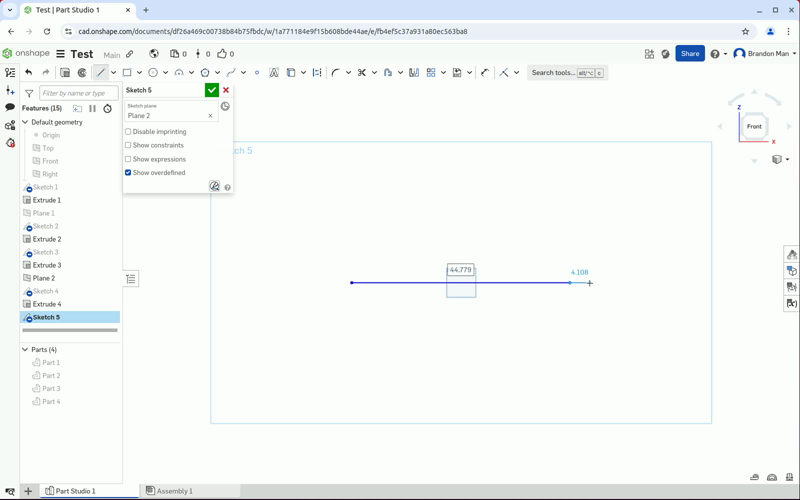
mouse_move(569, 260)
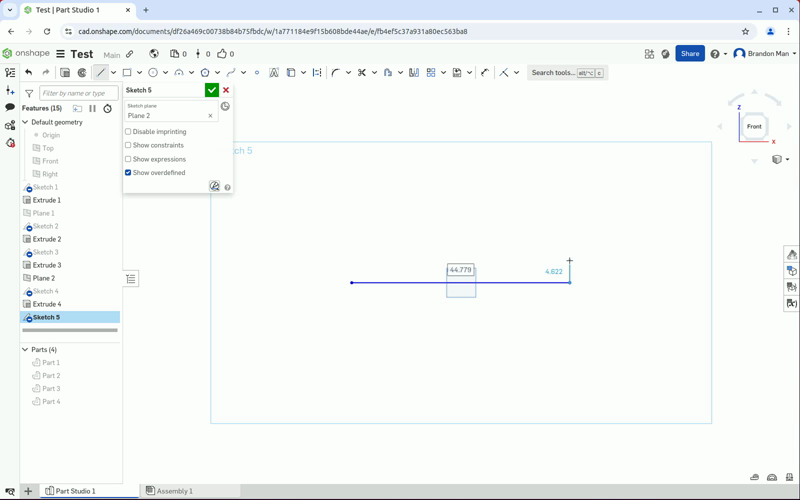
click(569, 260)
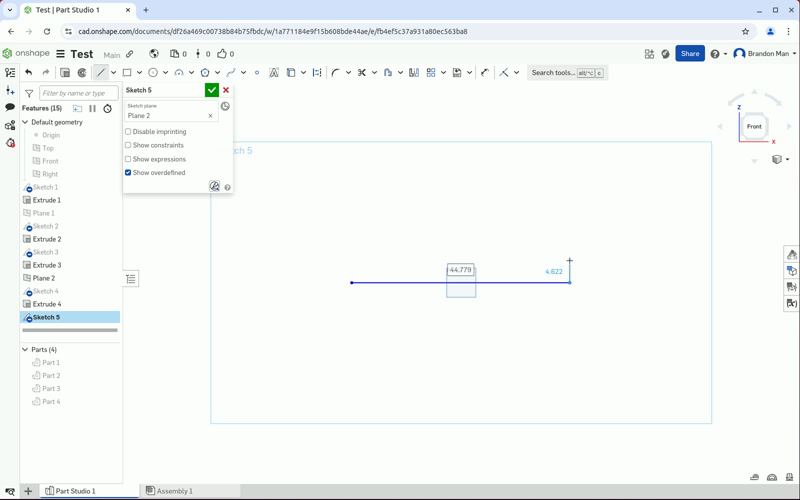
key_up(shift)
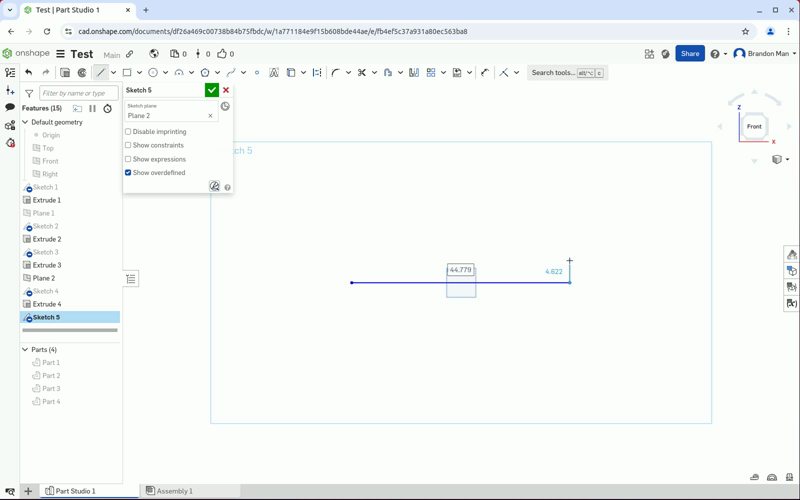
key_down(shift)
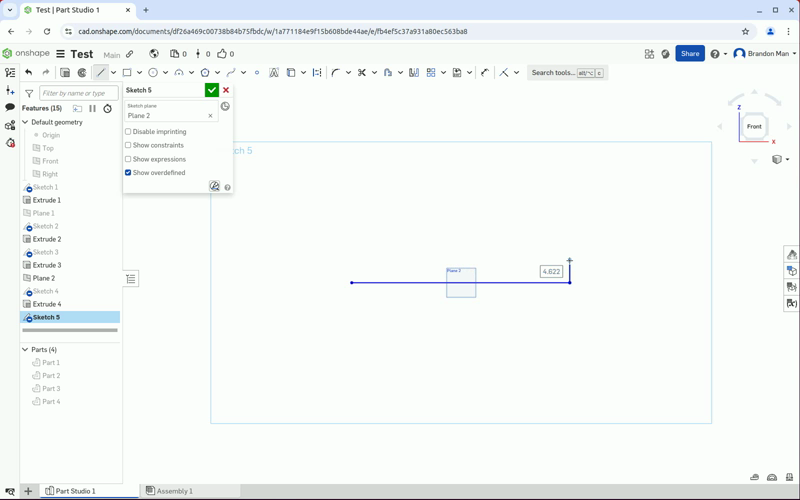
mouse_move(351, 260)
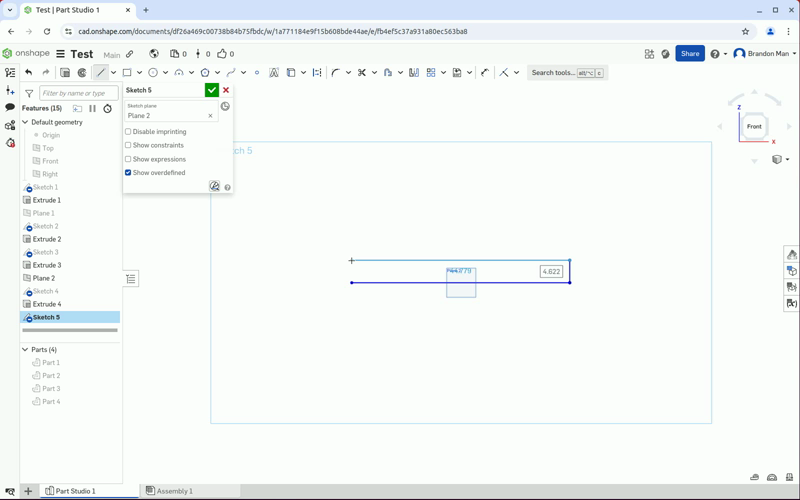
click(351, 260)
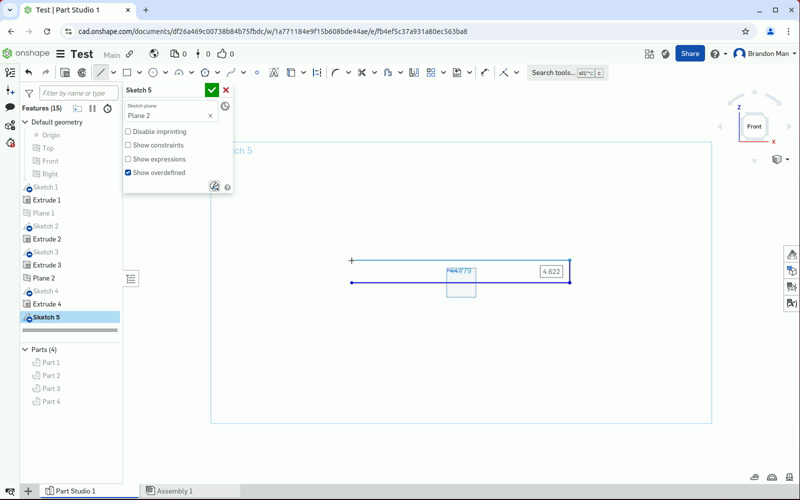
key_up(shift)
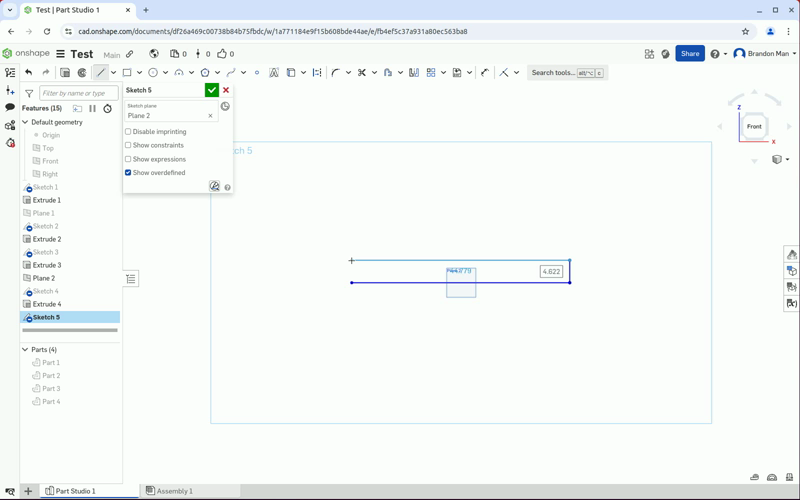
mouse_move(381, 260)
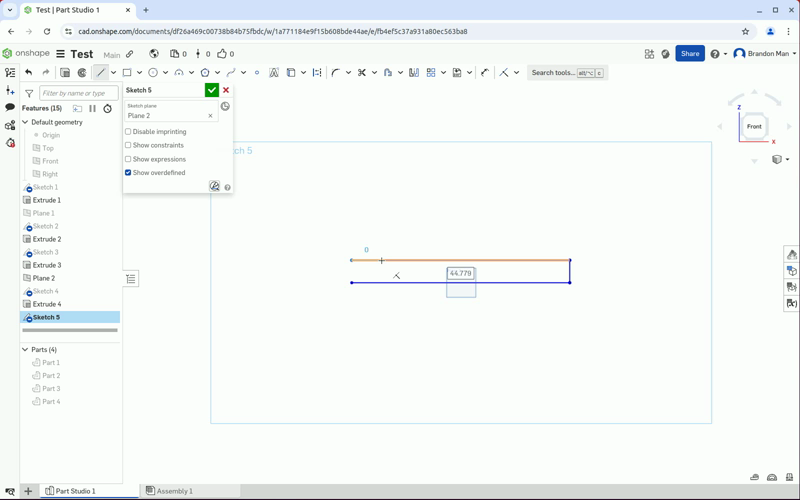
key_down(shift)
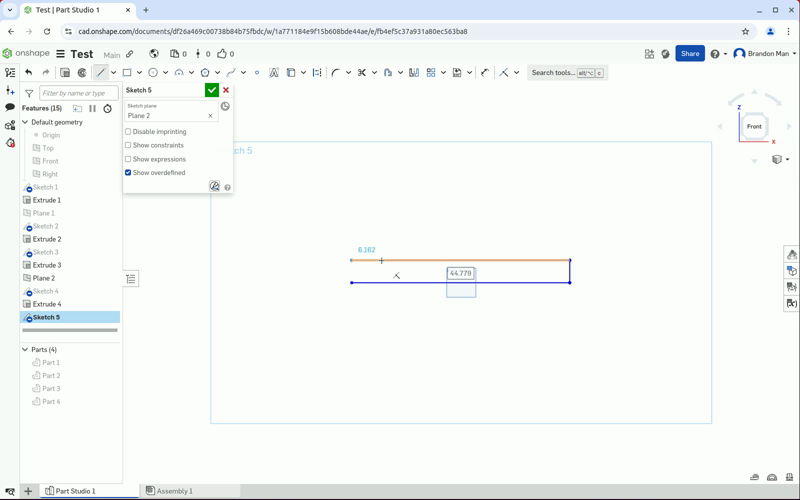
mouse_move(351, 282)
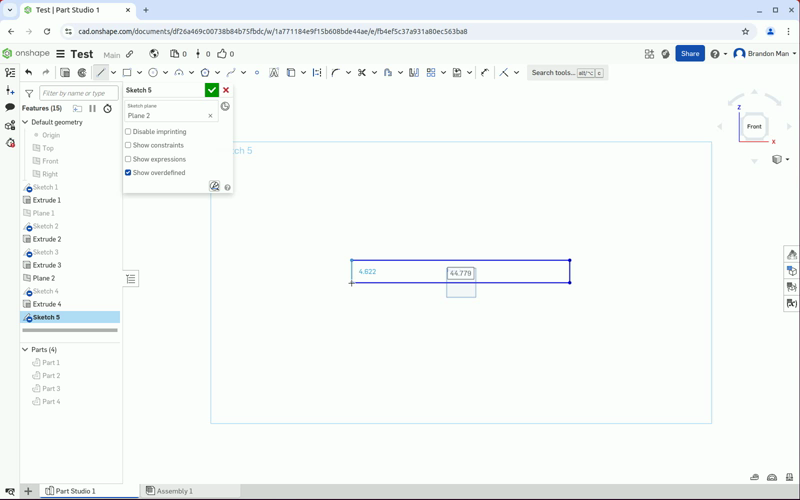
key_up(shift)
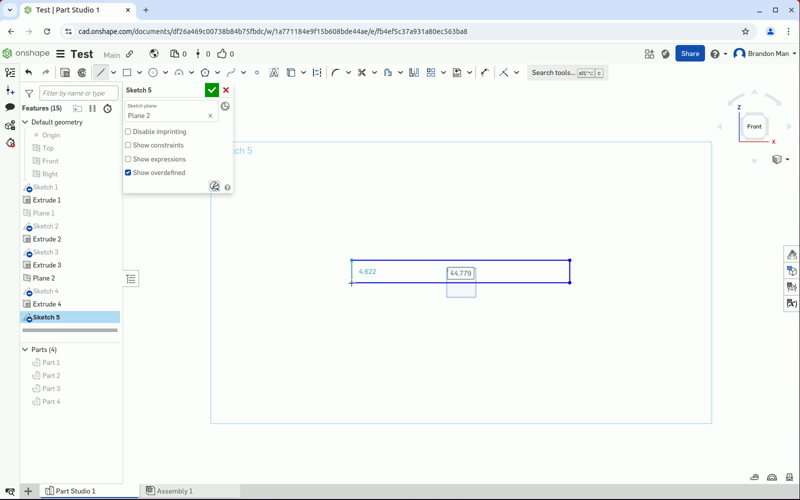
click(351, 282)
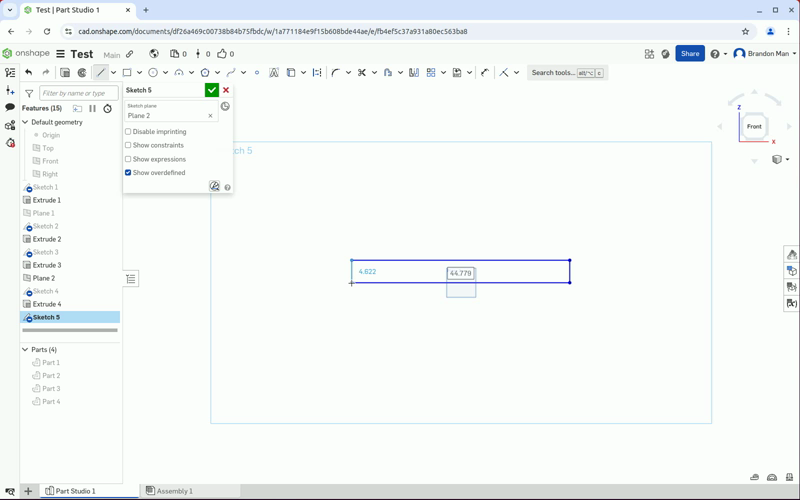
key(esc)
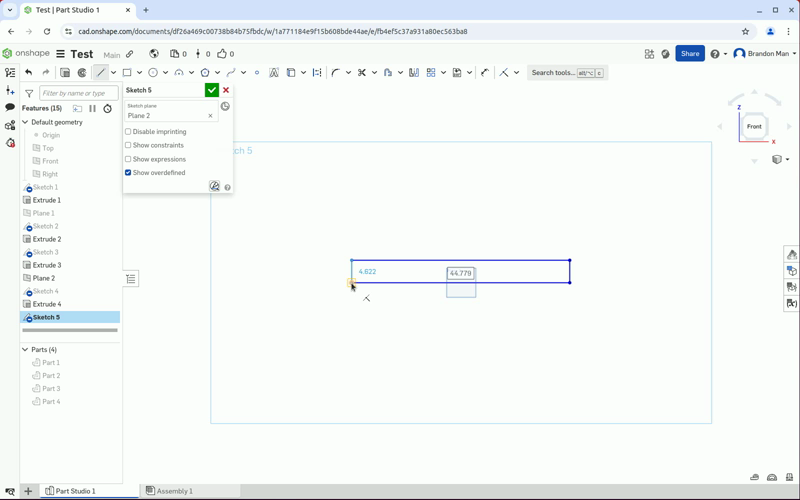
mouse_move(433, 272)
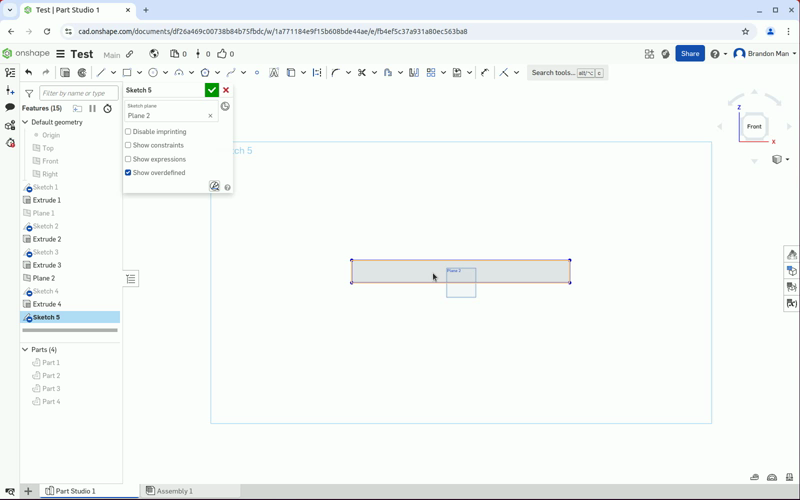
click(433, 272)
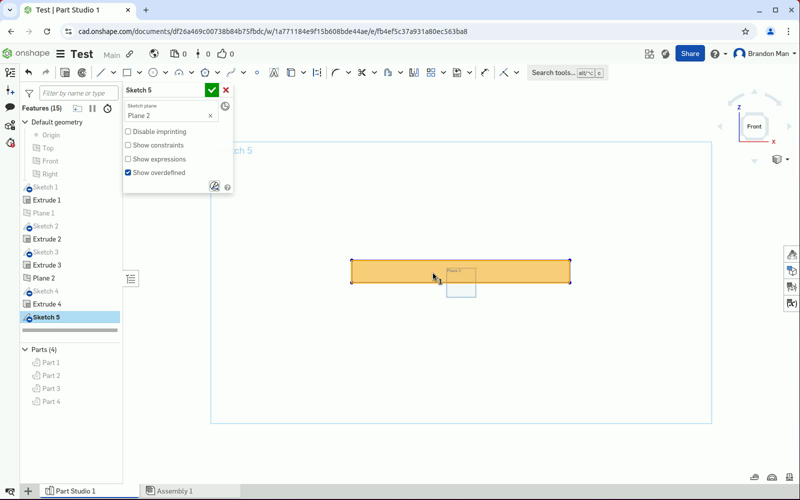
mouse_move(73, 352)
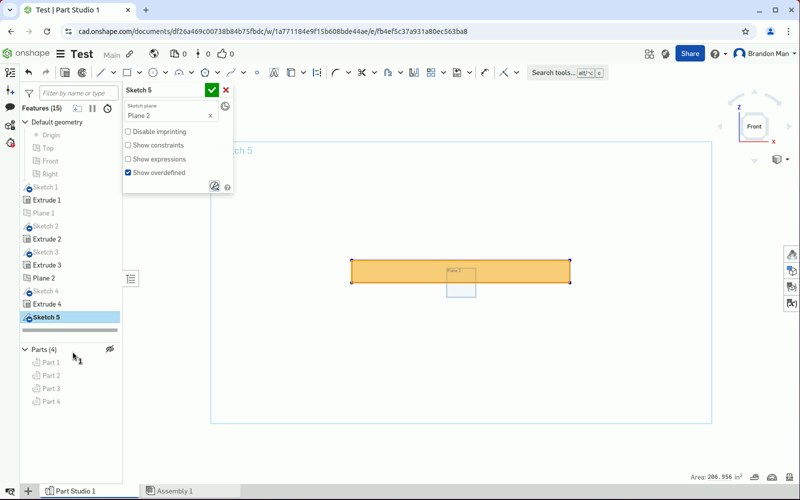
key(shift+y)
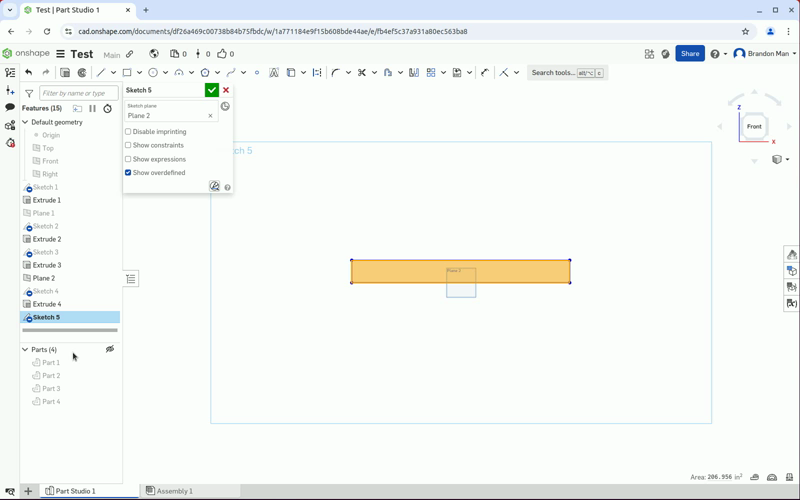
key(shift+e)
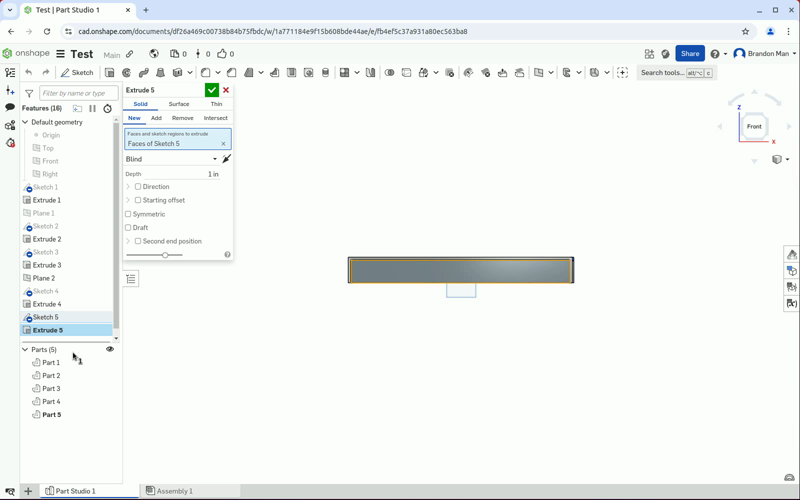
mouse_move(143, 106)
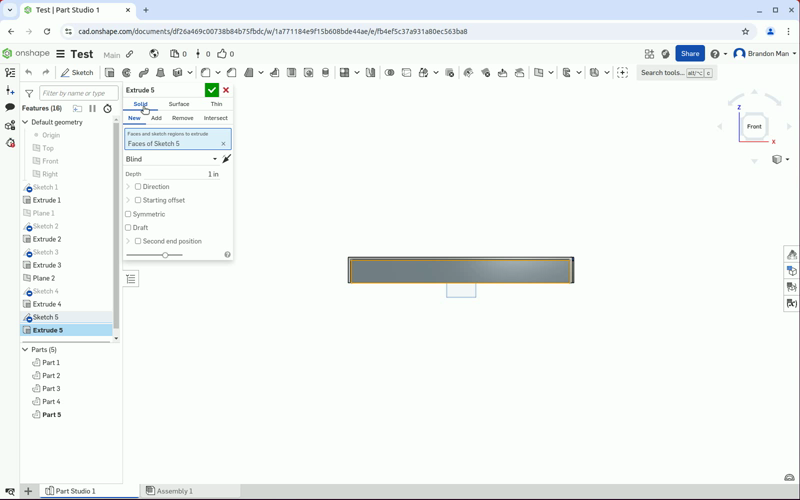
click(143, 106)
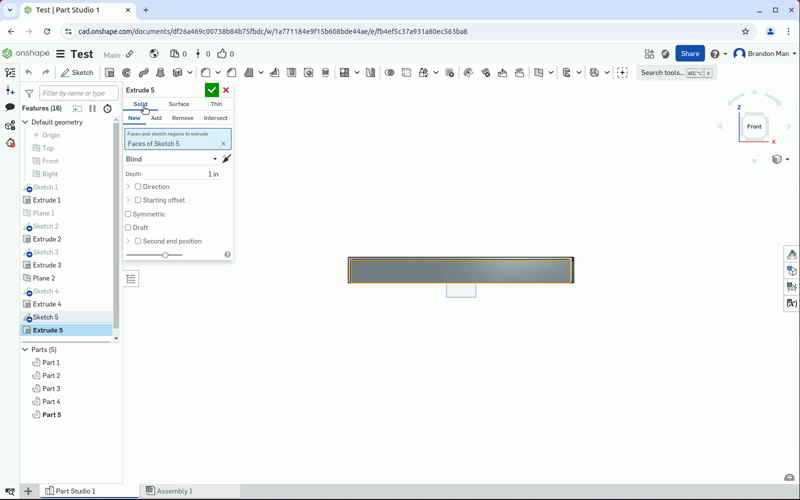
mouse_move(137, 120)
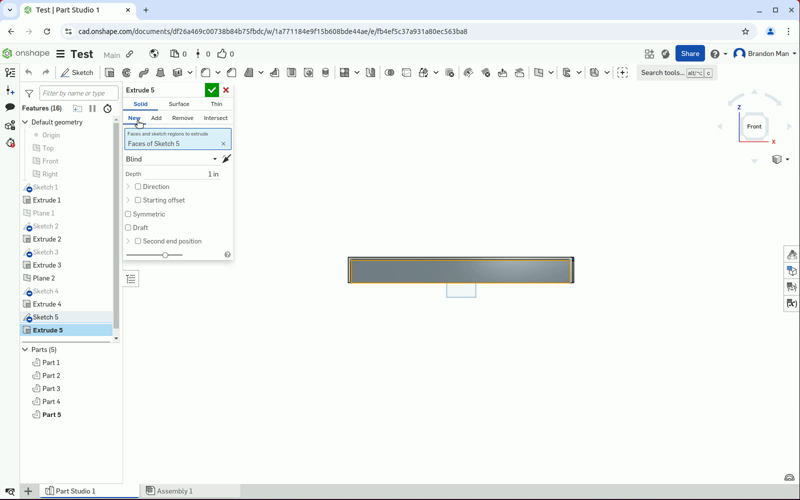
click(137, 120)
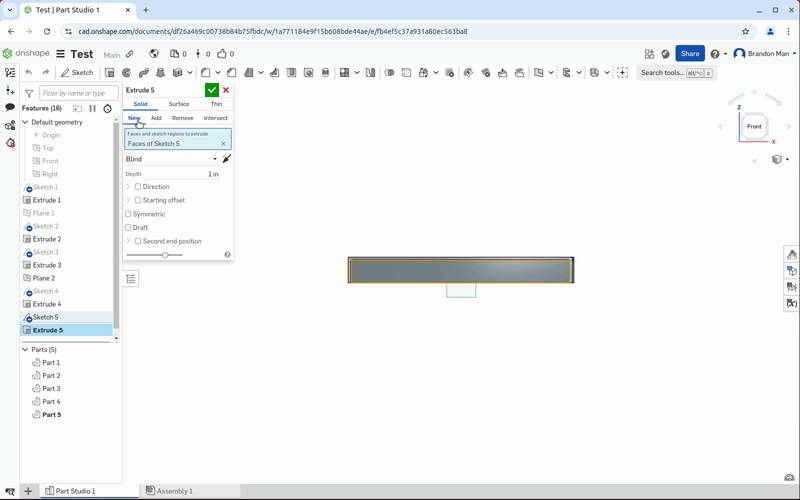
key(tab, 4)
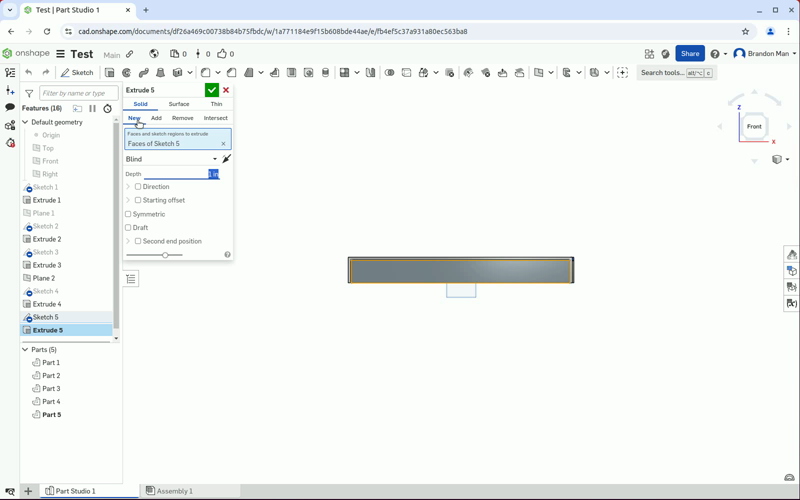
text(0.722)
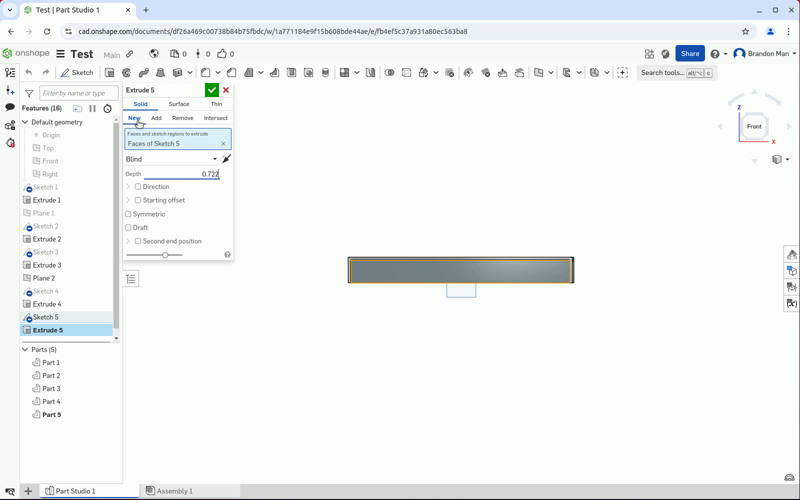
key(enter)
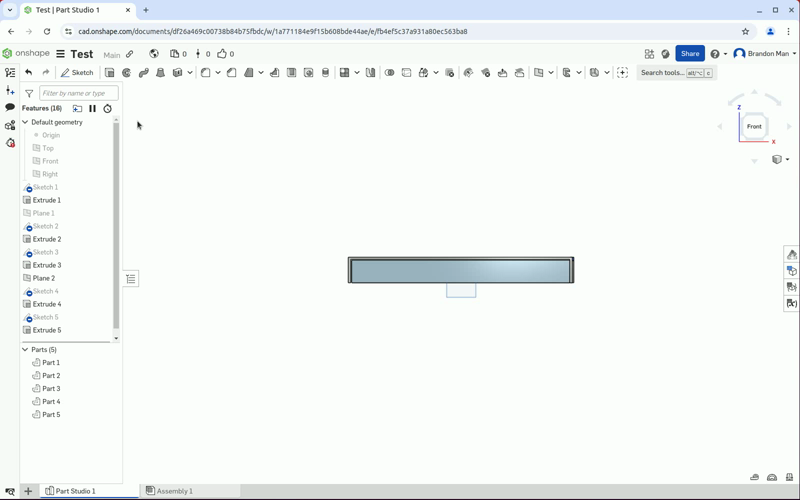
key(shift+h)
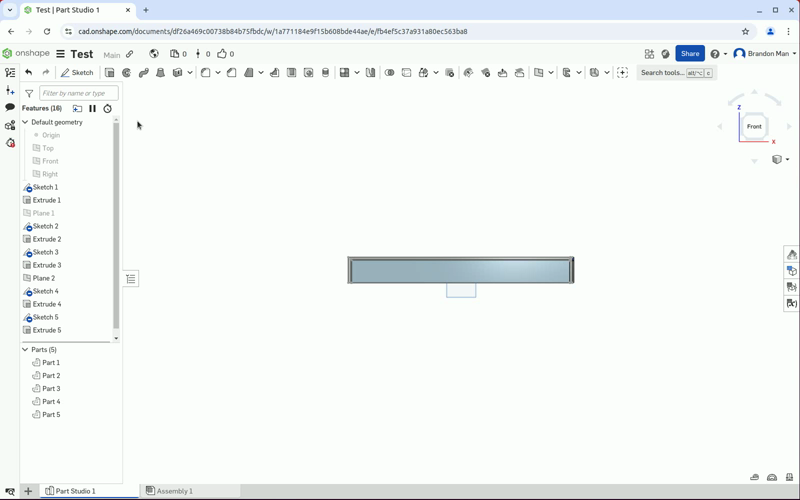
key(shift+h)
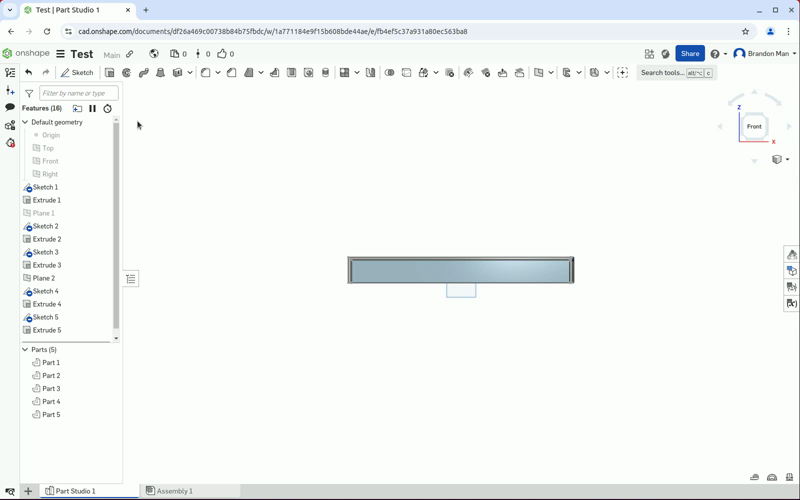
key(shift+7)
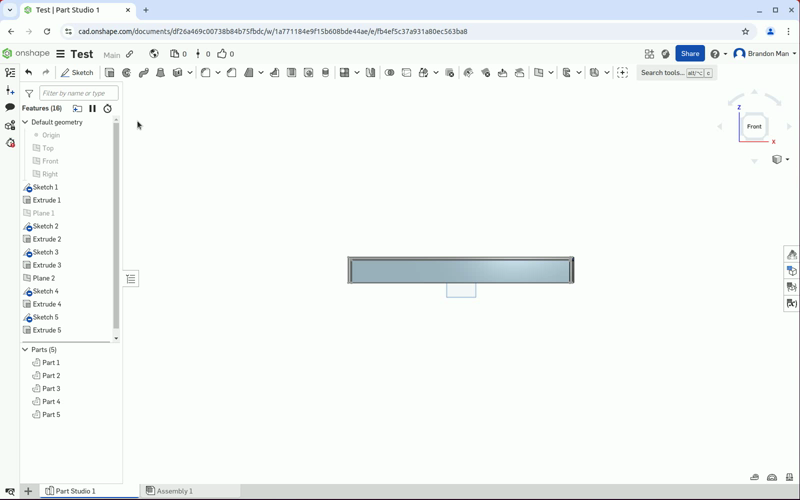
key(left, 2)
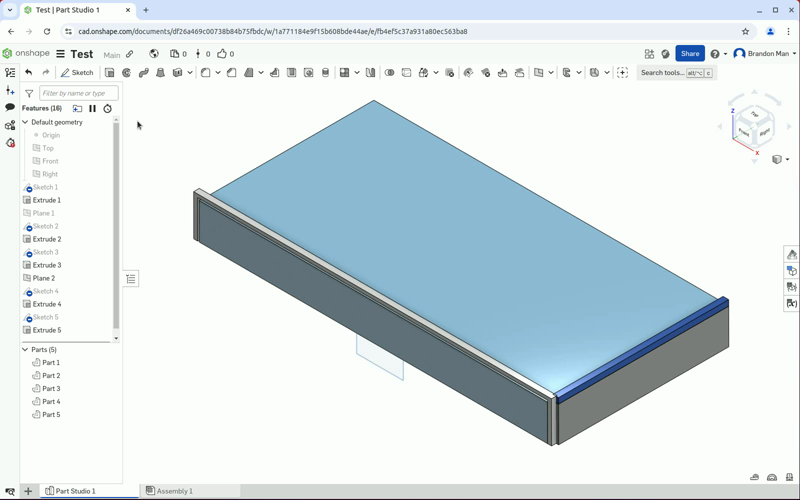
key(down, 2)
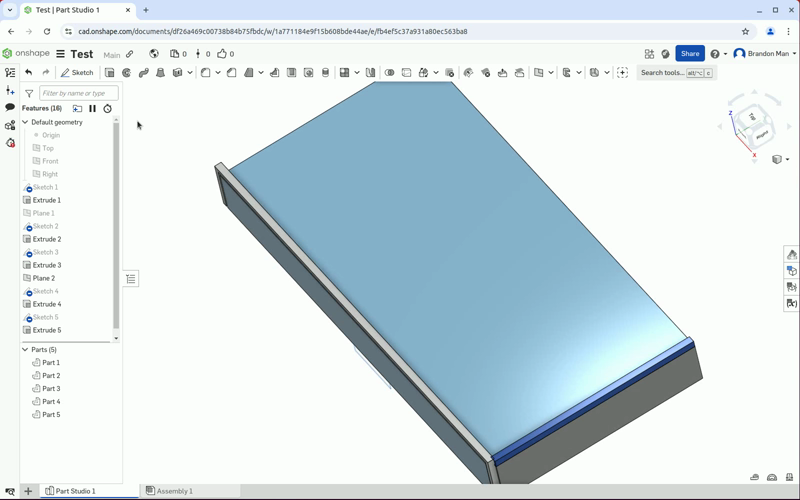
key(up, 2)
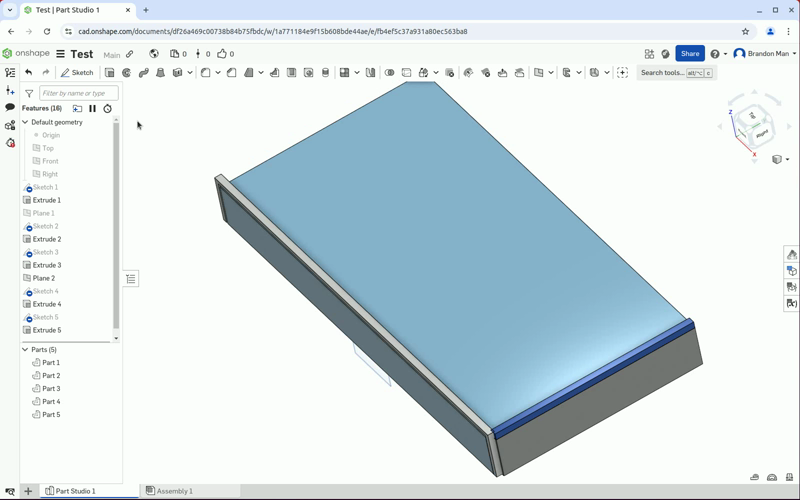
key(right, 2)
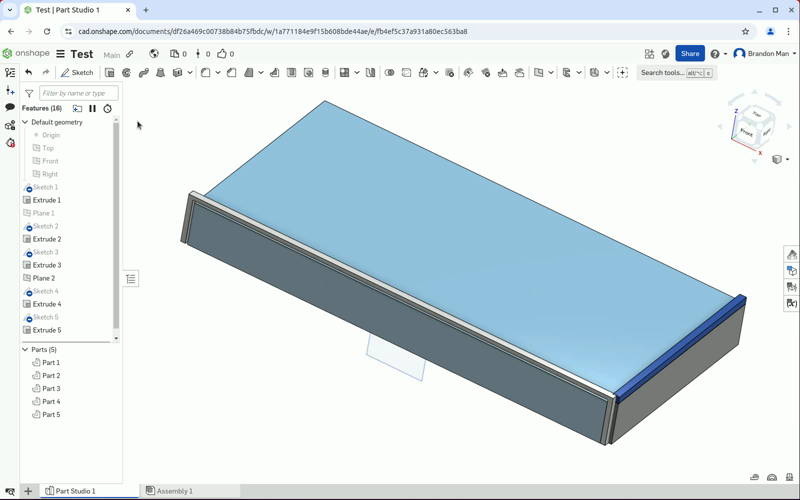
mouse_move(69, 189)
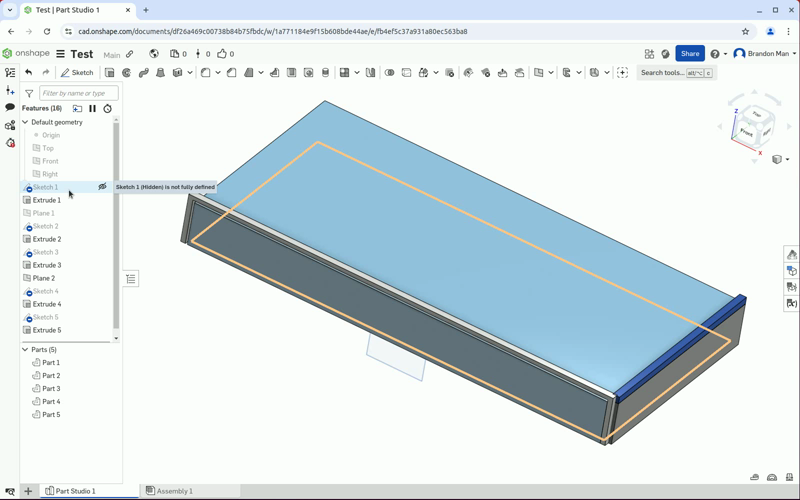
click(69, 189)